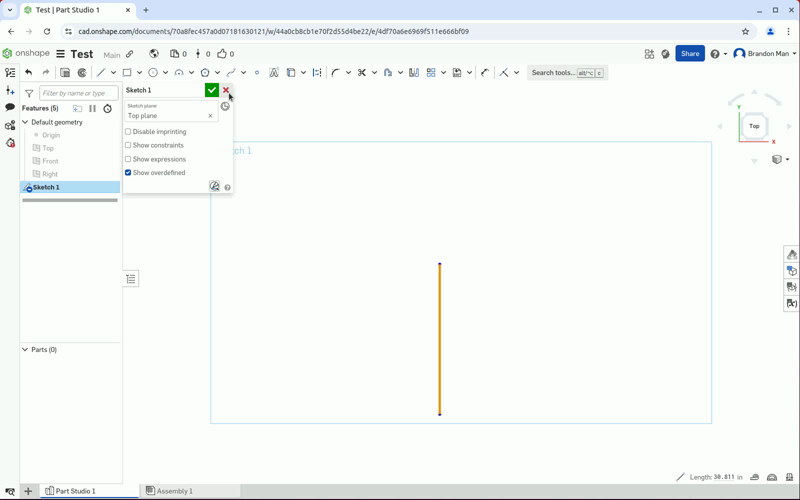
key(shift+h)
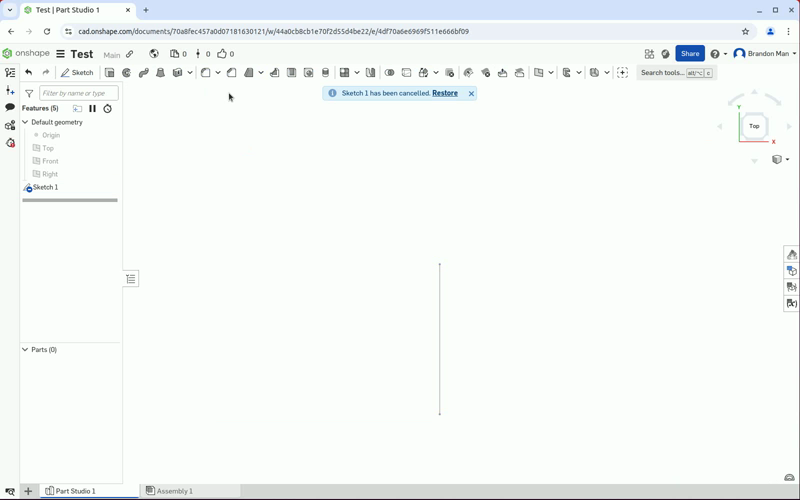
key(shift+s)
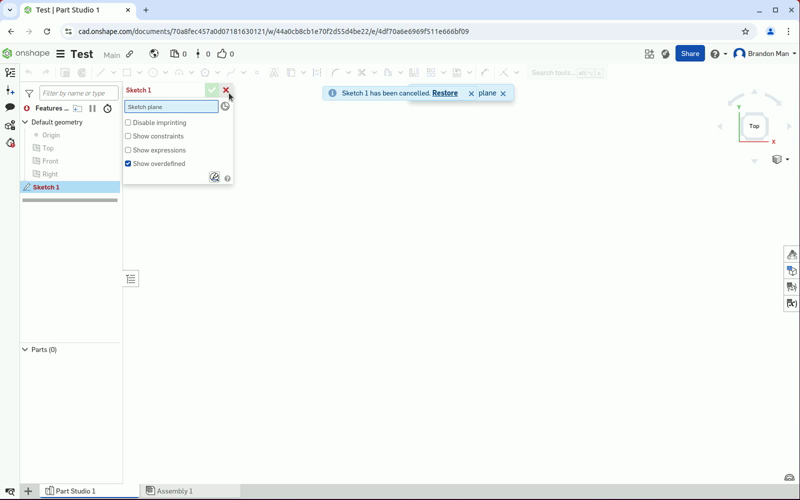
mouse_move(73, 150)
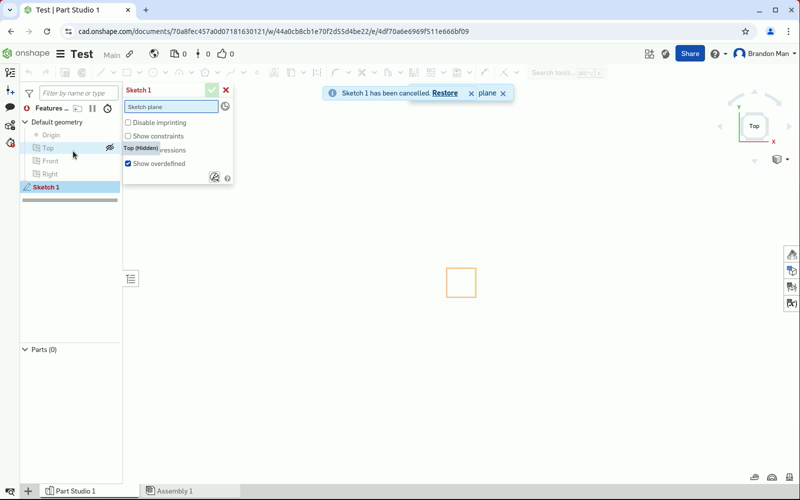
click(73, 150)
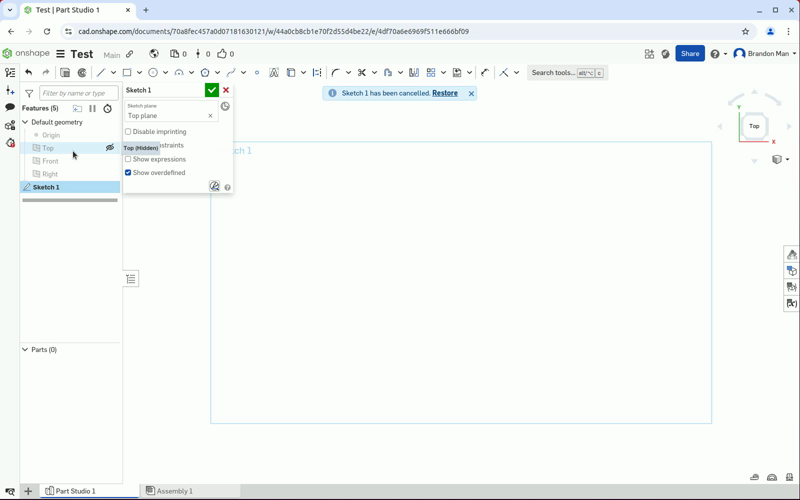
mouse_move(73, 352)
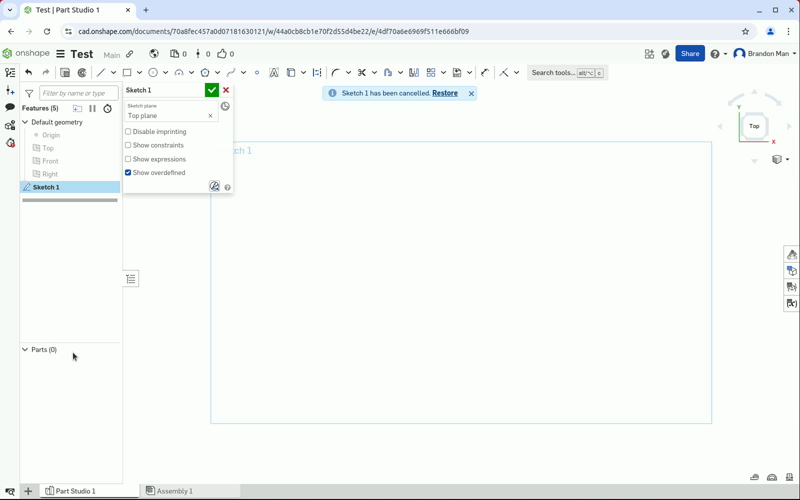
key(y)
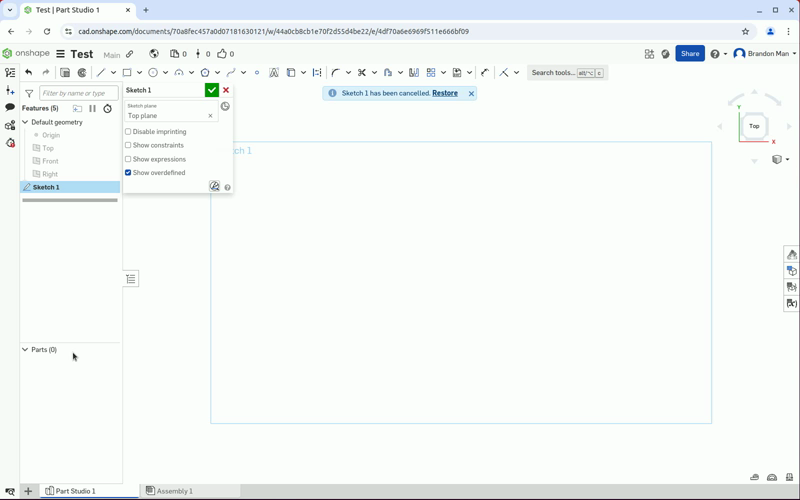
key(l)
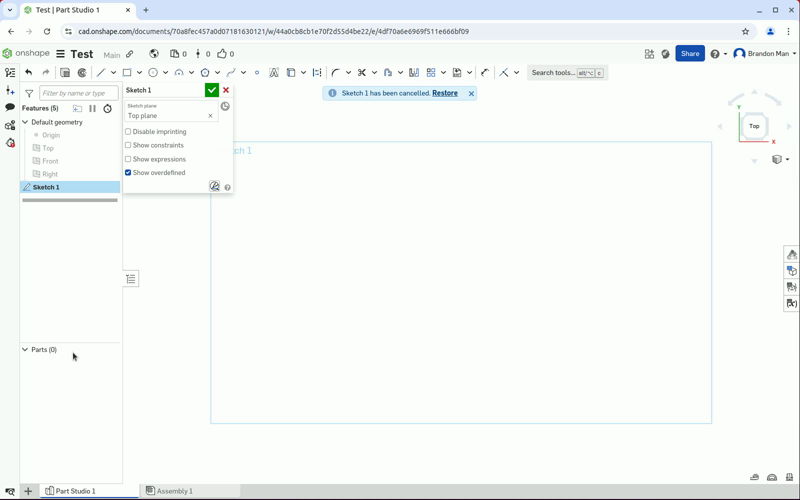
key_down(shift)
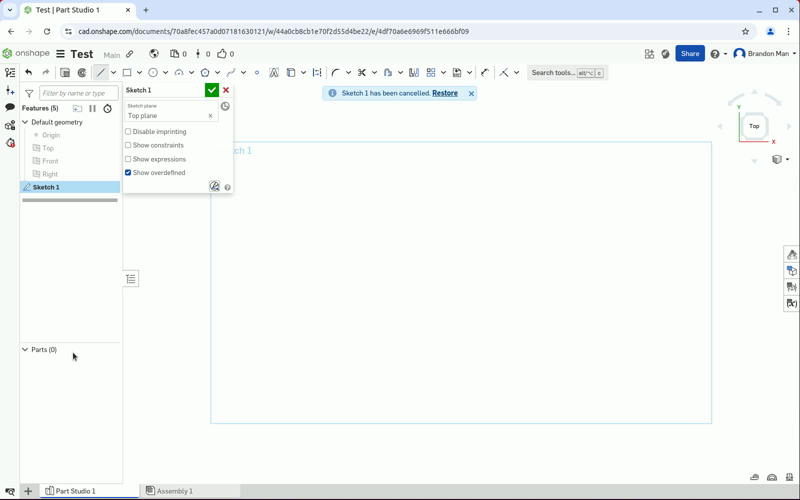
mouse_move(492, 395)
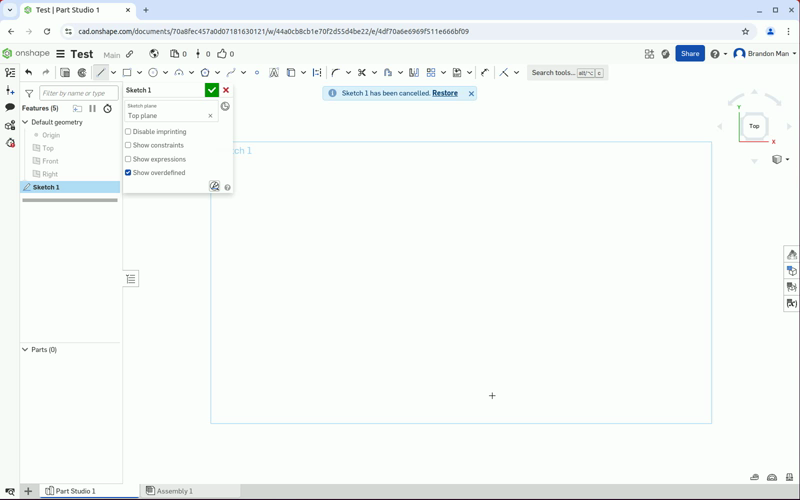
click(492, 395)
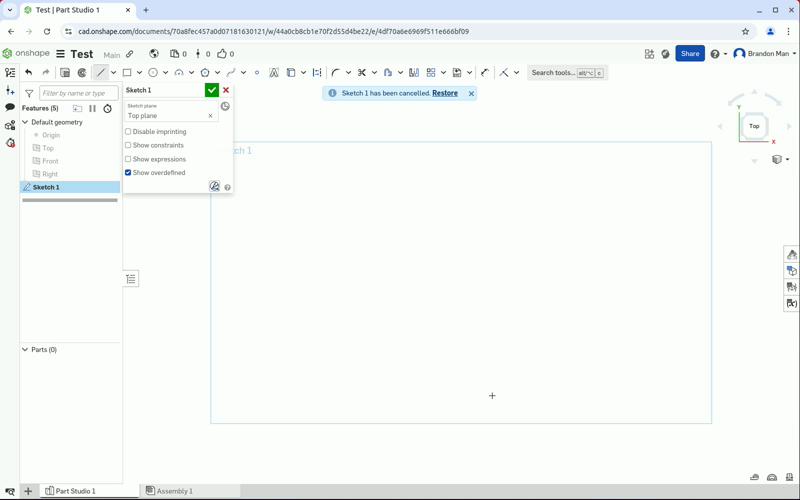
key_up(shift)
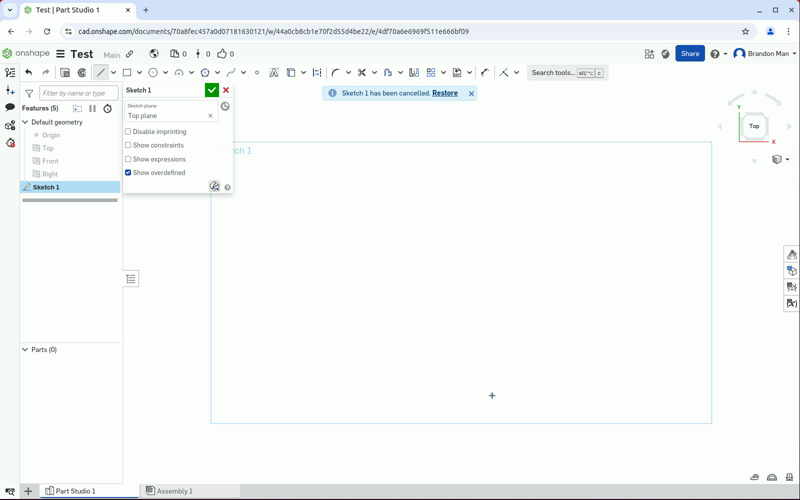
key_down(shift)
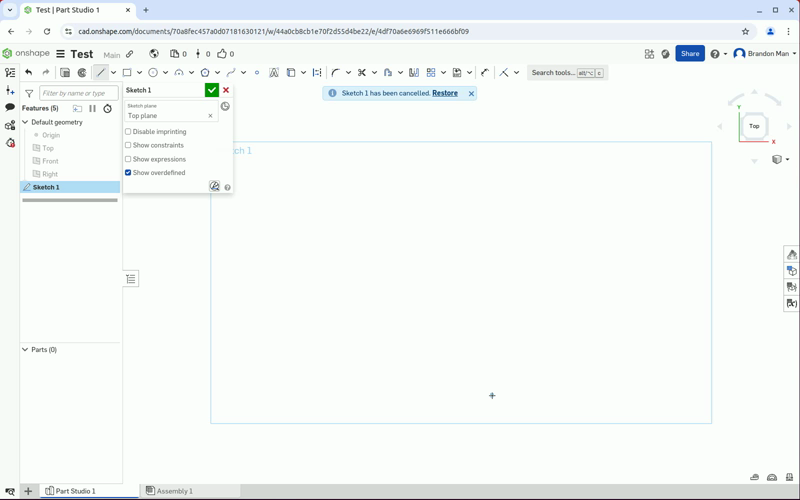
mouse_move(522, 395)
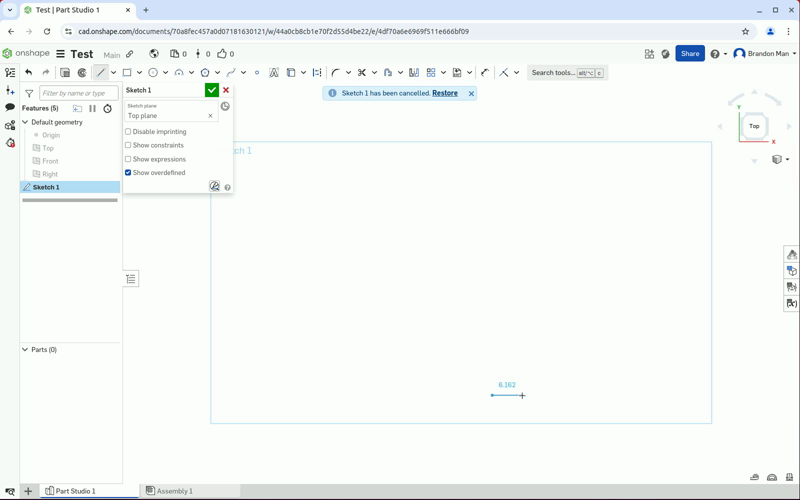
mouse_move(494, 395)
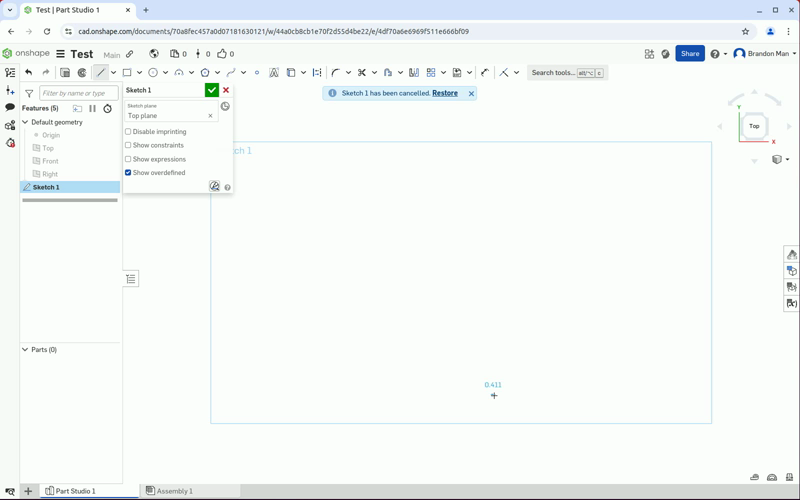
scroll(6)
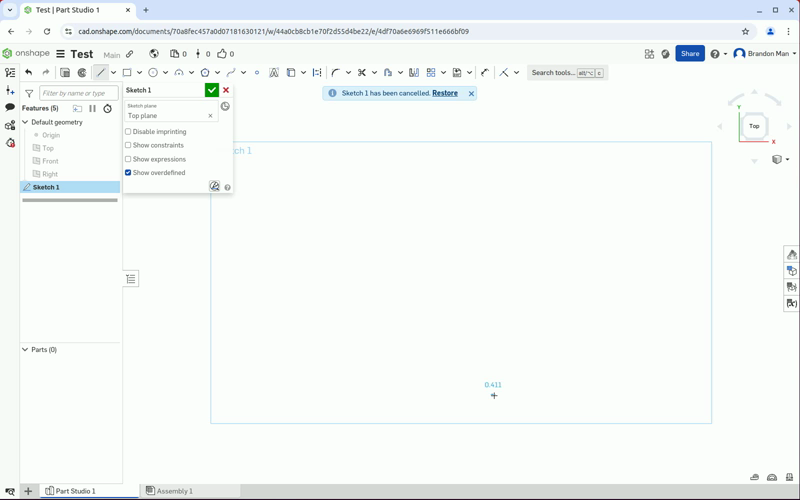
scroll(6)
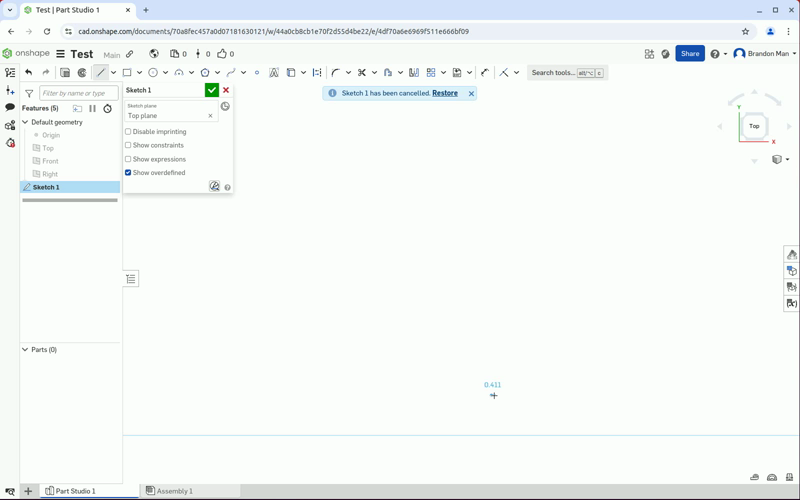
scroll(6)
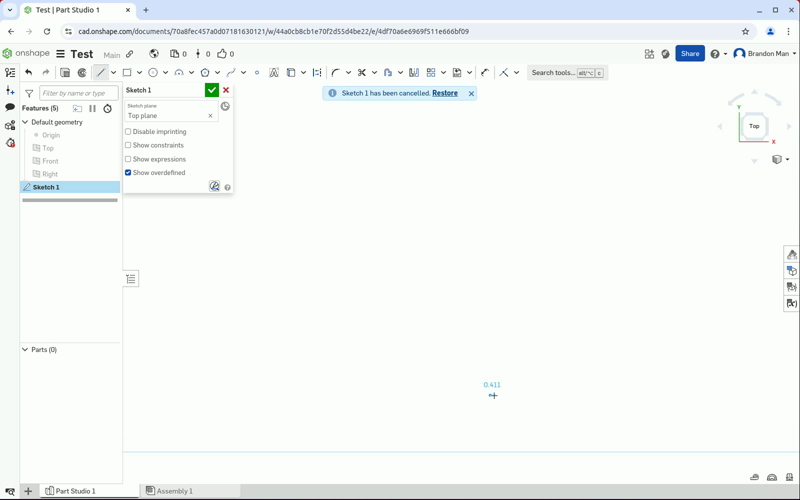
scroll(6)
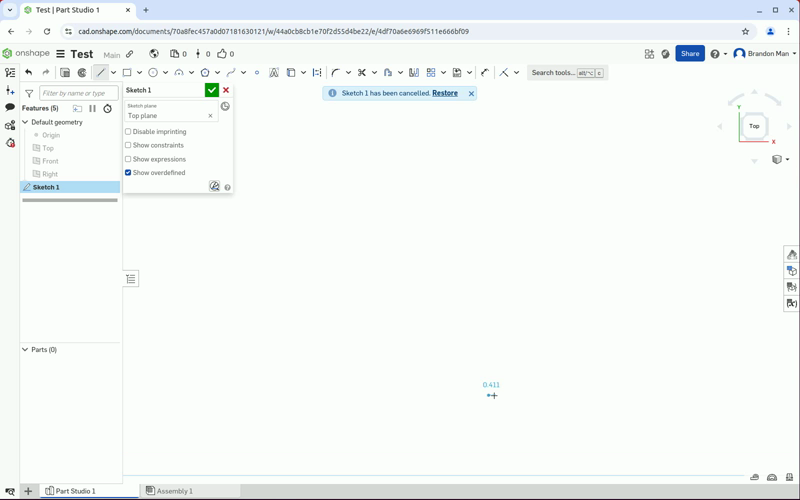
scroll(6)
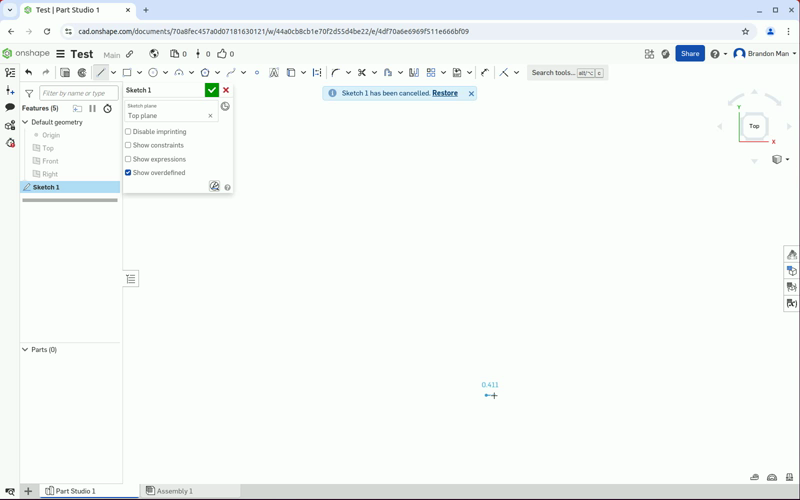
scroll(6)
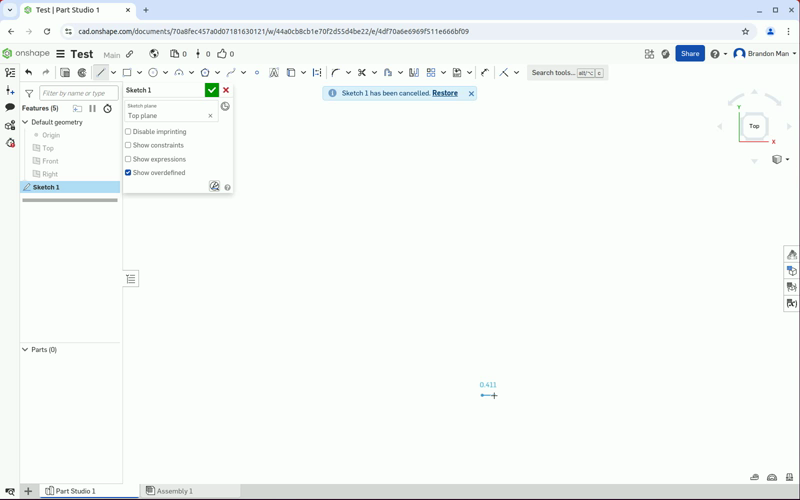
scroll(6)
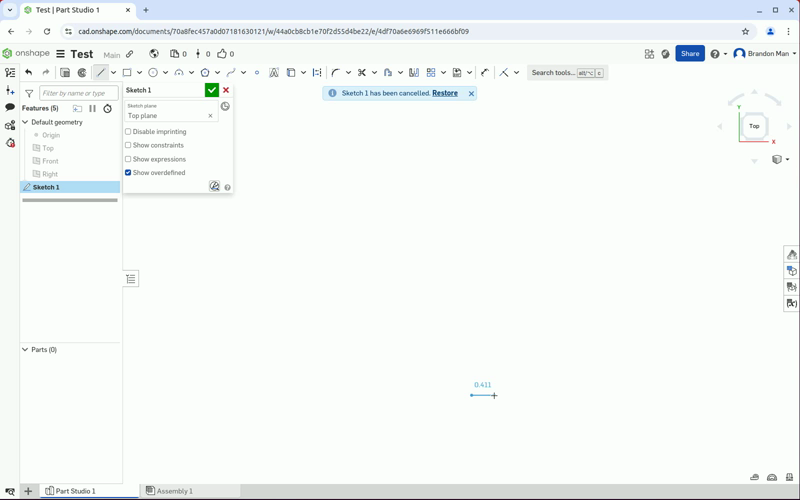
click(494, 395)
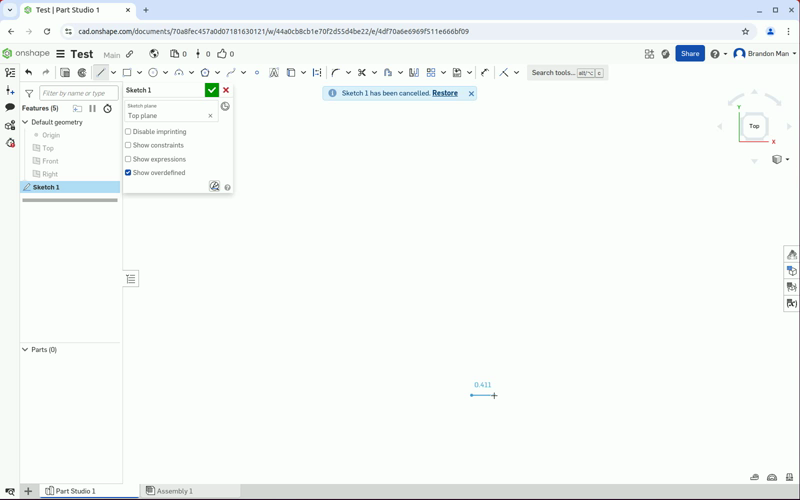
scroll(-6)
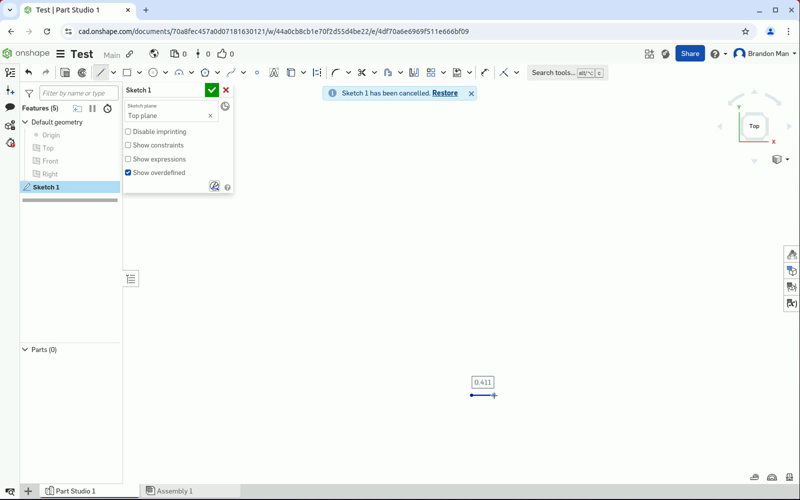
scroll(-6)
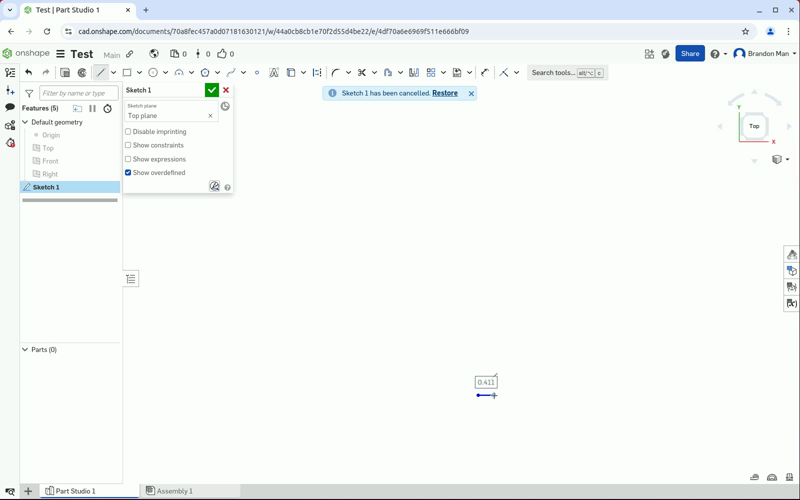
scroll(-6)
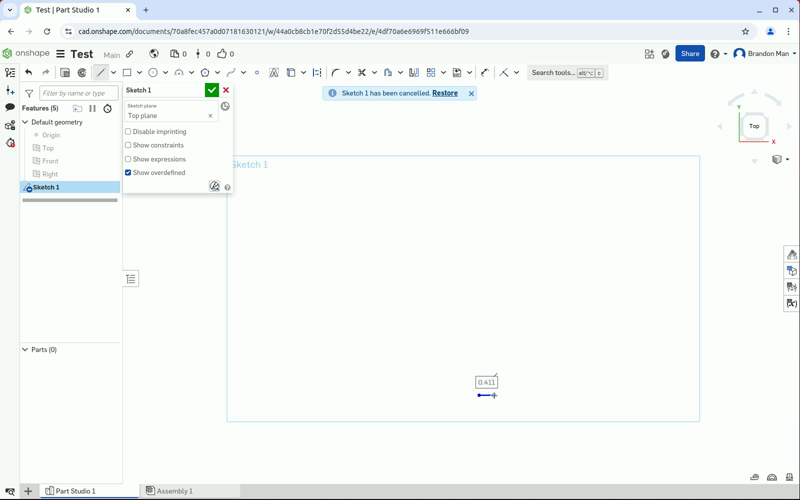
scroll(-6)
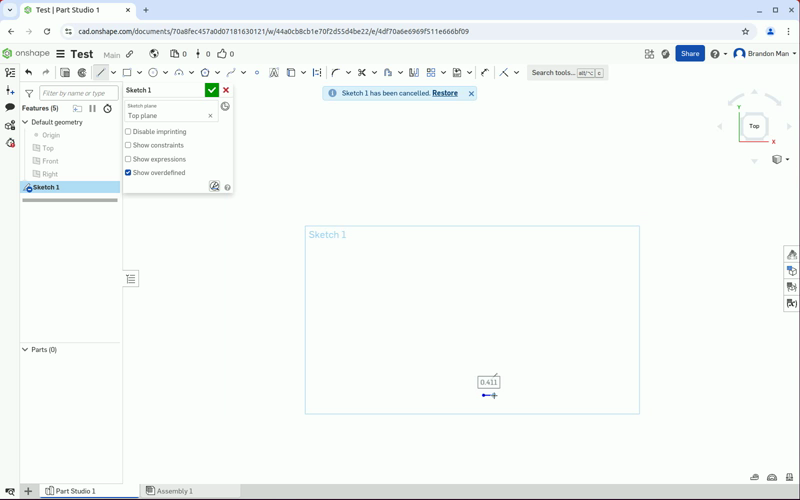
scroll(-6)
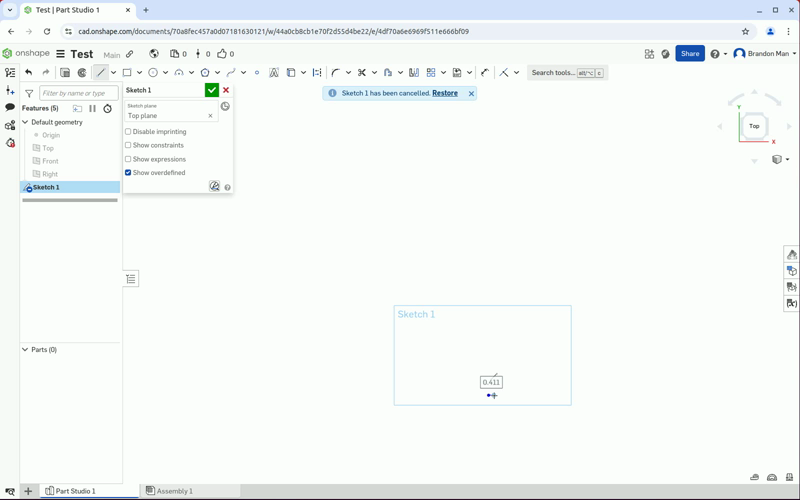
scroll(-6)
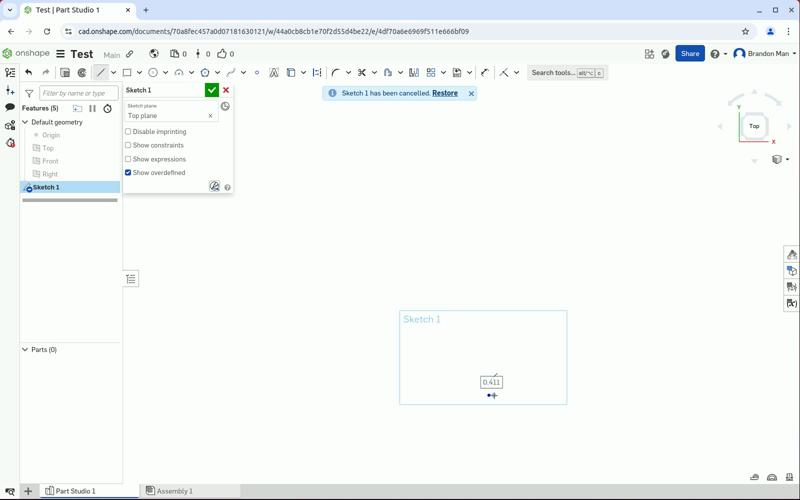
scroll(-6)
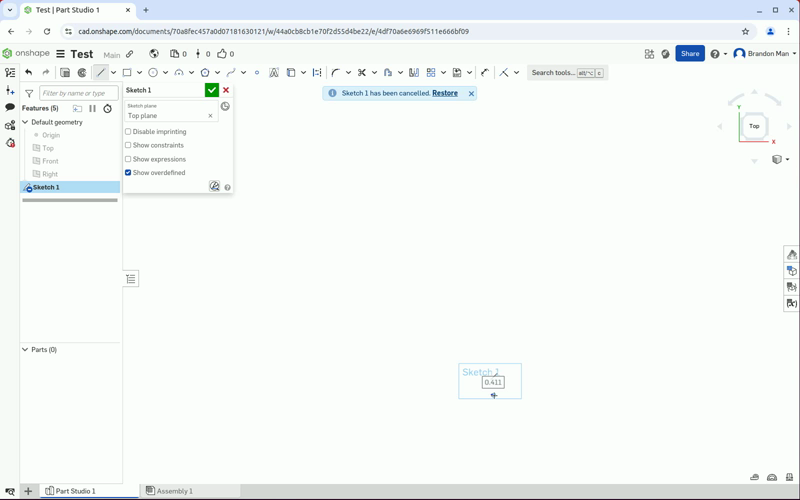
key_up(shift)
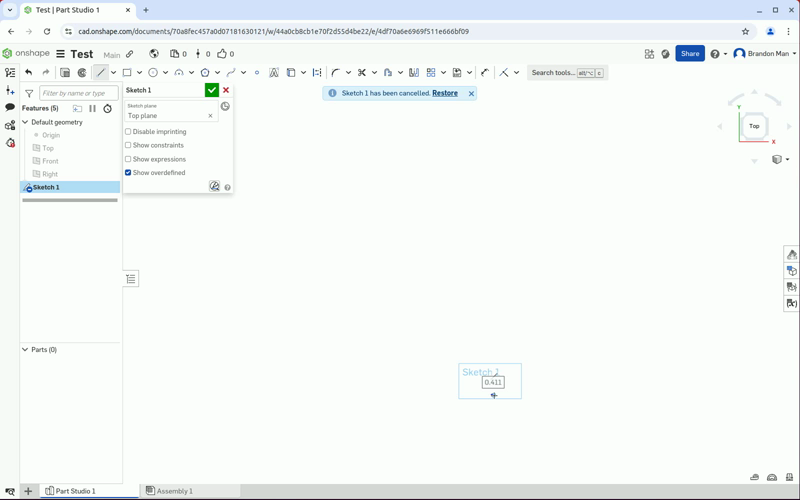
key_down(shift)
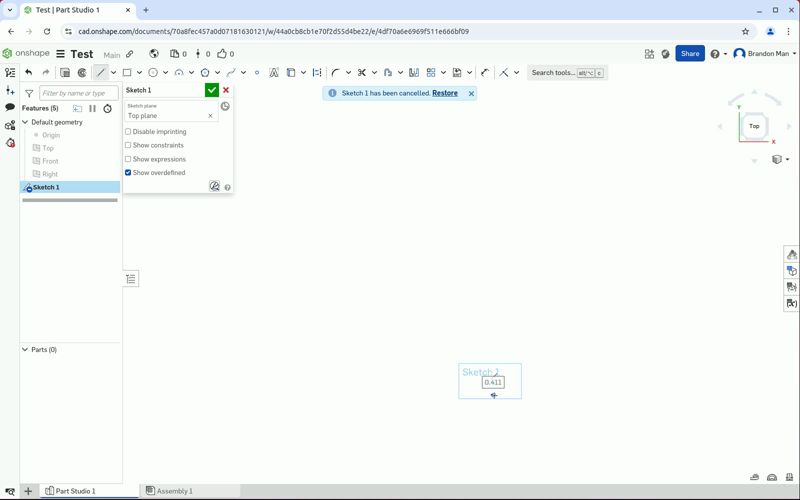
mouse_move(524, 395)
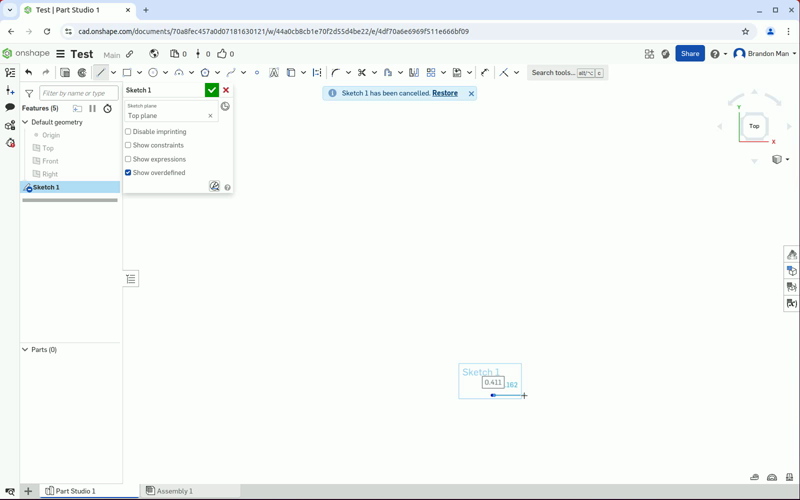
mouse_move(502, 395)
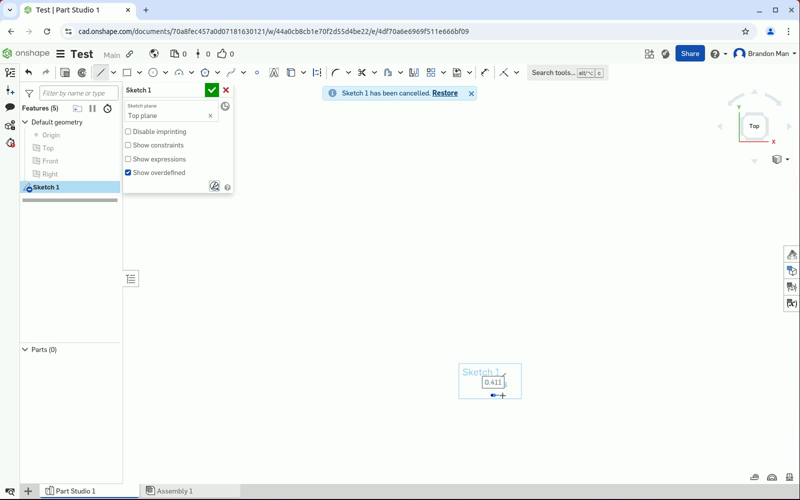
click(502, 395)
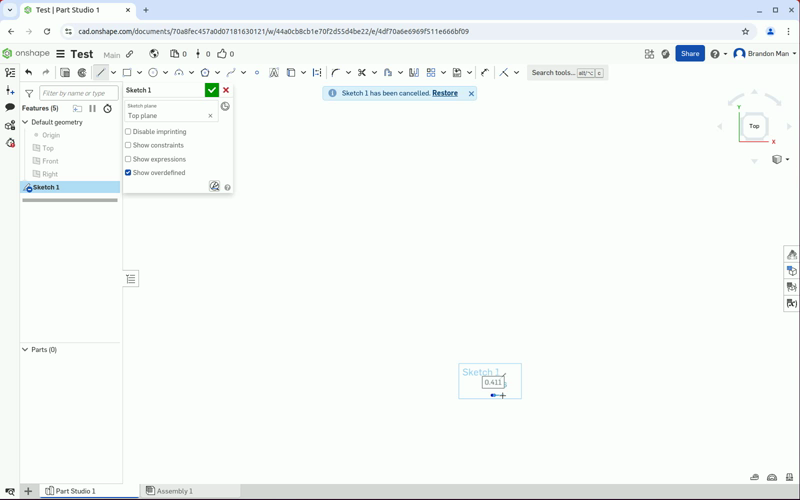
key_up(shift)
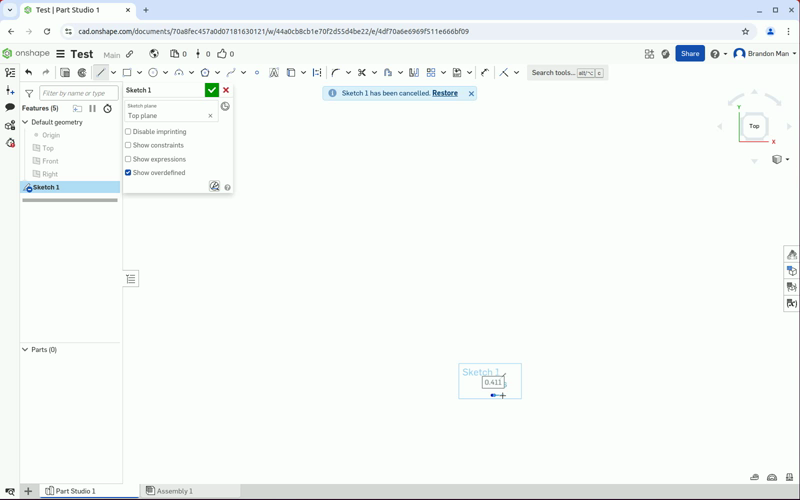
key_down(shift)
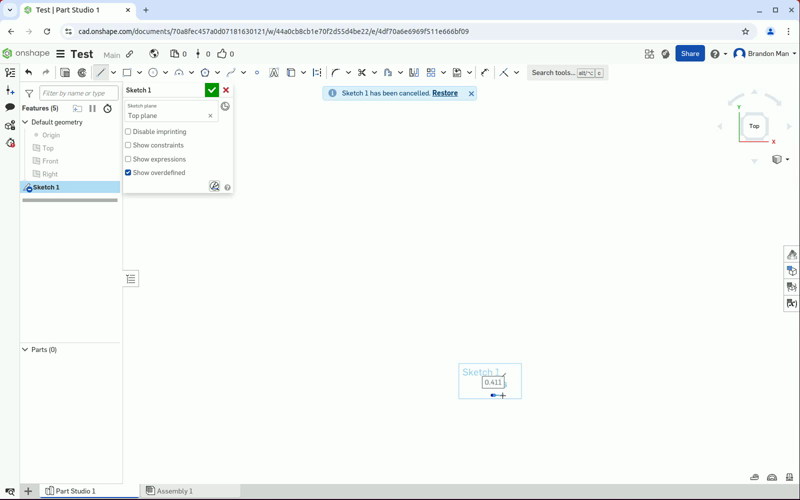
mouse_move(502, 324)
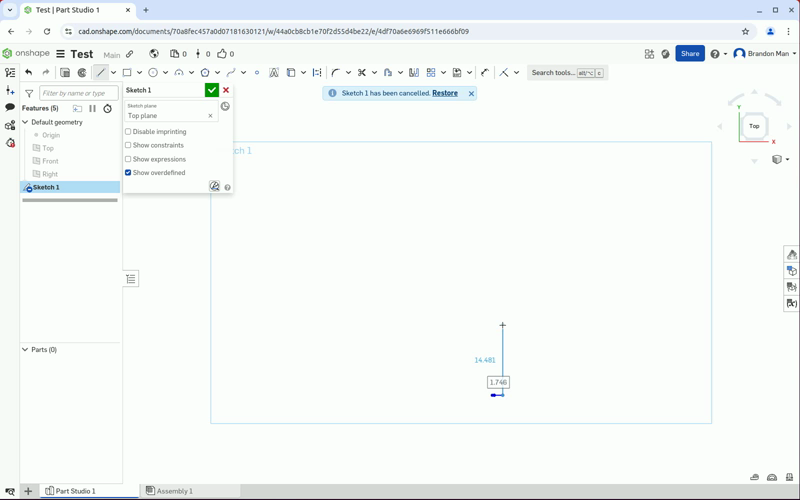
click(502, 324)
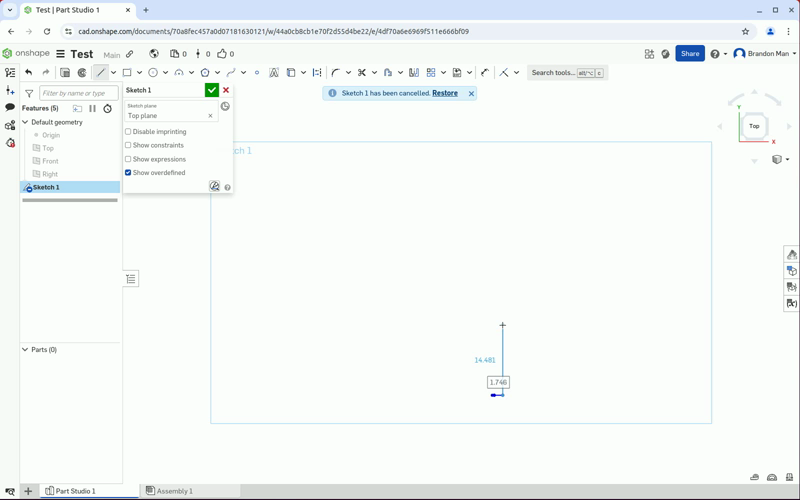
key_up(shift)
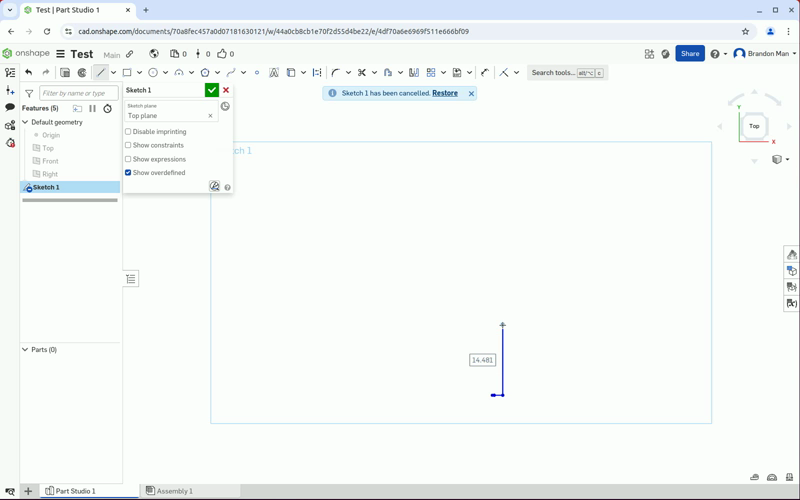
key_down(shift)
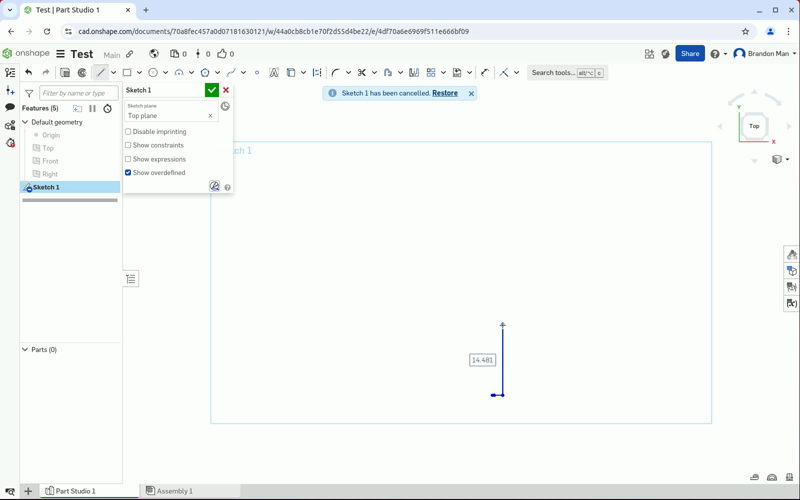
mouse_move(573, 324)
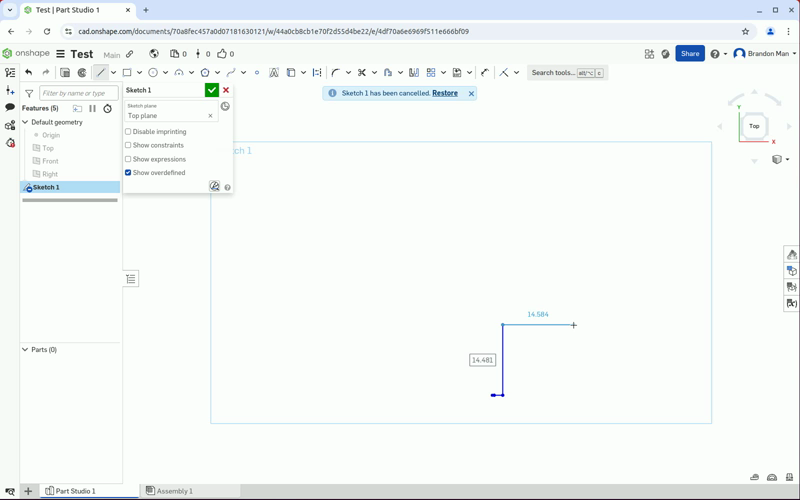
click(573, 324)
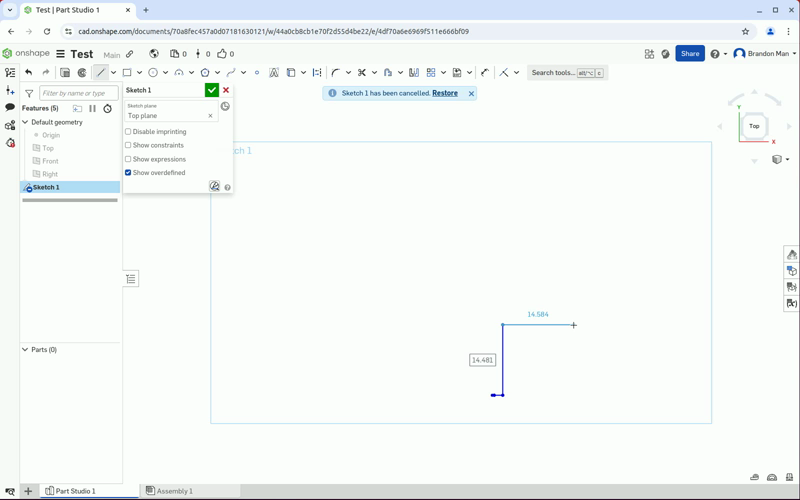
key_up(shift)
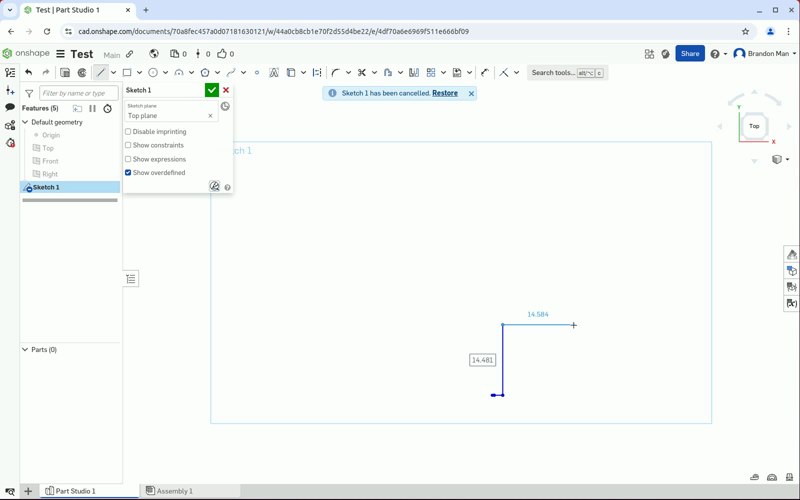
key_down(shift)
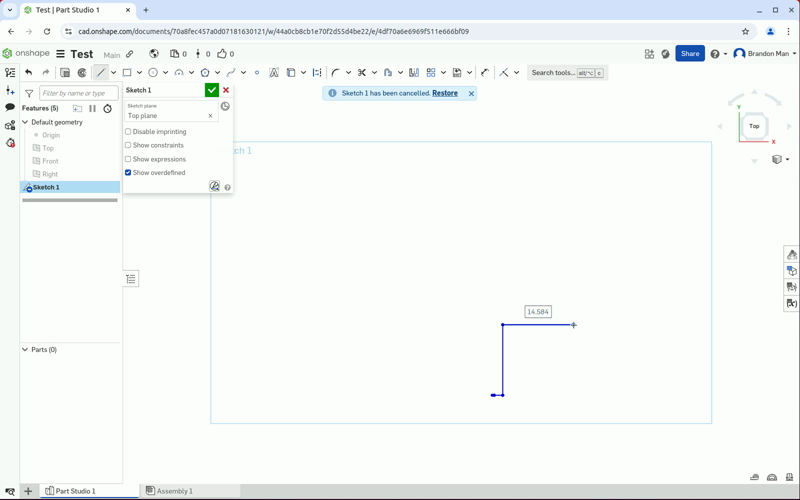
mouse_move(589, 324)
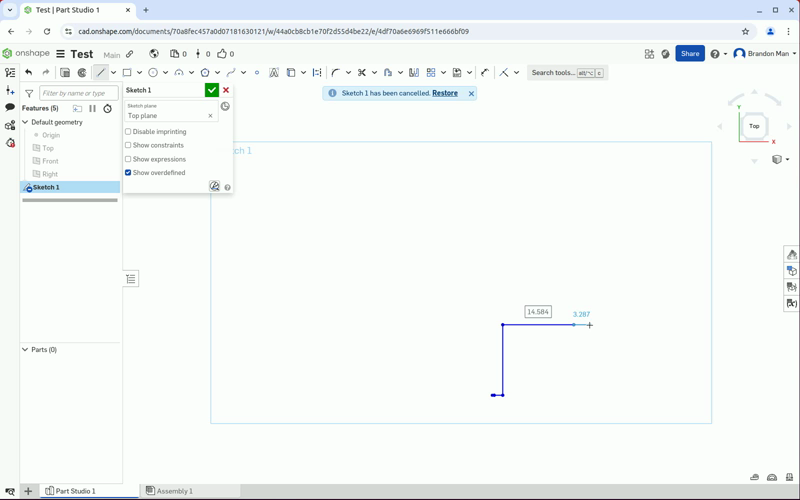
mouse_move(573, 315)
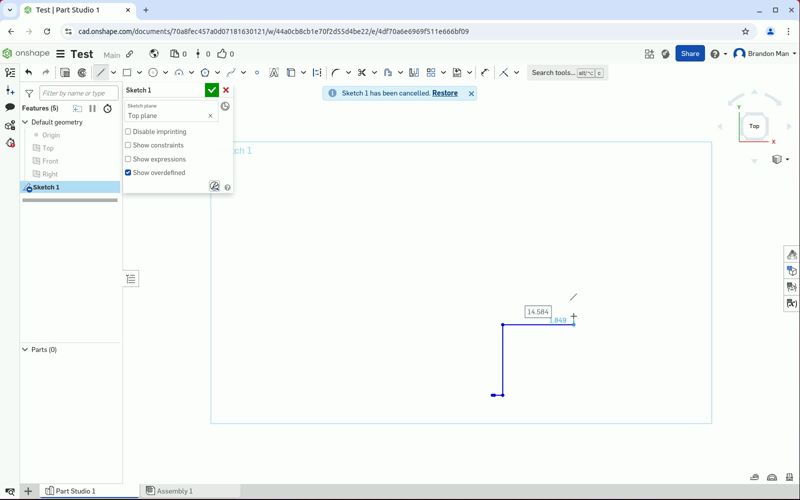
click(573, 315)
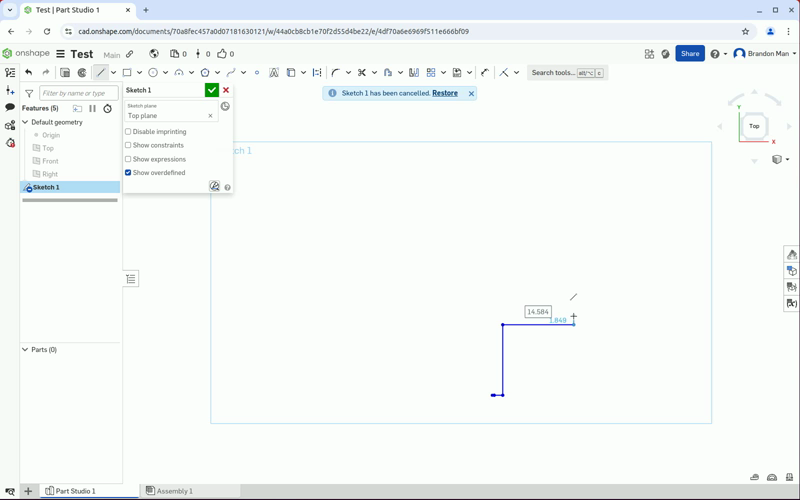
key_up(shift)
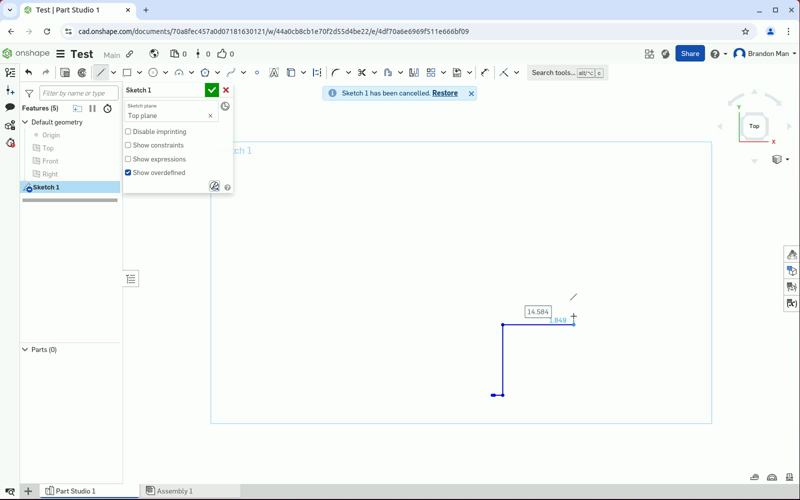
key_down(shift)
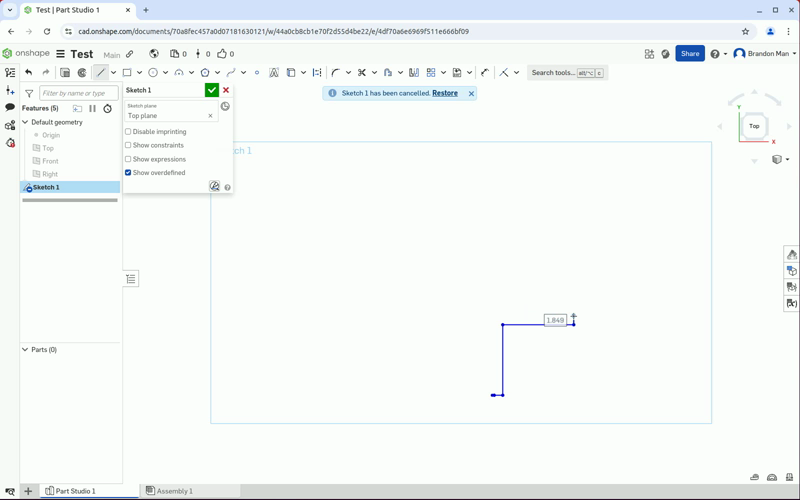
mouse_move(502, 315)
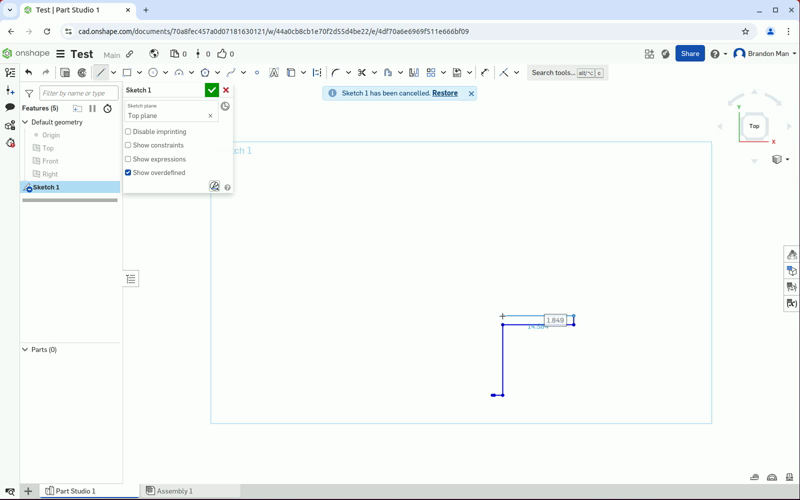
click(502, 315)
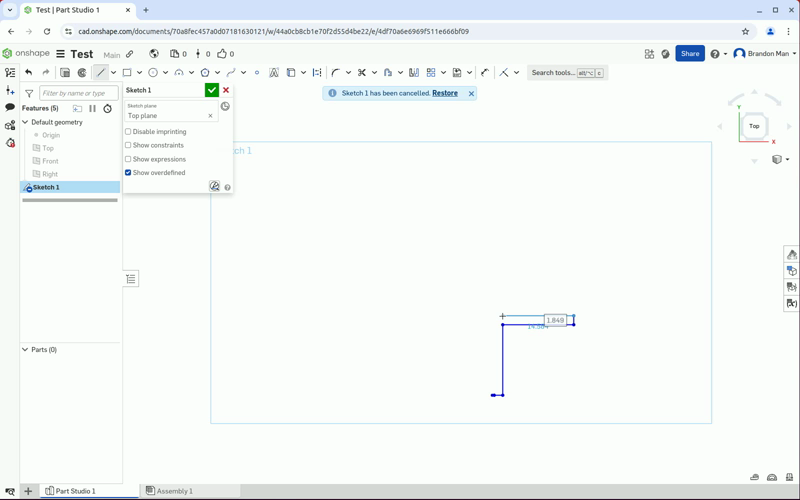
key_up(shift)
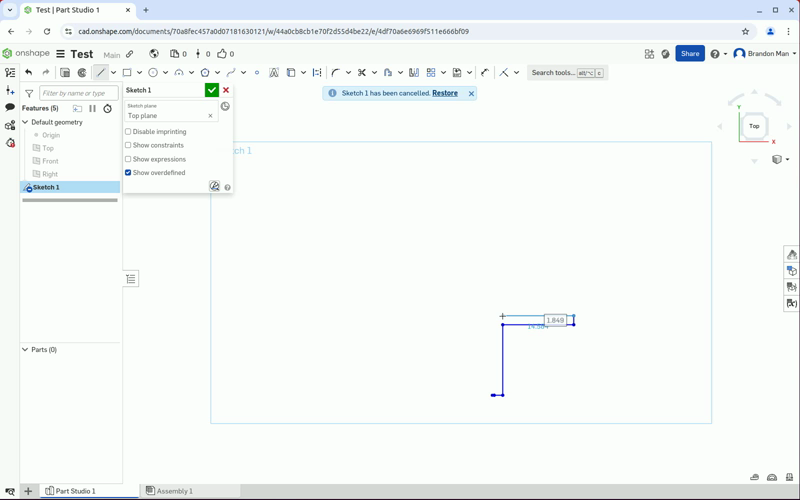
key_down(shift)
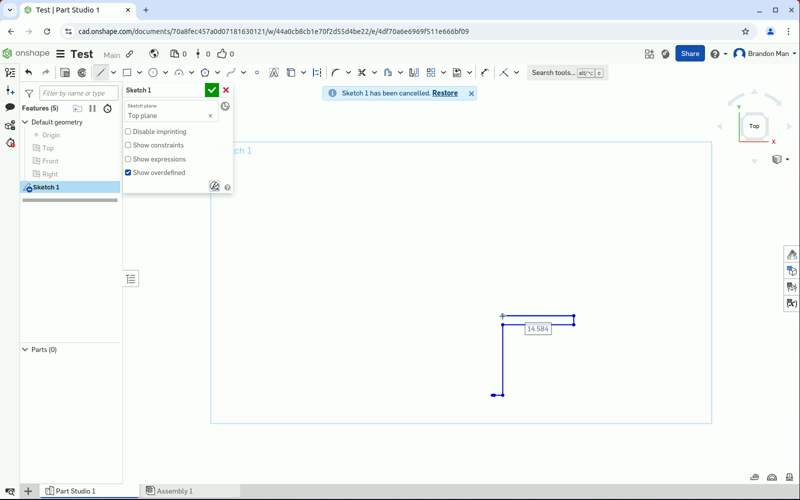
mouse_move(532, 315)
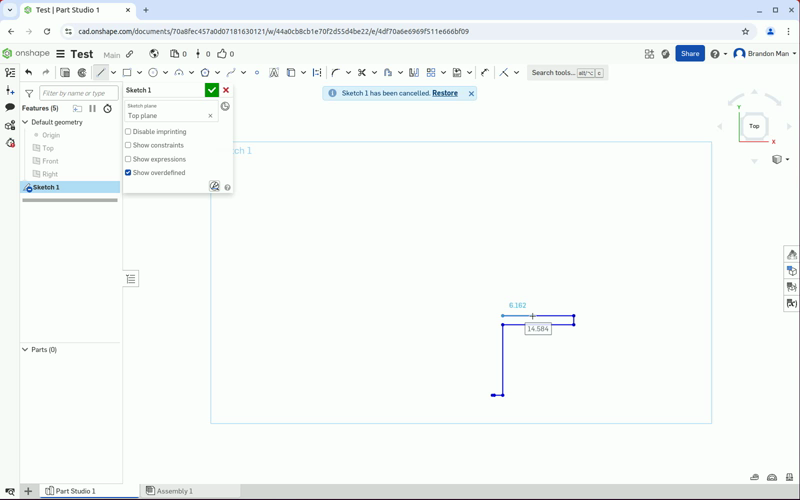
mouse_move(494, 315)
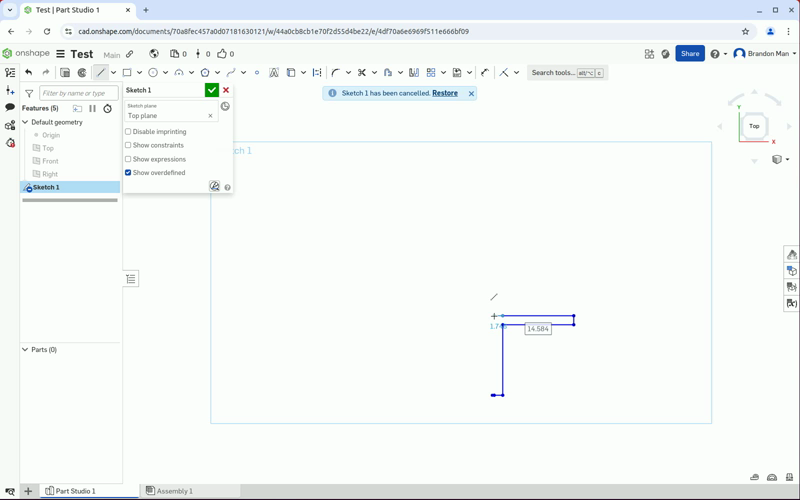
click(494, 315)
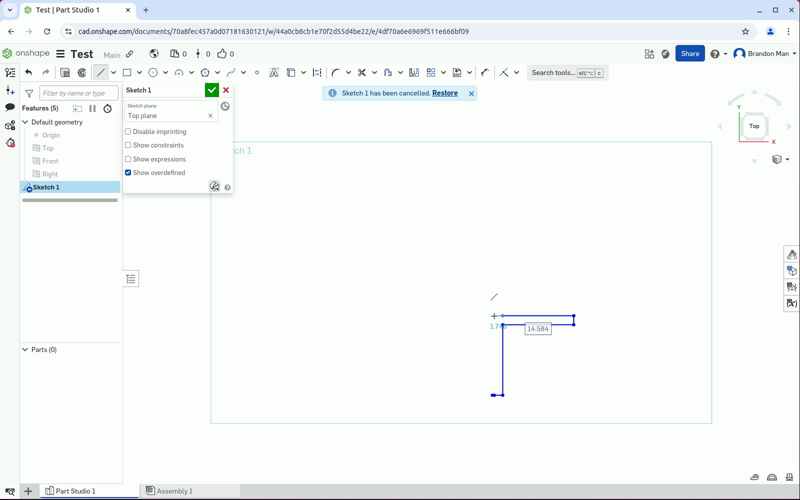
key_up(shift)
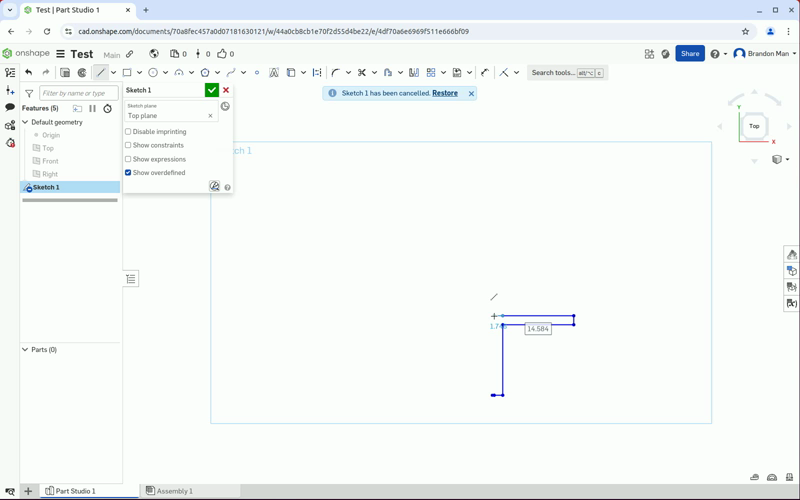
key_down(shift)
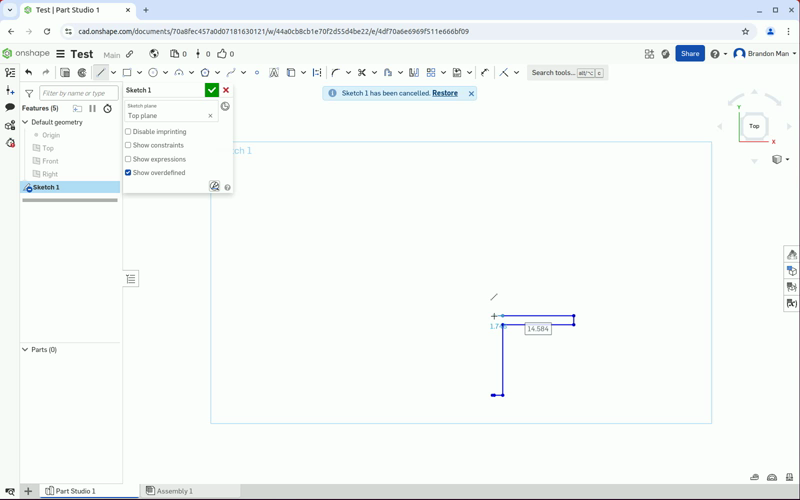
mouse_move(524, 315)
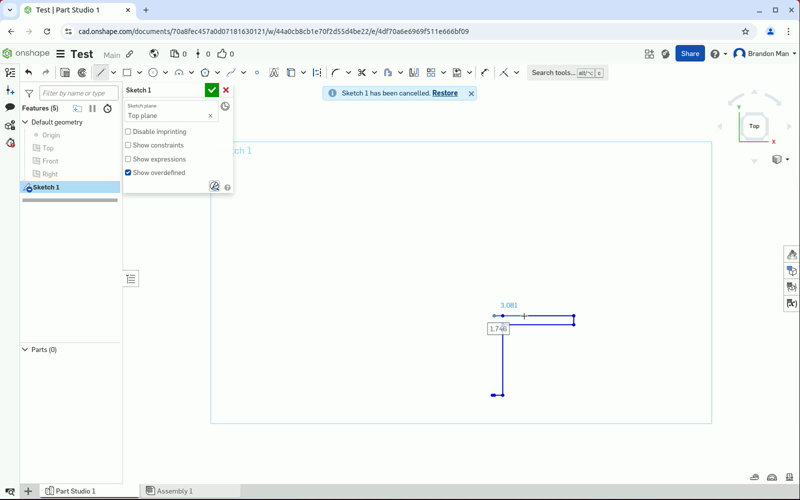
mouse_move(492, 315)
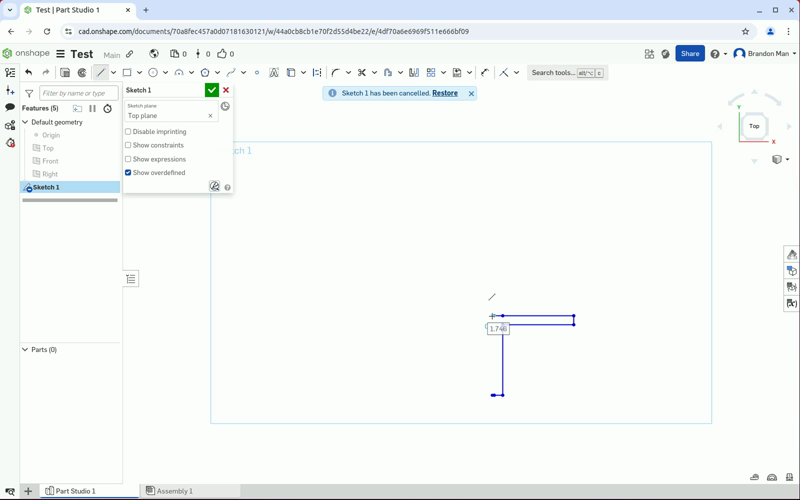
scroll(6)
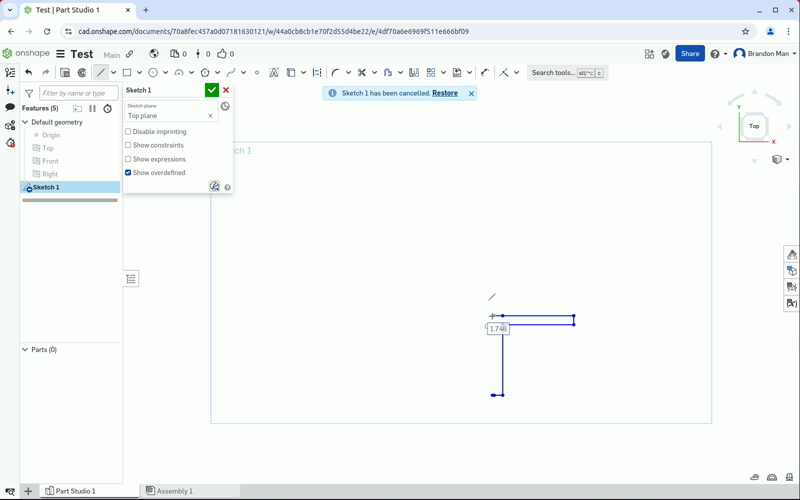
scroll(6)
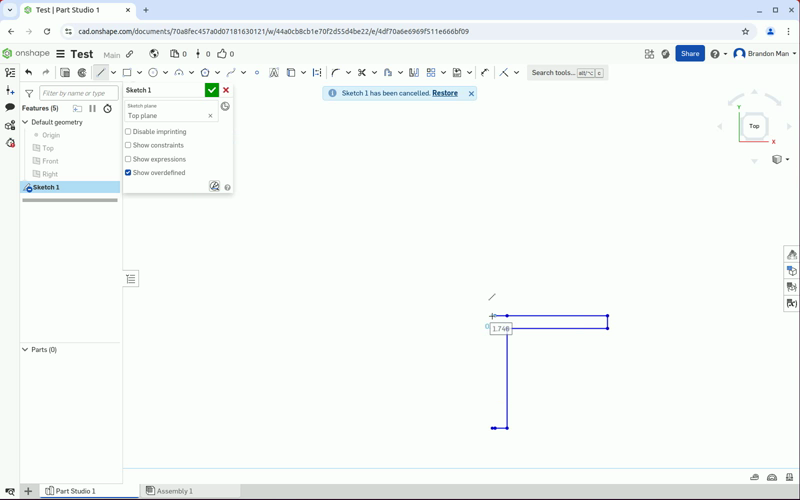
scroll(6)
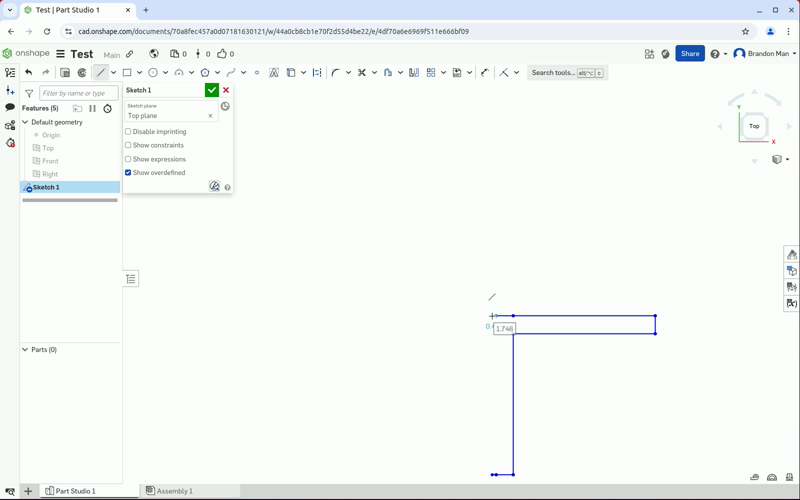
scroll(6)
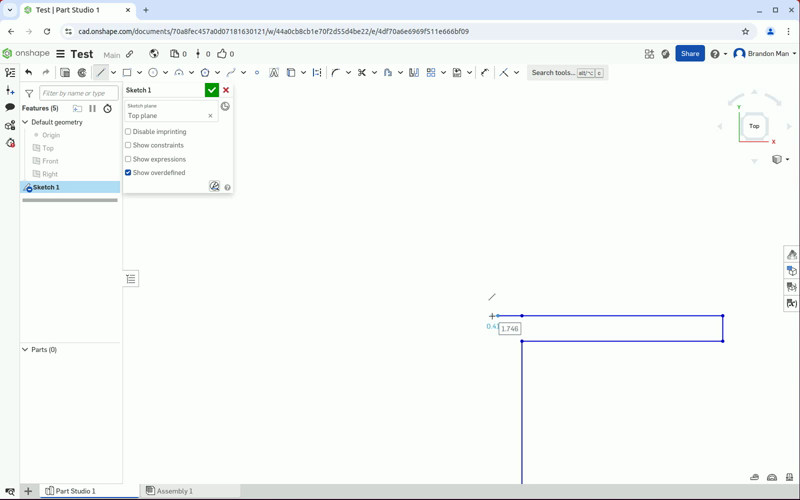
scroll(6)
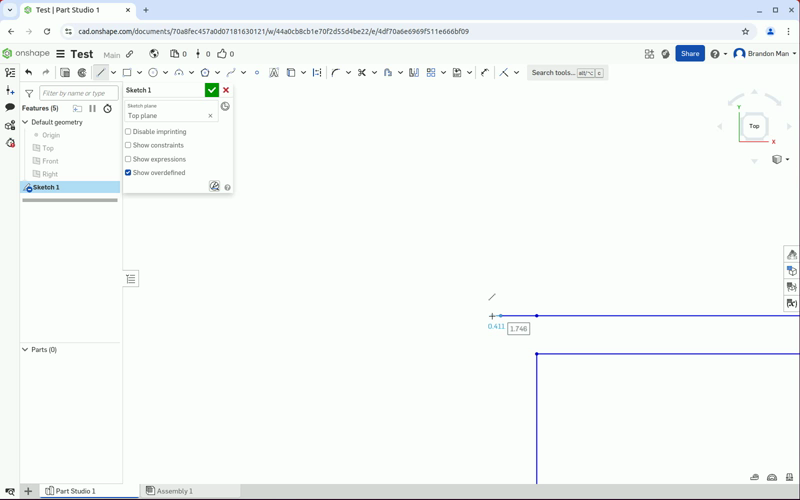
scroll(6)
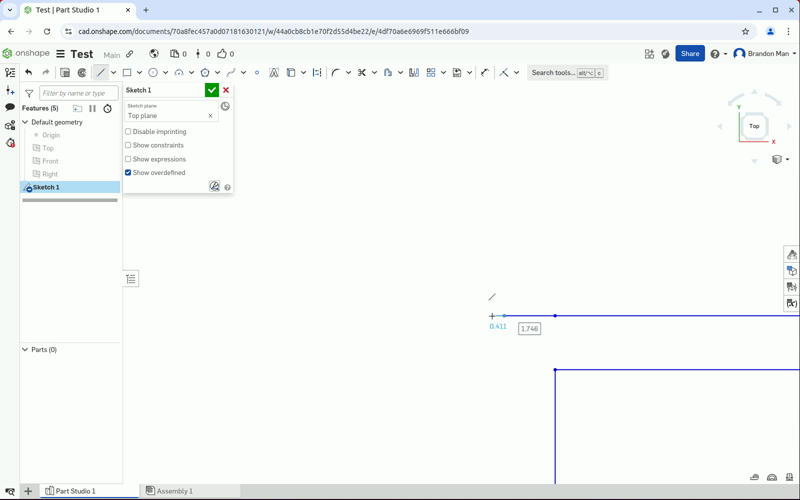
scroll(6)
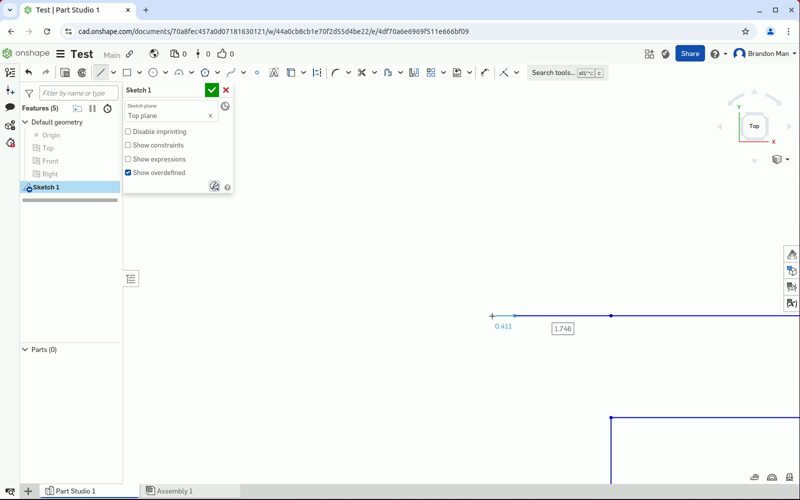
click(492, 315)
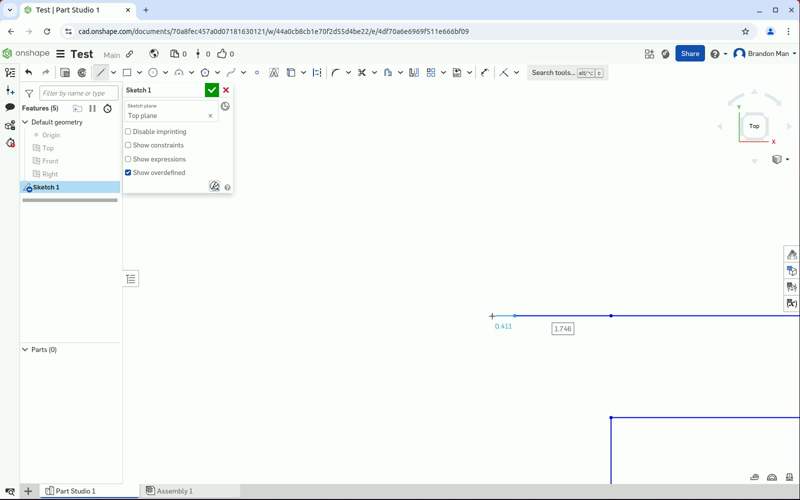
scroll(-6)
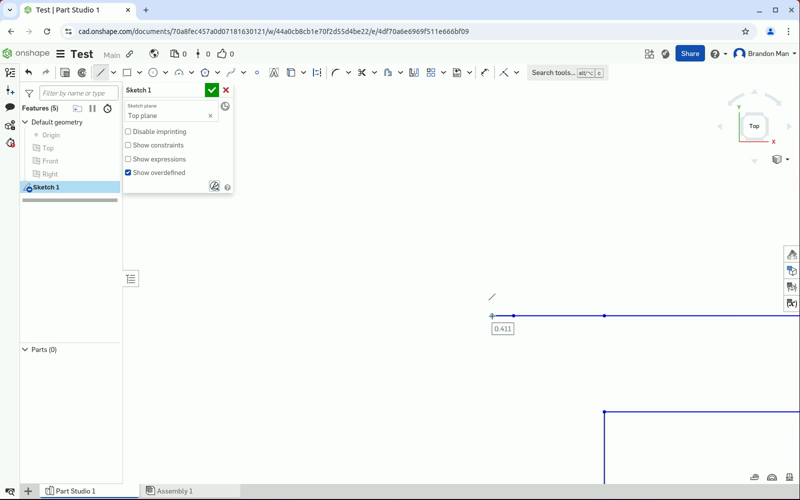
scroll(-6)
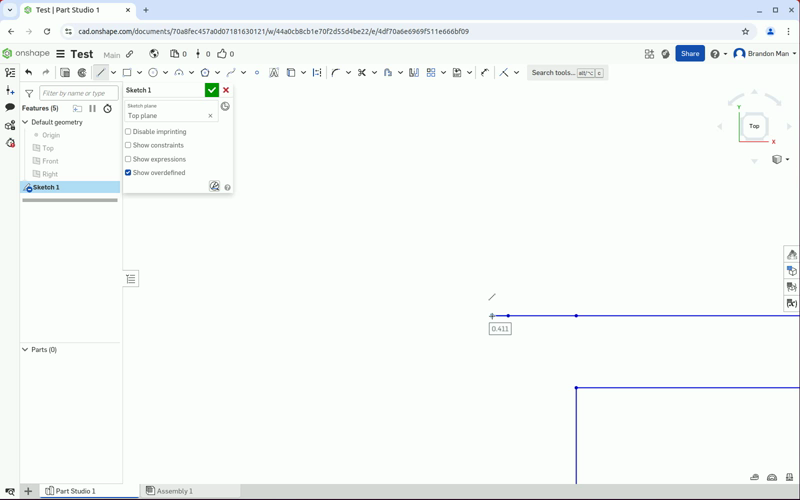
scroll(-6)
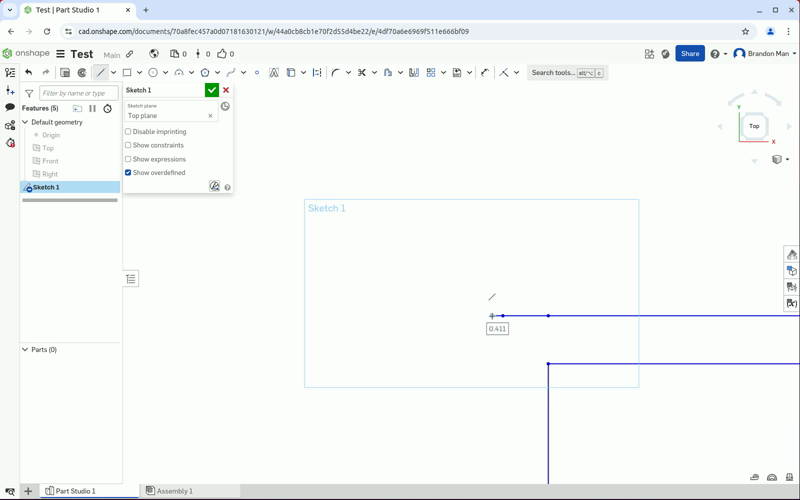
scroll(-6)
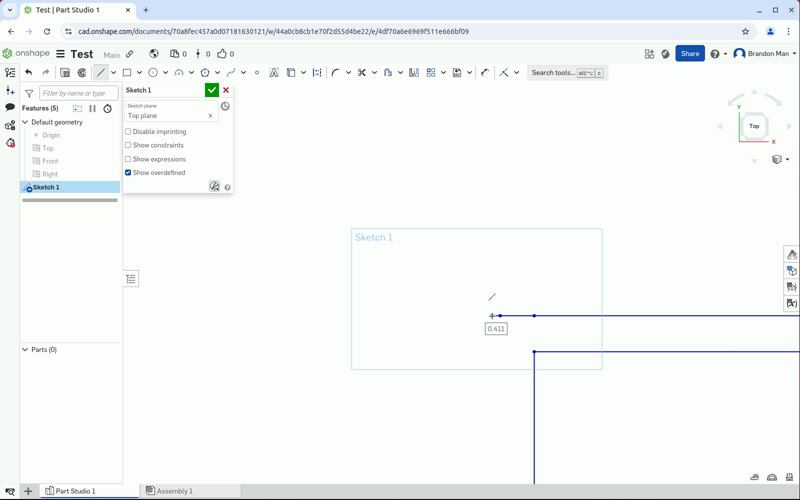
scroll(-6)
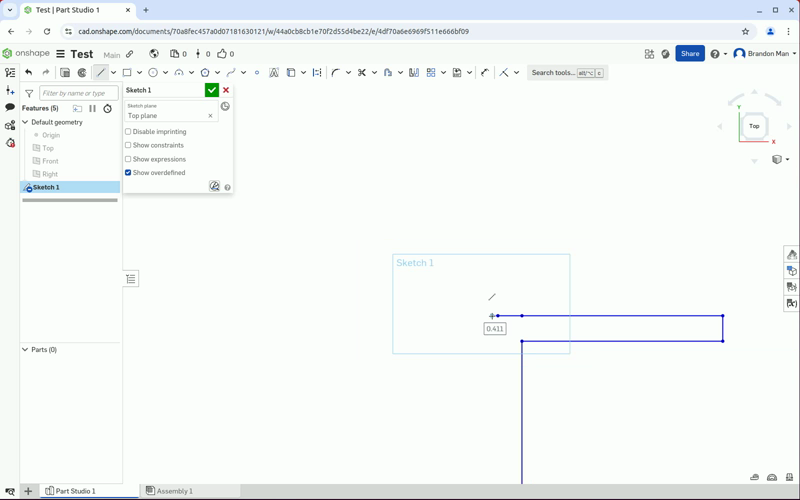
scroll(-6)
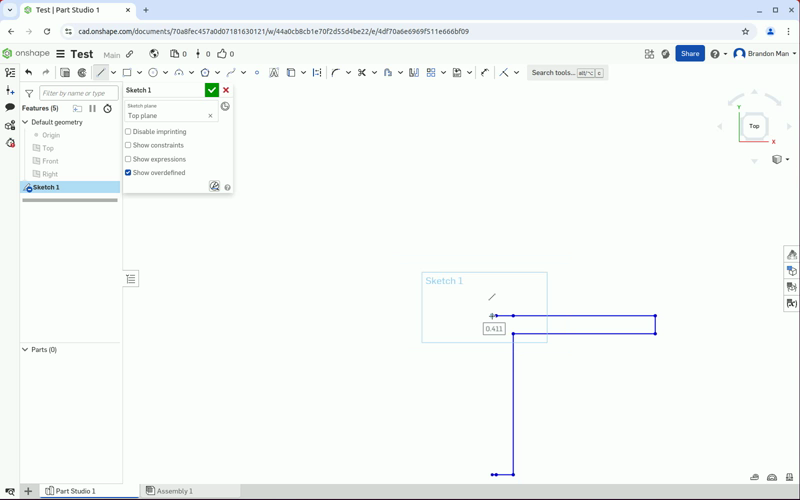
scroll(-6)
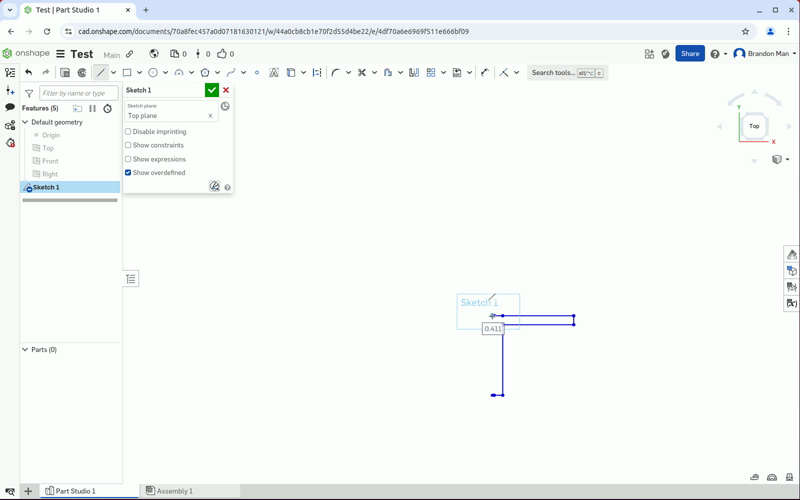
key_up(shift)
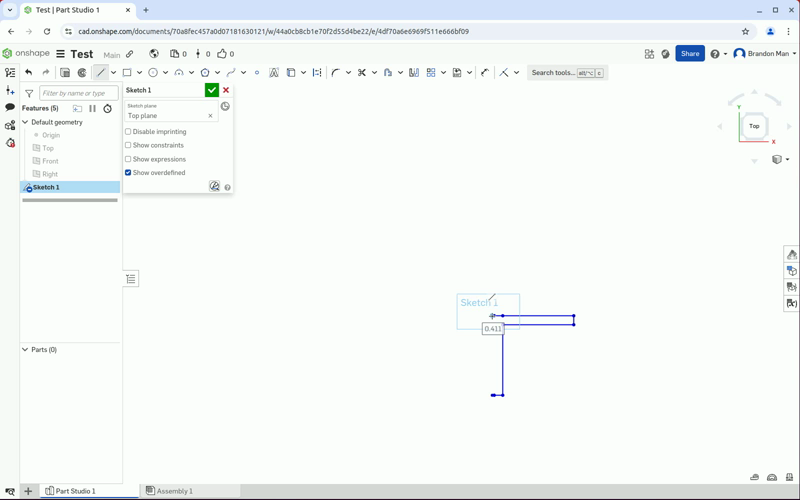
key_down(shift)
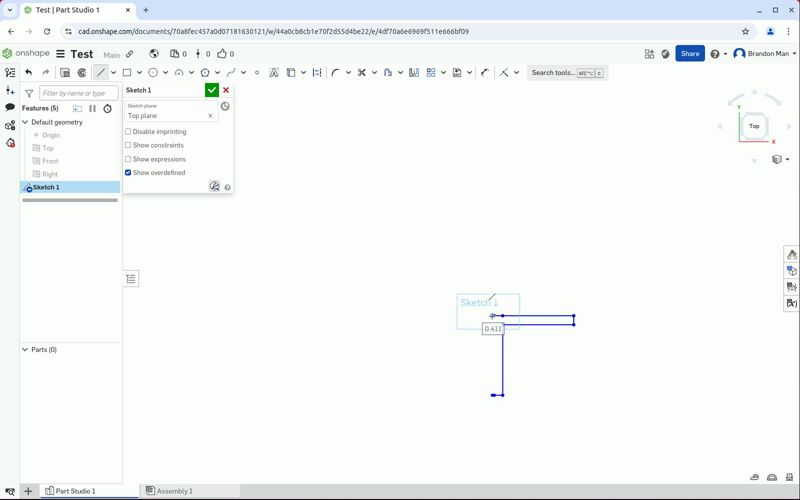
mouse_move(522, 315)
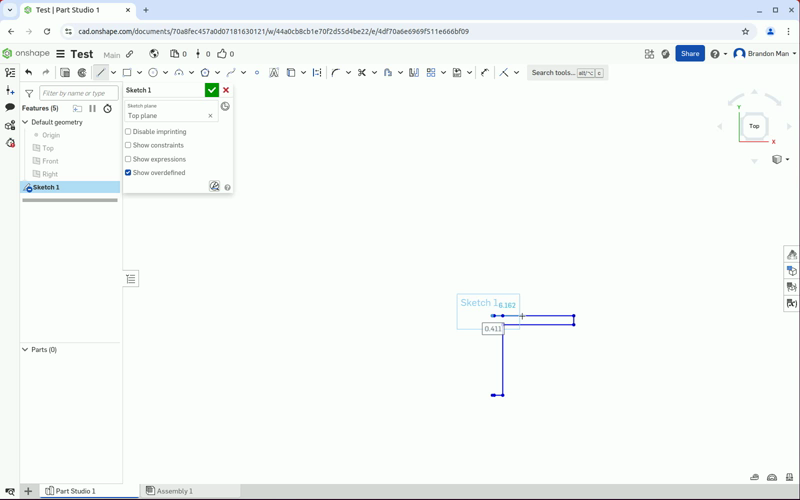
mouse_move(492, 324)
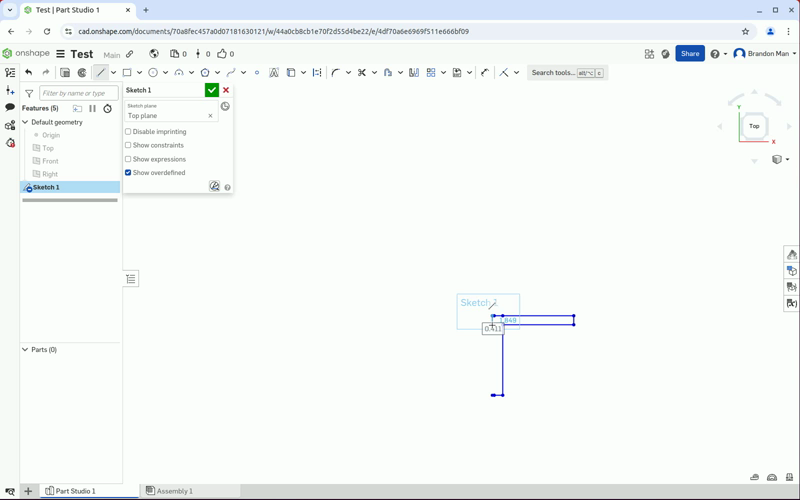
click(492, 324)
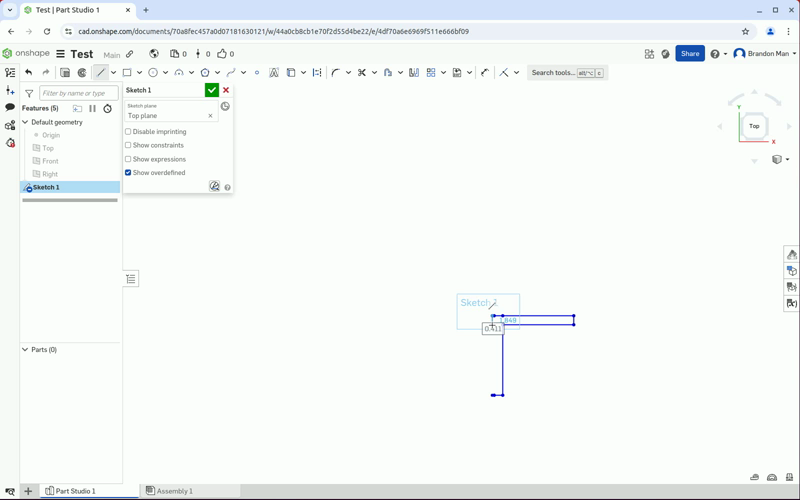
key_up(shift)
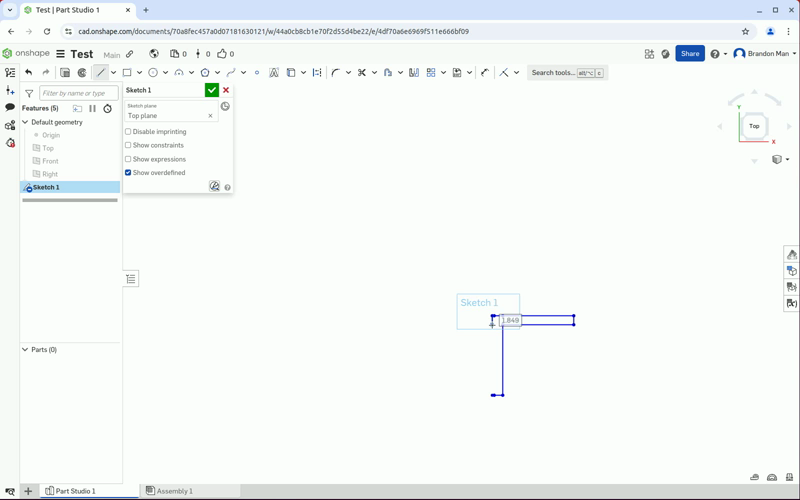
key_down(shift)
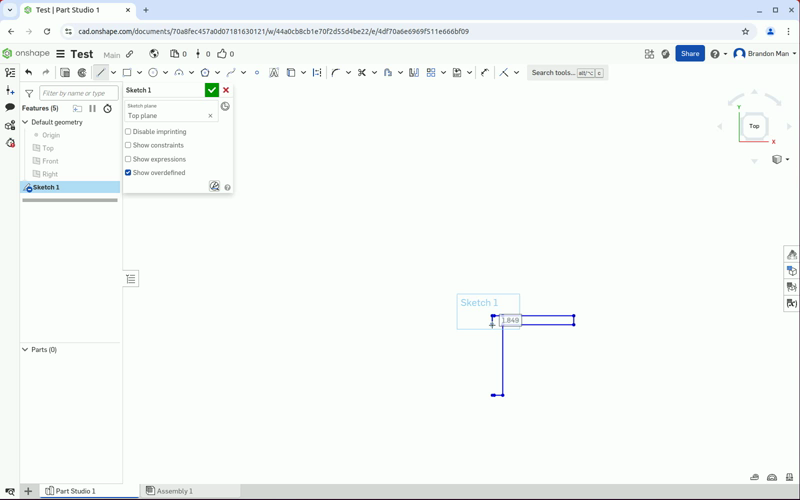
mouse_move(492, 395)
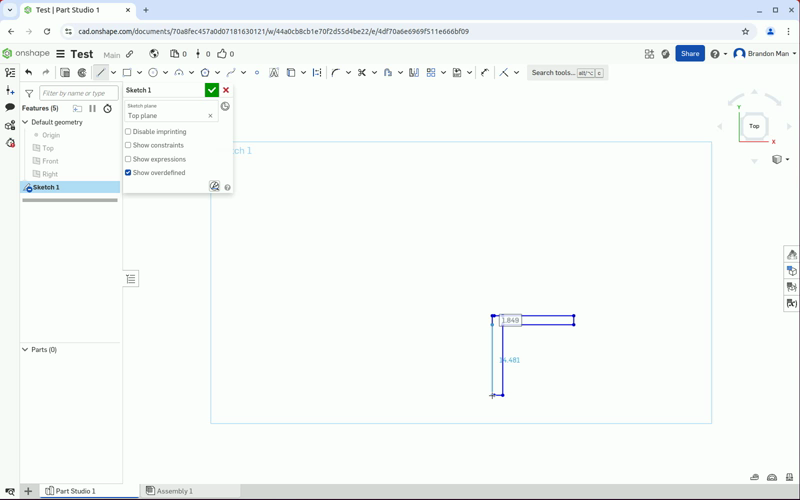
scroll(6)
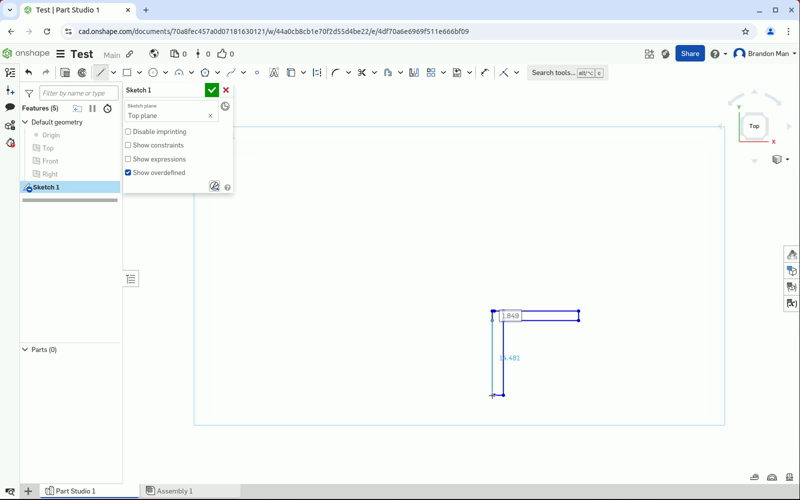
scroll(6)
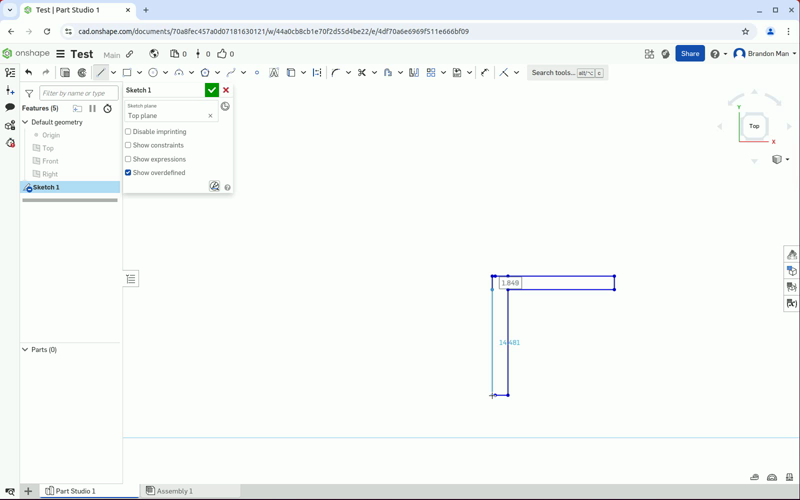
scroll(6)
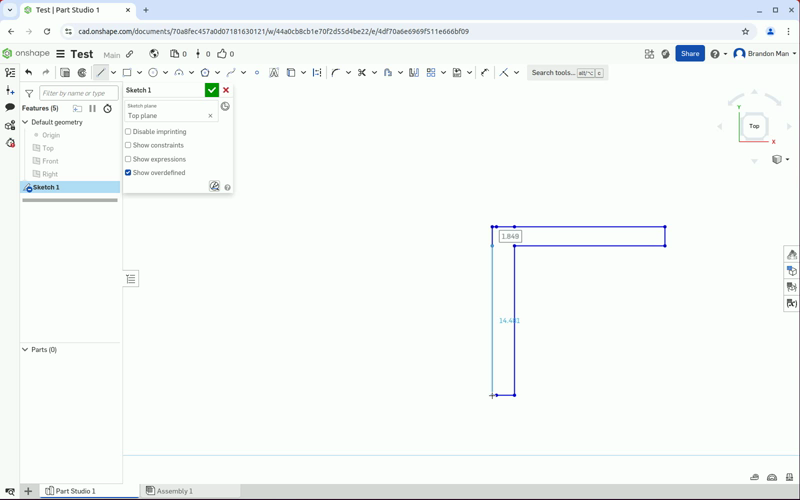
scroll(6)
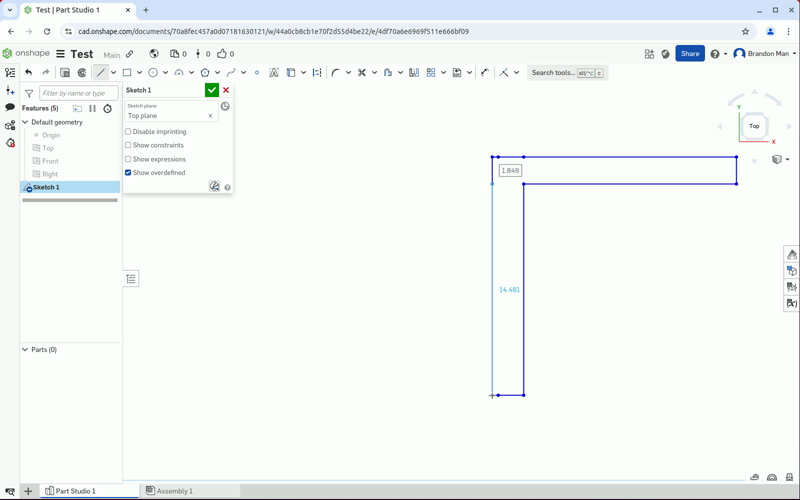
scroll(6)
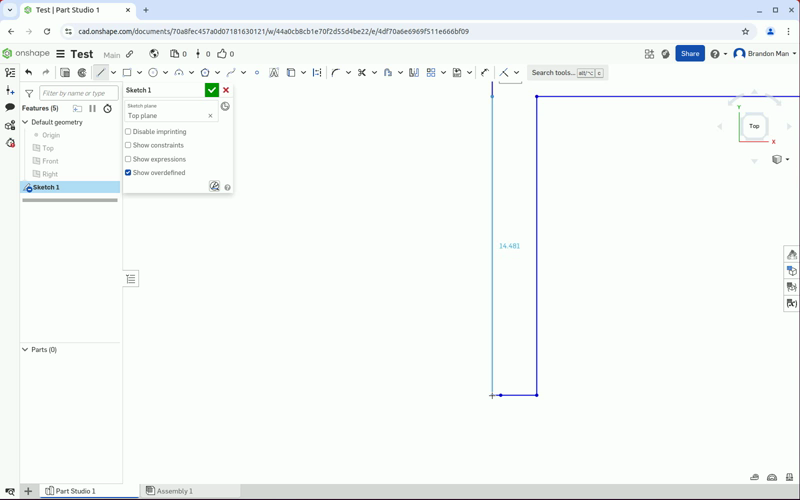
scroll(6)
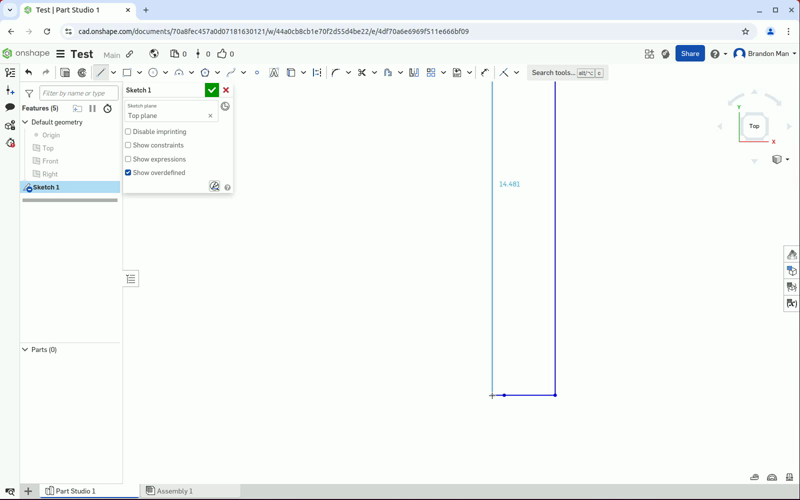
scroll(6)
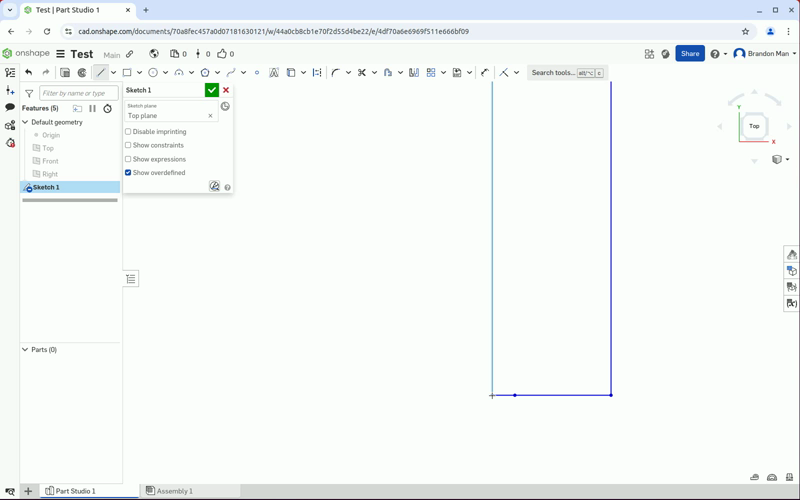
key_up(shift)
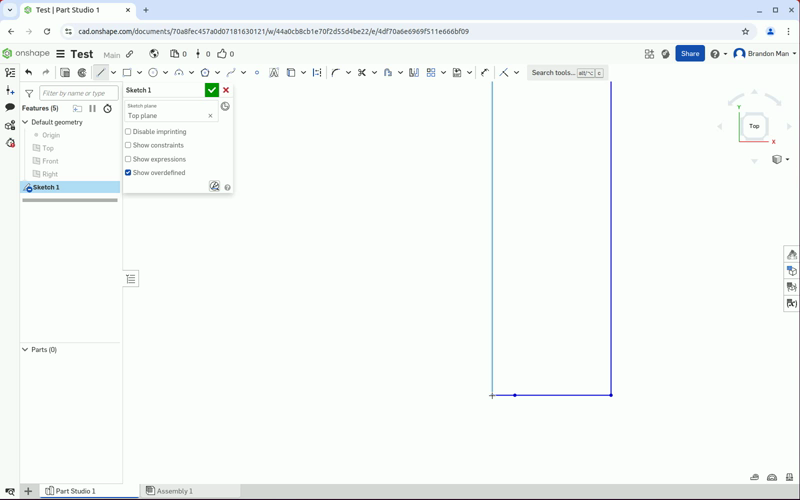
click(492, 395)
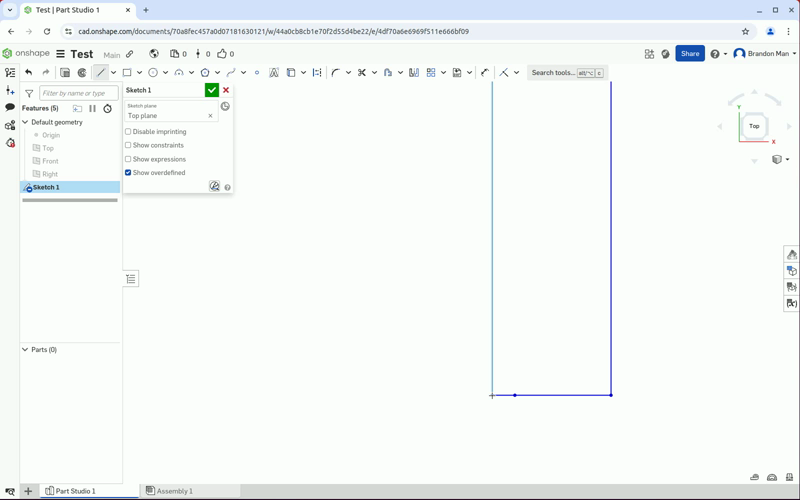
scroll(-6)
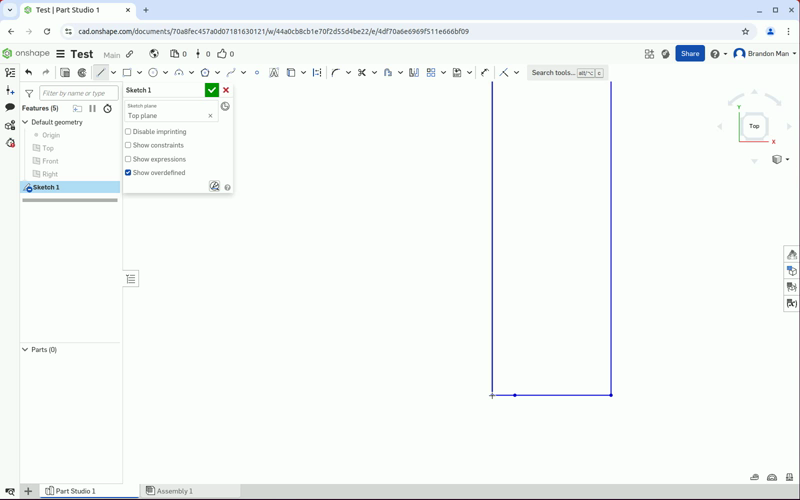
scroll(-6)
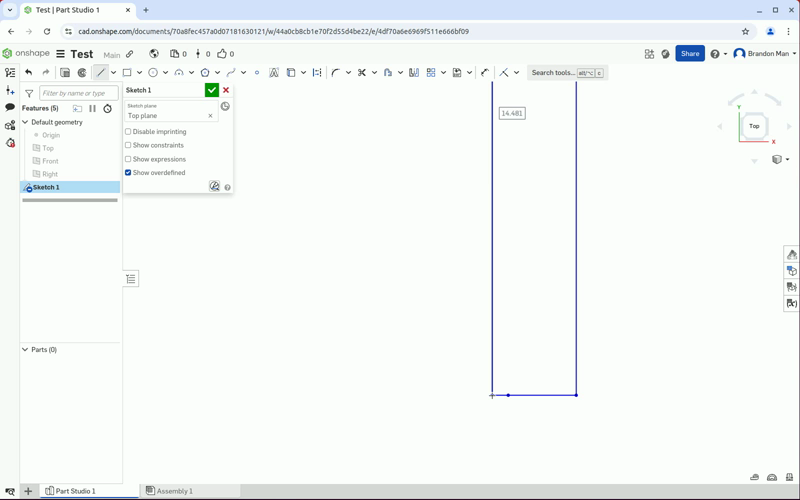
scroll(-6)
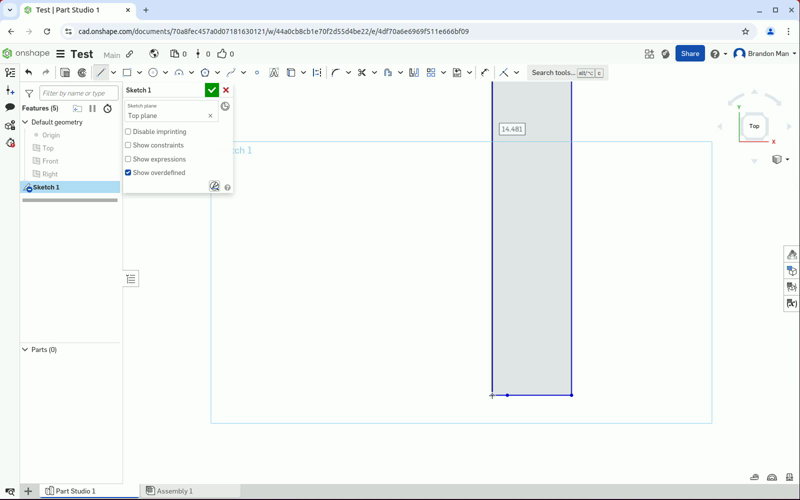
scroll(-6)
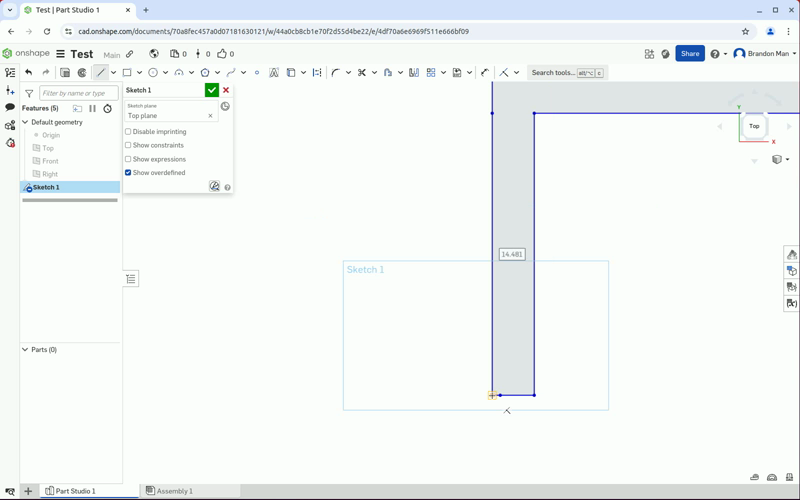
scroll(-6)
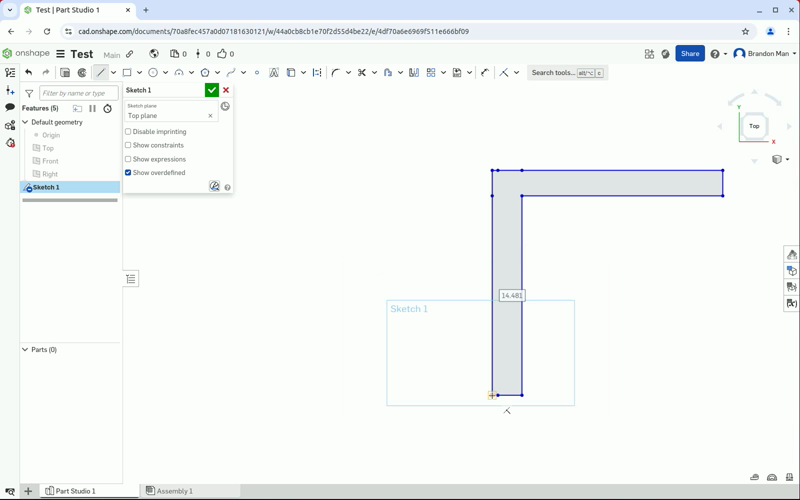
scroll(-6)
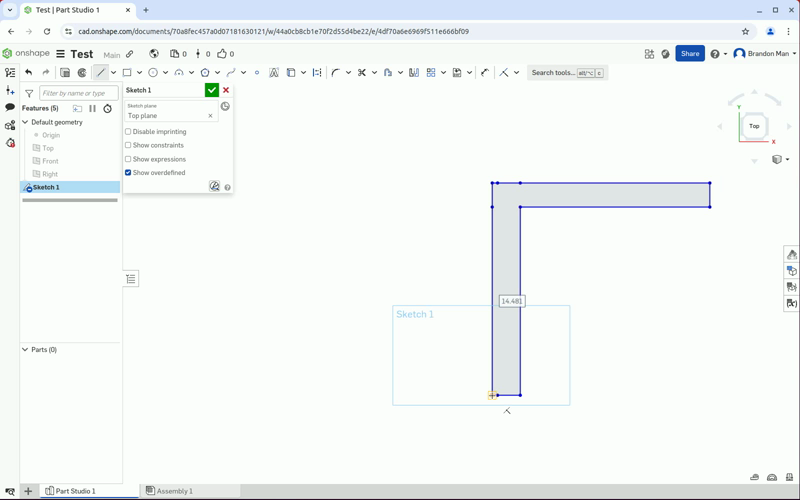
scroll(-6)
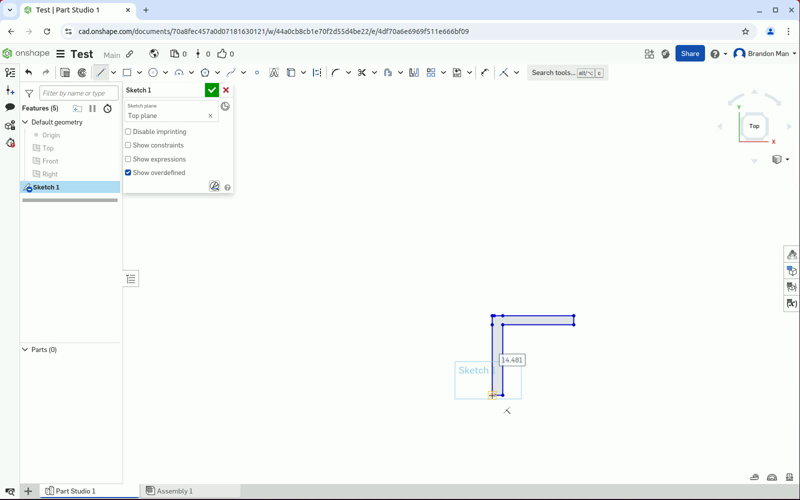
key(esc)
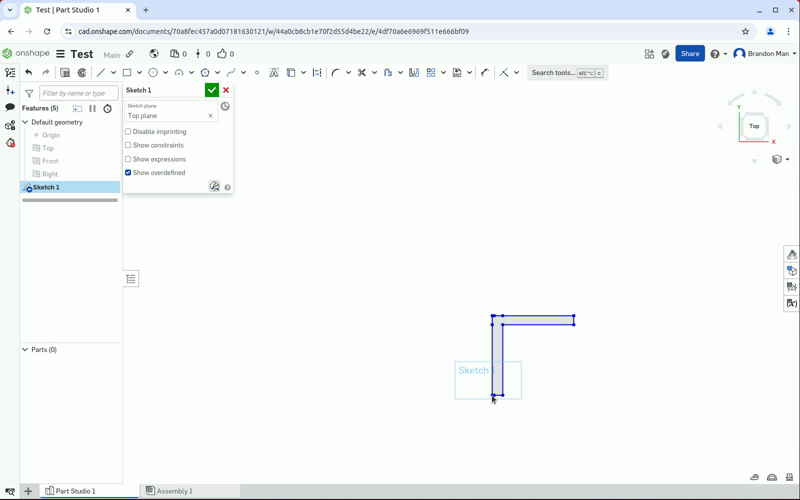
mouse_move(543, 318)
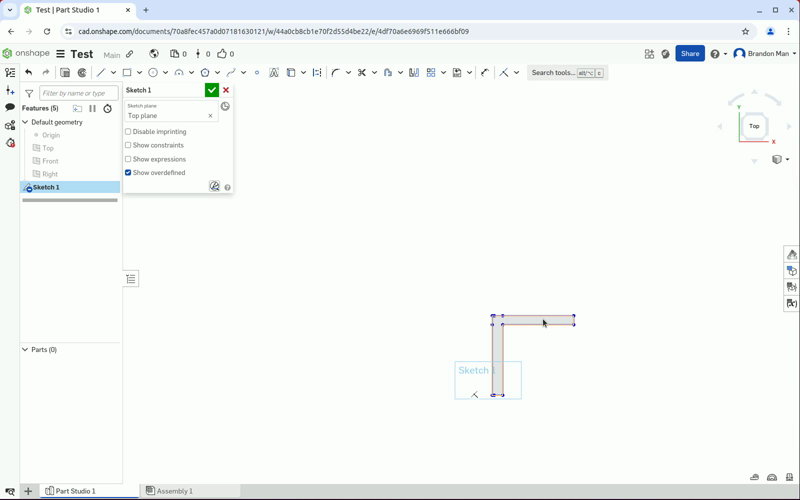
scroll(6)
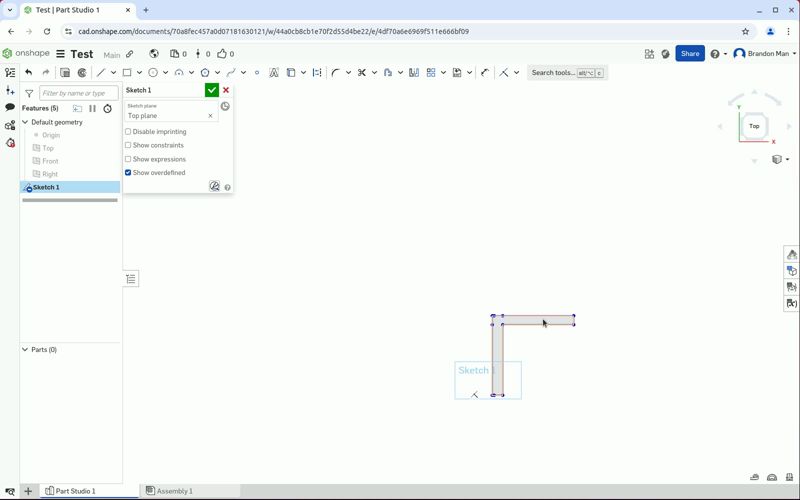
scroll(6)
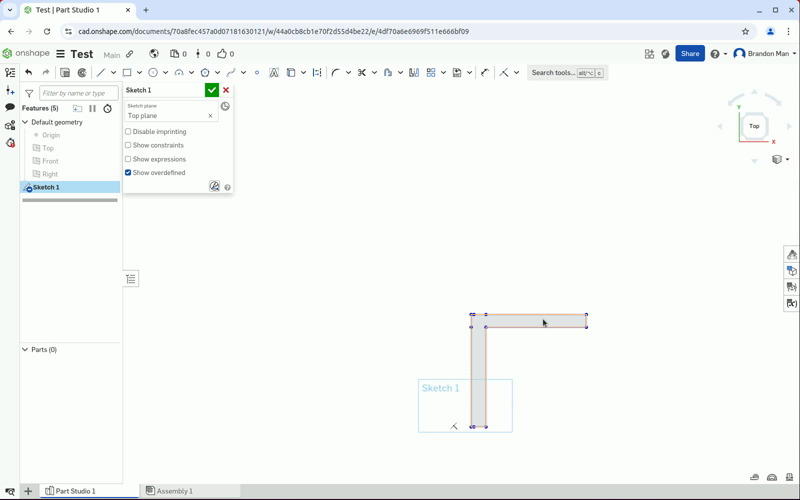
scroll(6)
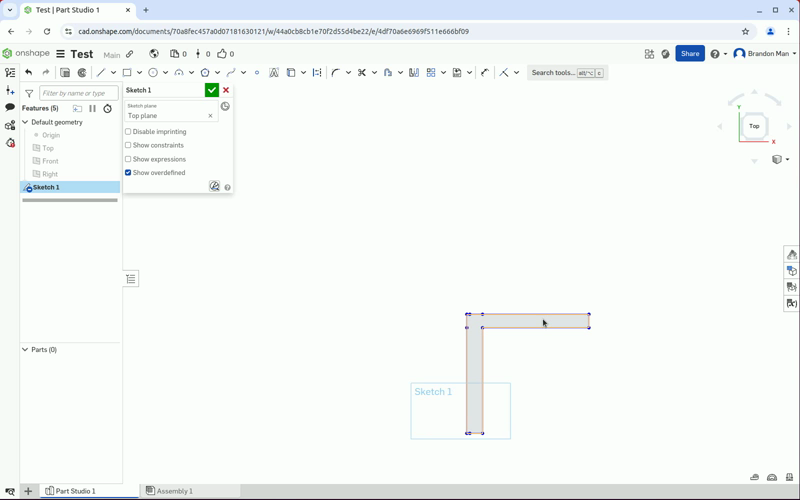
scroll(6)
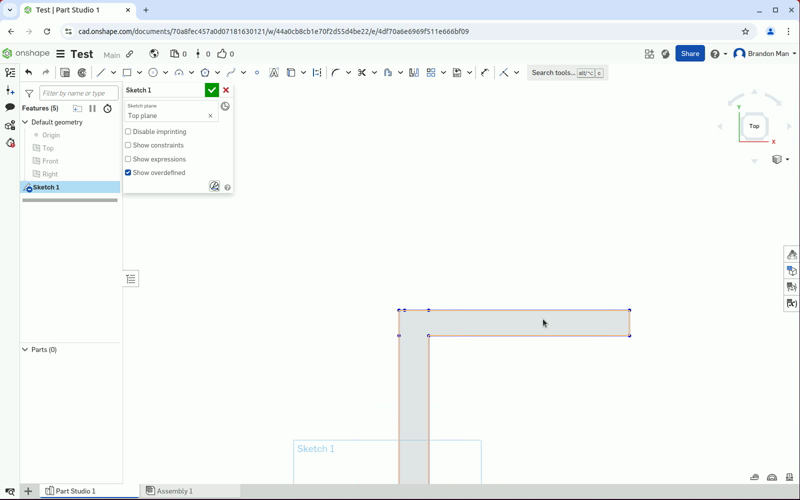
scroll(6)
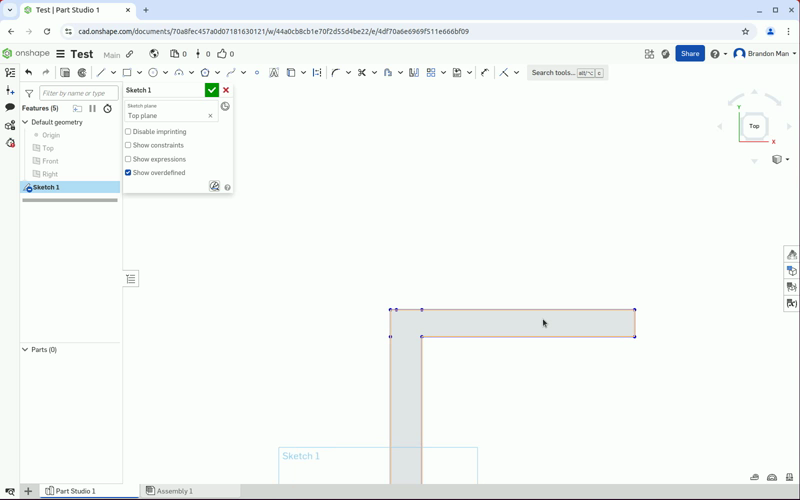
scroll(6)
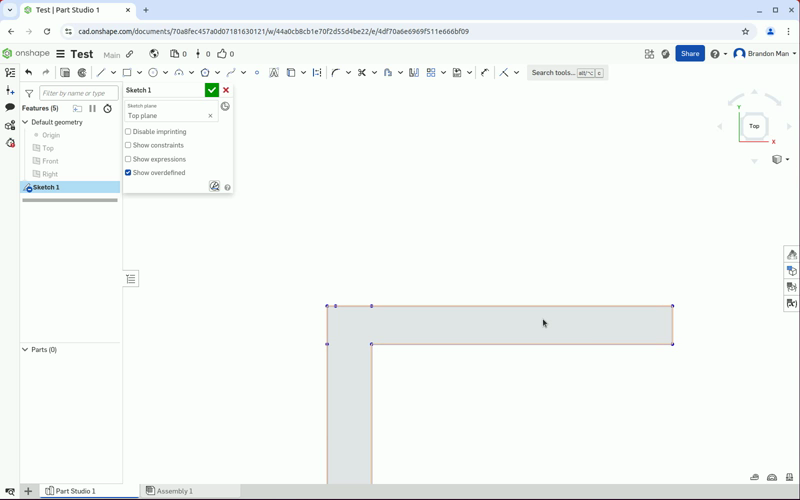
scroll(6)
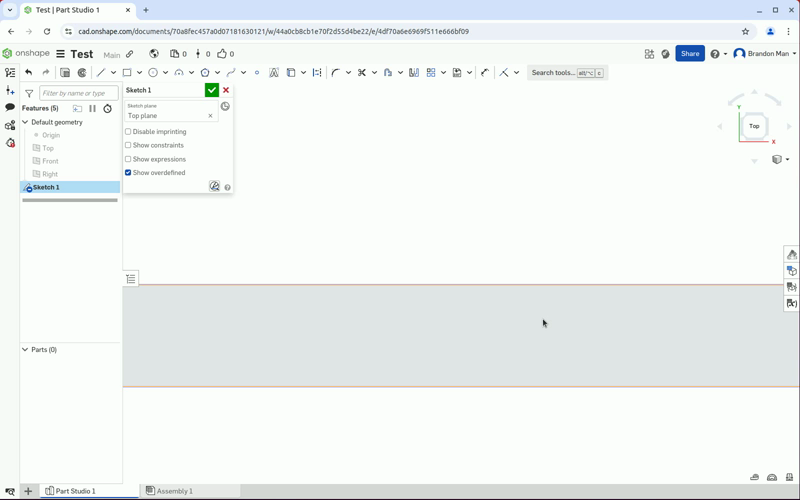
click(543, 318)
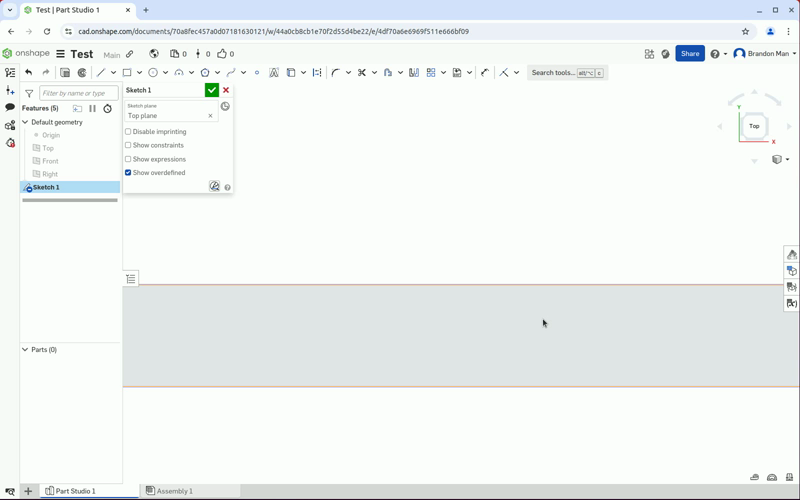
scroll(-6)
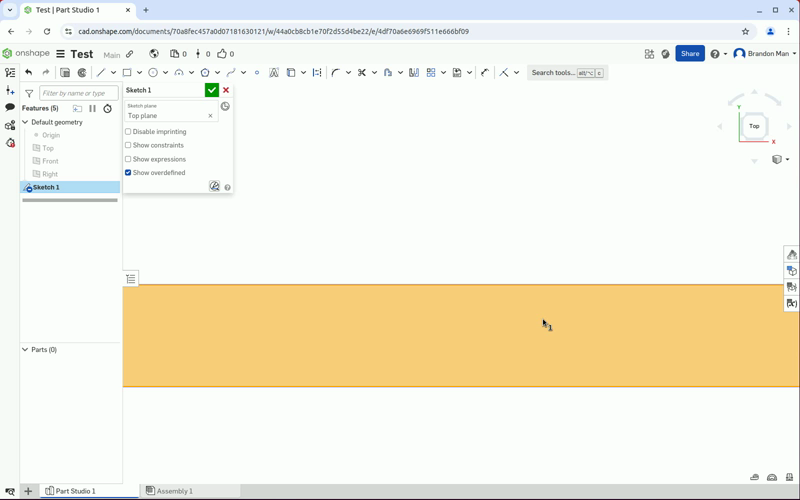
scroll(-6)
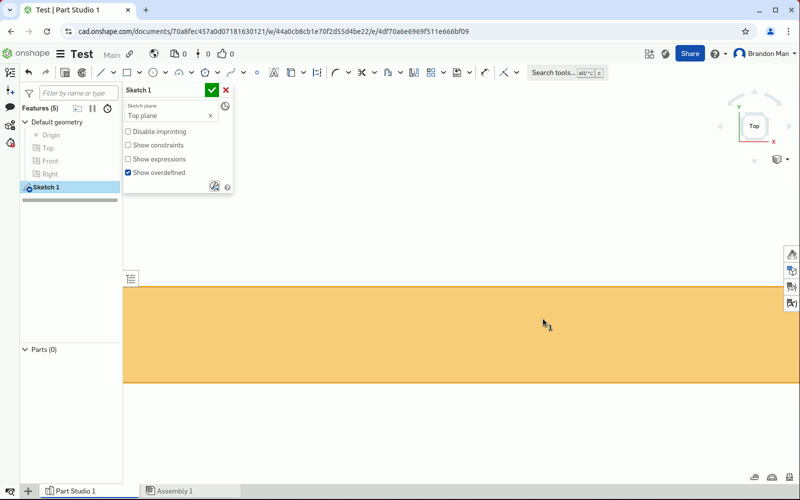
scroll(-6)
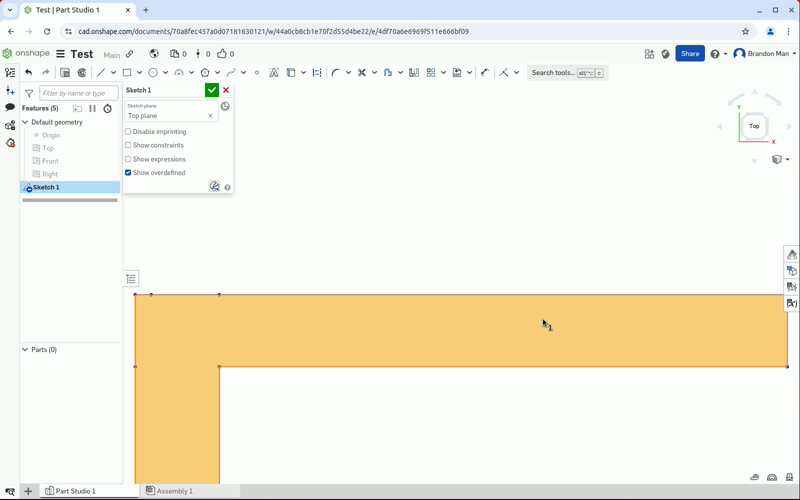
scroll(-6)
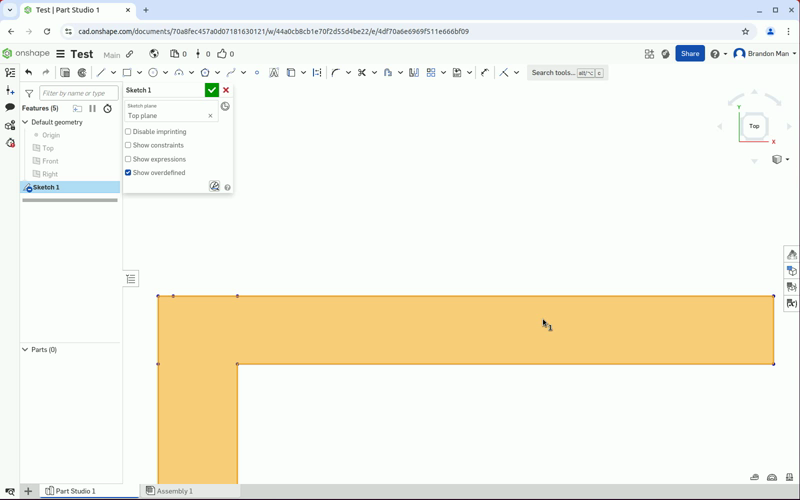
scroll(-6)
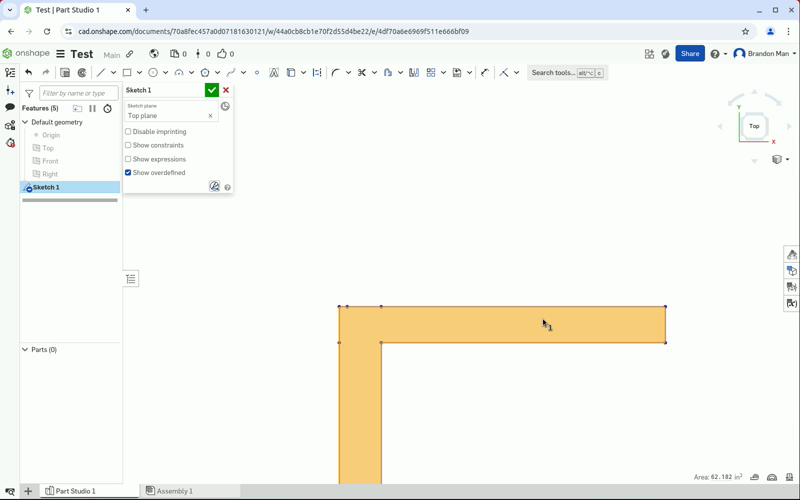
scroll(-6)
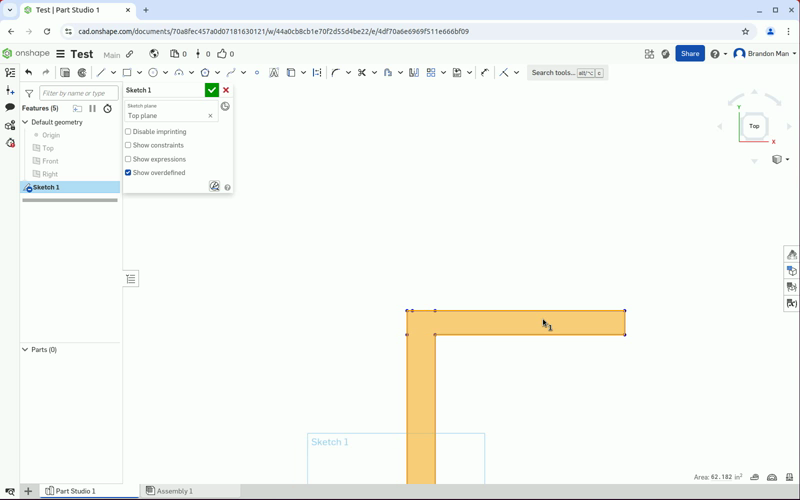
scroll(-6)
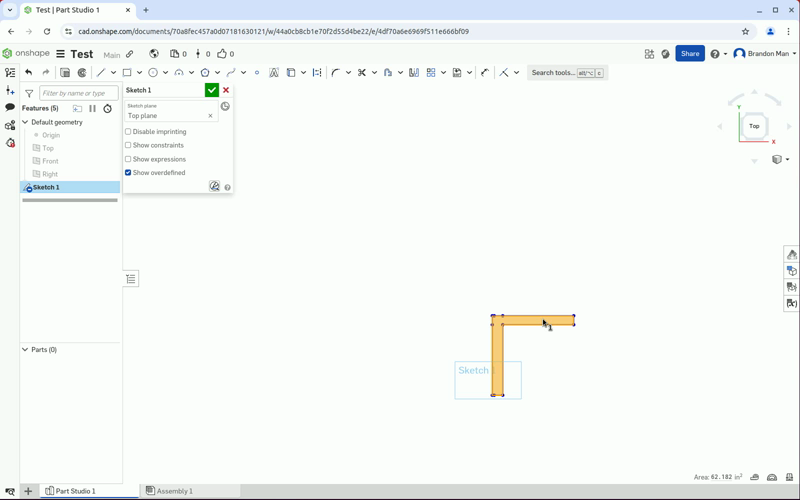
mouse_move(73, 352)
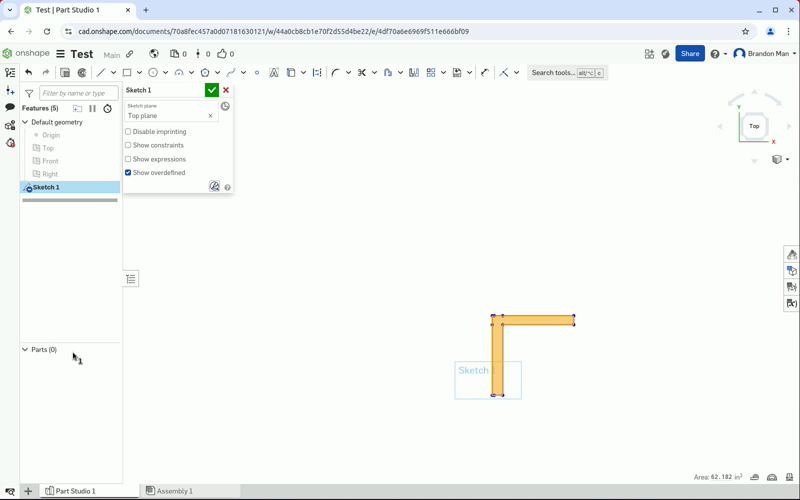
key(shift+y)
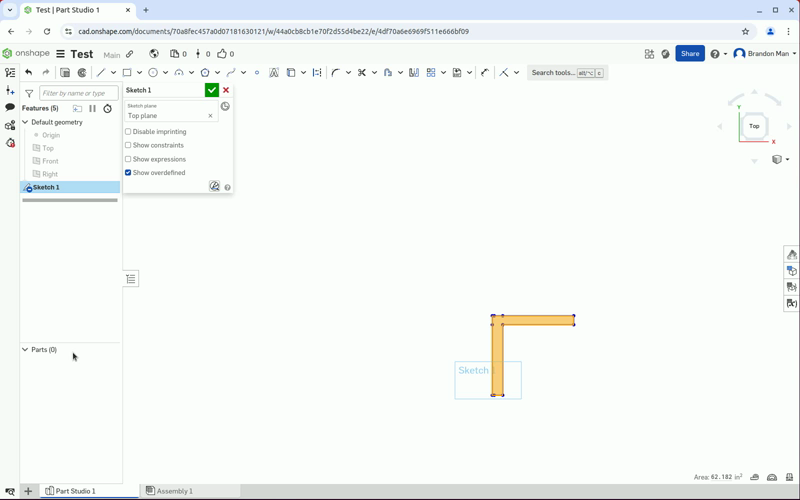
key(shift+e)
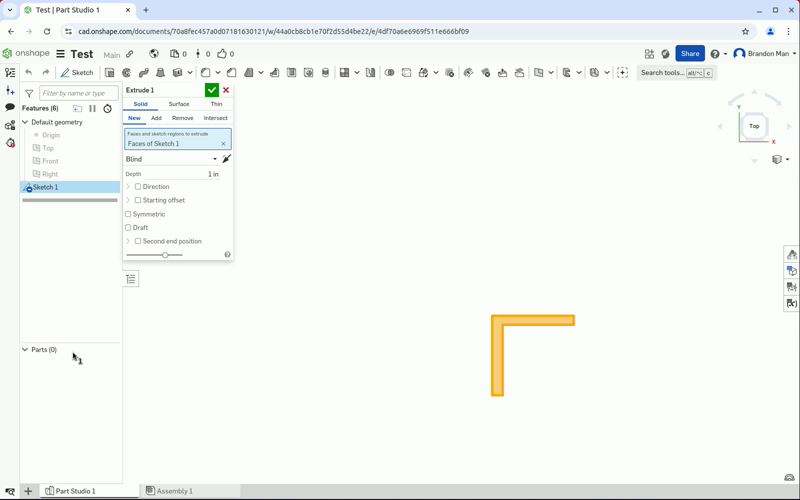
mouse_move(143, 106)
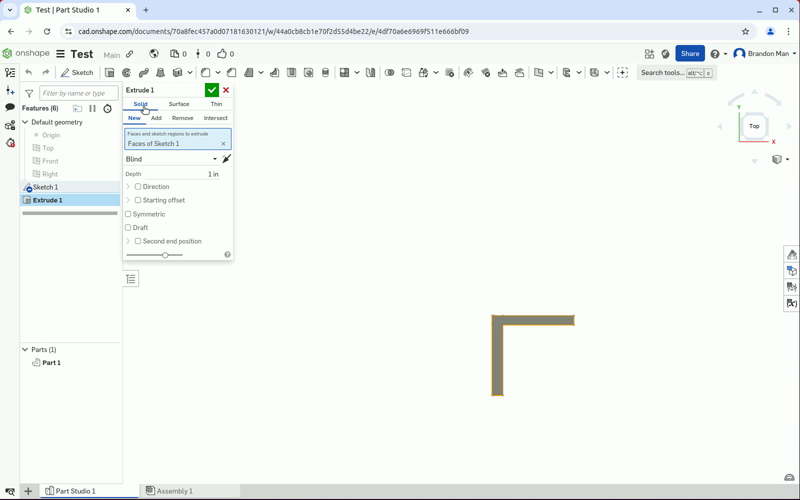
click(143, 106)
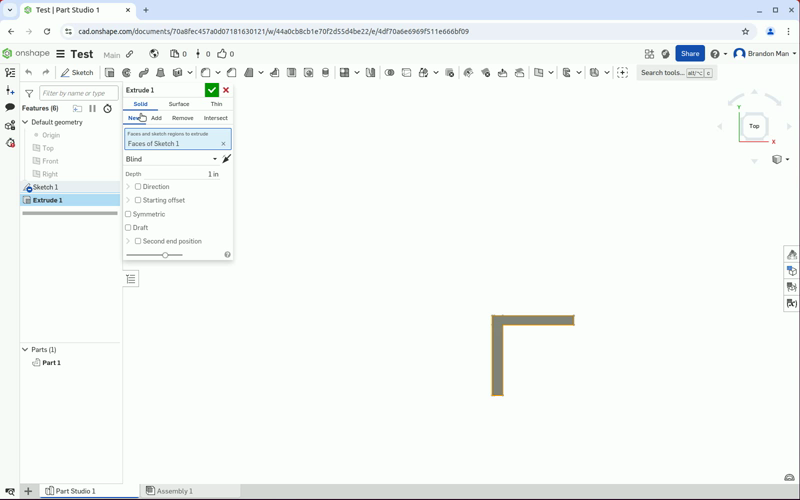
mouse_move(137, 120)
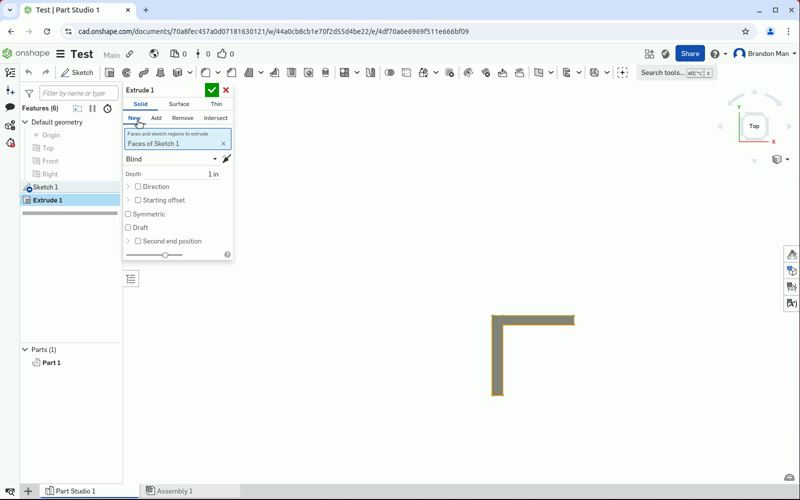
click(137, 120)
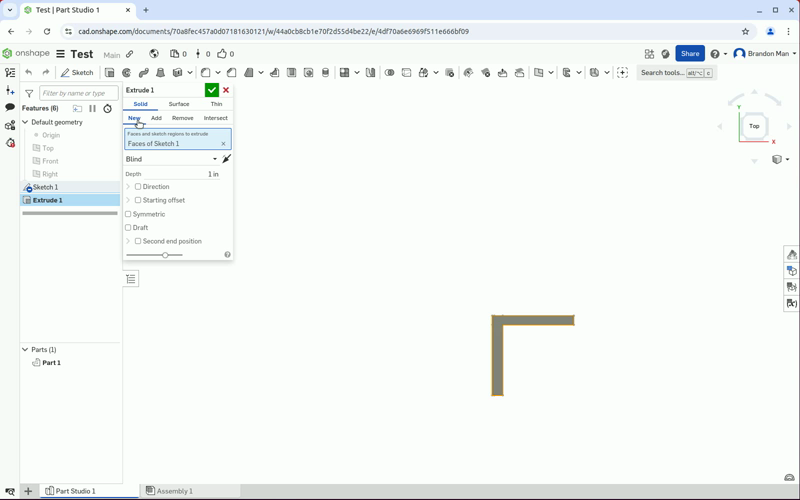
key(tab, 4)
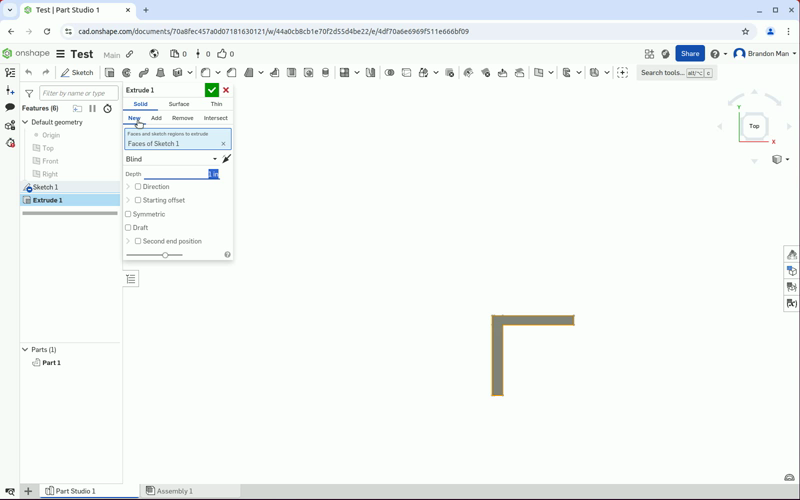
text(1.685)
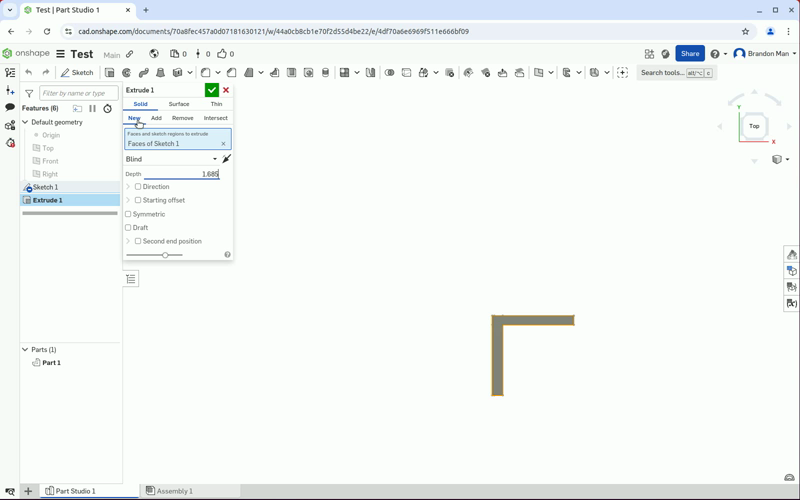
key(enter)
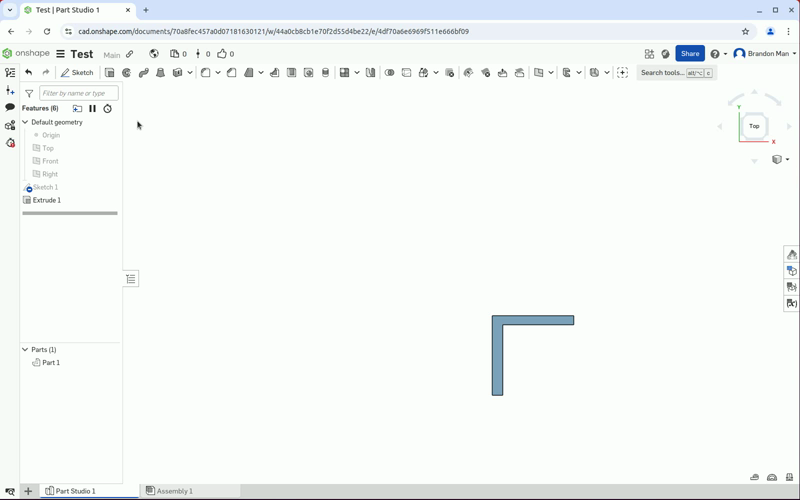
key(shift+h)
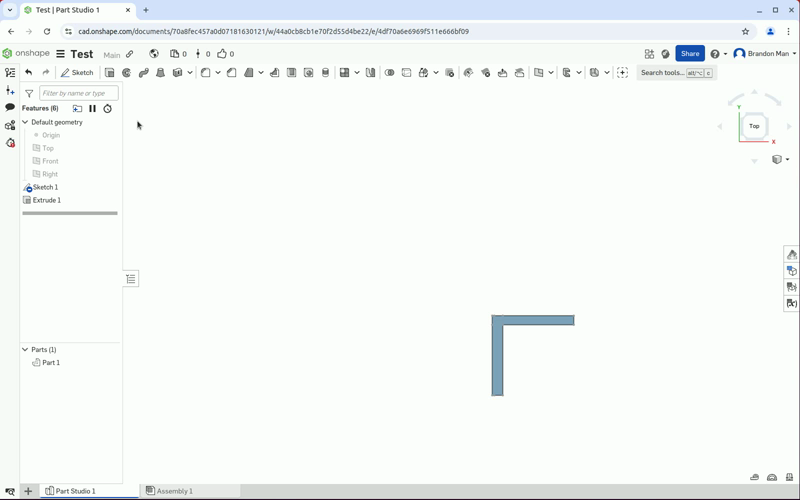
key(shift+h)
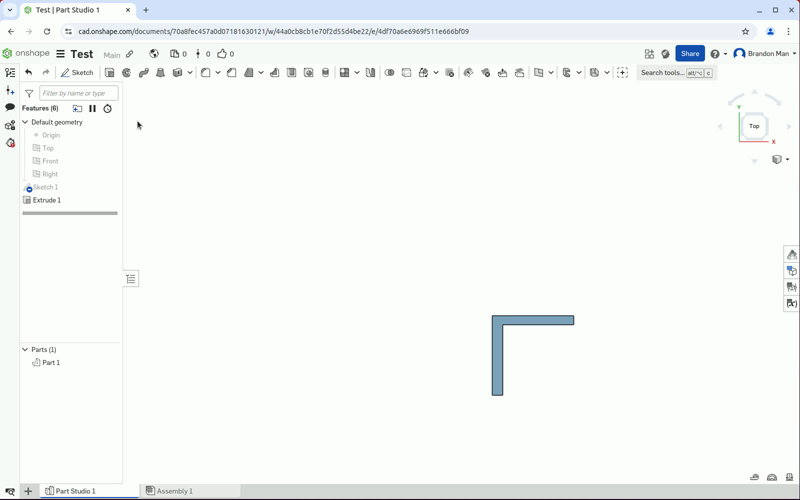
mouse_move(73, 189)
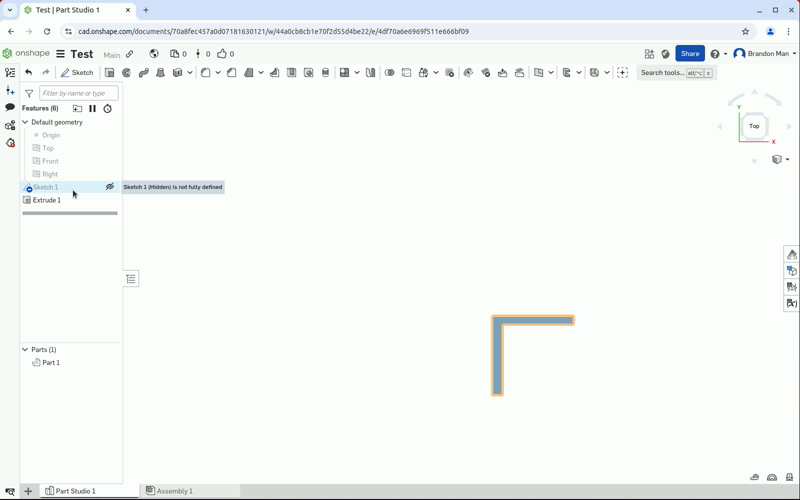
click(73, 189)
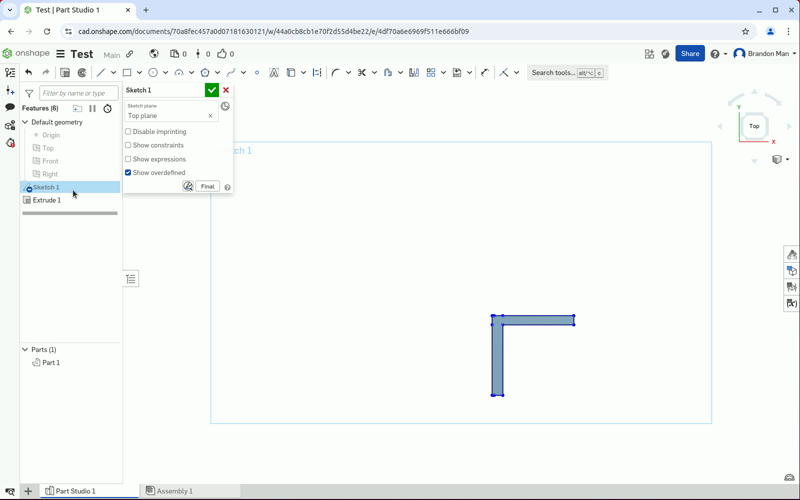
mouse_move(229, 92)
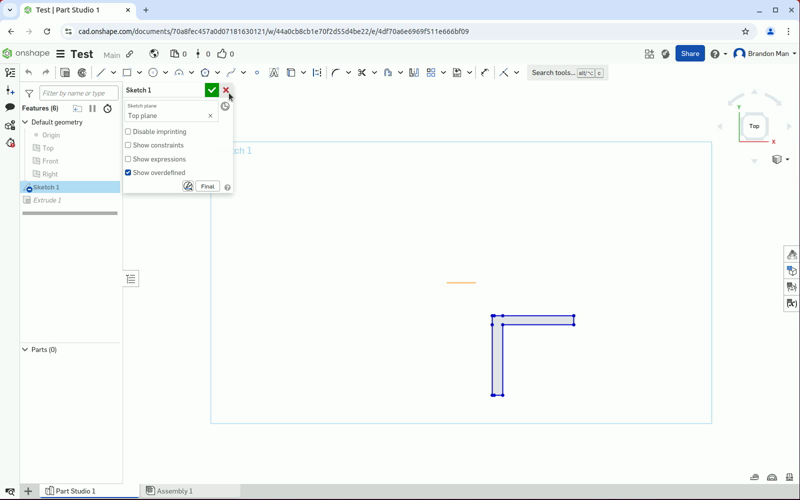
click(229, 92)
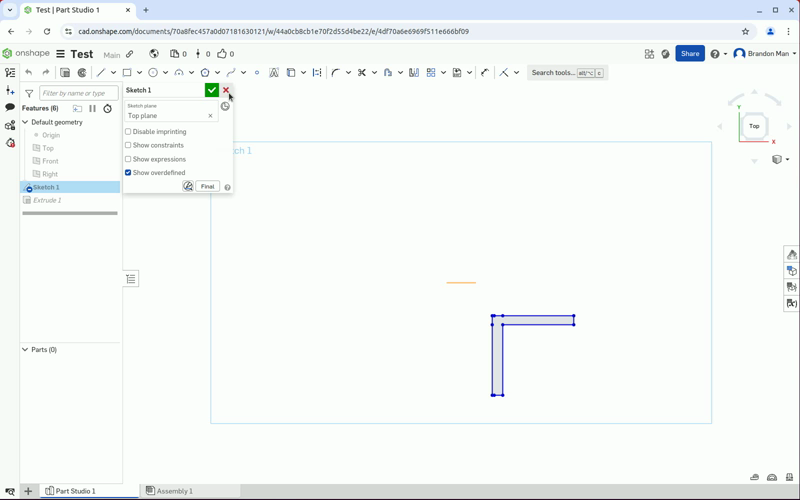
key(shift+s)
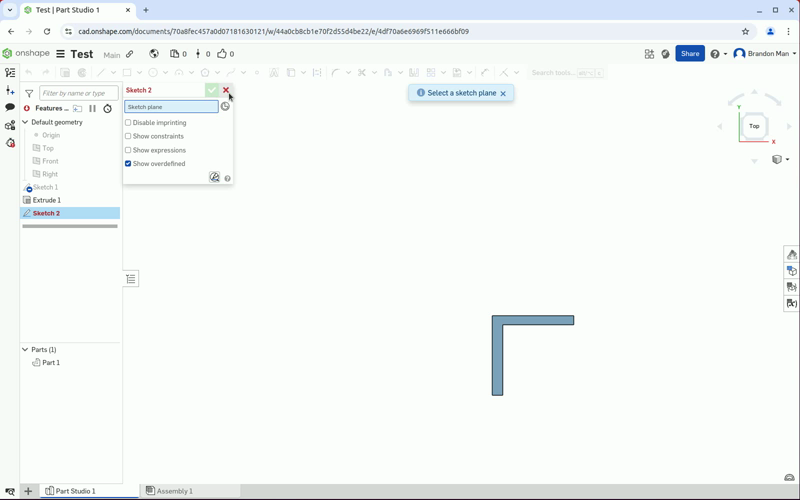
mouse_move(73, 150)
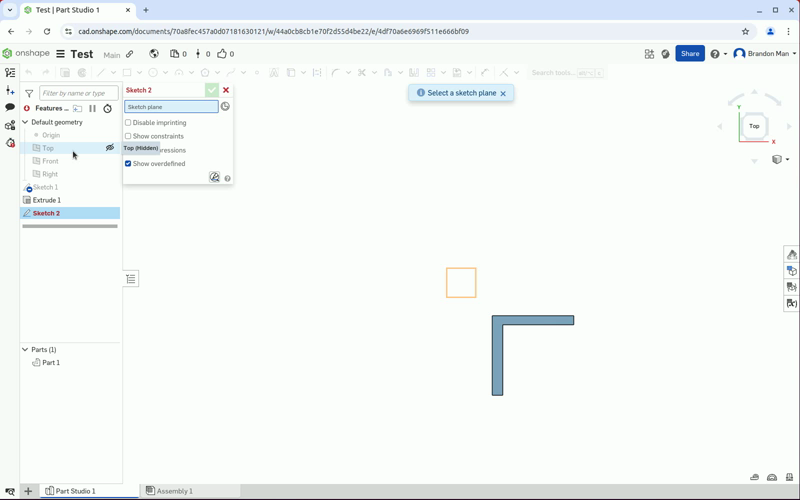
click(73, 150)
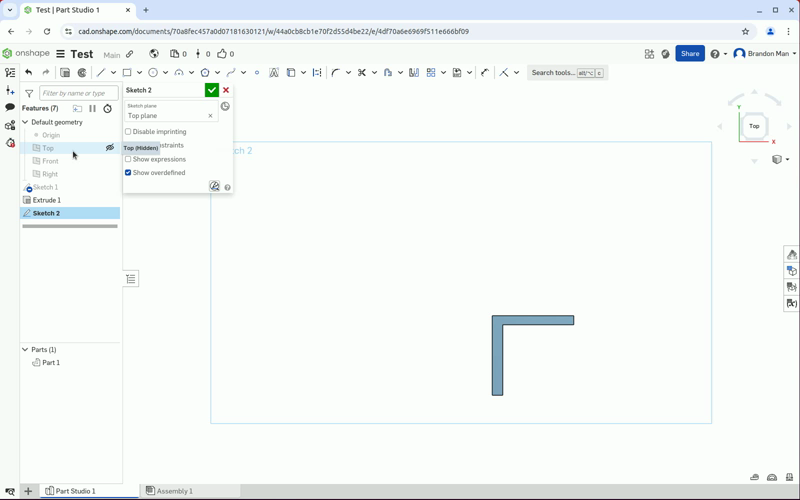
mouse_move(73, 352)
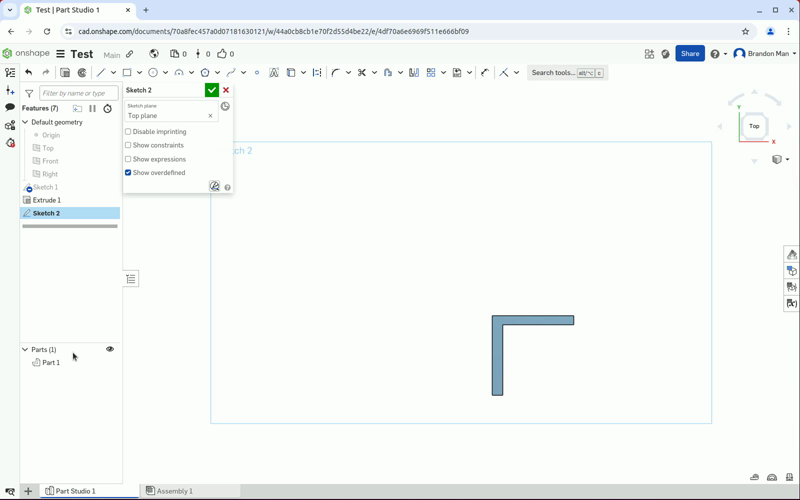
key(y)
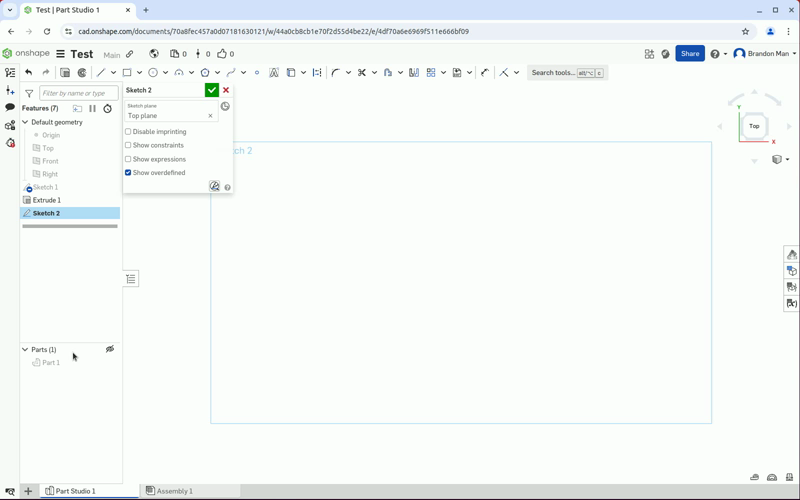
key(l)
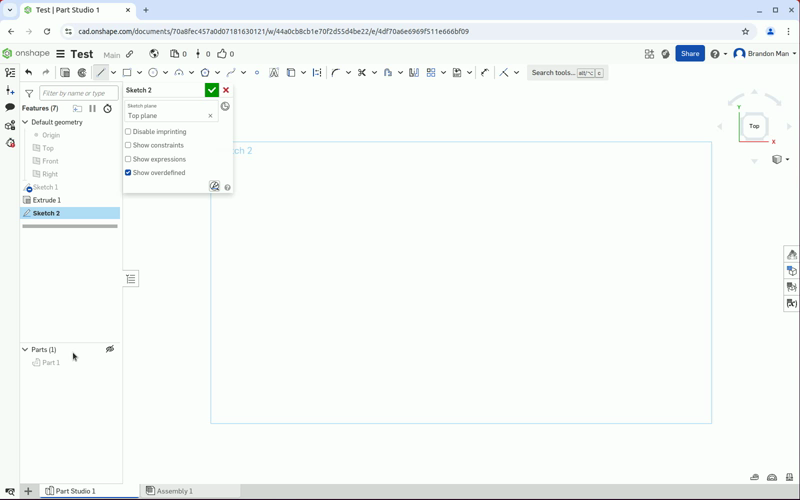
key_down(shift)
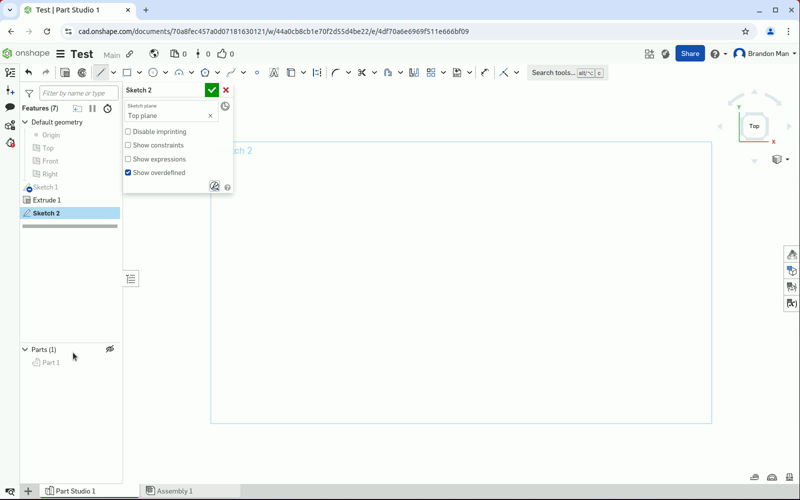
mouse_move(460, 395)
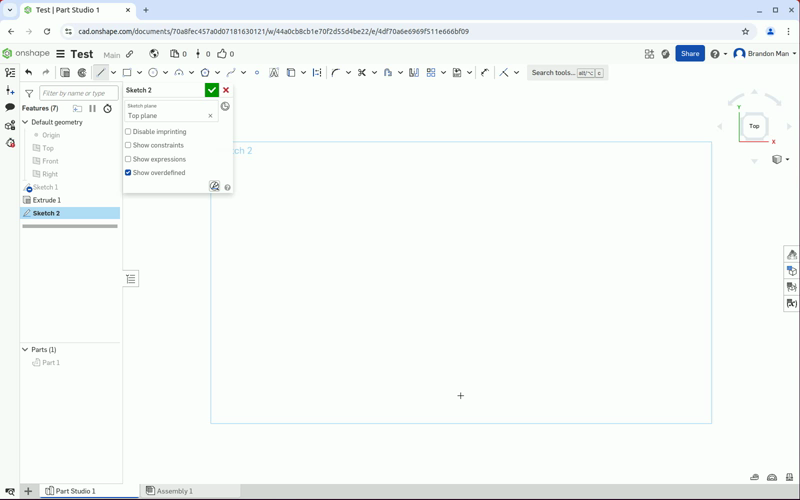
click(460, 395)
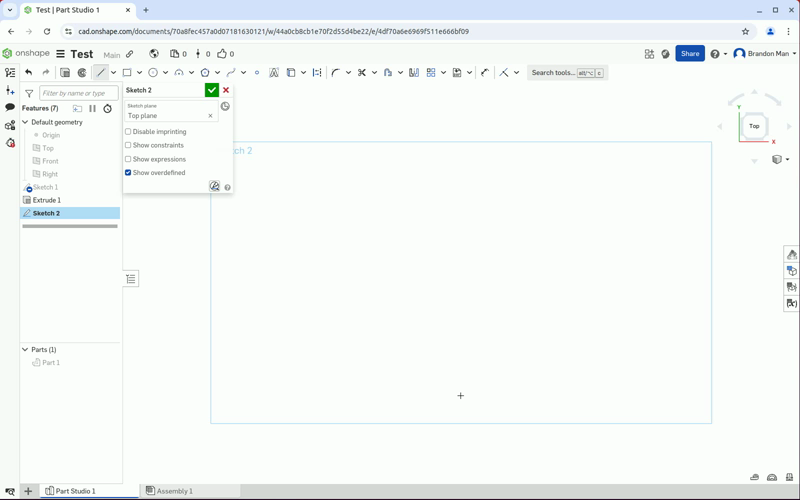
key_up(shift)
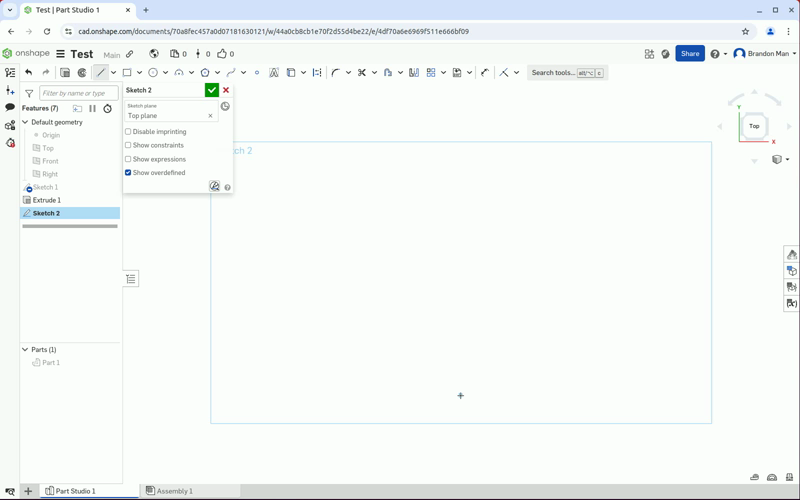
key_down(shift)
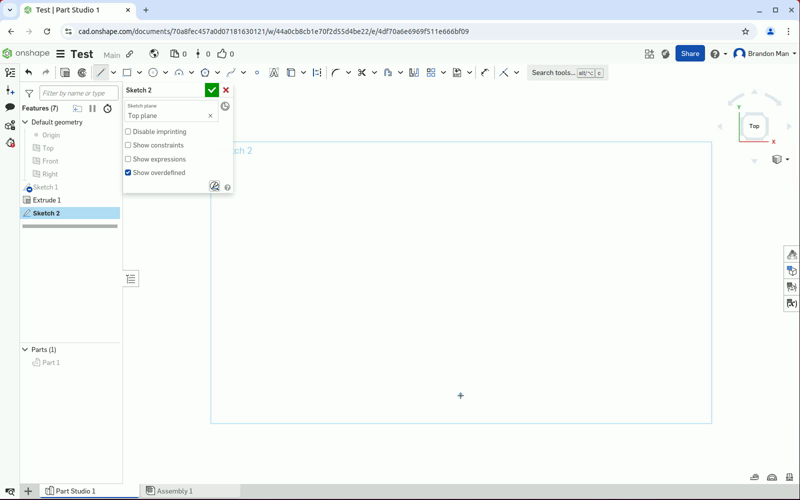
mouse_move(490, 395)
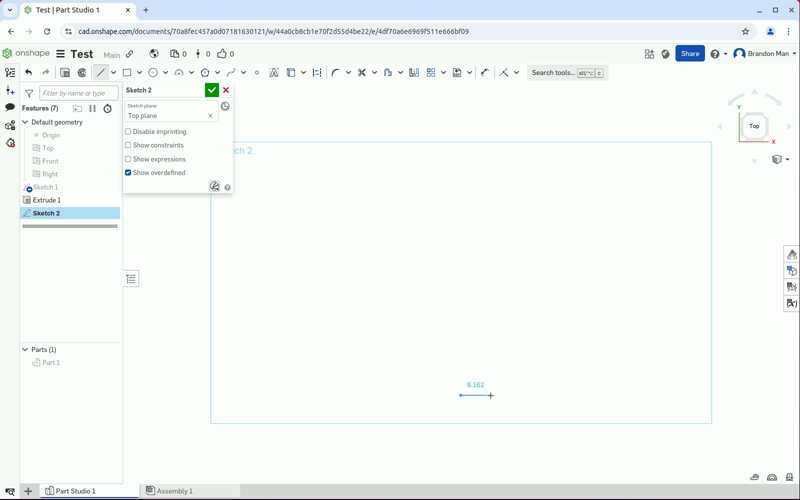
mouse_move(492, 395)
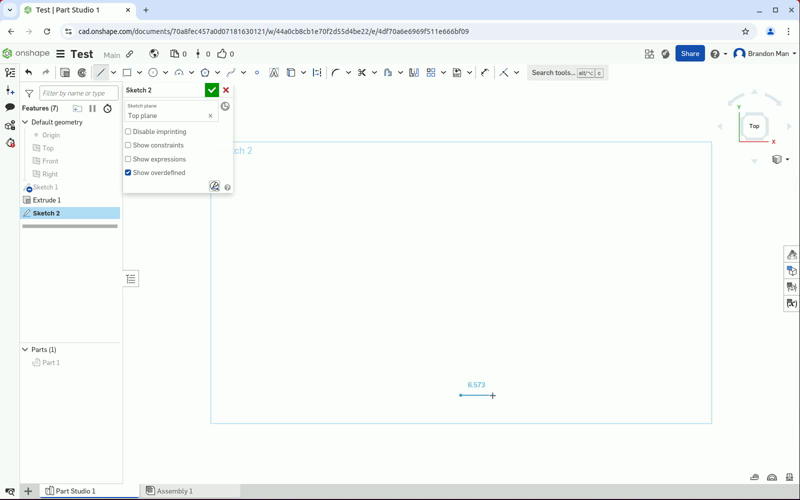
click(492, 395)
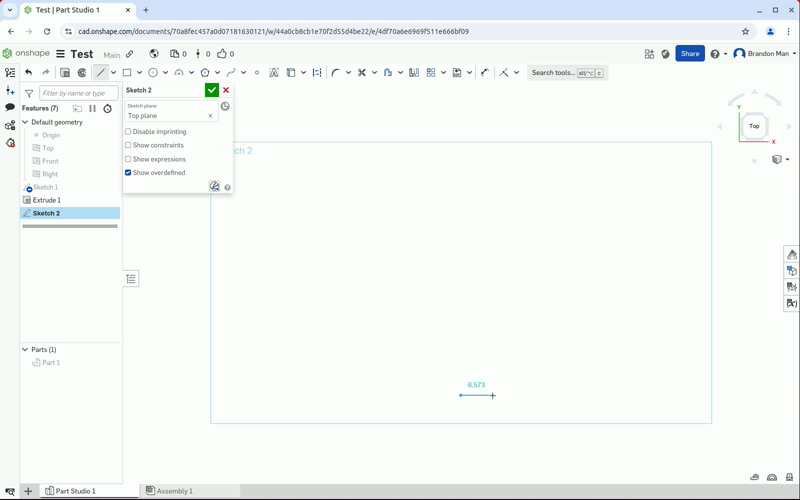
key_up(shift)
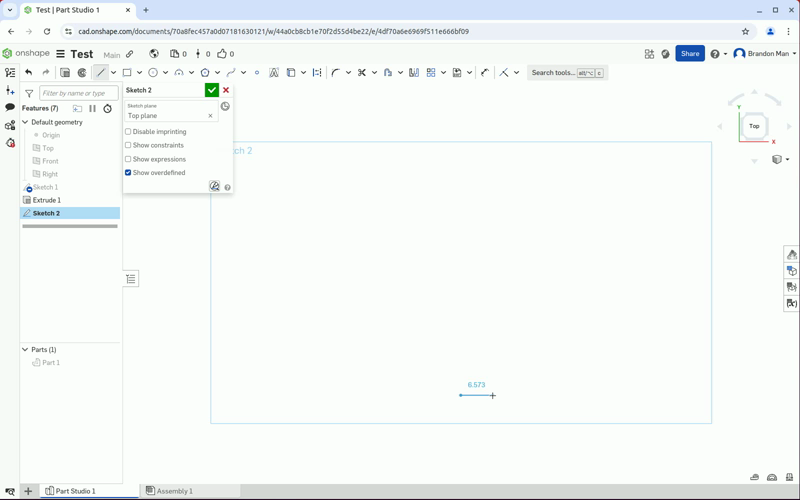
key_down(shift)
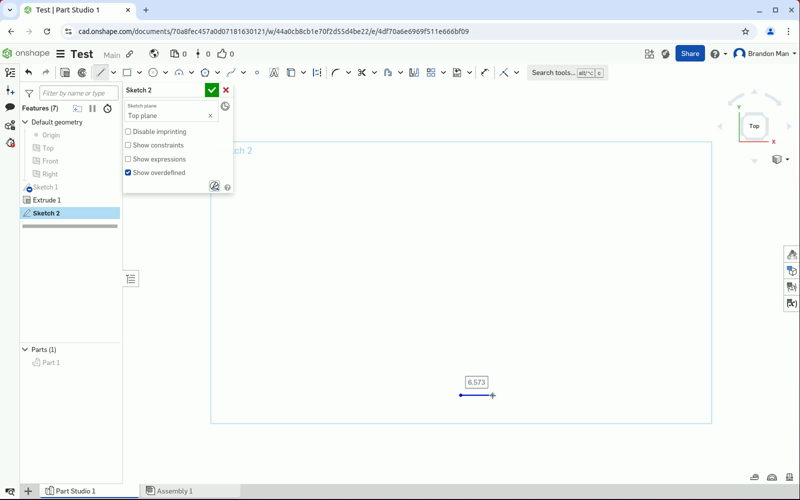
mouse_move(492, 325)
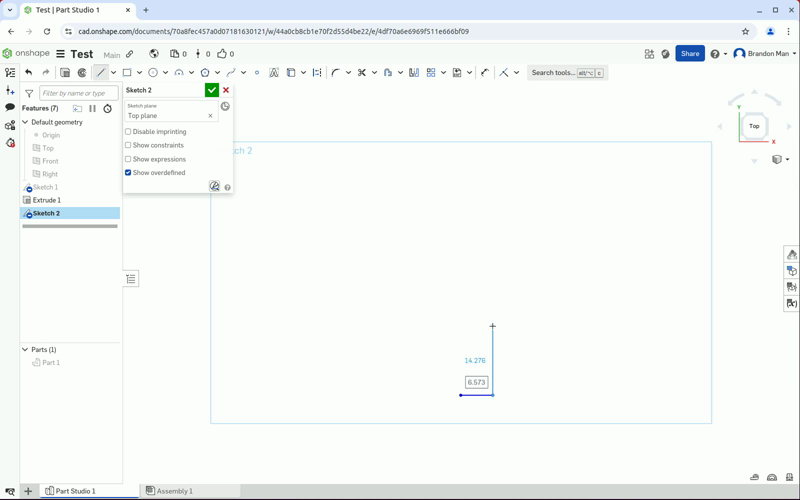
click(492, 325)
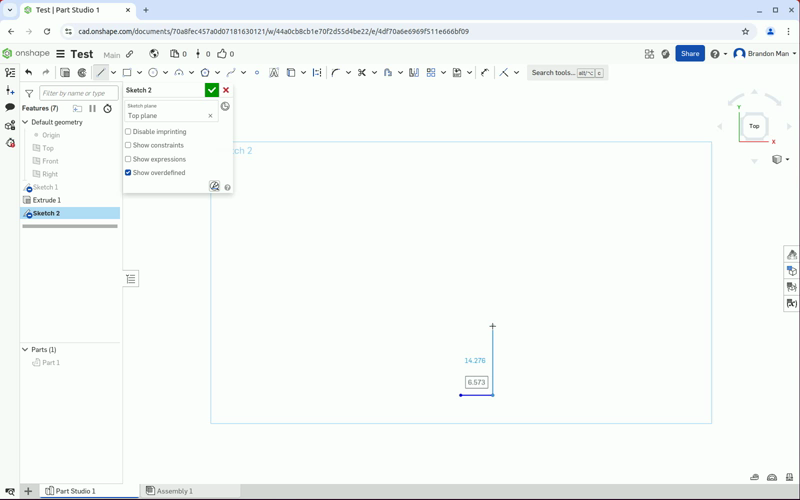
key_up(shift)
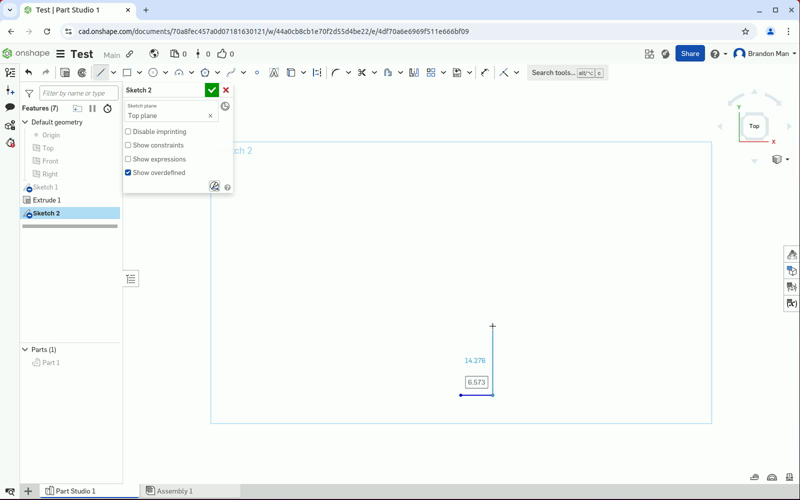
key_down(shift)
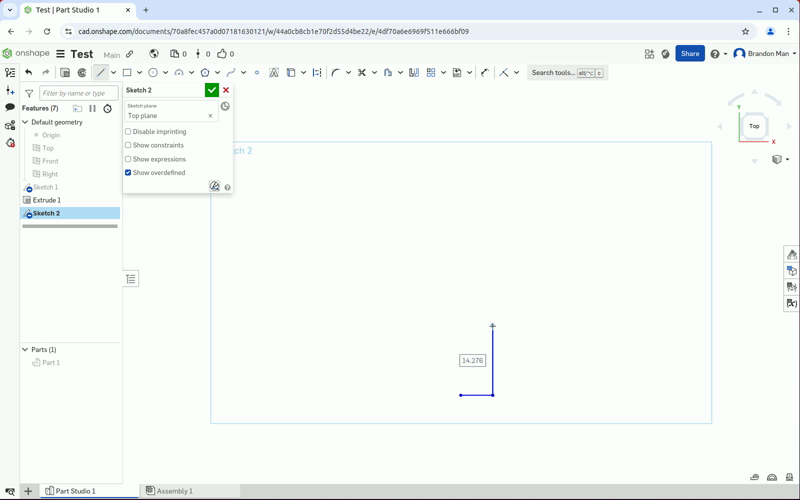
mouse_move(522, 325)
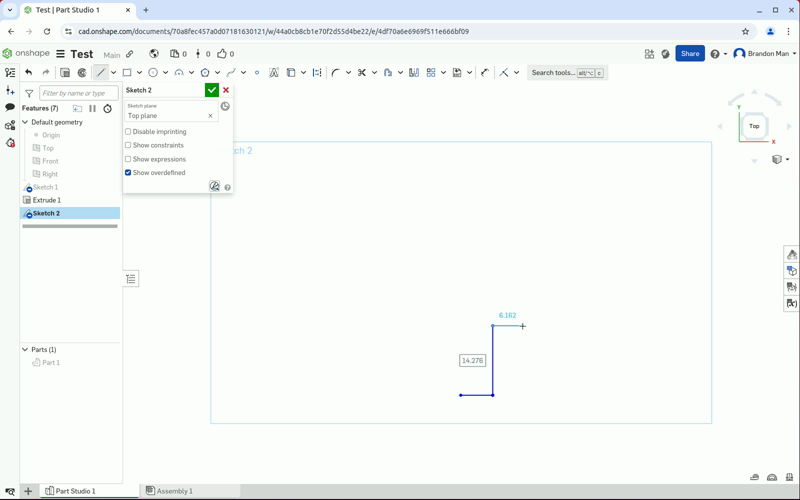
mouse_move(492, 317)
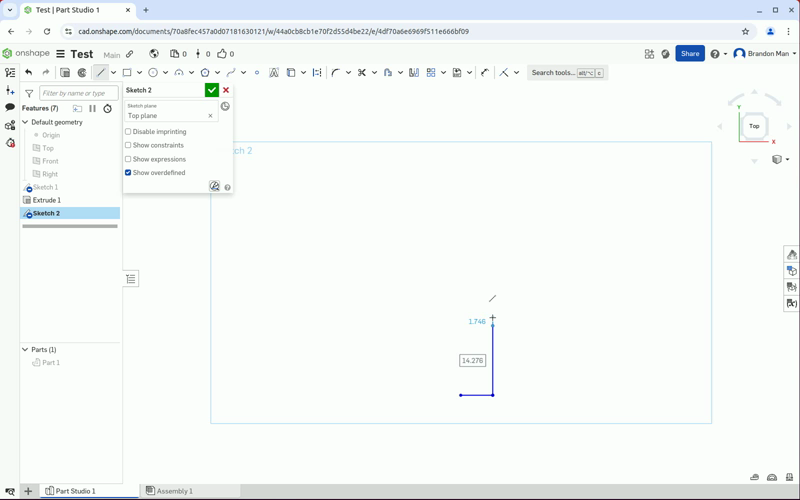
click(492, 317)
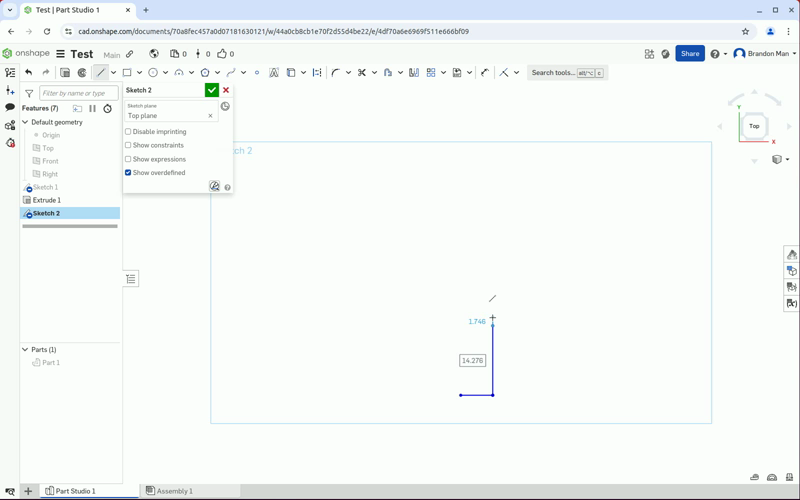
key_up(shift)
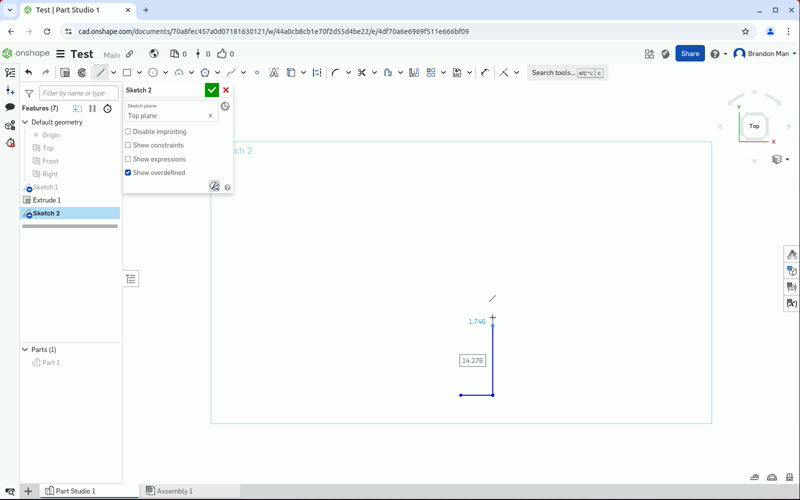
key_down(shift)
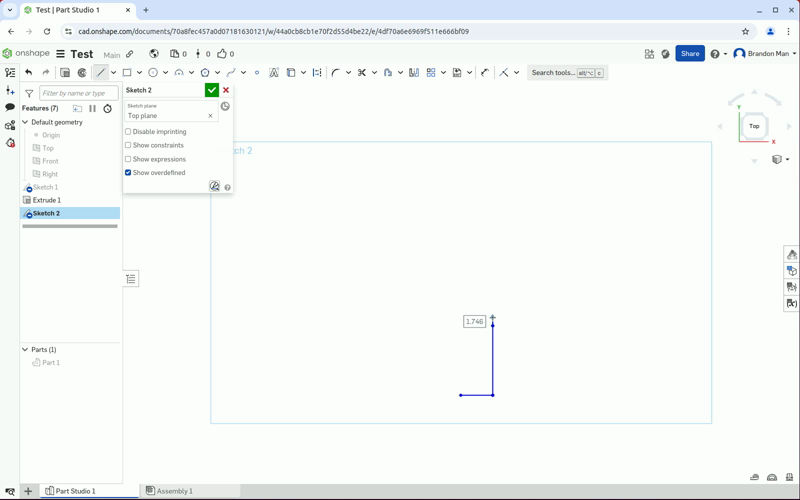
mouse_move(522, 317)
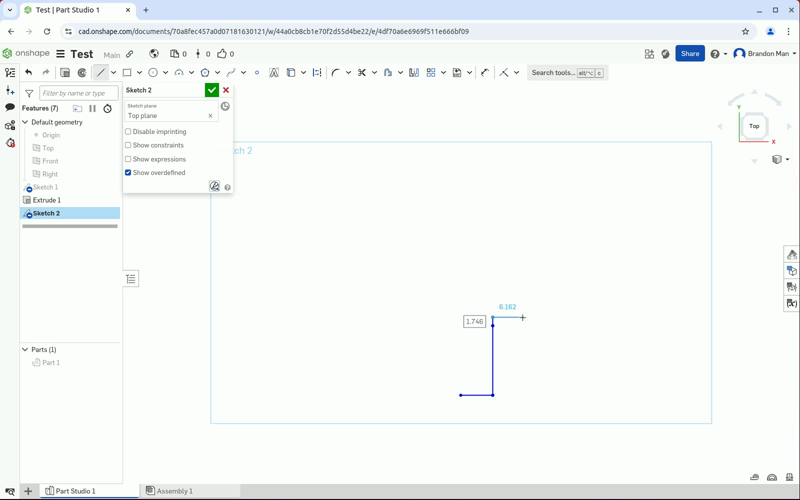
mouse_move(495, 317)
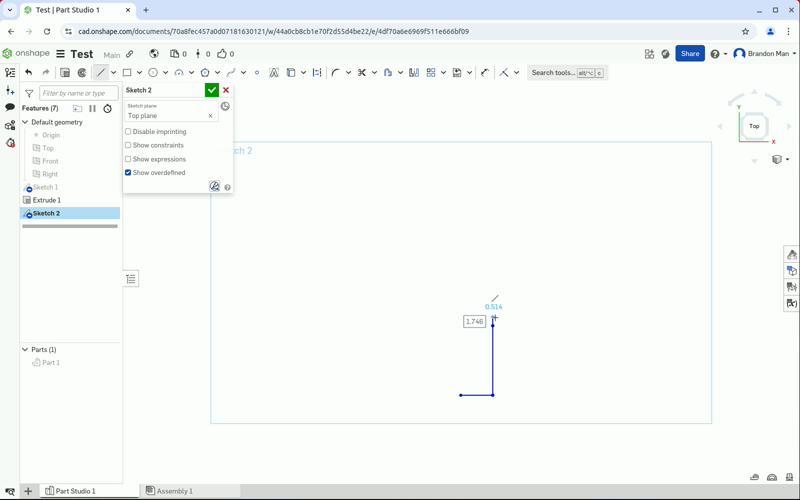
scroll(6)
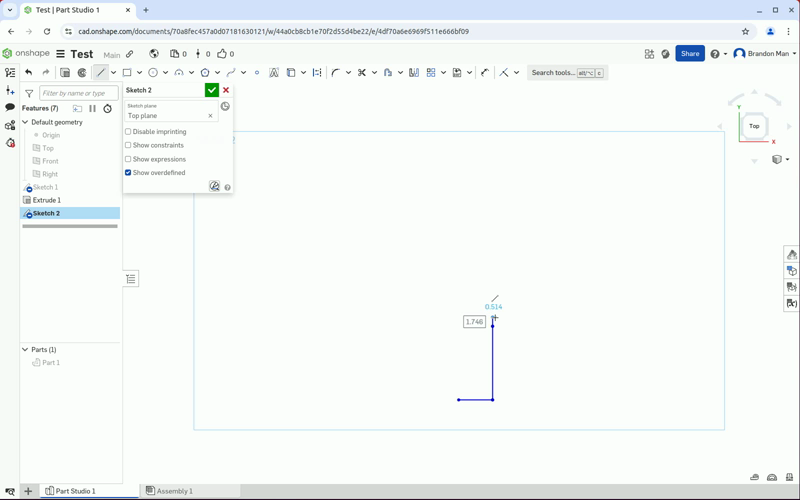
scroll(6)
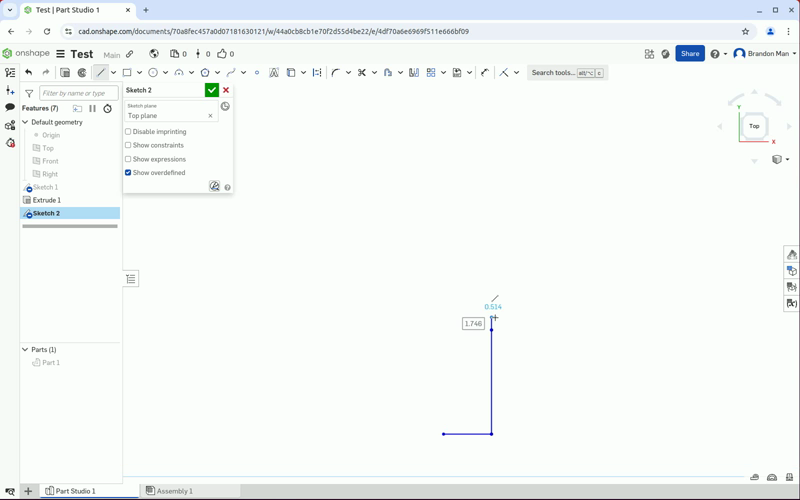
scroll(6)
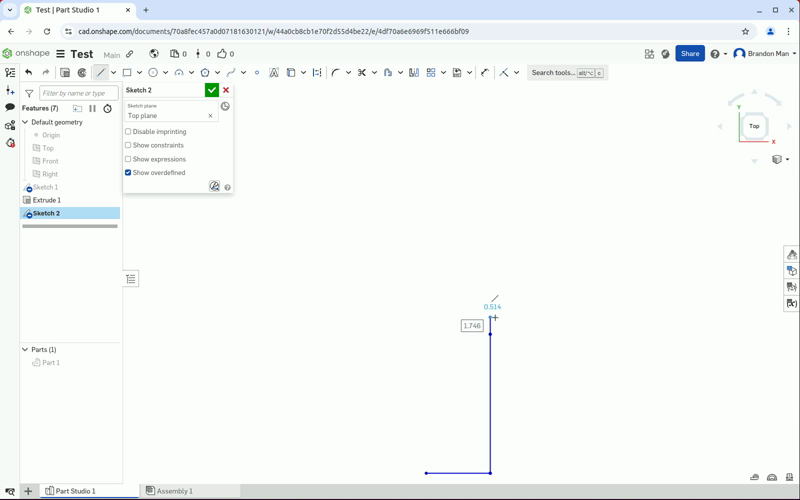
scroll(6)
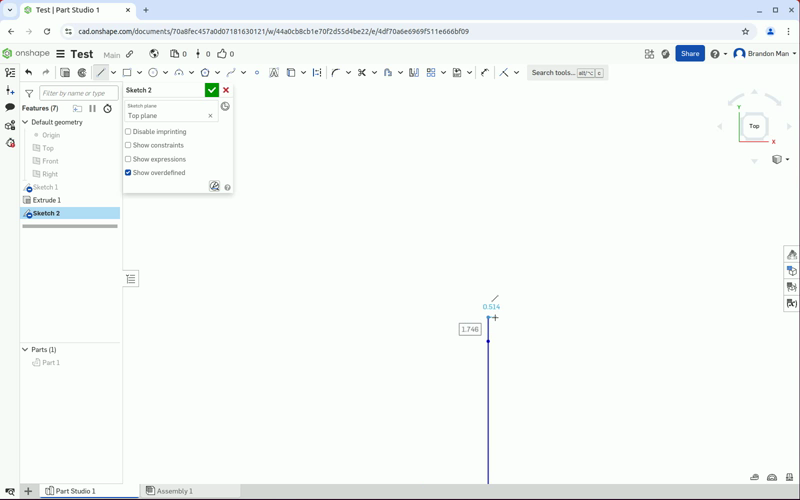
scroll(6)
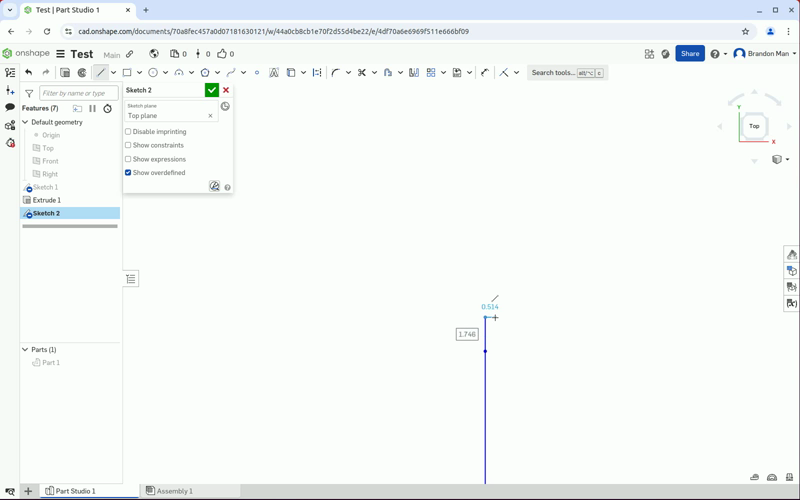
scroll(6)
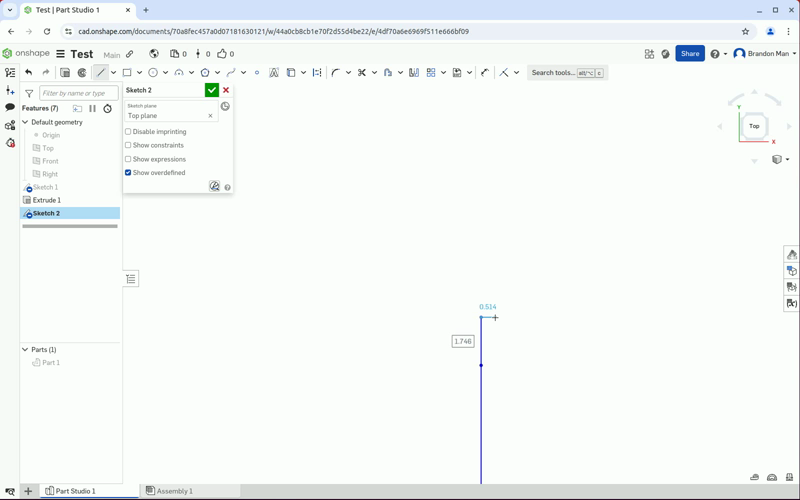
scroll(6)
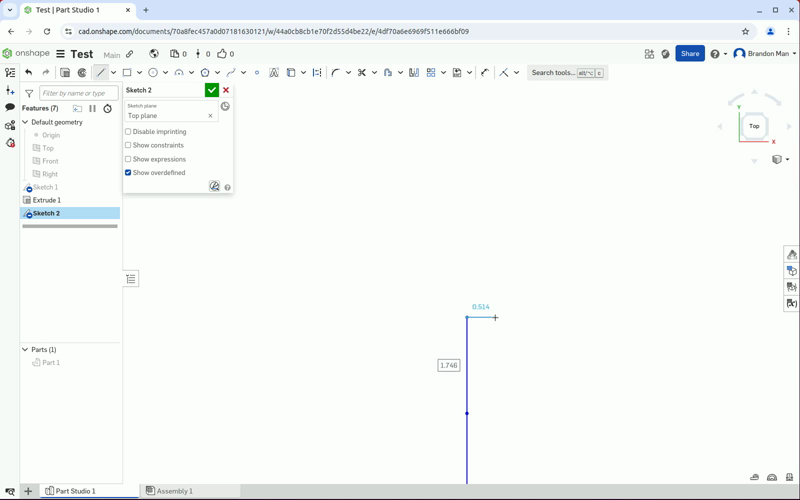
click(495, 317)
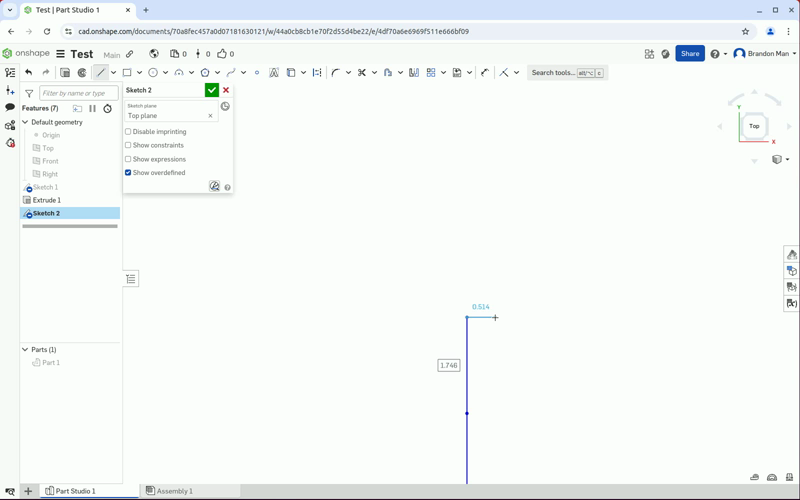
scroll(-6)
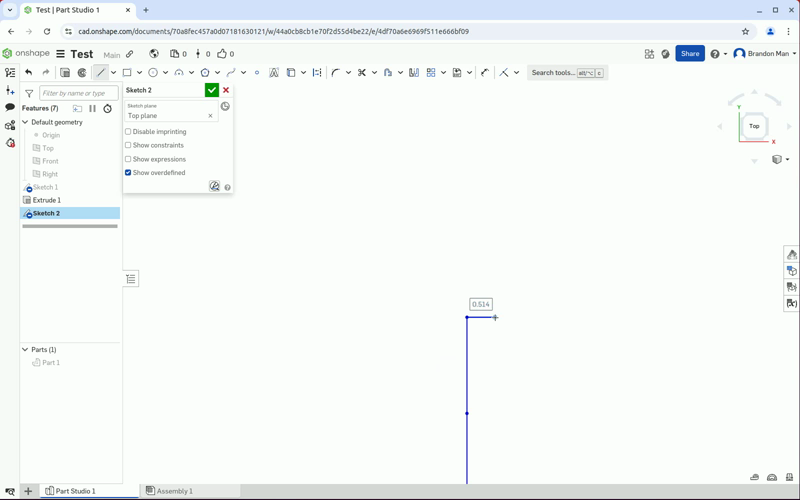
scroll(-6)
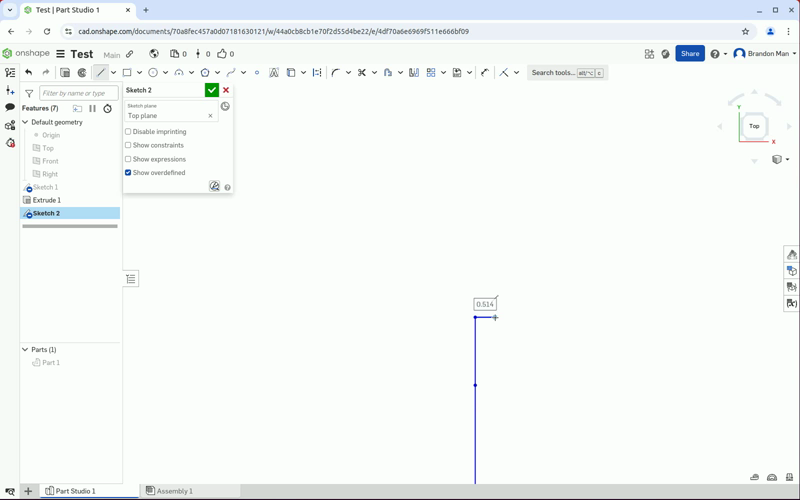
scroll(-6)
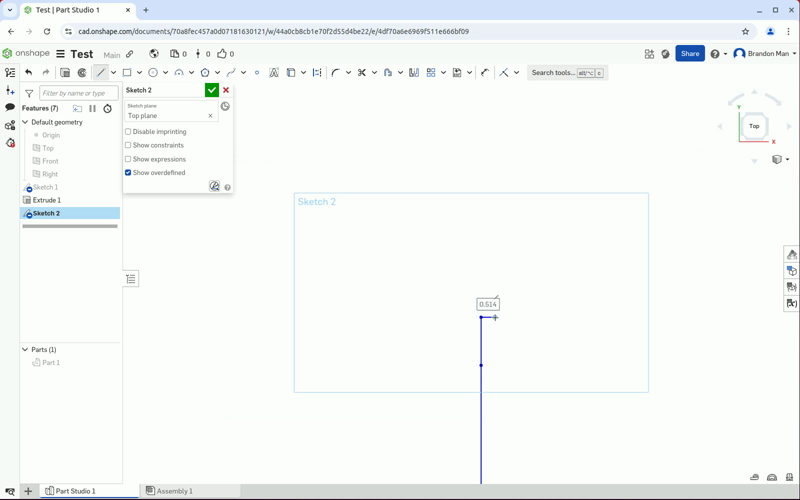
scroll(-6)
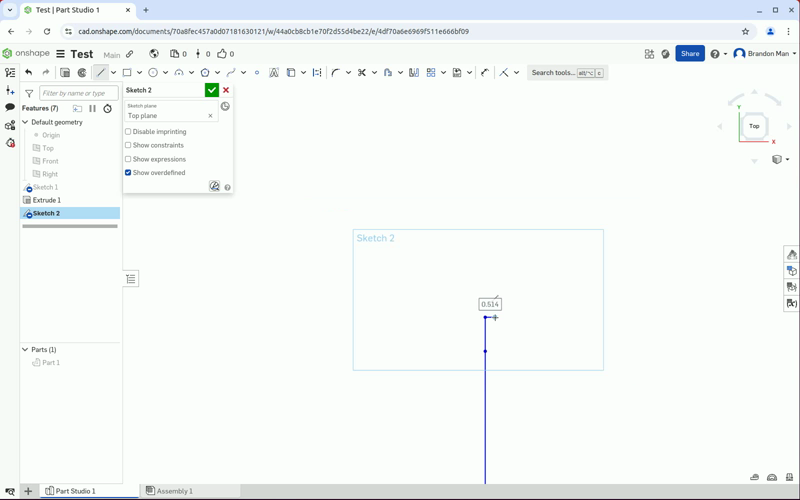
scroll(-6)
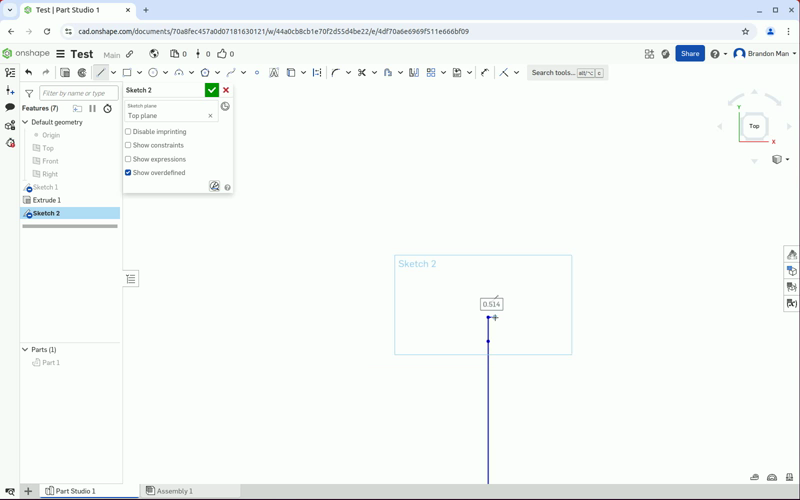
scroll(-6)
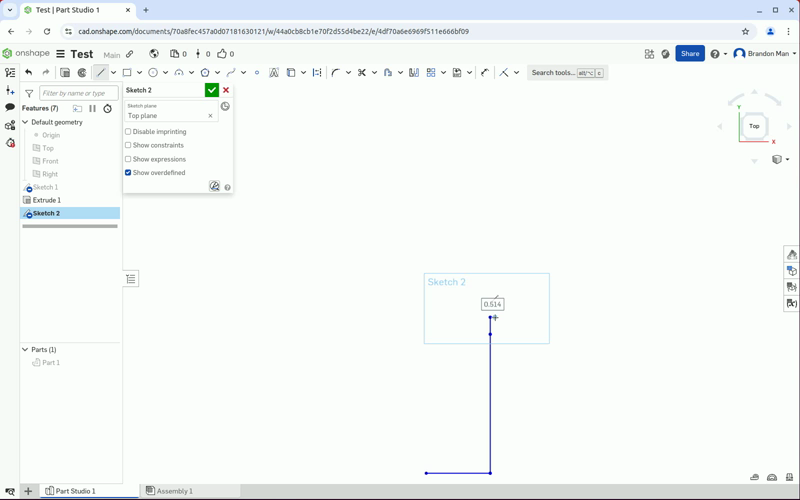
scroll(-6)
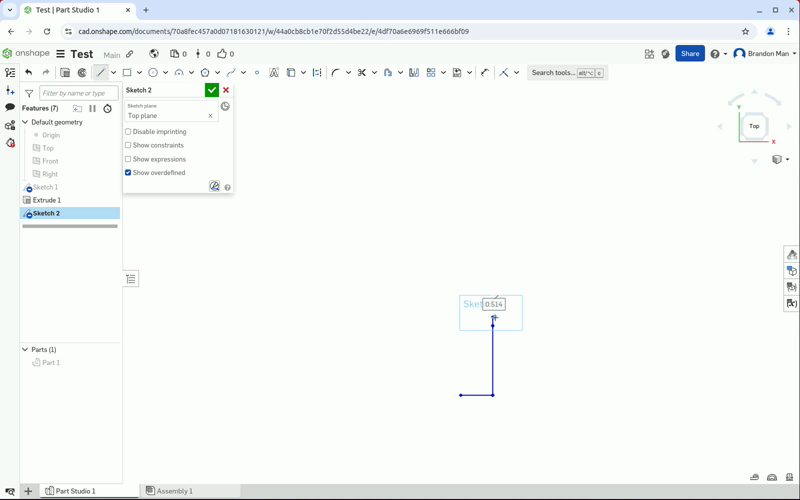
key_up(shift)
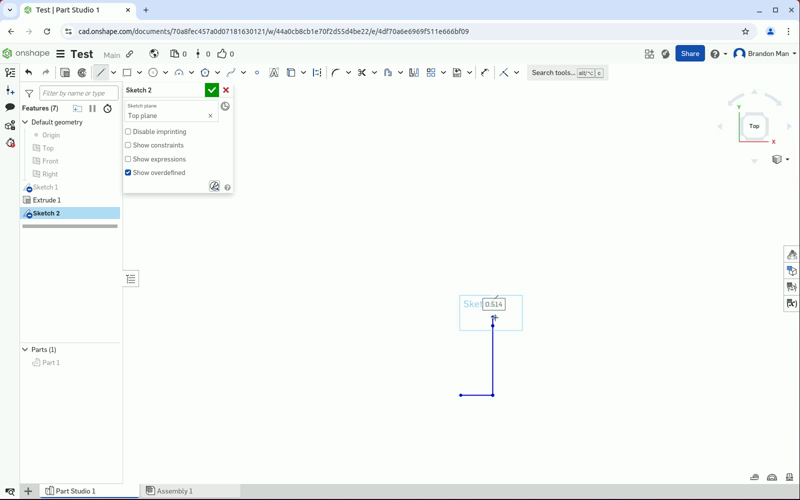
key_down(shift)
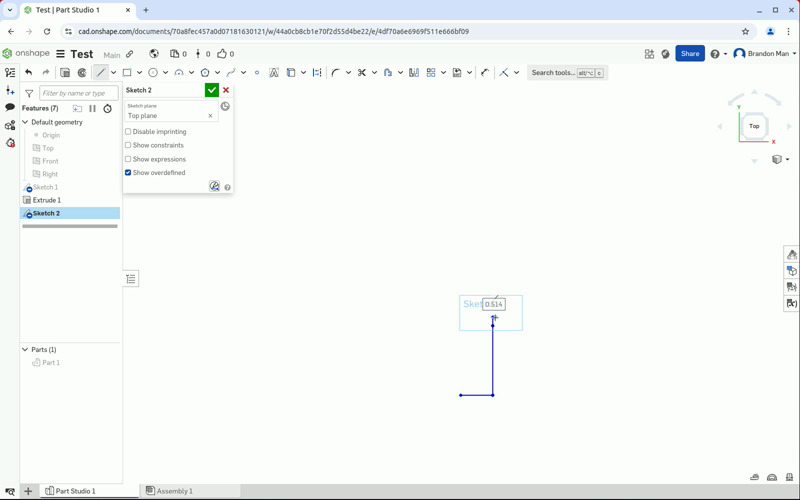
mouse_move(525, 317)
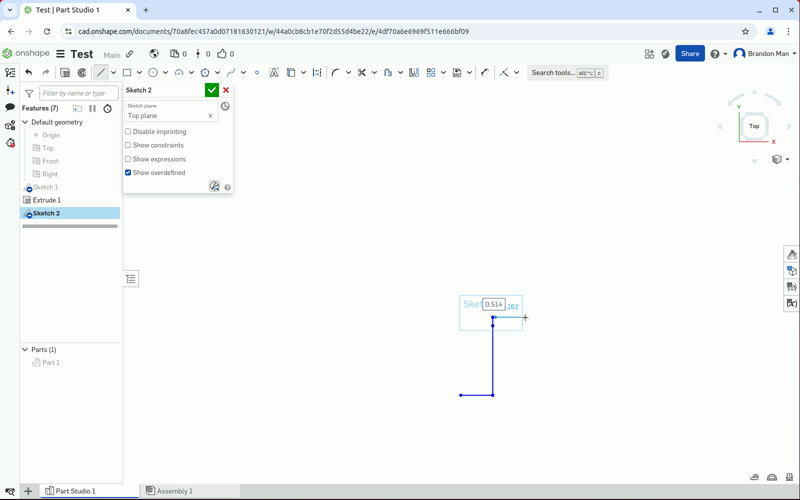
mouse_move(503, 317)
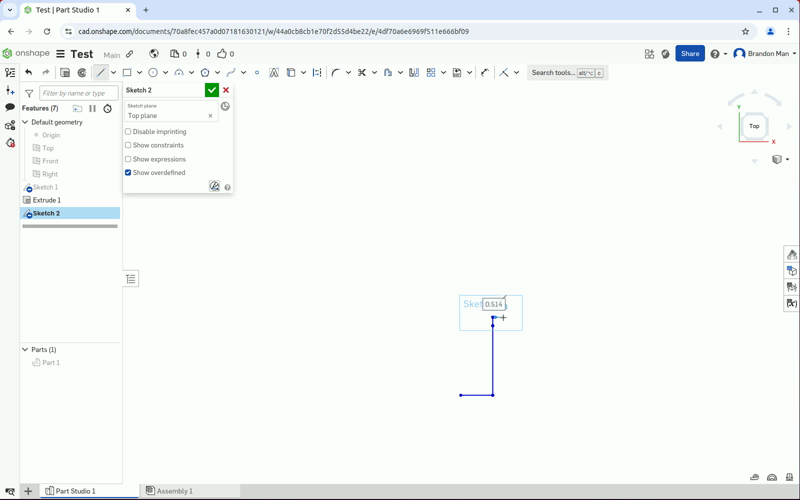
click(503, 317)
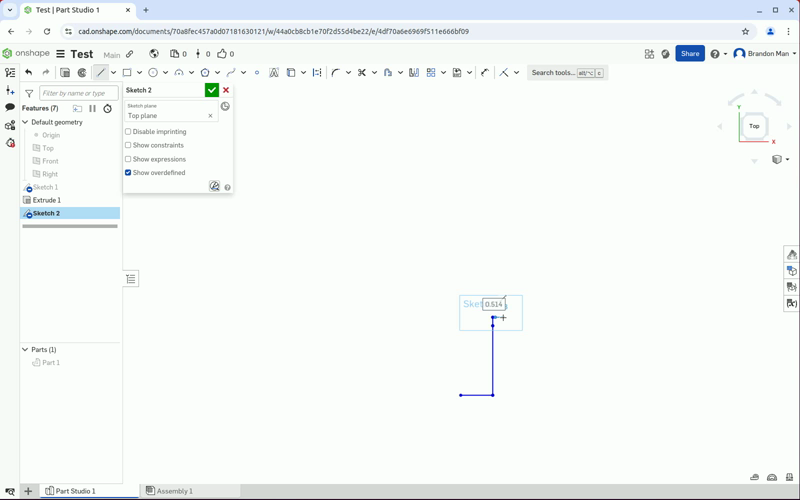
key_up(shift)
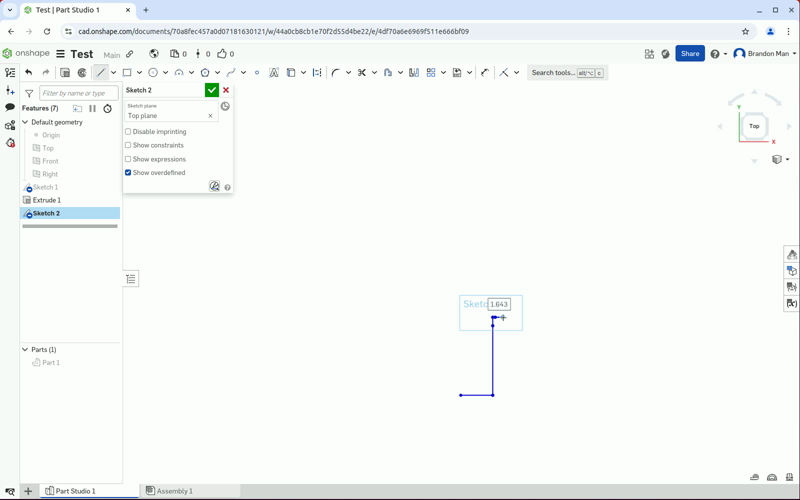
key_down(shift)
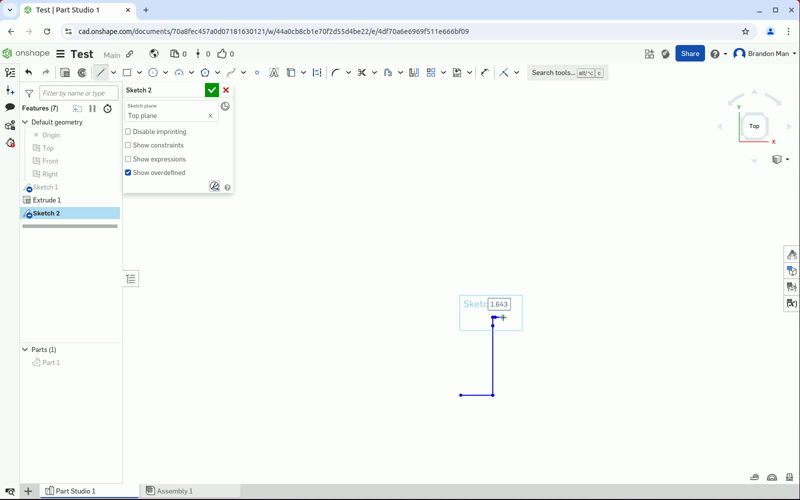
mouse_move(573, 317)
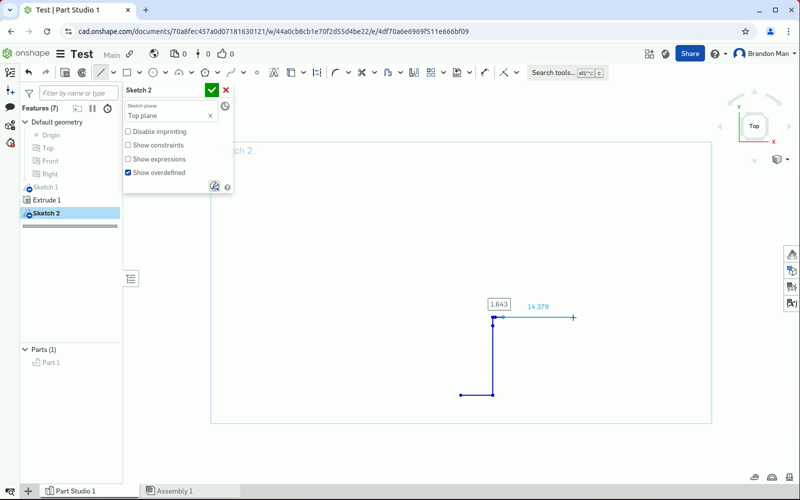
click(573, 317)
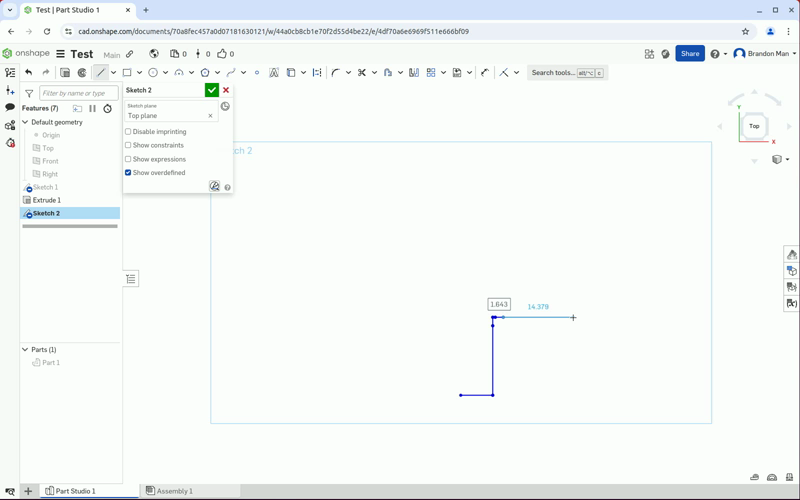
key_up(shift)
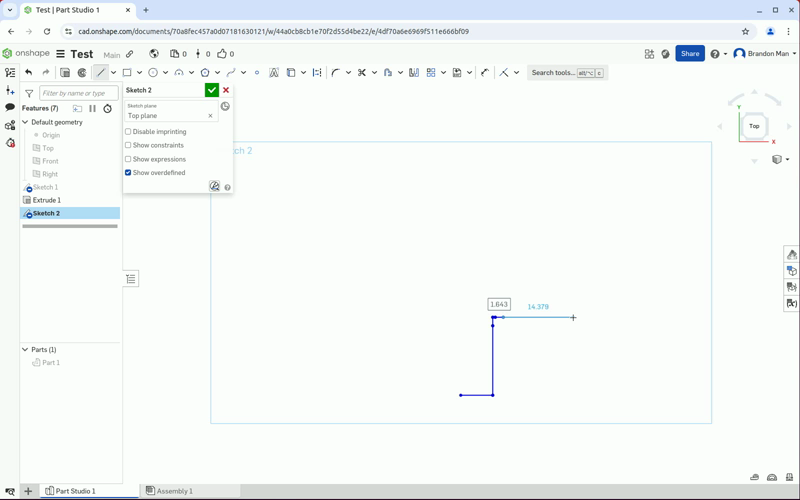
key_down(shift)
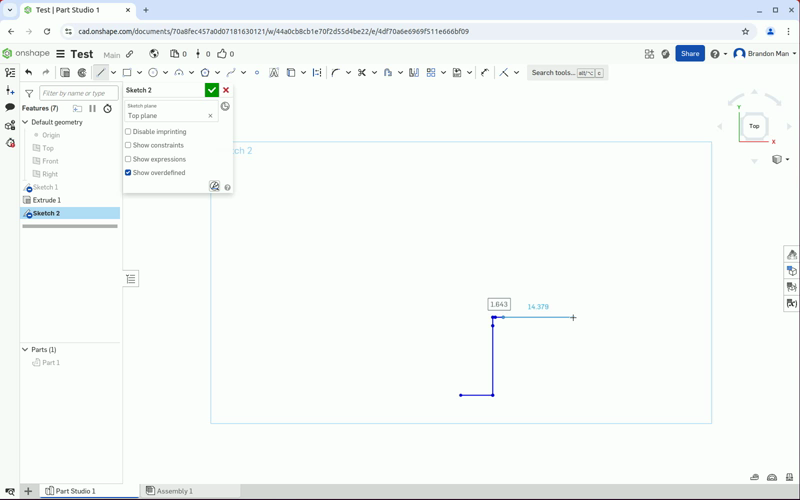
mouse_move(589, 317)
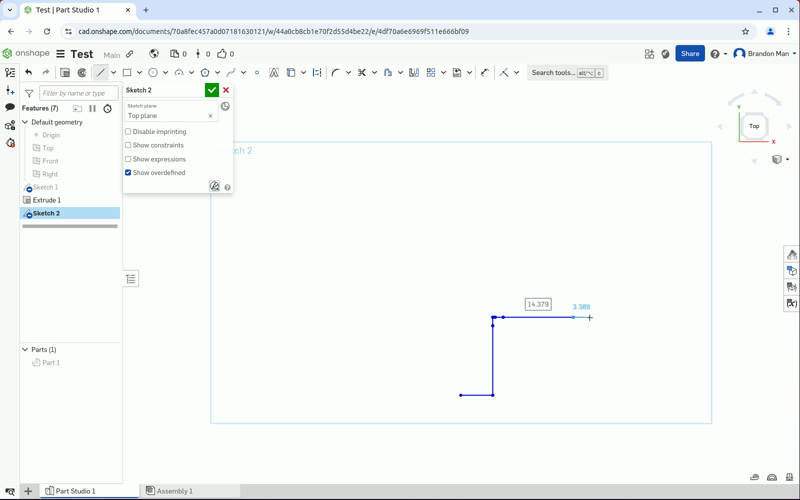
mouse_move(573, 282)
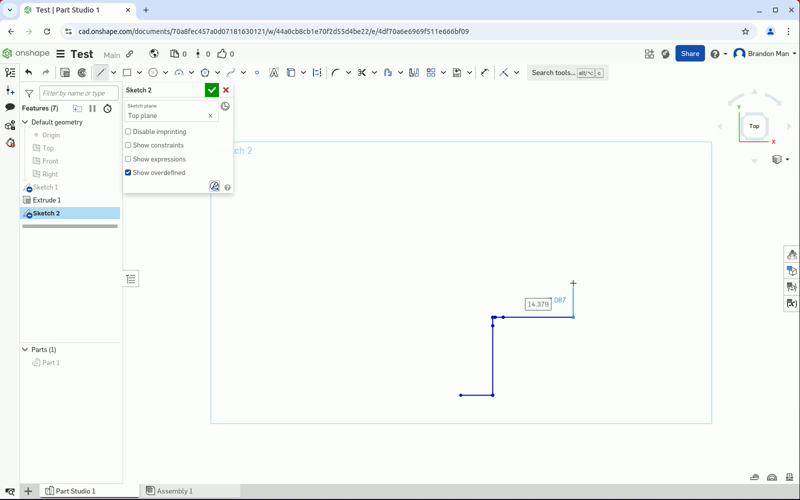
click(573, 282)
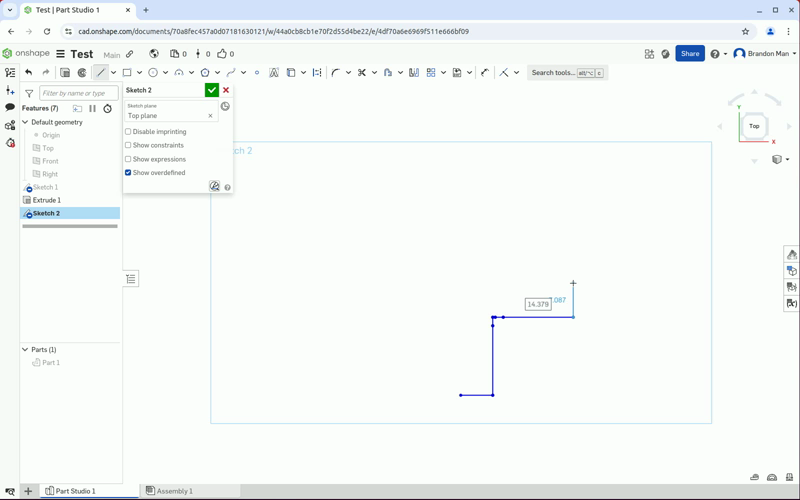
key_up(shift)
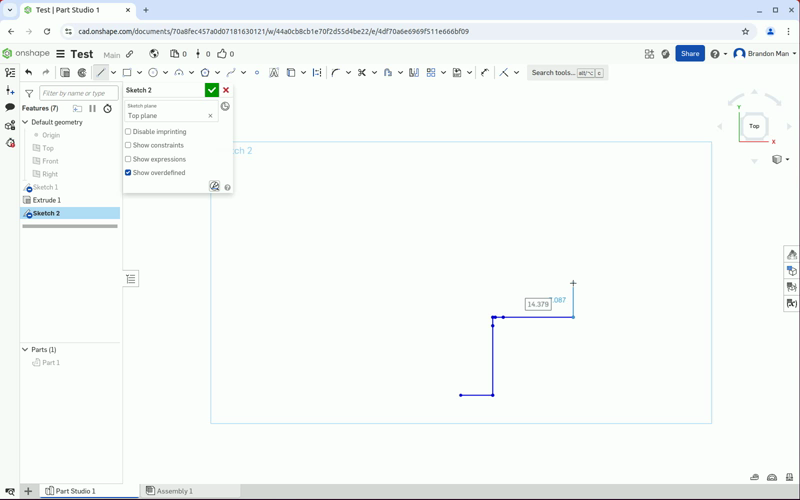
key_down(shift)
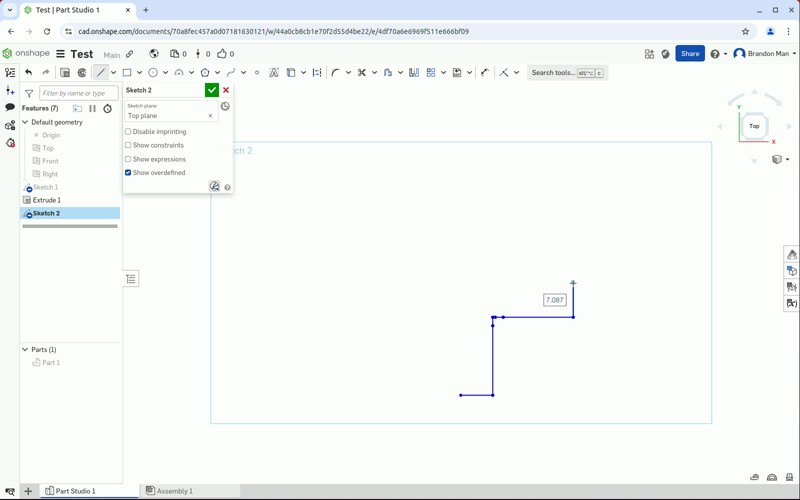
mouse_move(492, 282)
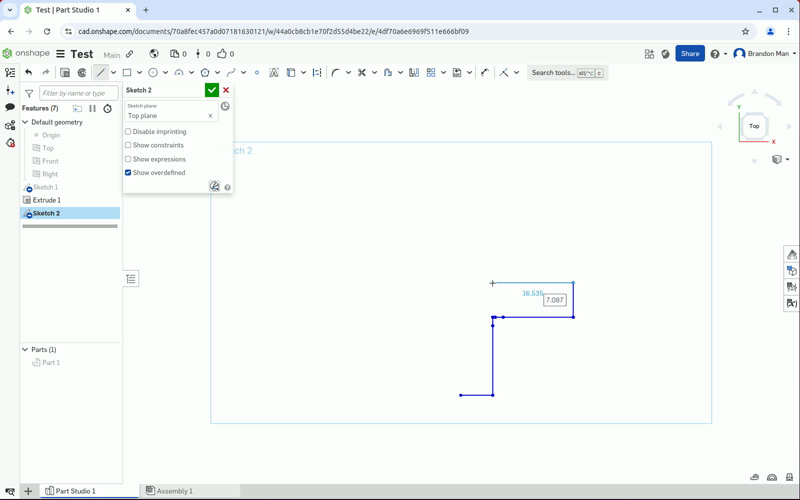
click(492, 282)
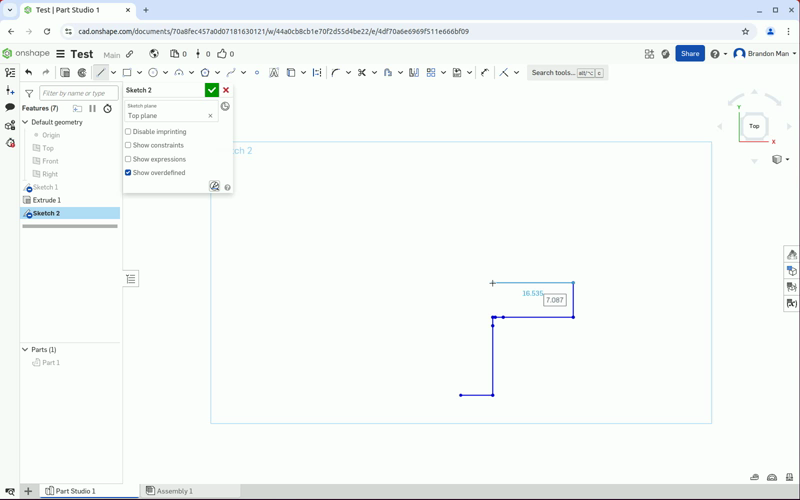
key_up(shift)
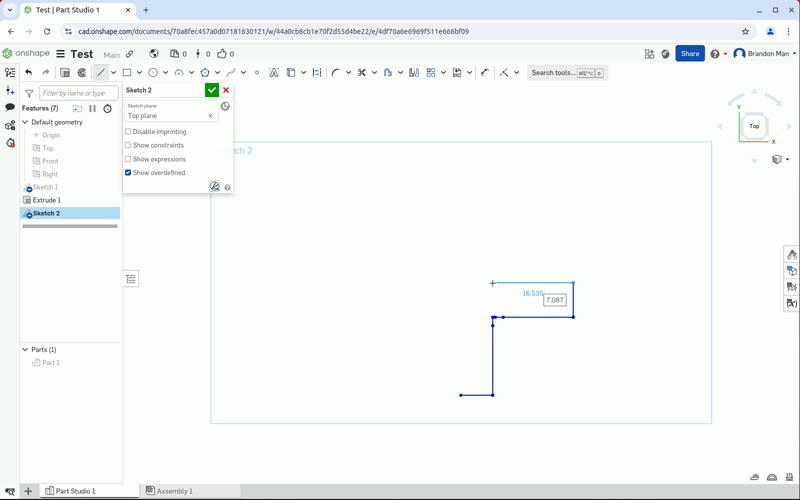
key_down(shift)
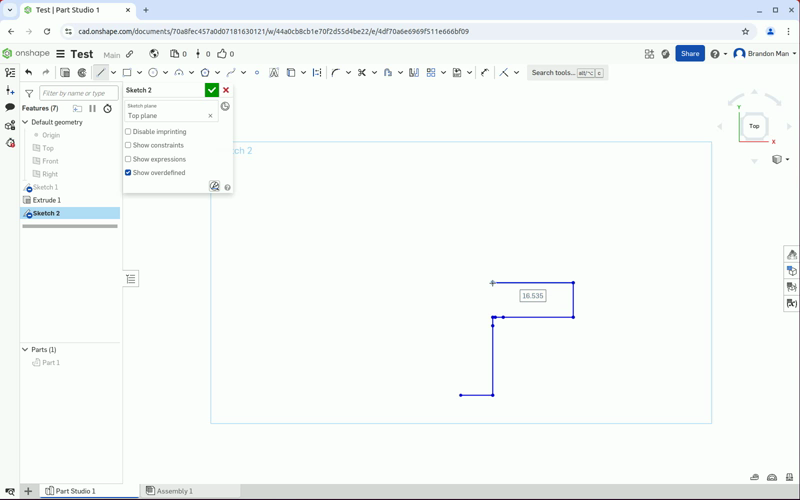
mouse_move(522, 282)
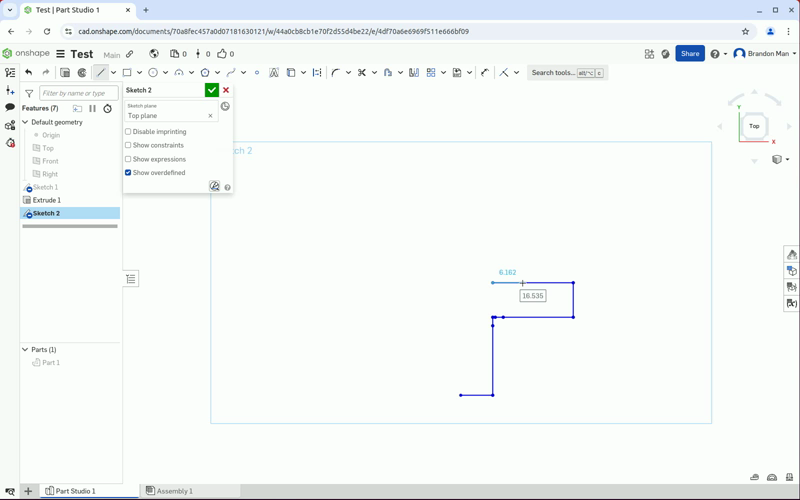
mouse_move(460, 282)
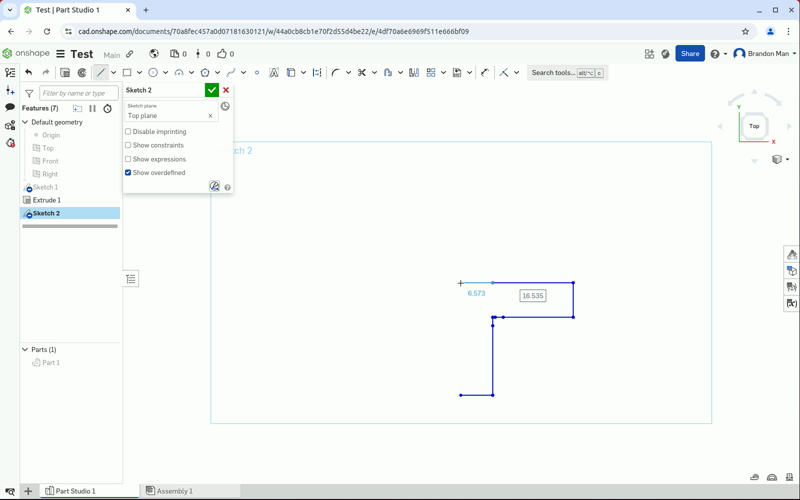
click(460, 282)
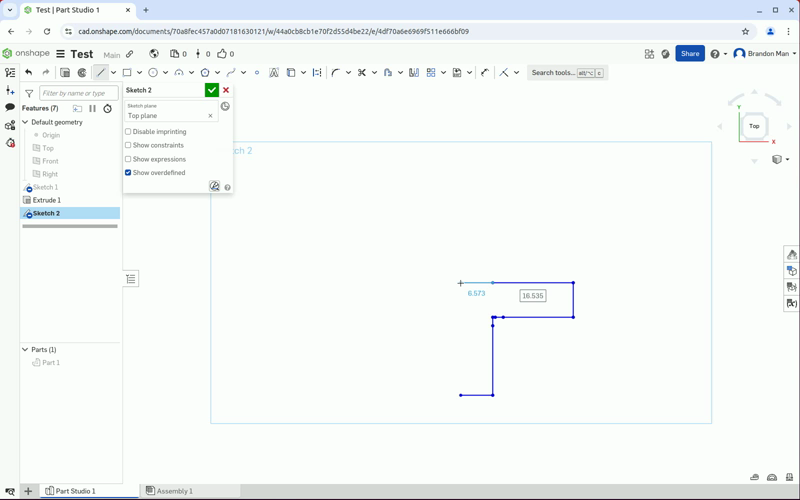
key_up(shift)
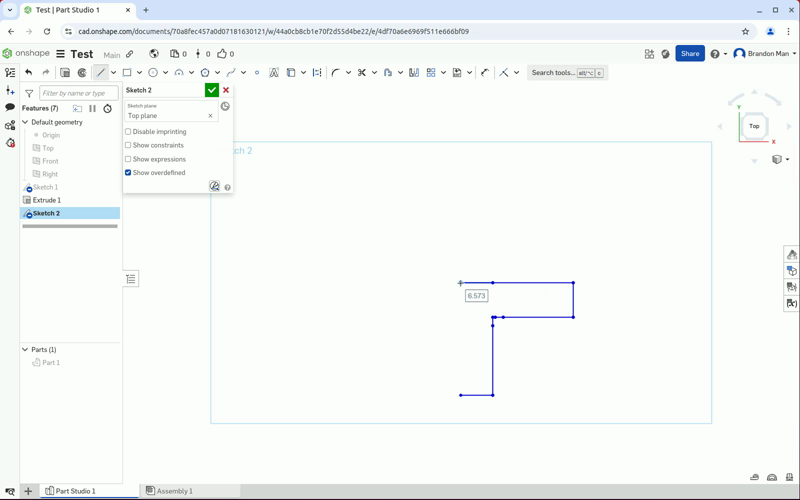
key_down(shift)
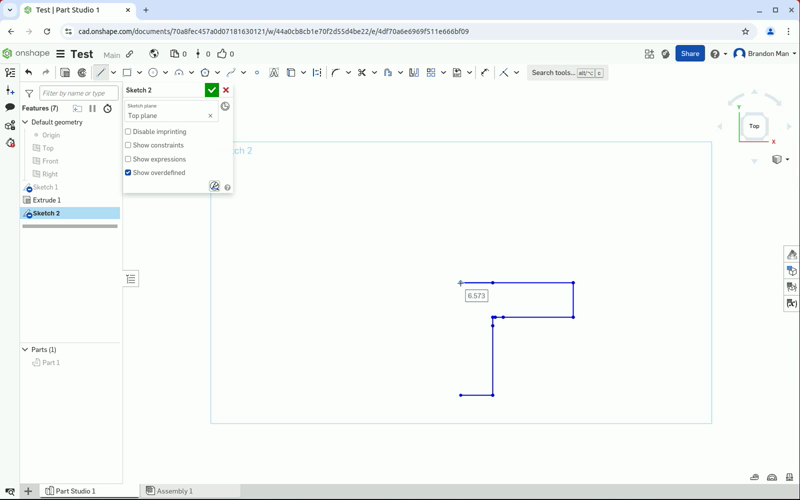
mouse_move(490, 282)
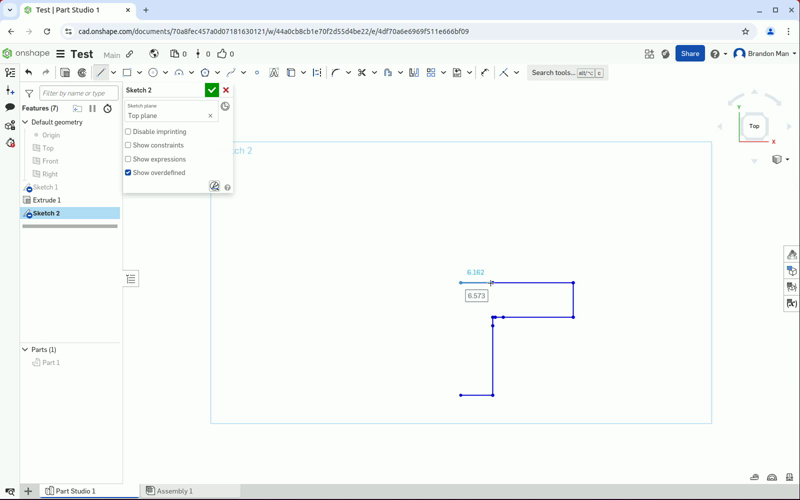
mouse_move(460, 299)
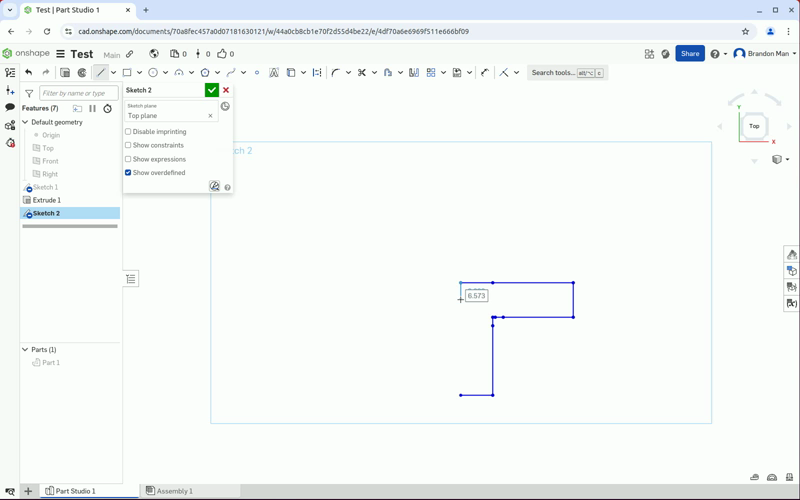
click(460, 299)
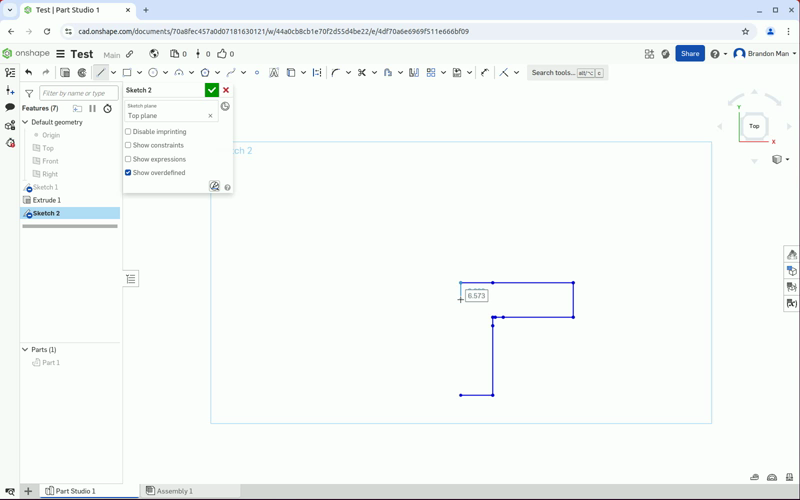
key_up(shift)
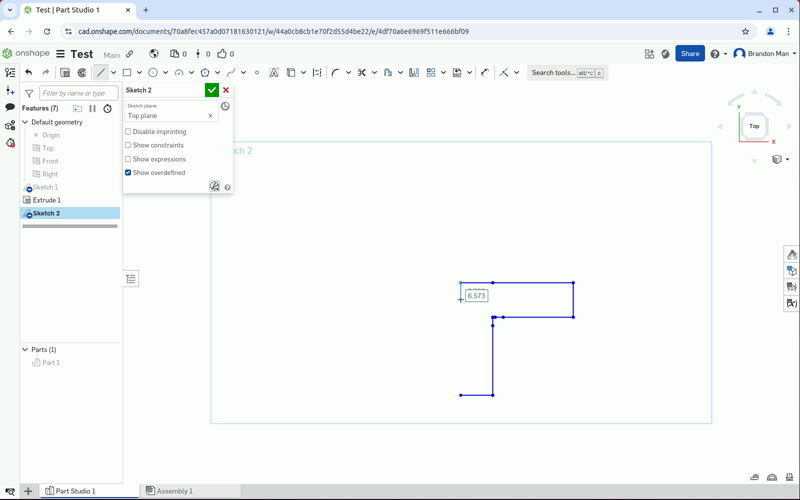
key_down(shift)
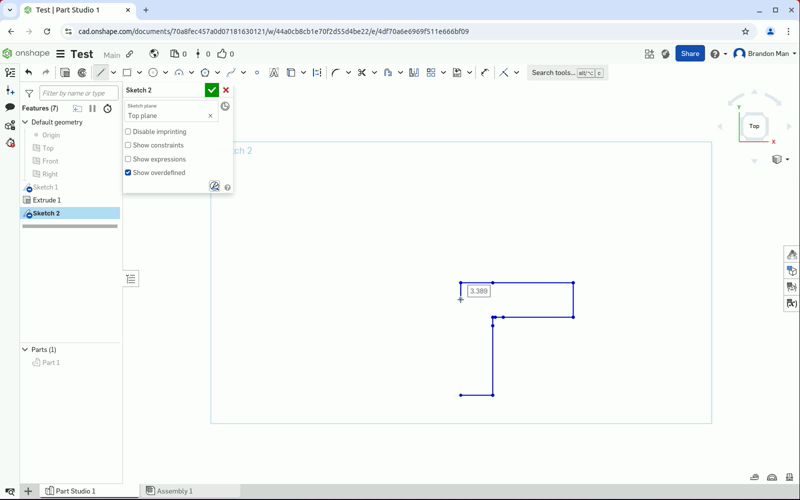
mouse_move(490, 299)
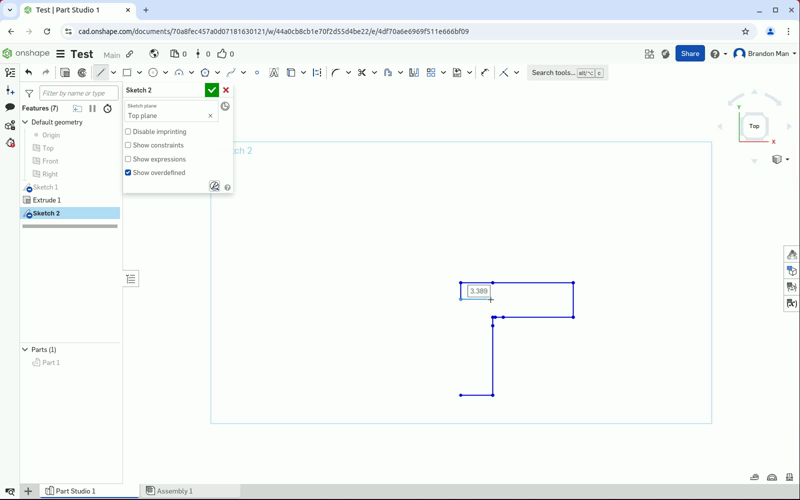
mouse_move(460, 311)
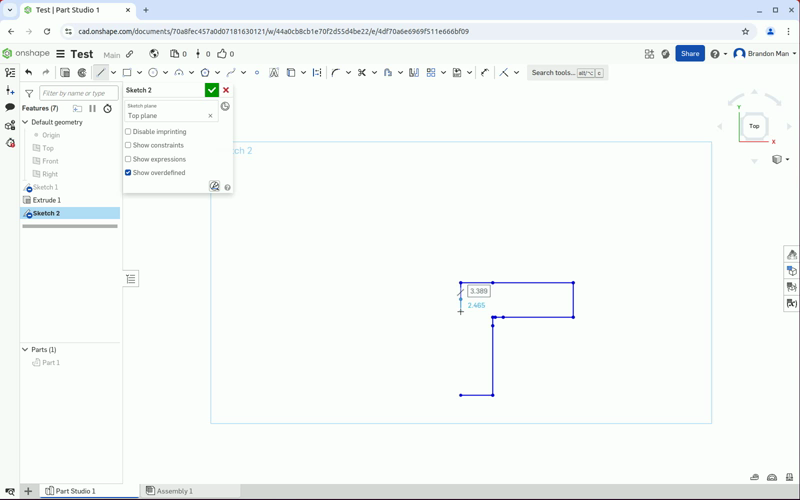
click(460, 311)
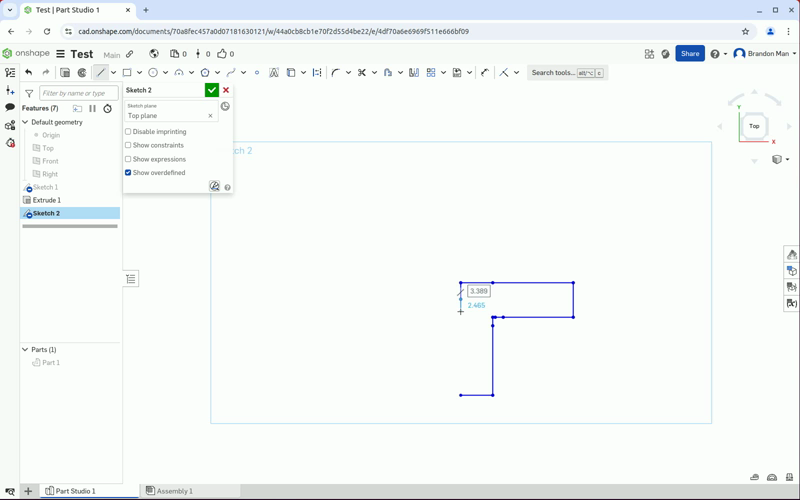
key_up(shift)
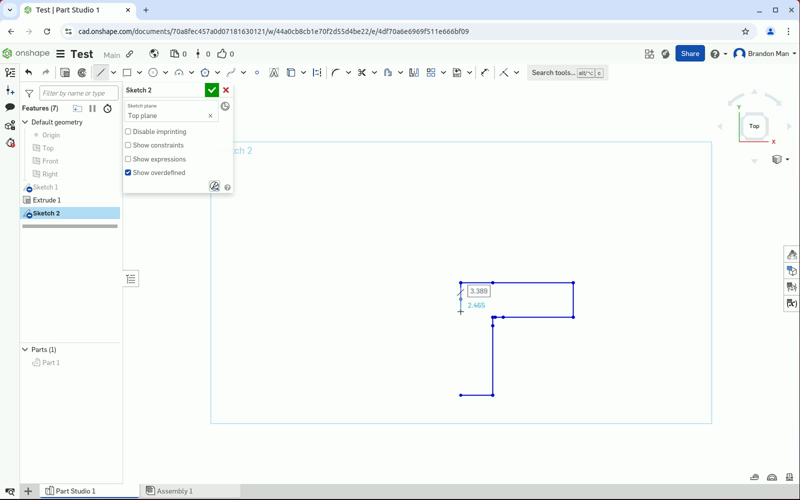
key_down(shift)
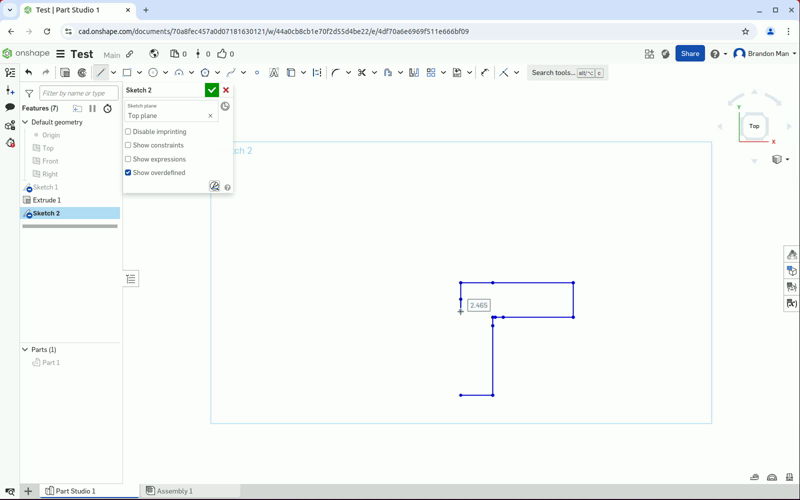
mouse_move(490, 311)
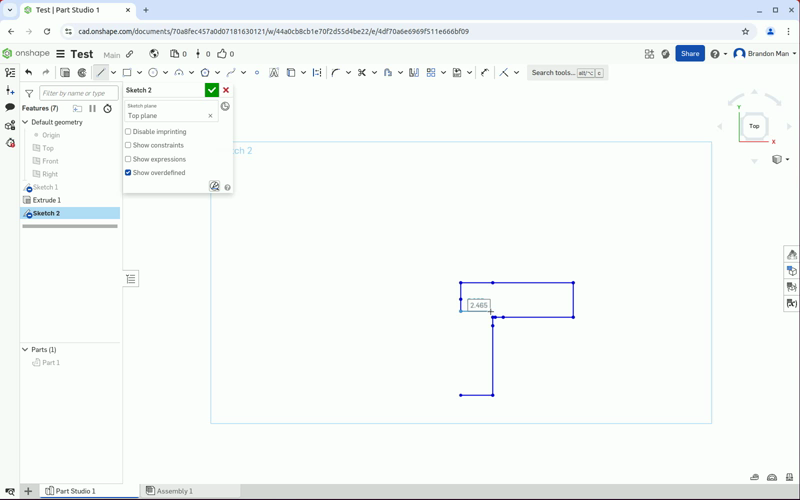
mouse_move(460, 317)
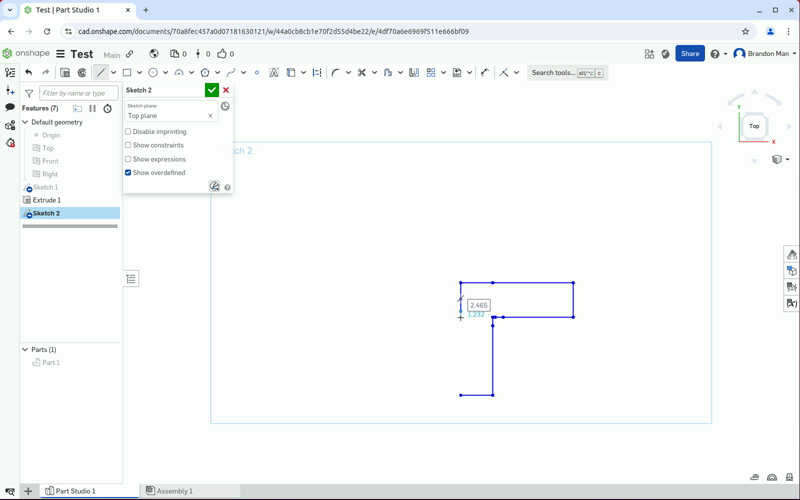
scroll(6)
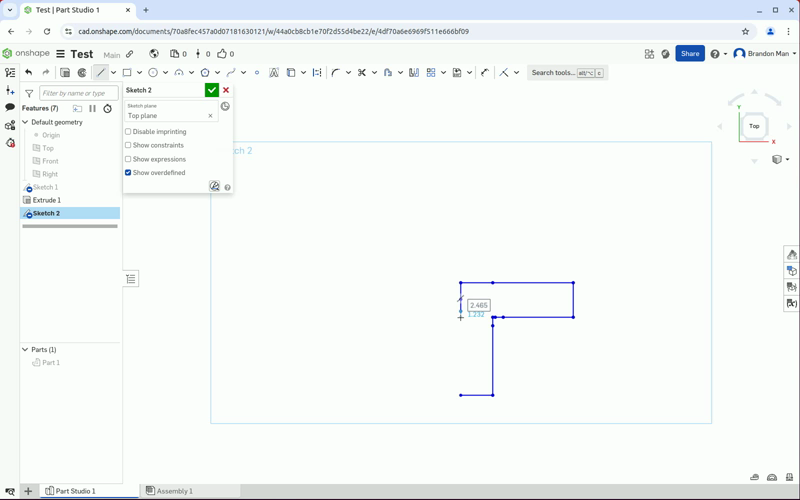
scroll(6)
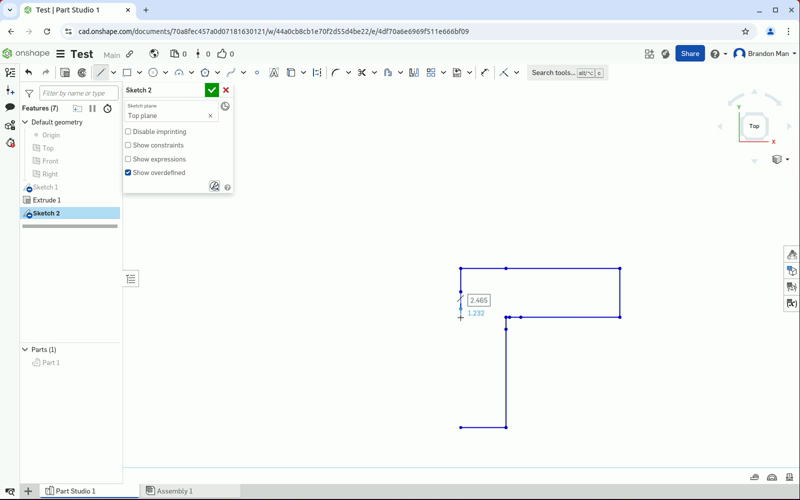
scroll(6)
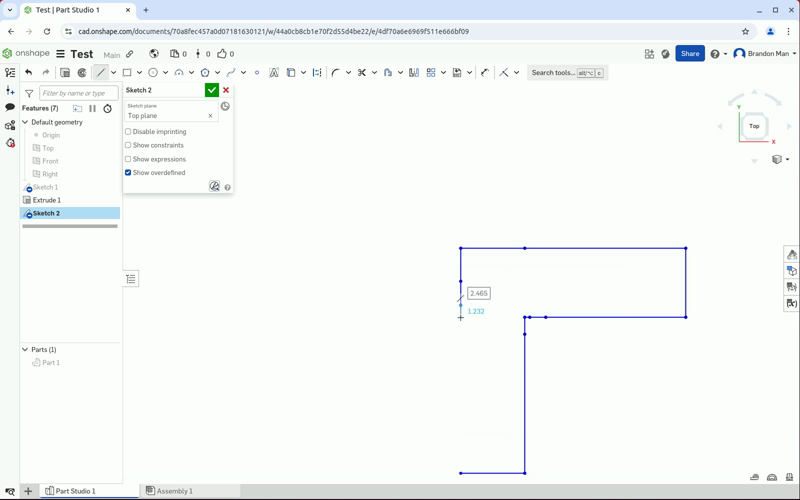
scroll(6)
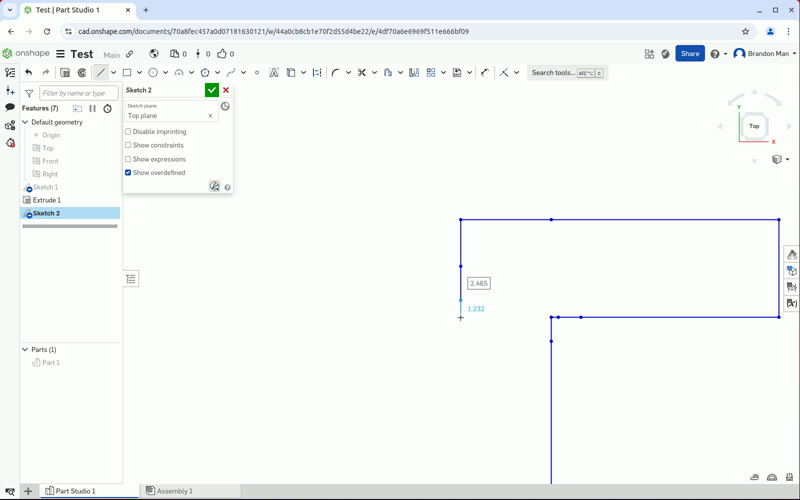
scroll(6)
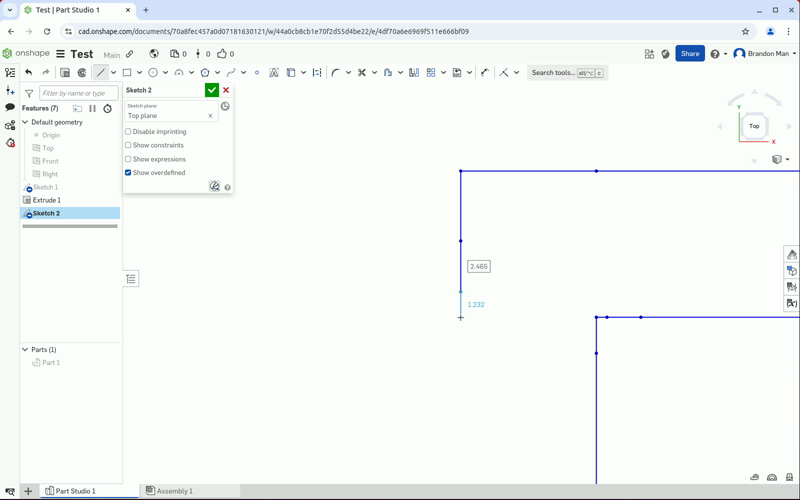
scroll(6)
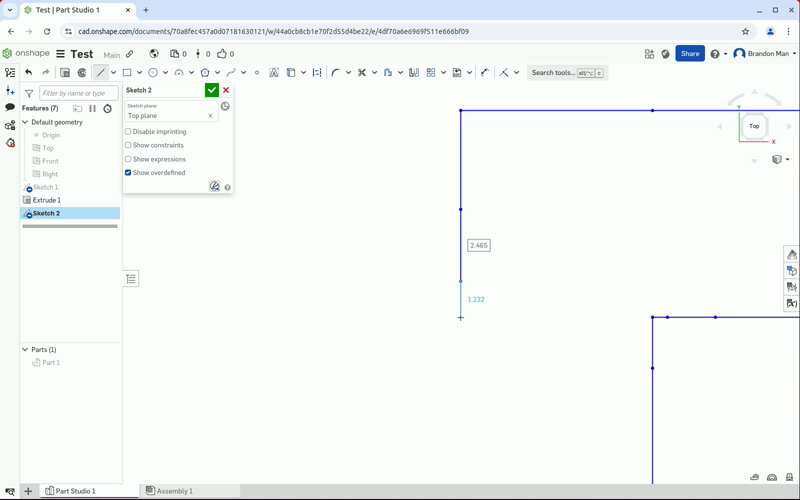
scroll(6)
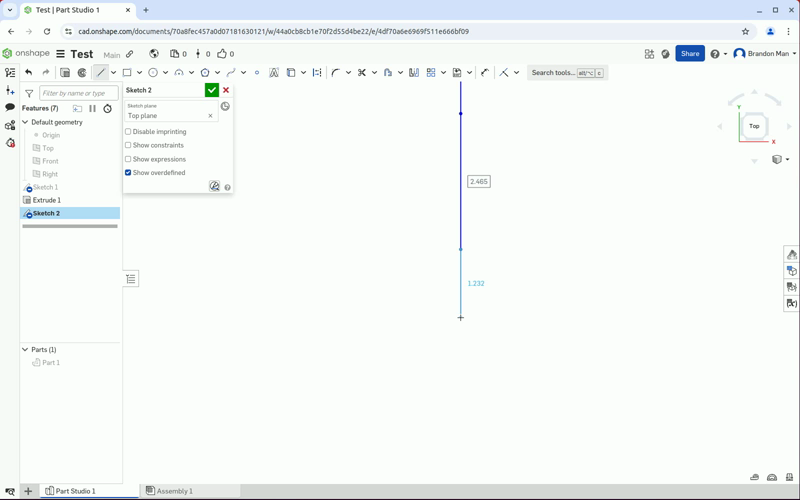
click(460, 317)
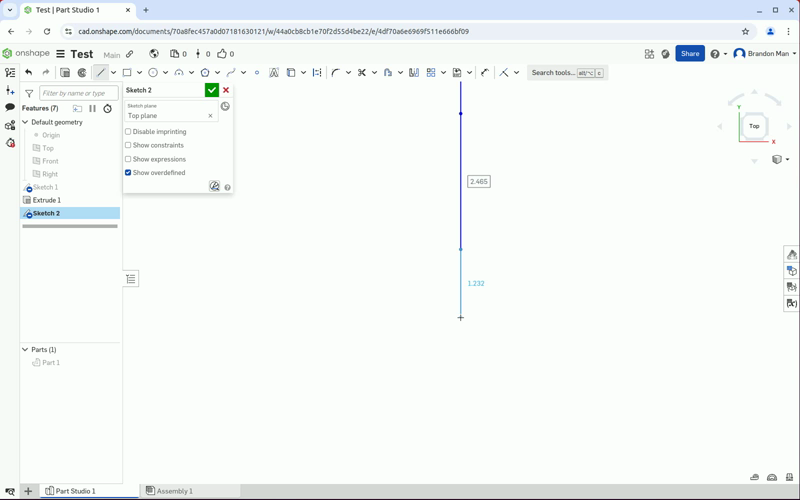
scroll(-6)
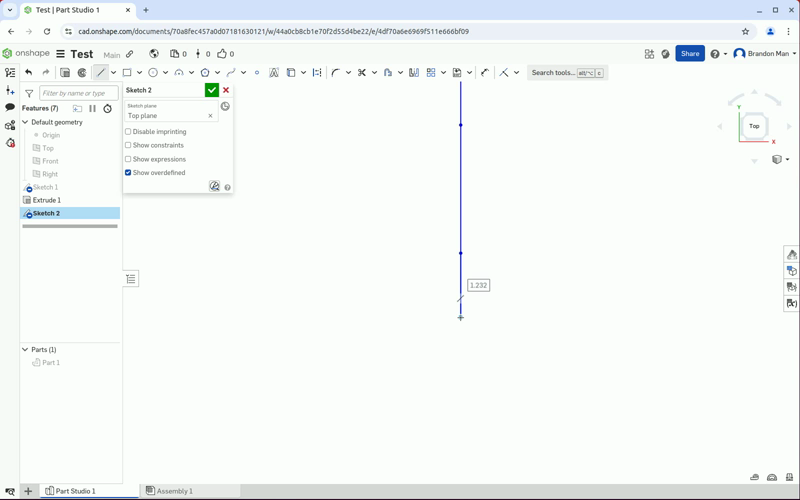
scroll(-6)
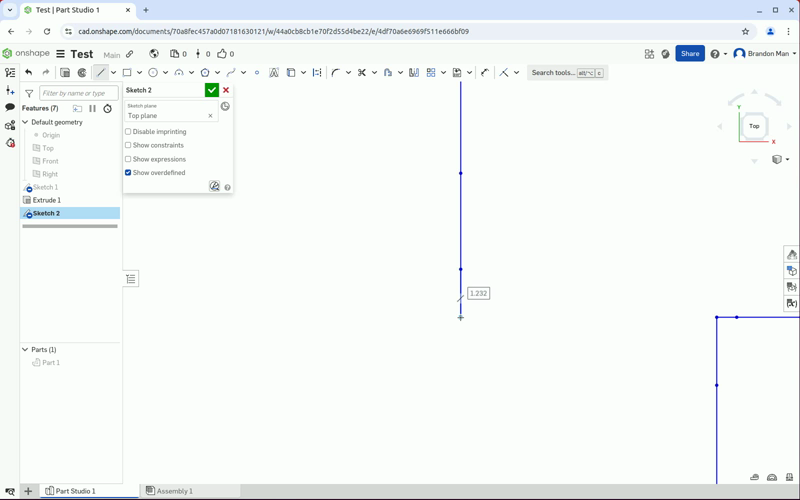
scroll(-6)
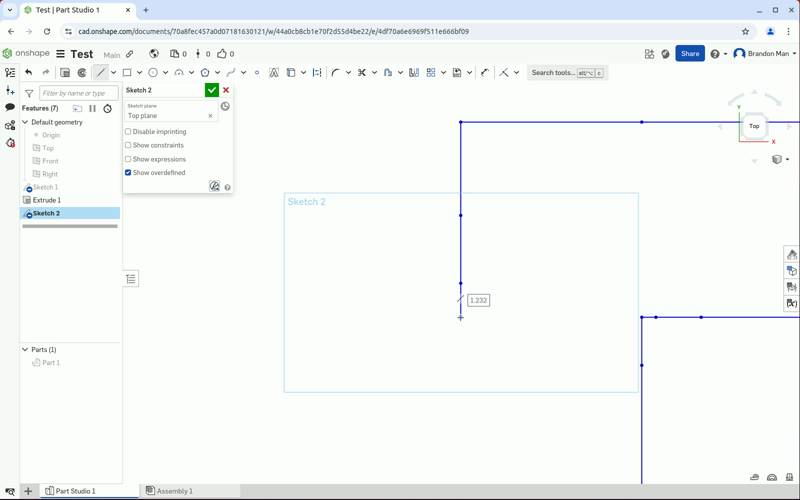
scroll(-6)
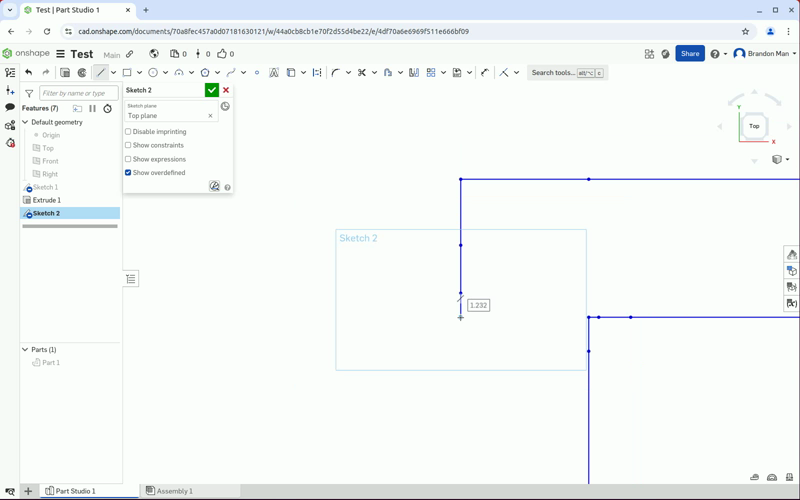
scroll(-6)
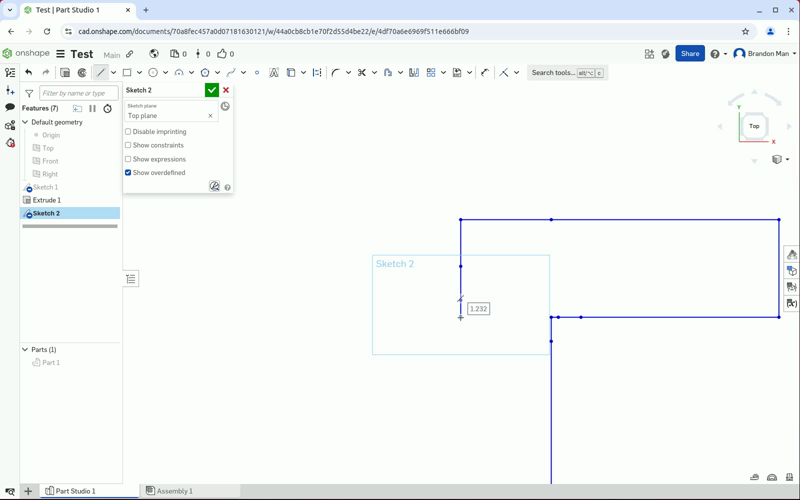
scroll(-6)
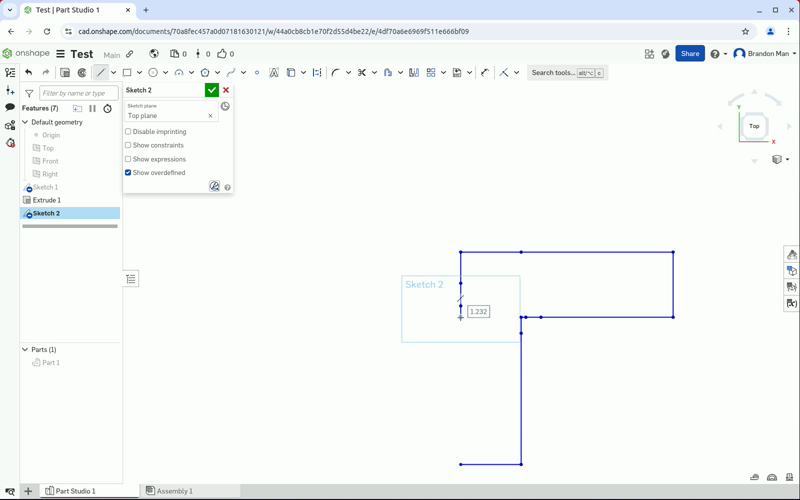
scroll(-6)
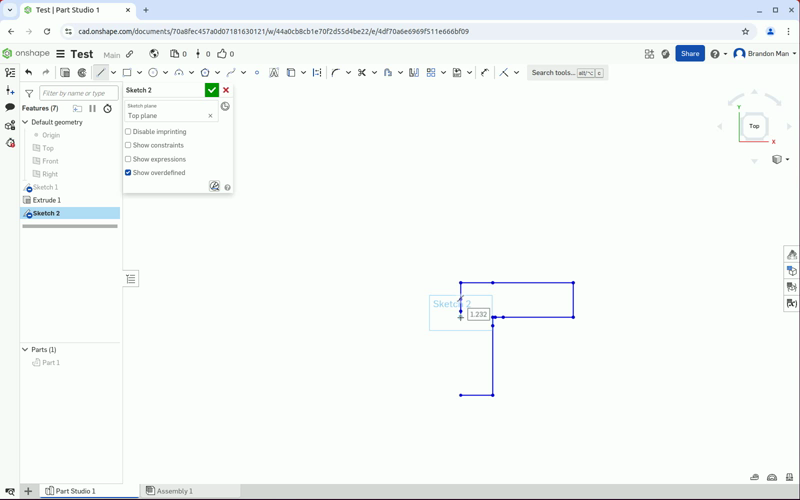
key_up(shift)
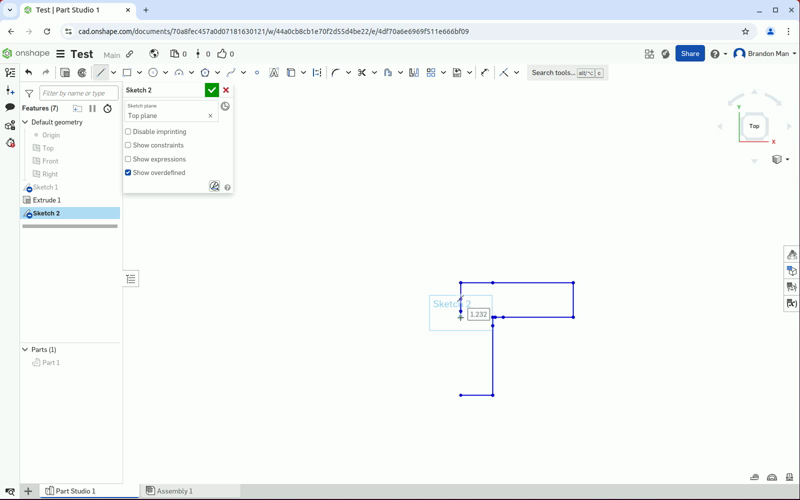
key_down(shift)
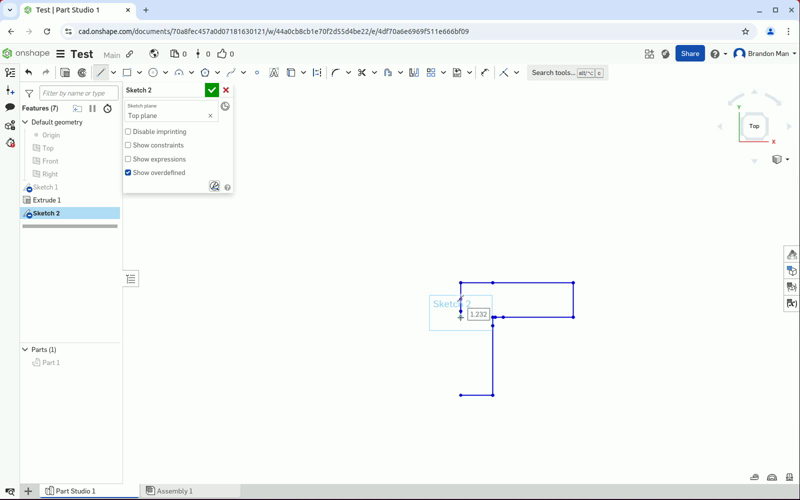
mouse_move(460, 395)
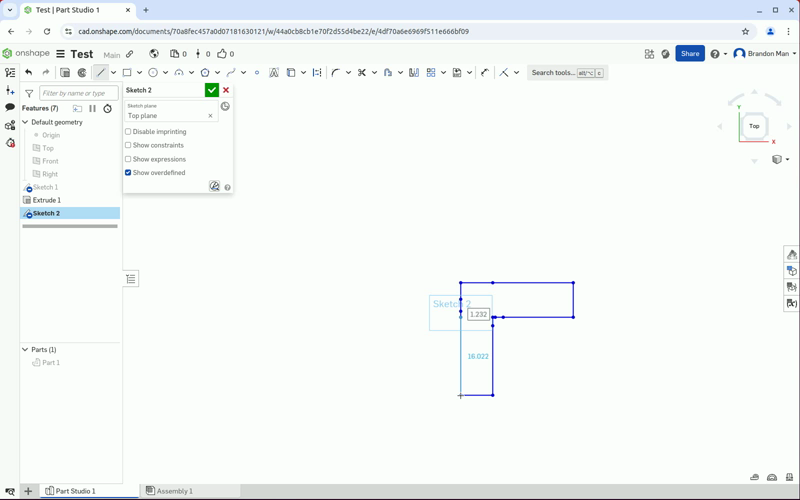
key_up(shift)
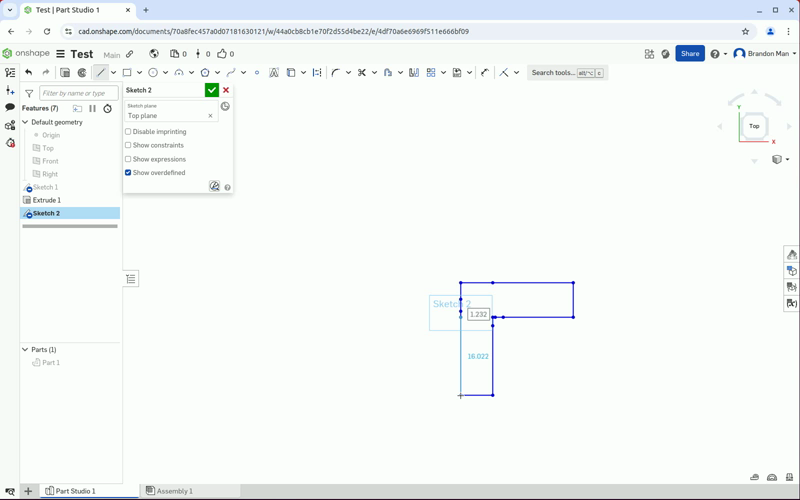
click(460, 395)
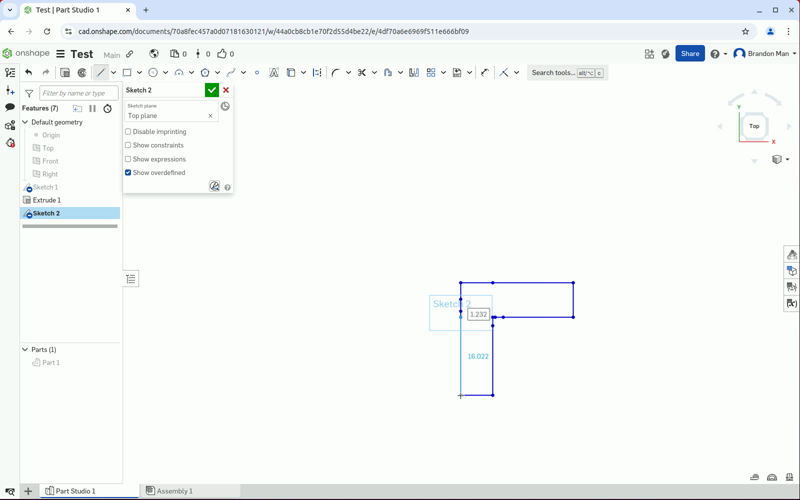
key(esc)
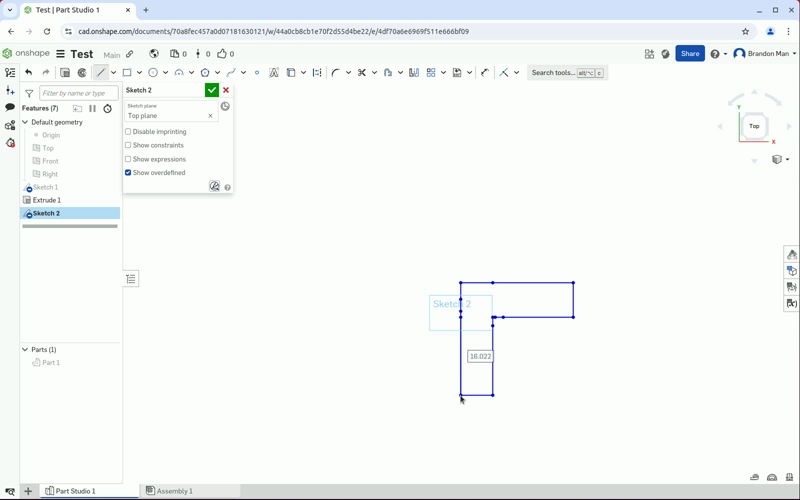
key(c)
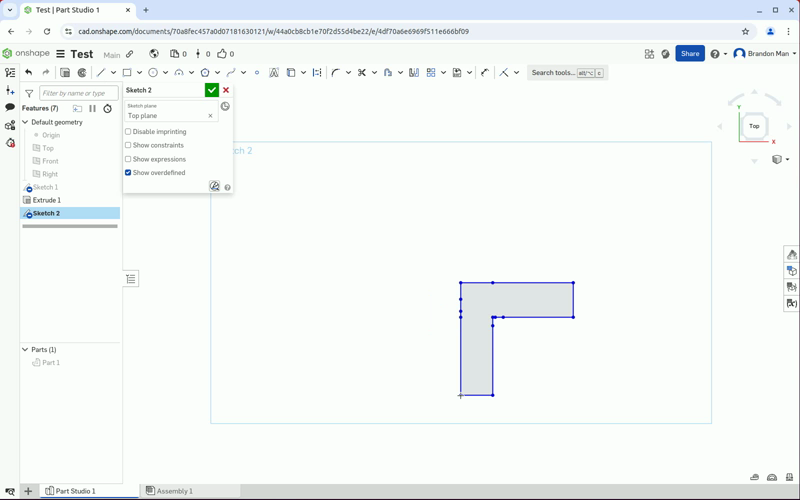
key_down(shift)
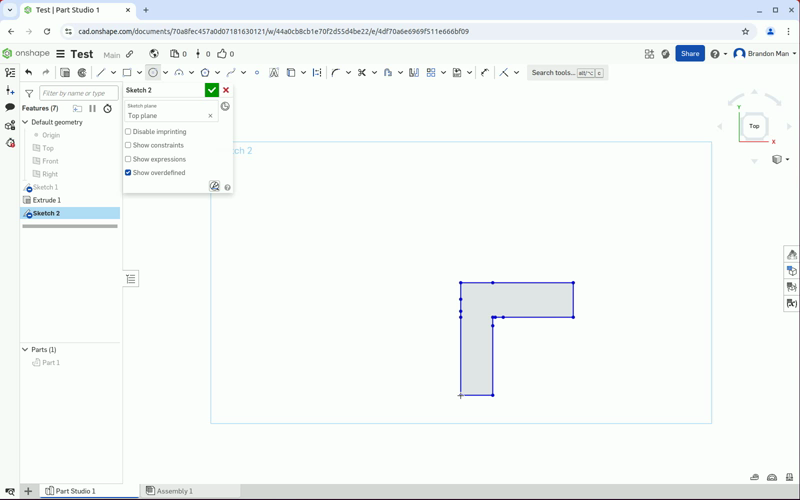
mouse_move(477, 299)
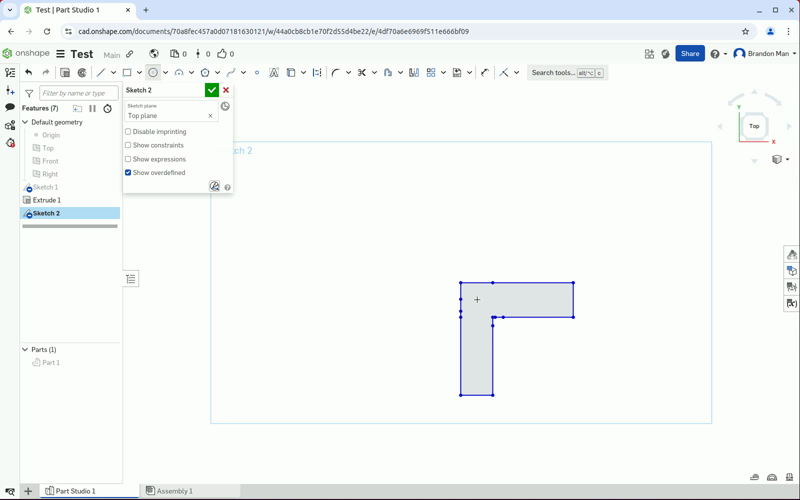
click(477, 299)
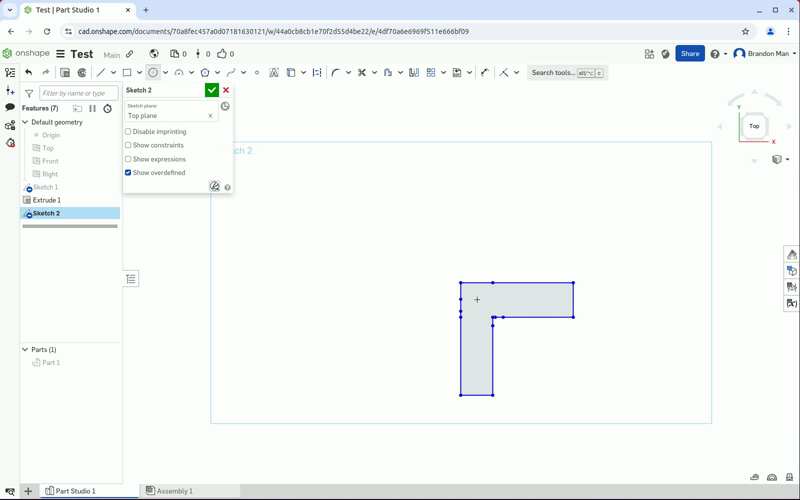
key_up(shift)
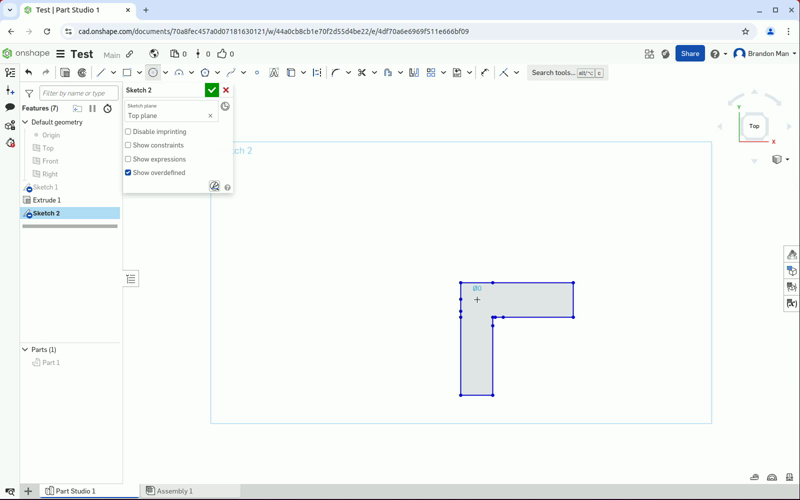
mouse_move(485, 299)
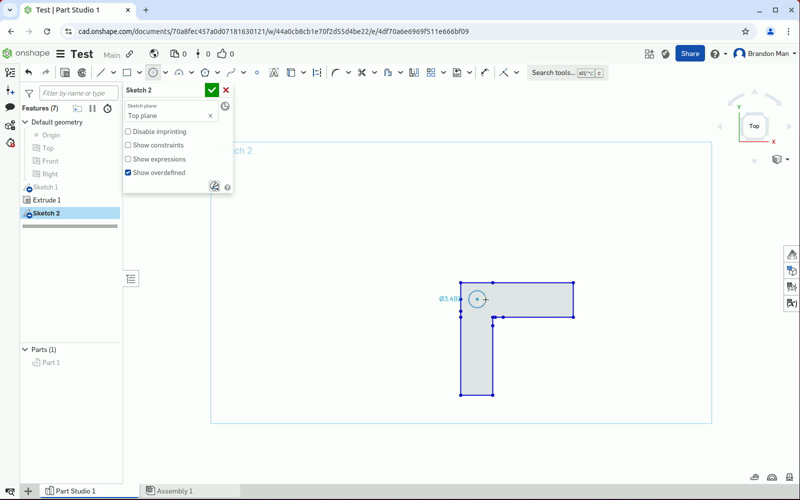
click(485, 299)
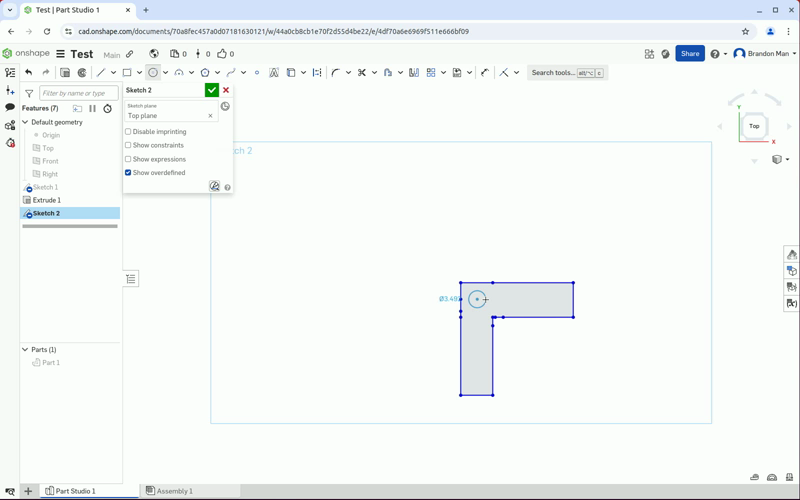
key(esc)
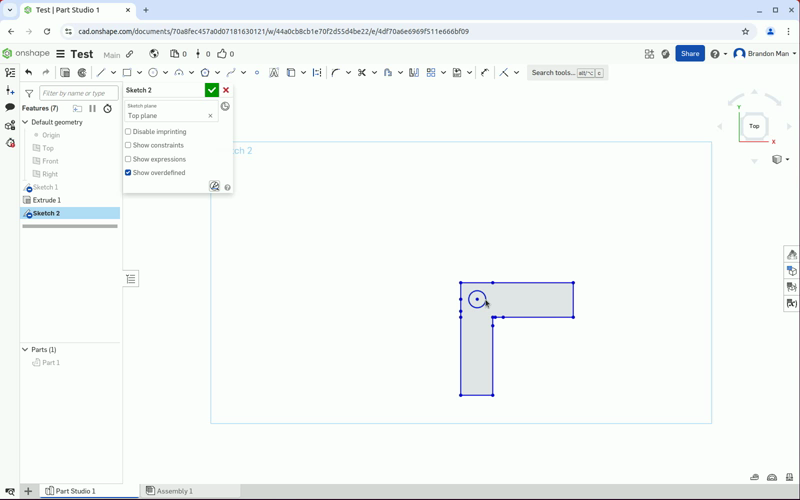
mouse_move(521, 296)
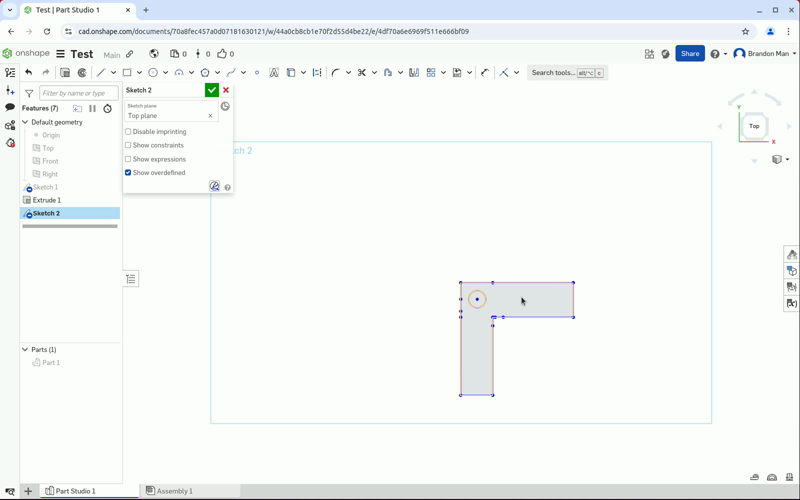
click(521, 296)
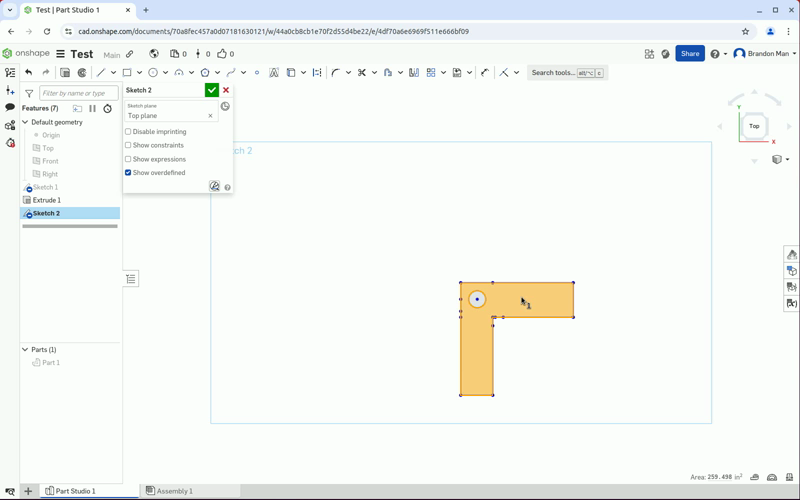
mouse_move(73, 352)
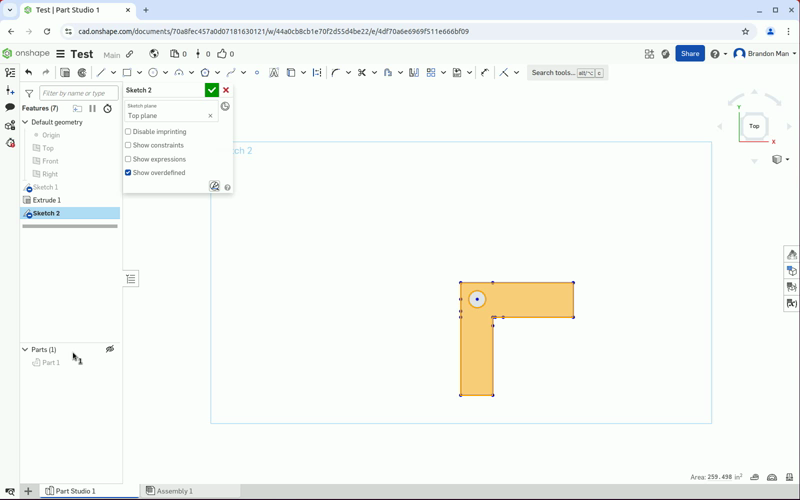
key(shift+y)
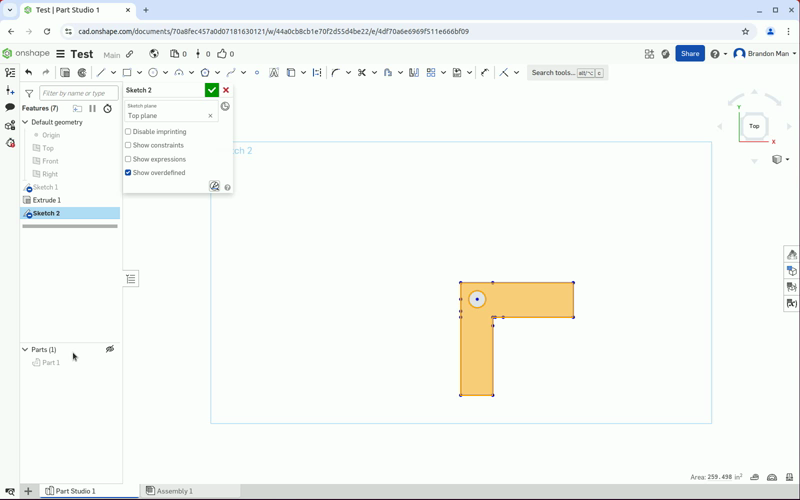
key(shift+e)
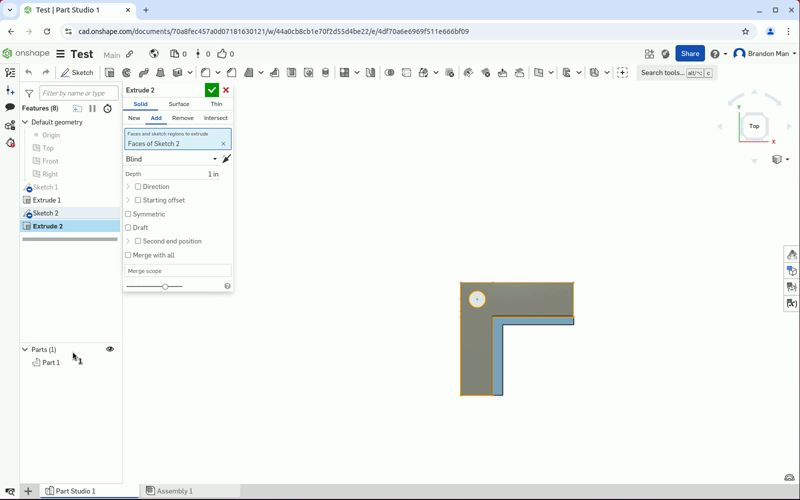
mouse_move(143, 106)
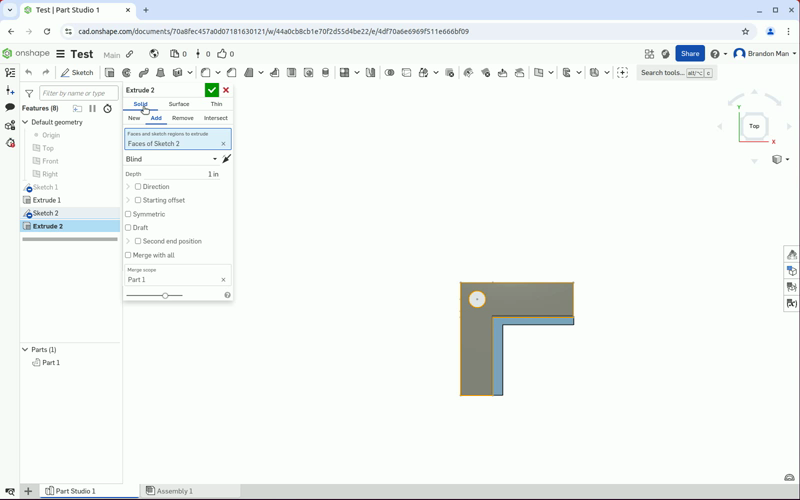
click(143, 106)
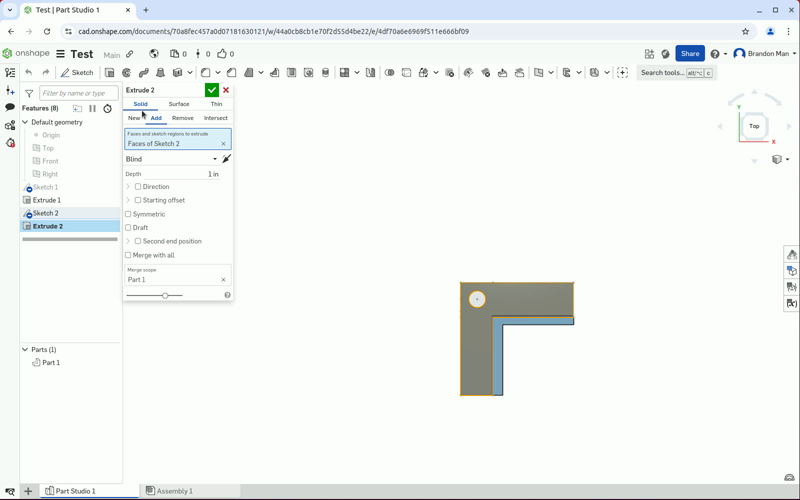
mouse_move(137, 120)
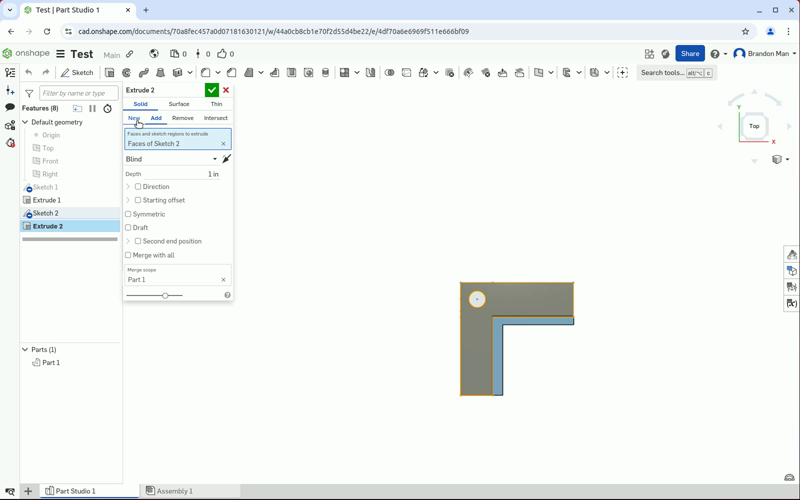
click(137, 120)
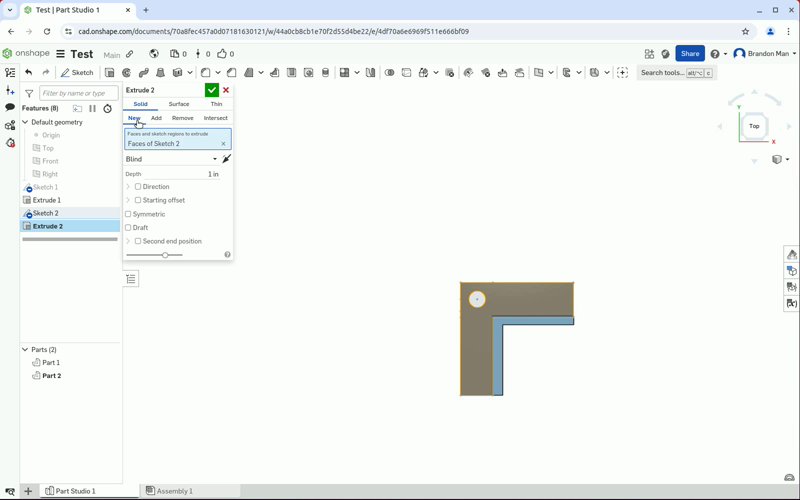
key(tab, 4)
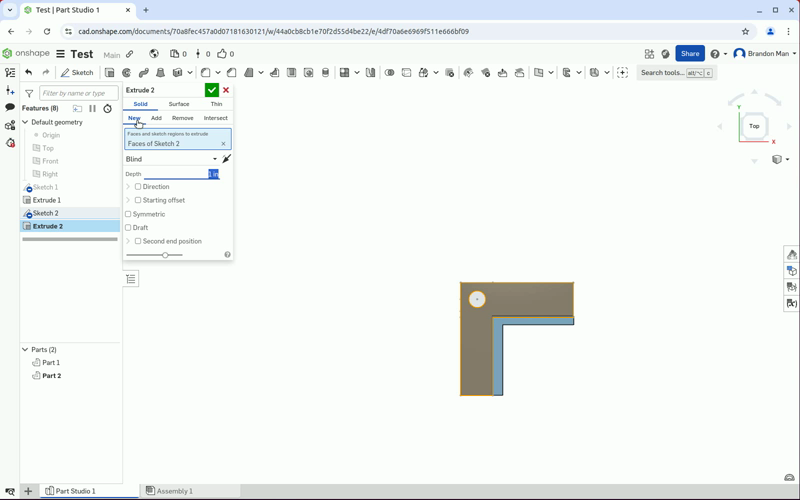
text(4.092)
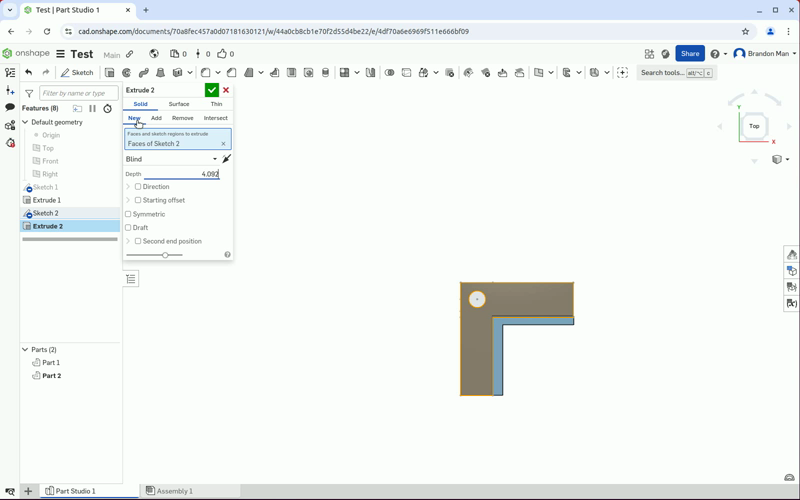
key(enter)
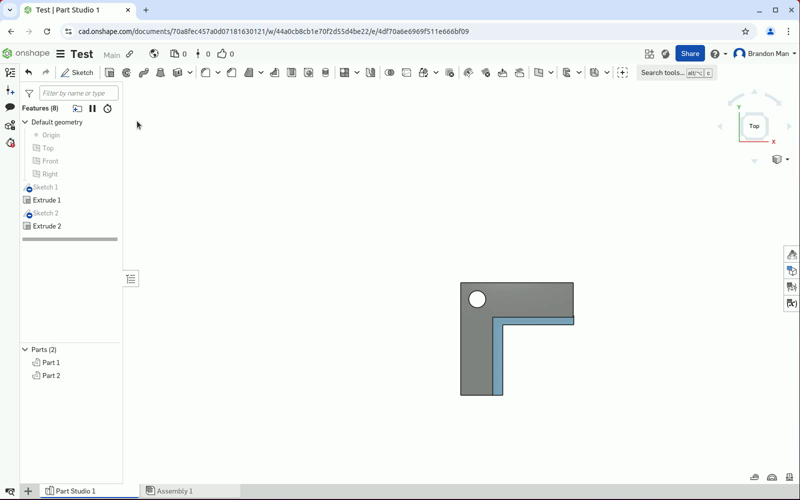
key(shift+h)
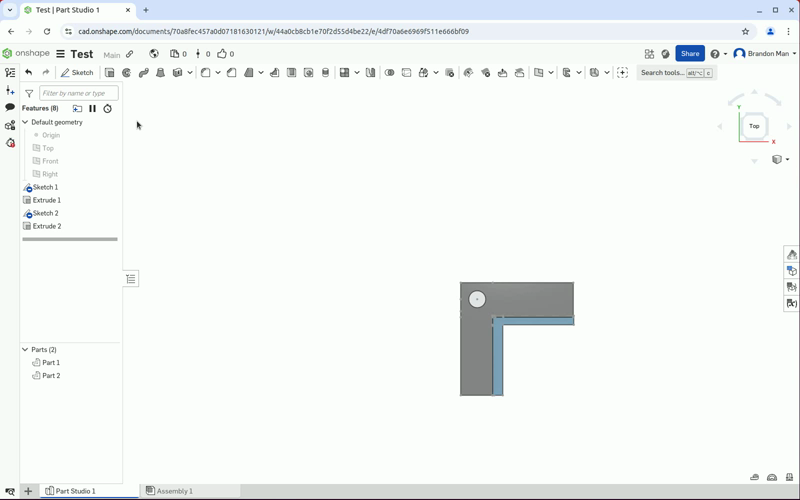
key(shift+h)
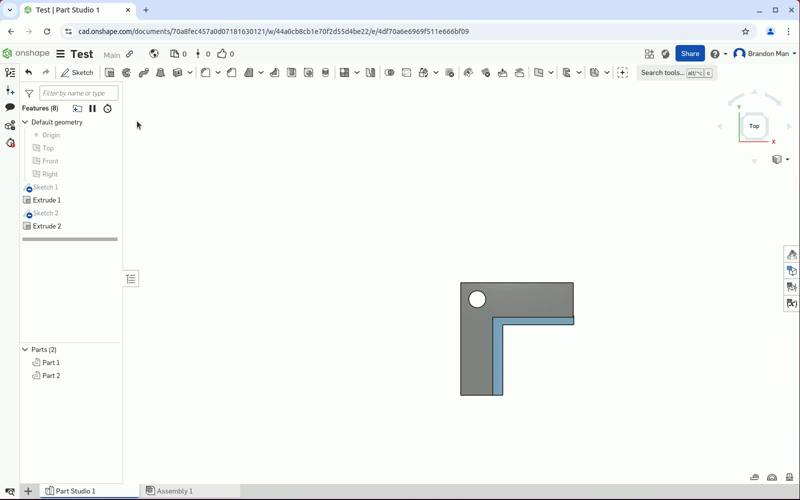
mouse_move(73, 189)
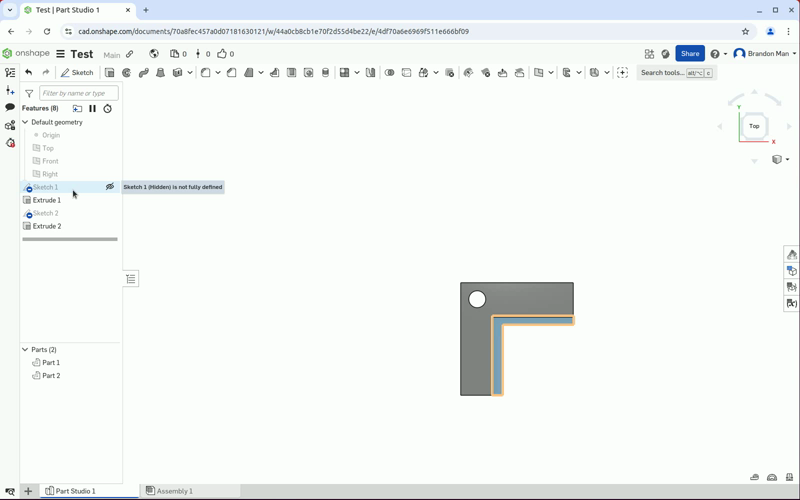
click(73, 189)
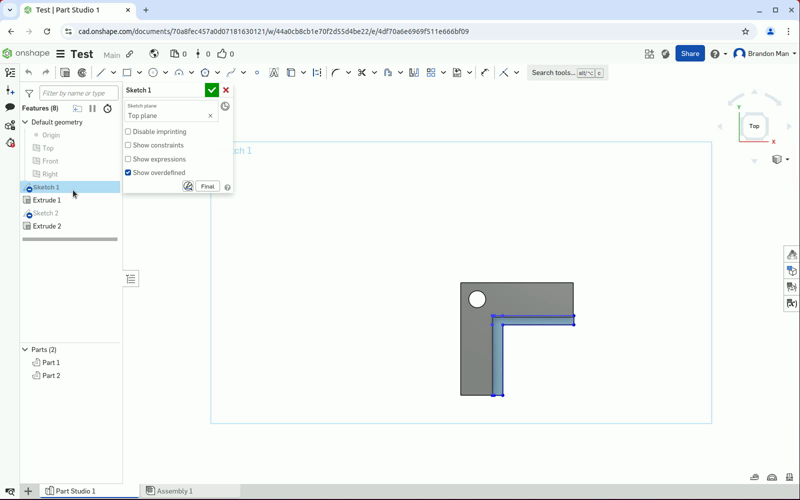
mouse_move(229, 92)
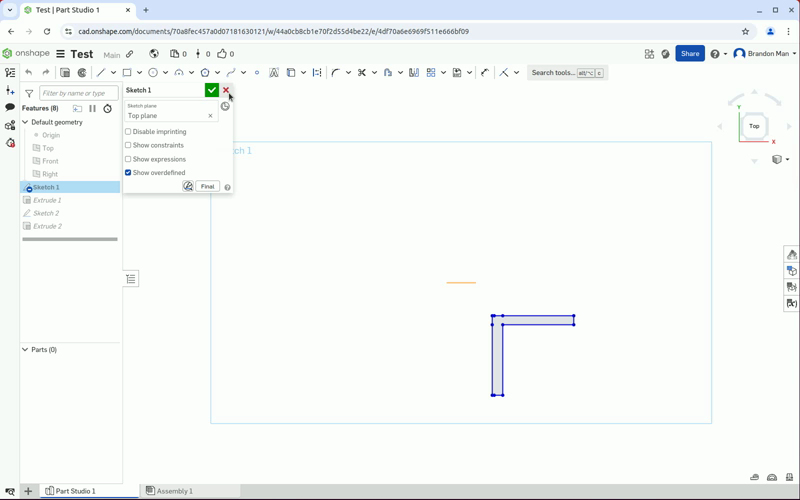
click(229, 92)
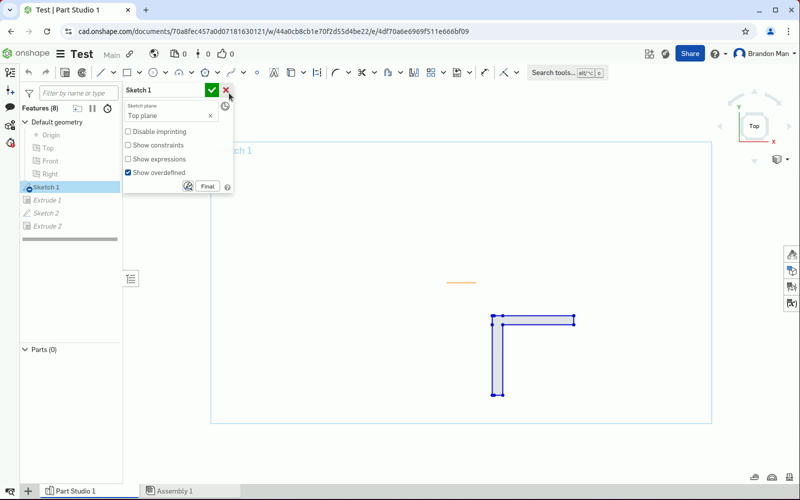
key(shift+s)
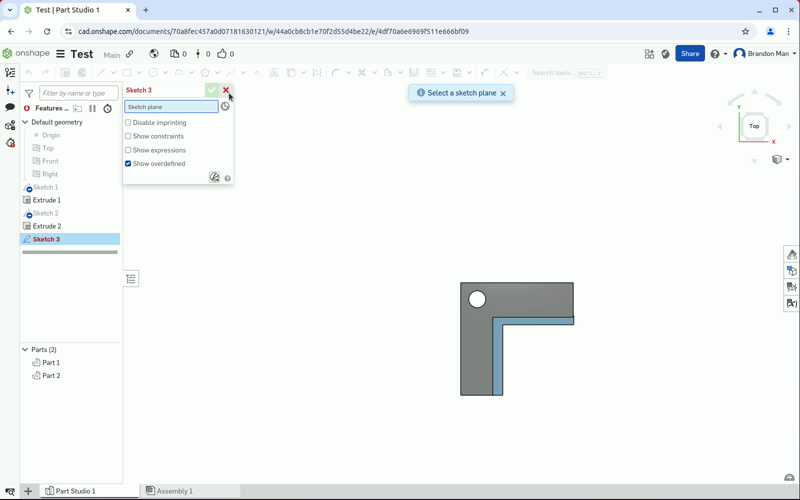
mouse_move(73, 150)
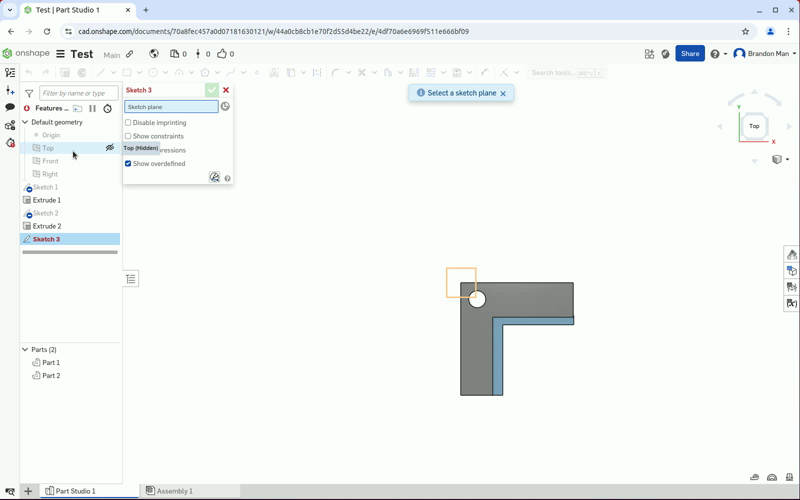
click(73, 150)
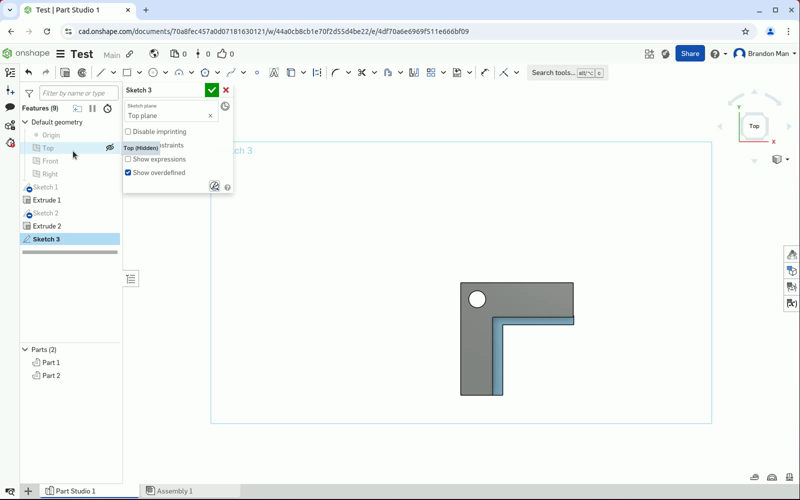
mouse_move(73, 352)
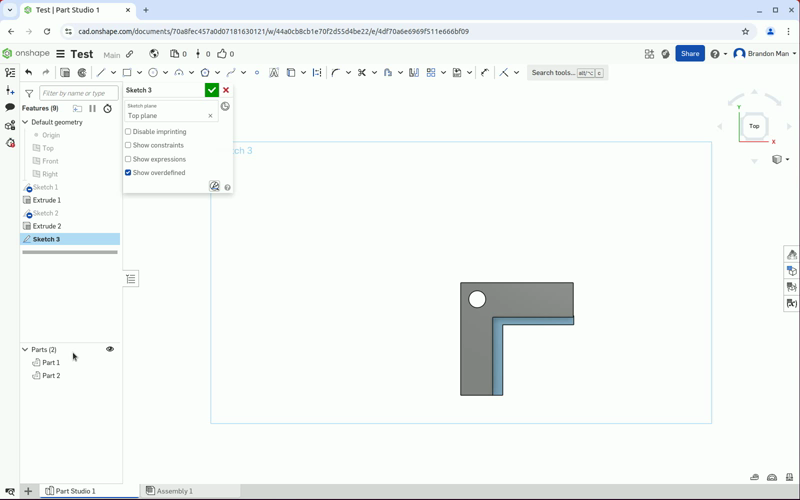
key(y)
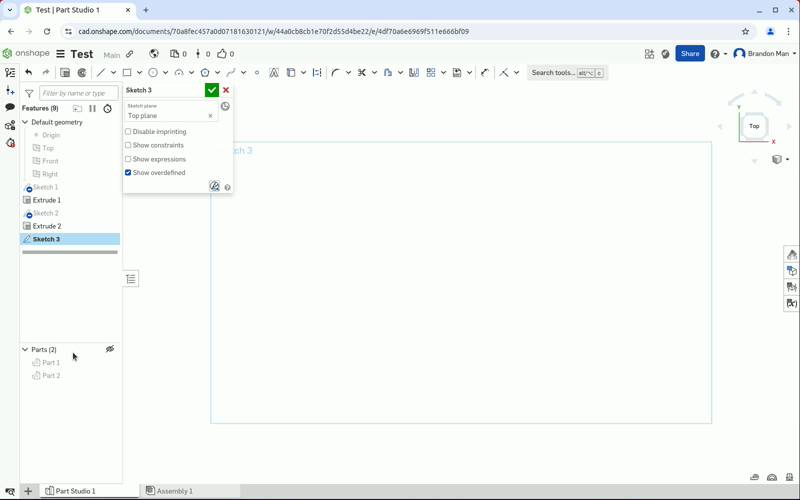
key(l)
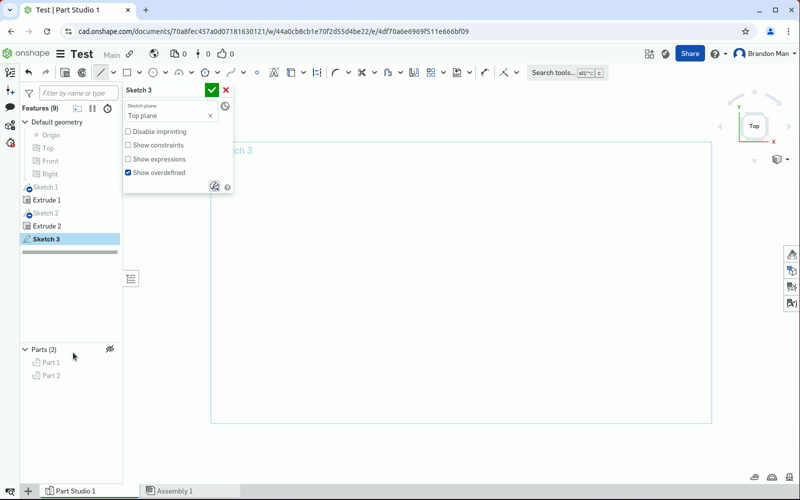
key_down(shift)
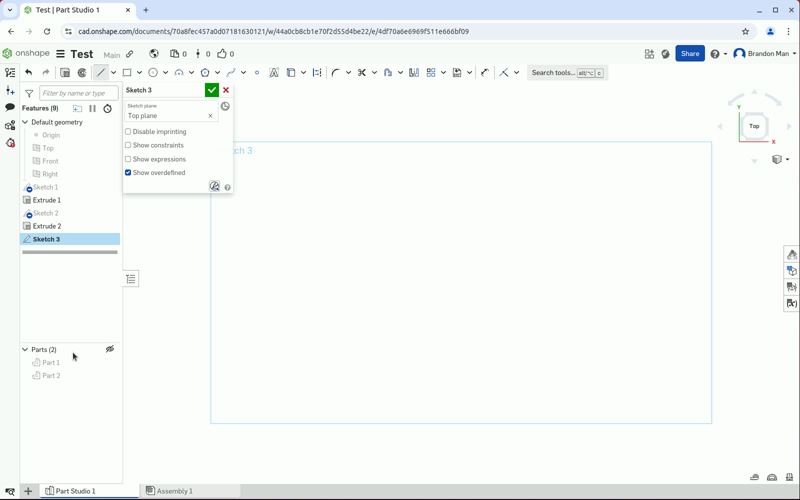
mouse_move(460, 395)
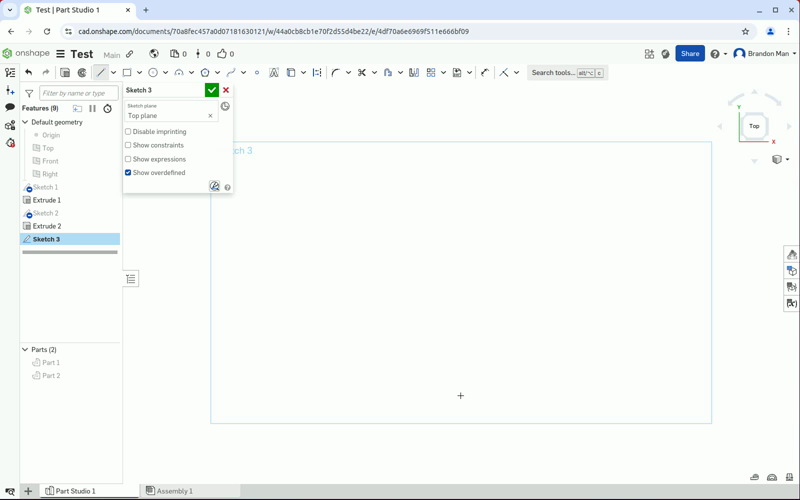
click(460, 395)
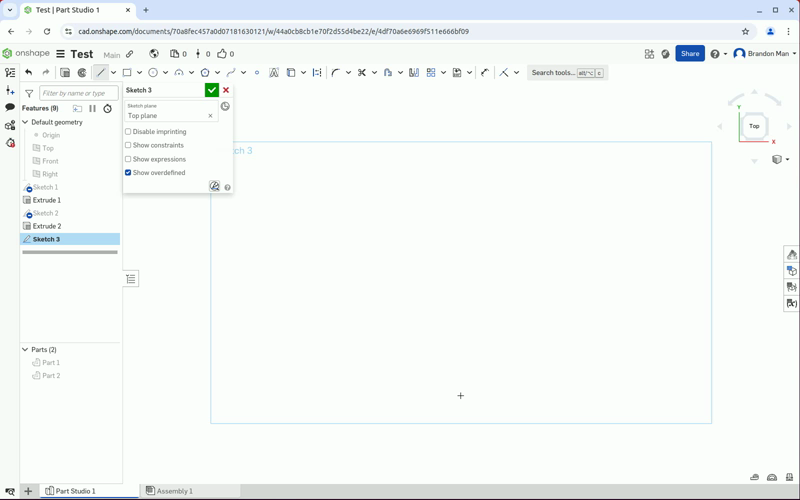
key_up(shift)
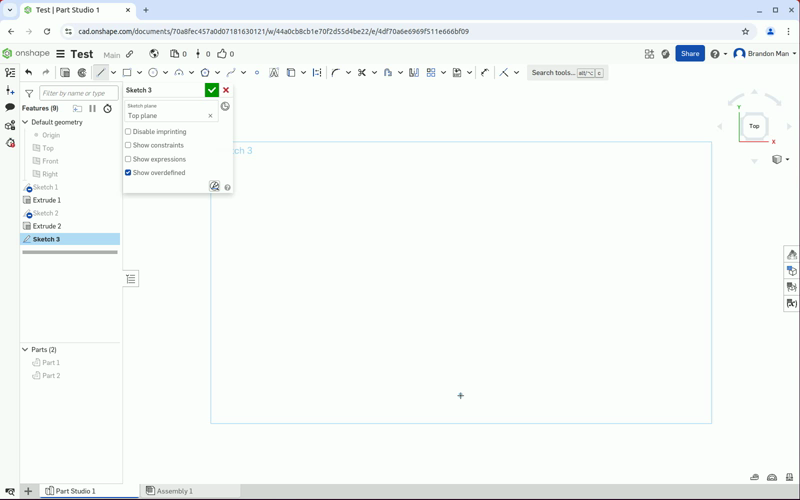
key_down(shift)
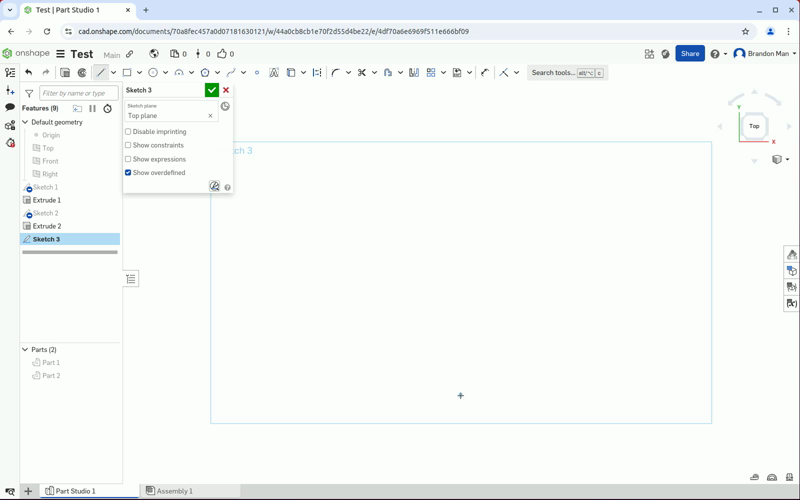
mouse_move(490, 395)
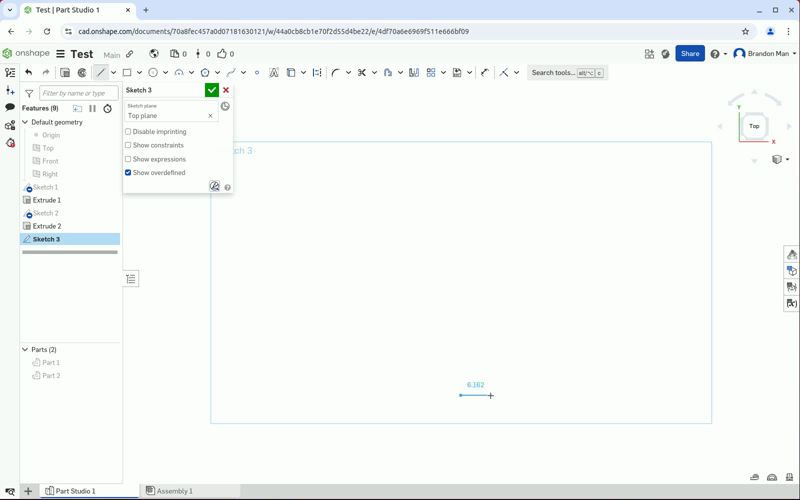
mouse_move(492, 395)
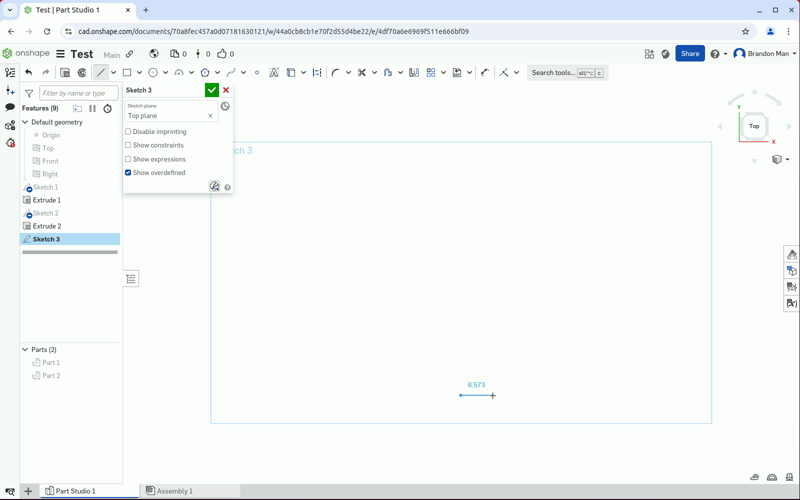
click(492, 395)
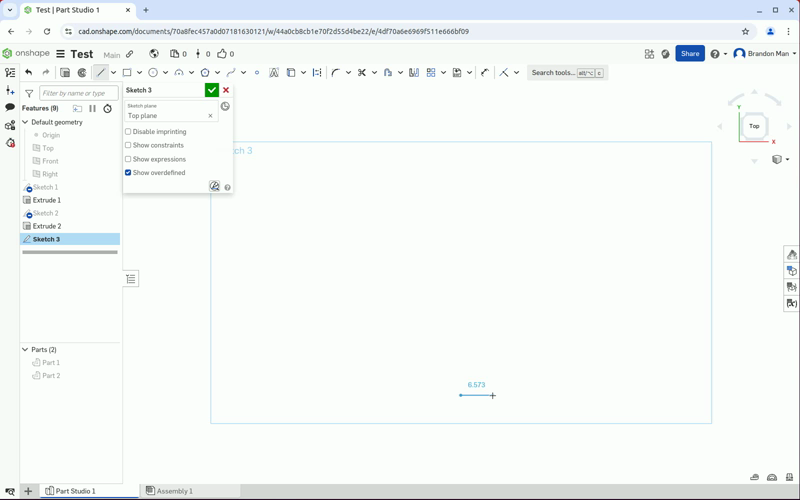
key_up(shift)
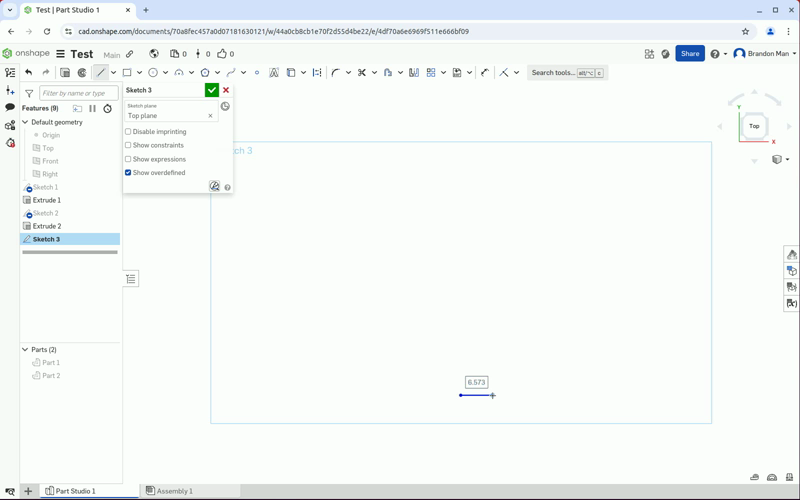
key_down(shift)
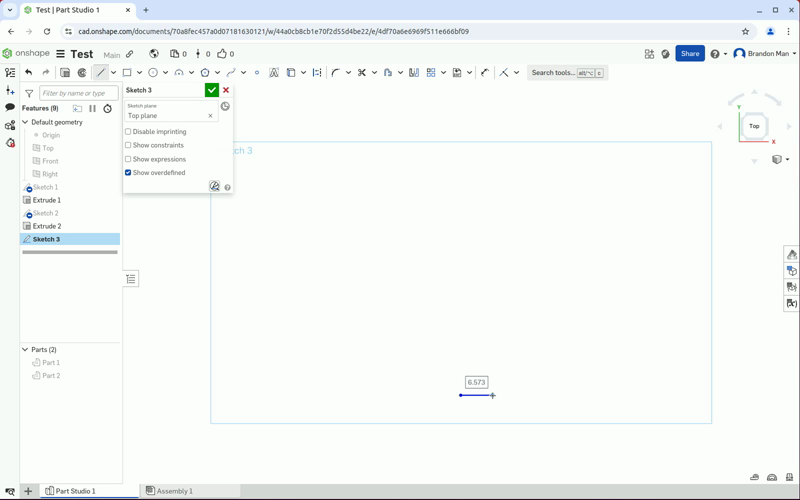
mouse_move(492, 325)
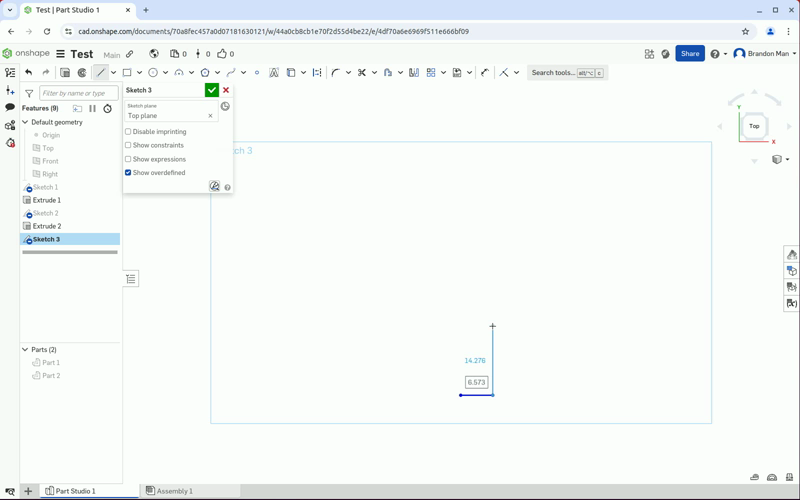
click(492, 325)
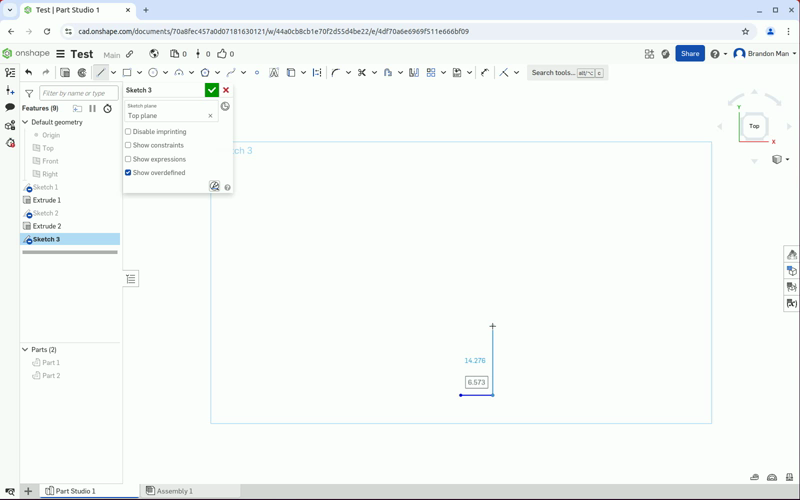
key_up(shift)
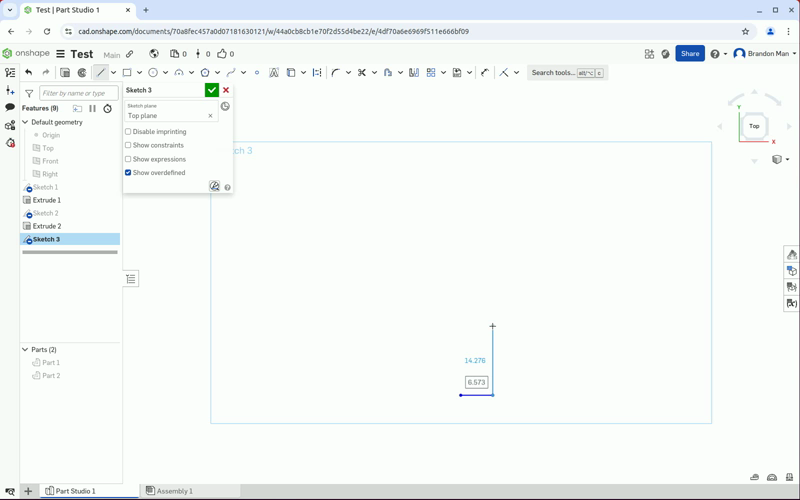
key_down(shift)
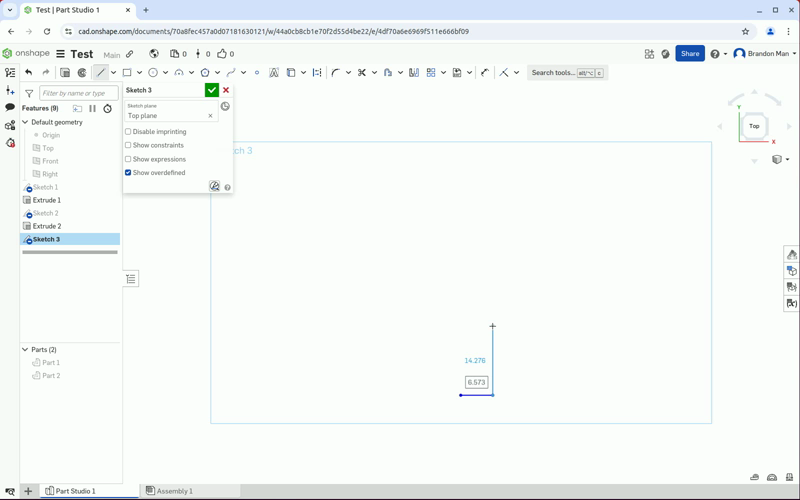
mouse_move(522, 325)
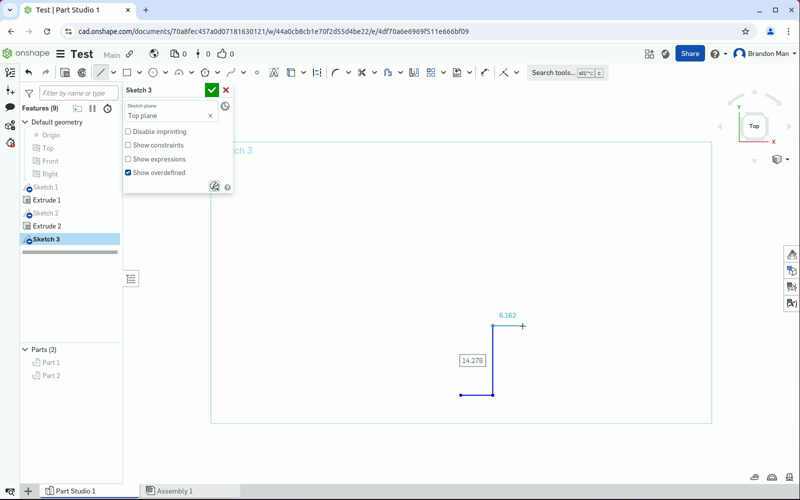
mouse_move(492, 317)
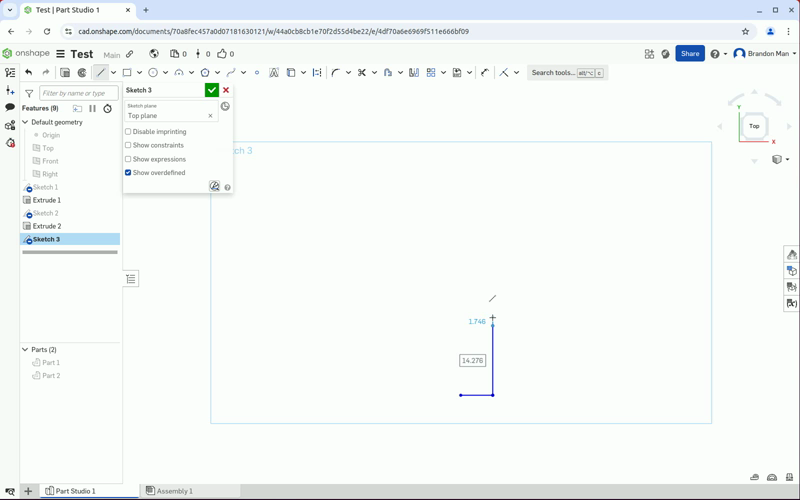
click(492, 317)
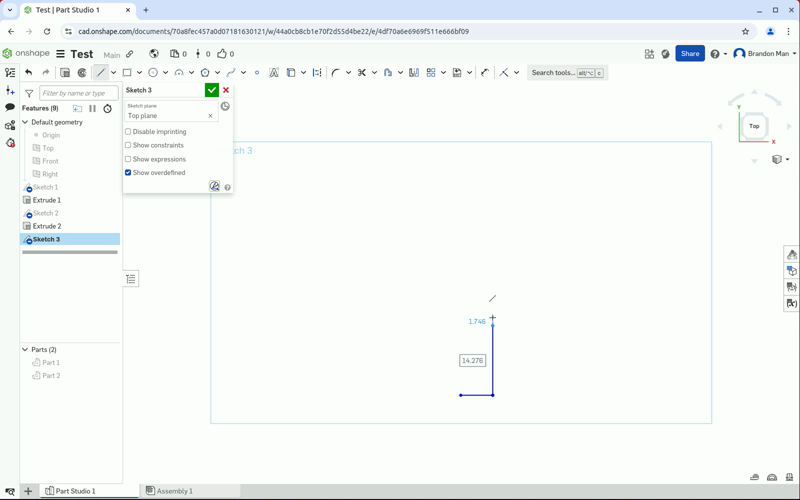
key_up(shift)
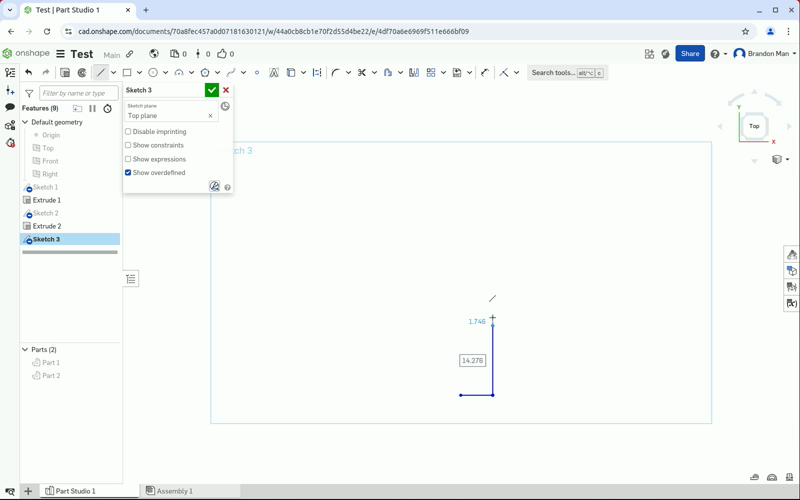
key_down(shift)
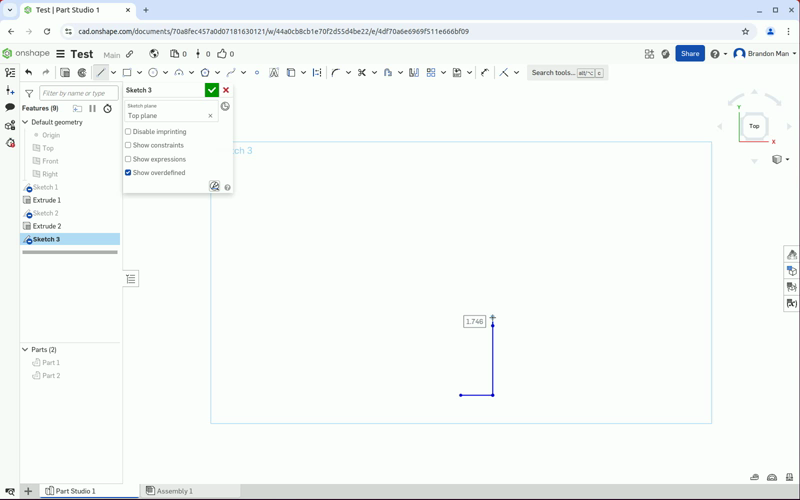
mouse_move(522, 317)
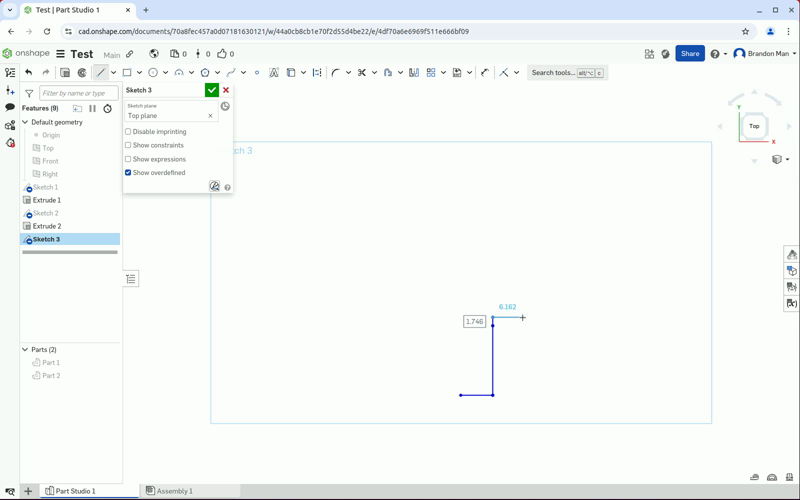
mouse_move(495, 317)
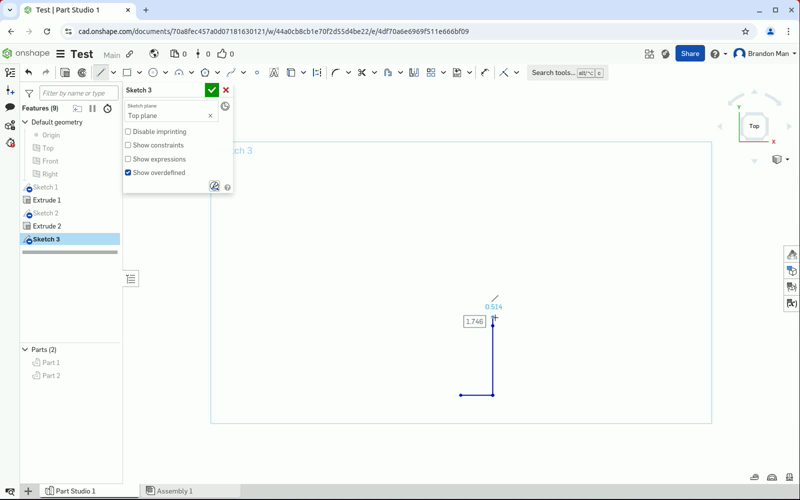
scroll(6)
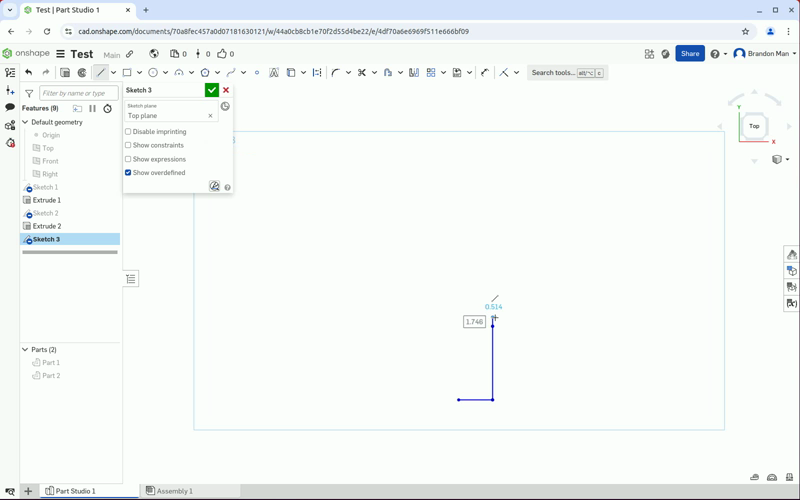
scroll(6)
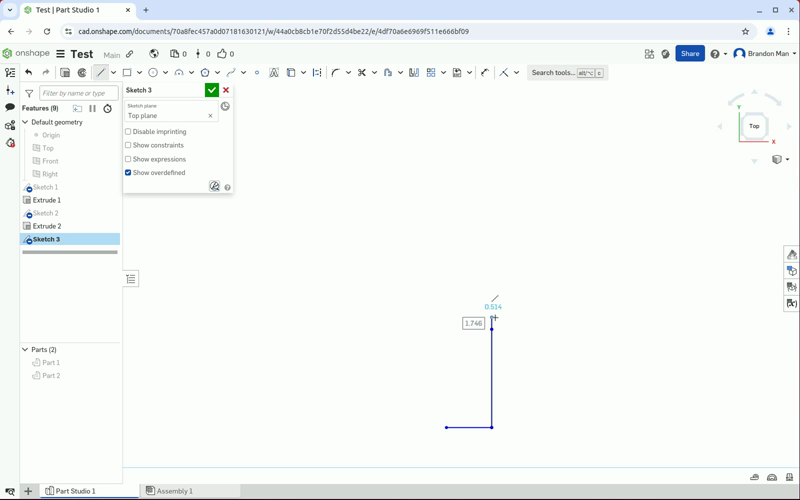
scroll(6)
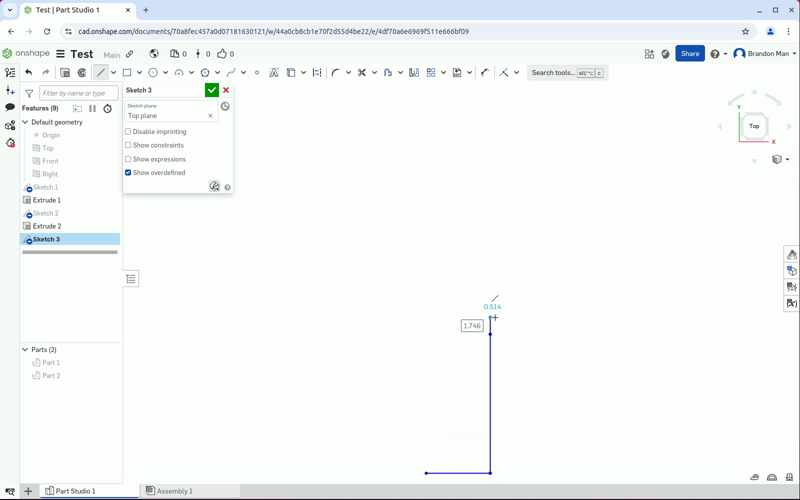
scroll(6)
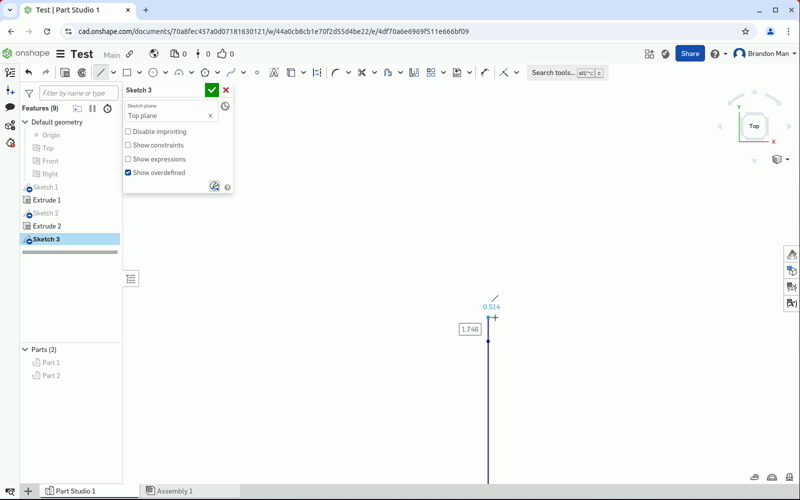
scroll(6)
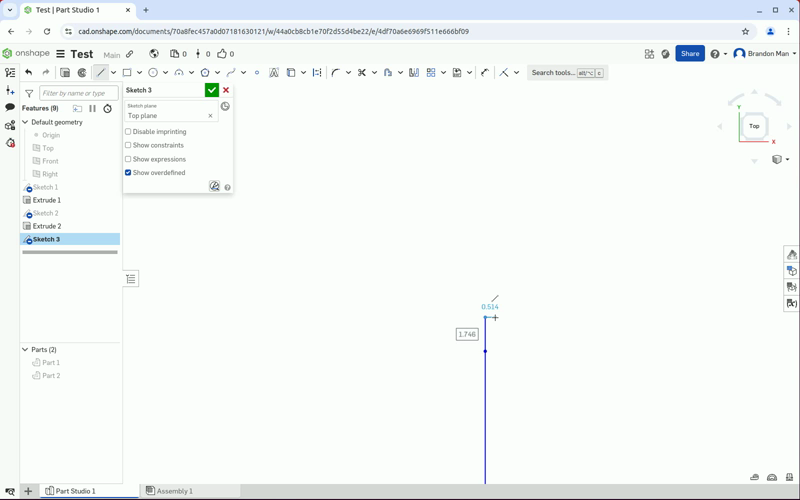
scroll(6)
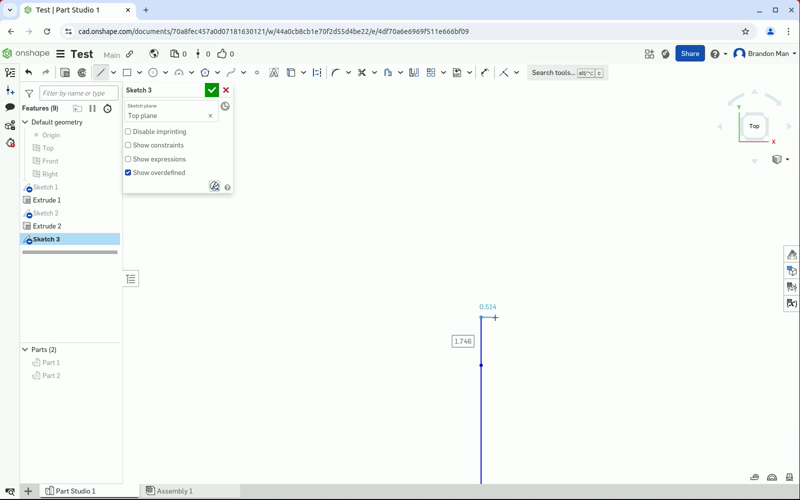
scroll(6)
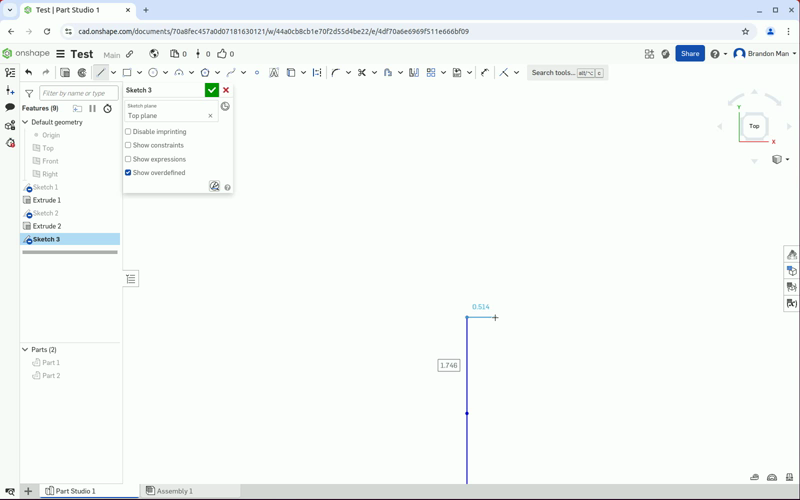
click(495, 317)
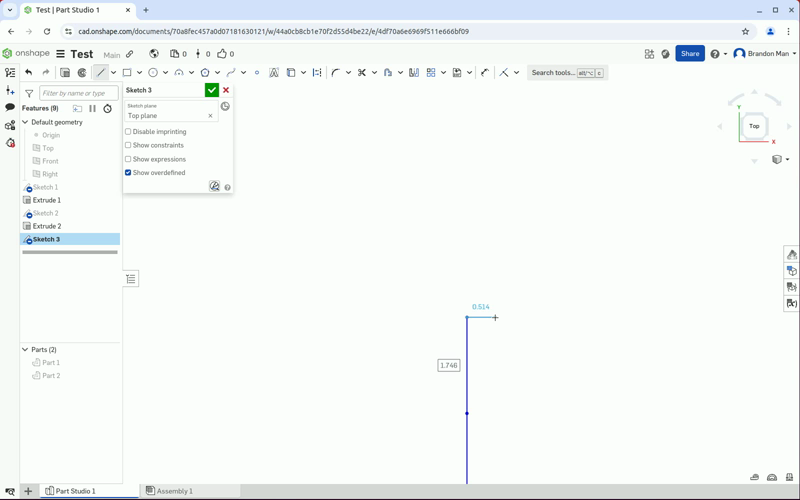
scroll(-6)
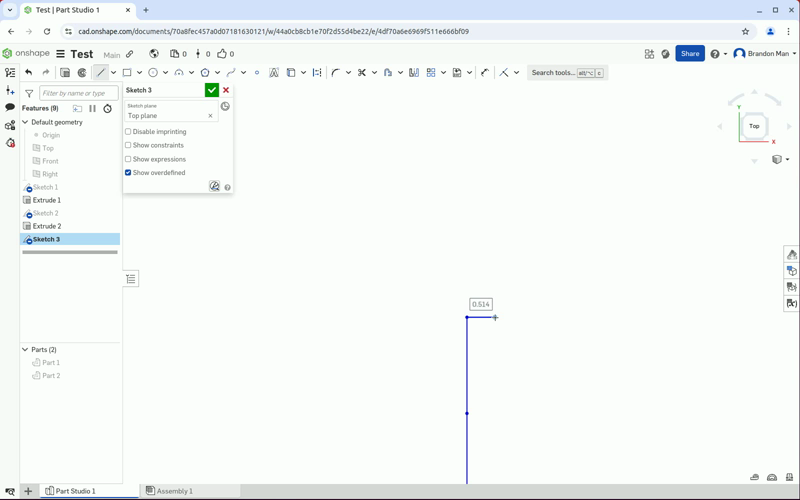
scroll(-6)
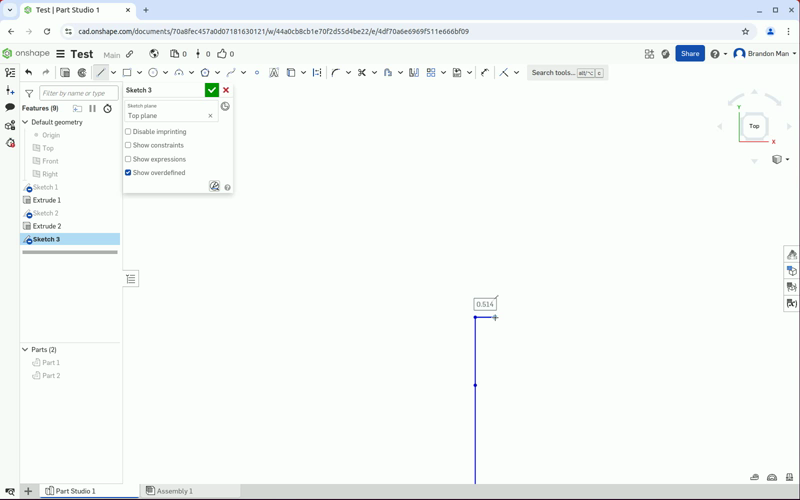
scroll(-6)
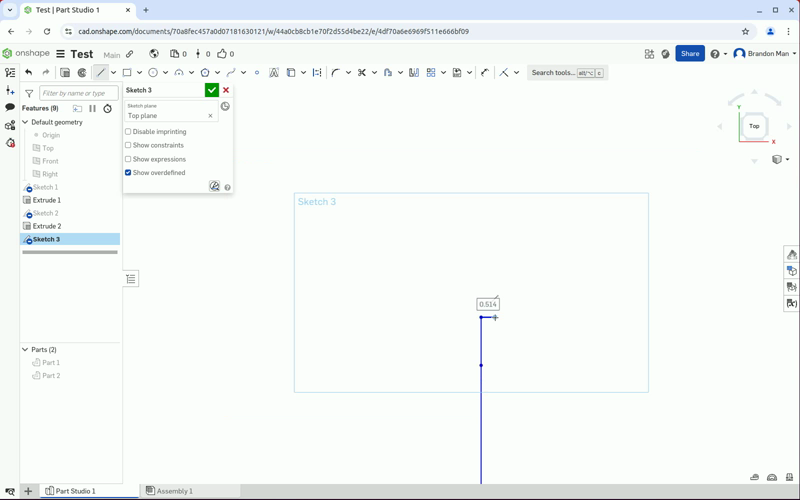
scroll(-6)
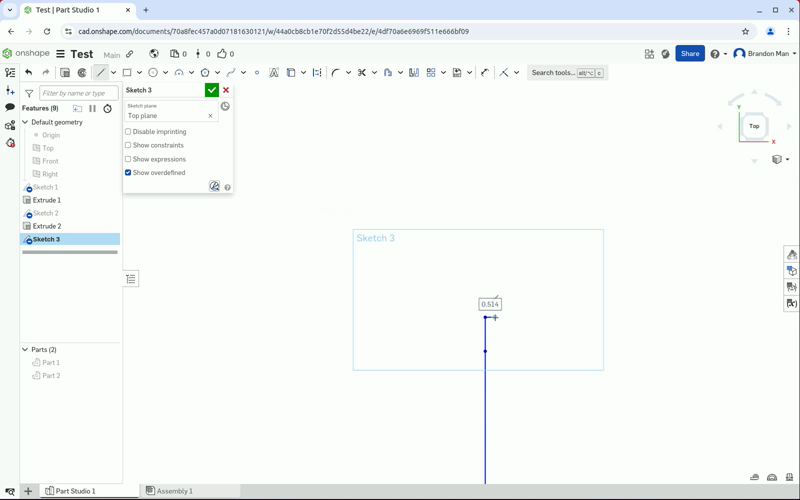
scroll(-6)
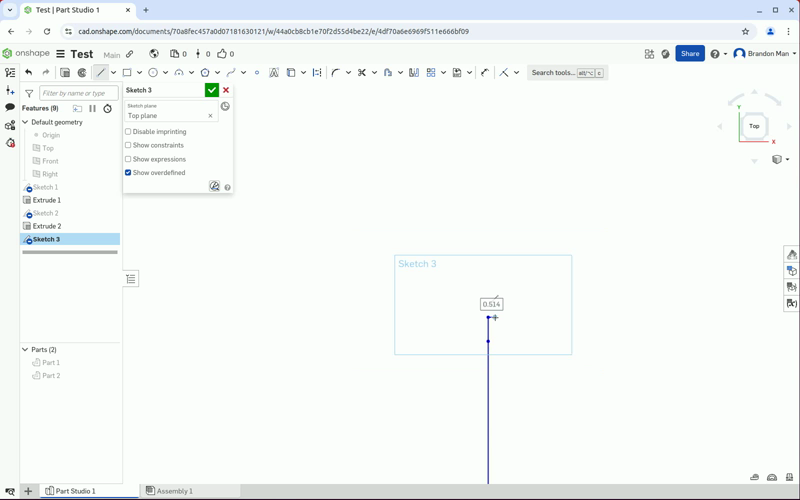
scroll(-6)
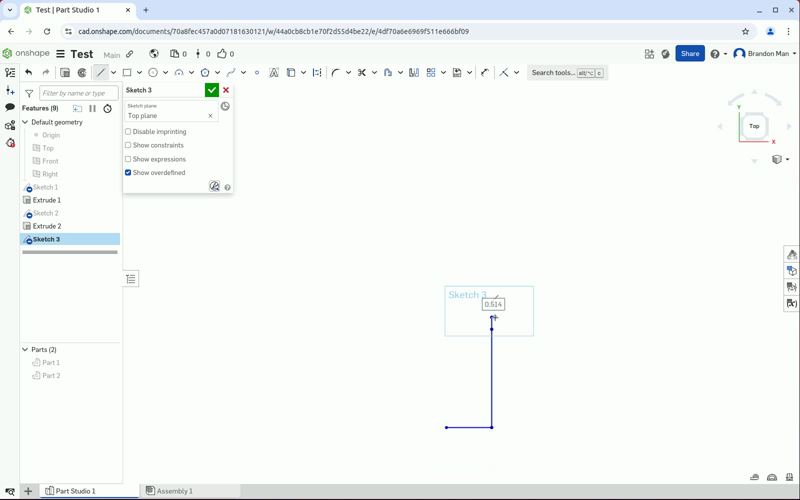
scroll(-6)
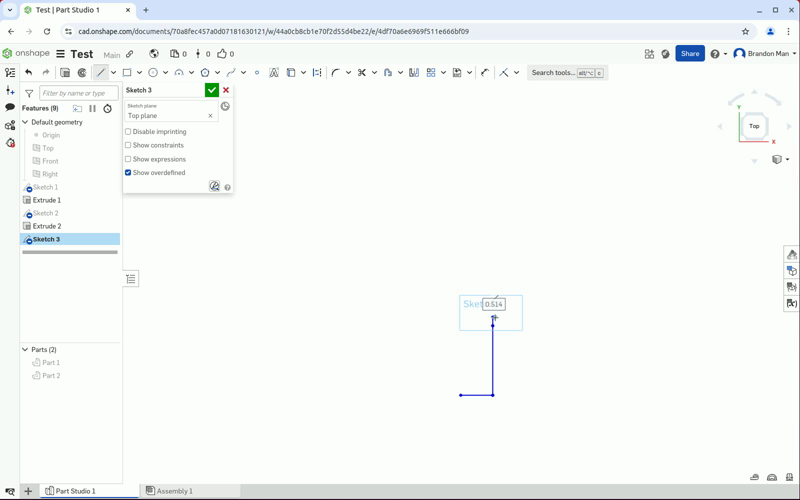
key_up(shift)
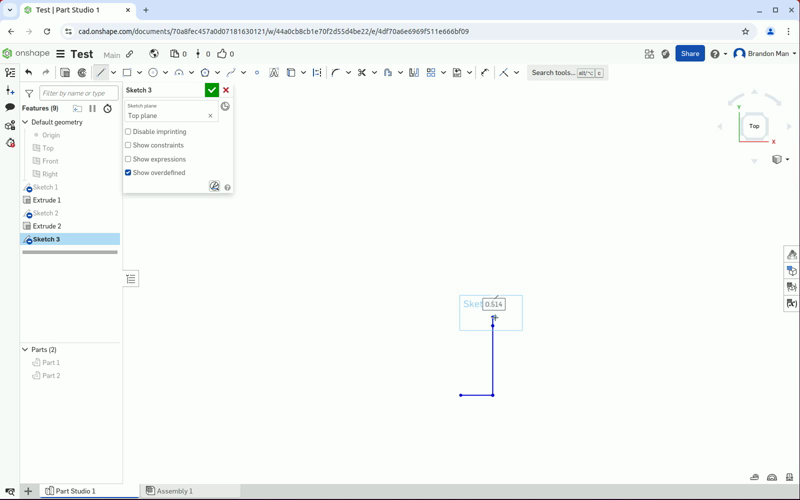
key_down(shift)
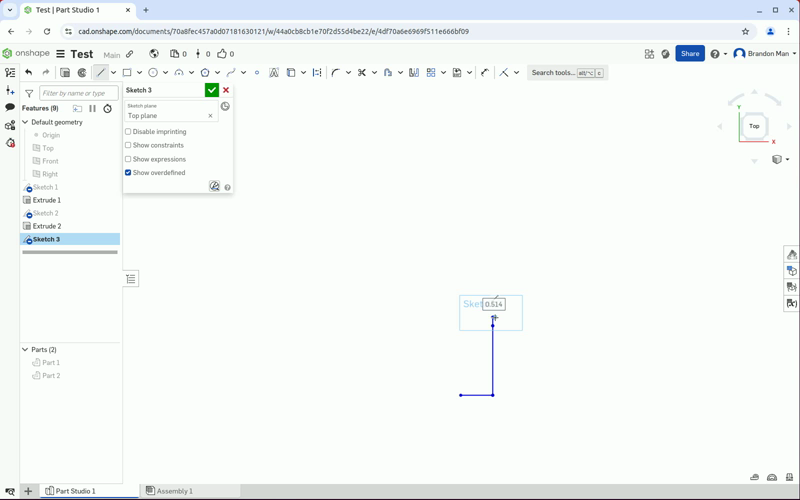
mouse_move(525, 317)
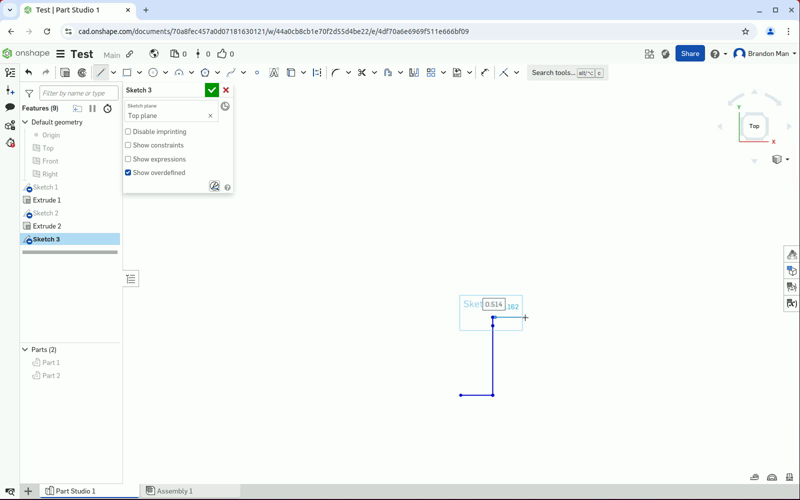
mouse_move(503, 317)
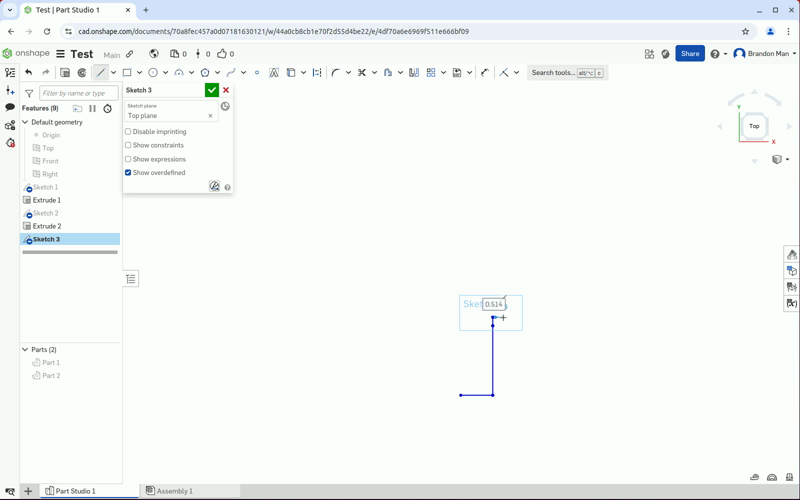
click(503, 317)
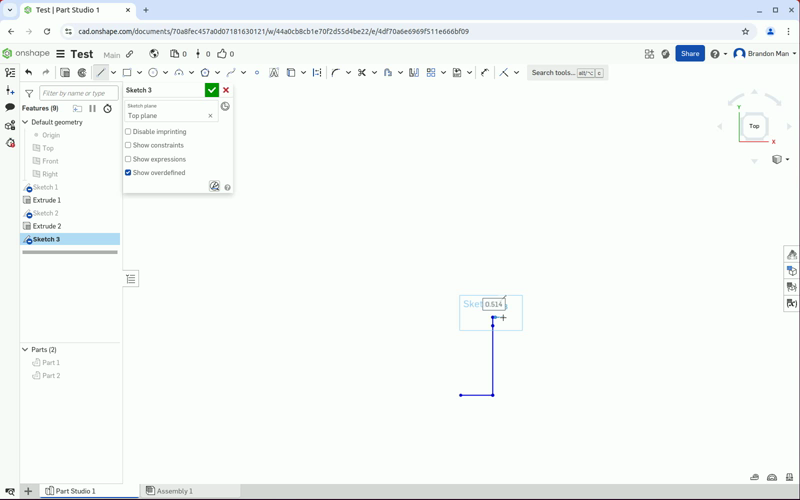
key_up(shift)
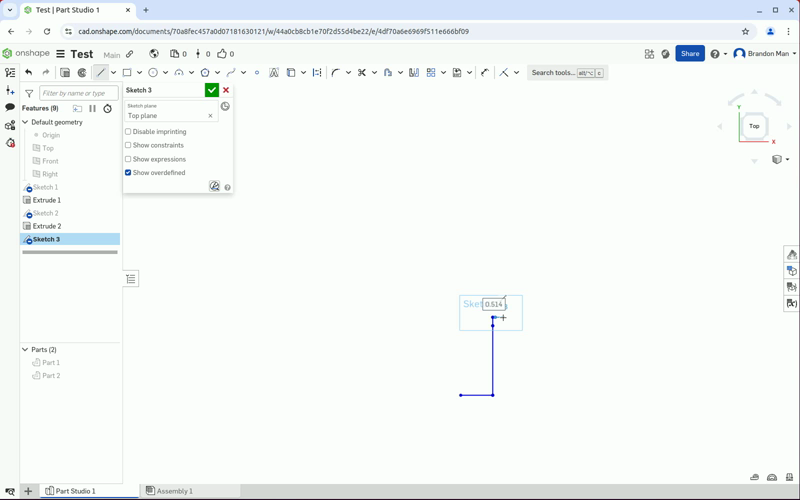
key_down(shift)
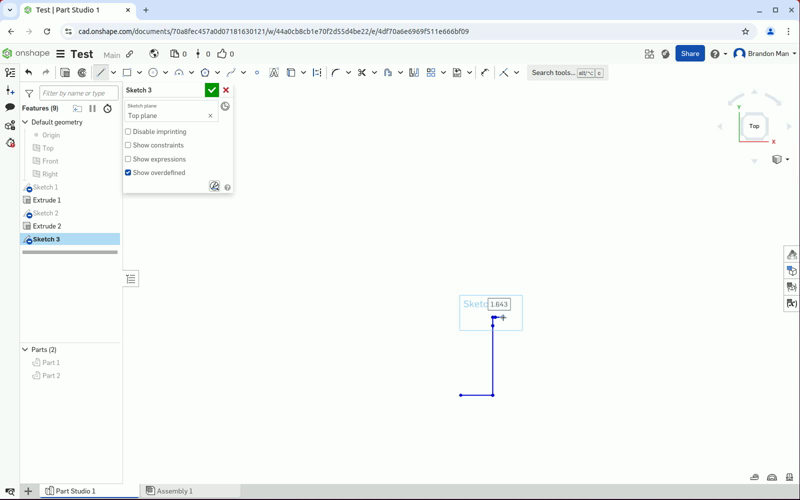
mouse_move(573, 317)
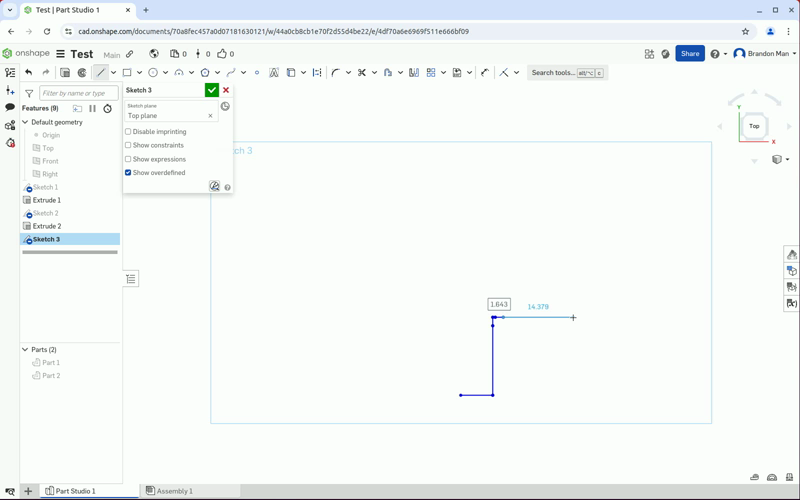
click(573, 317)
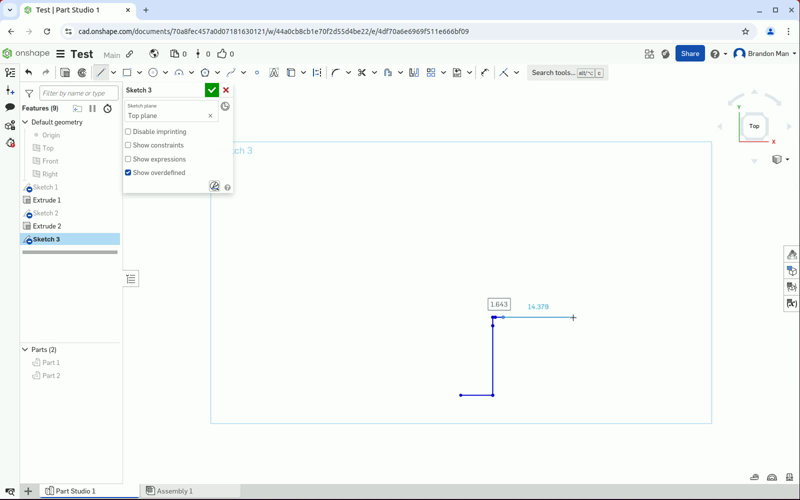
key_up(shift)
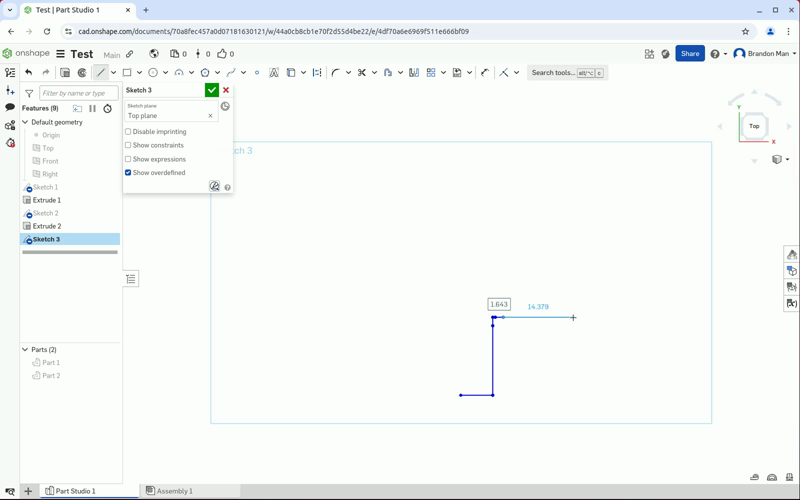
key_down(shift)
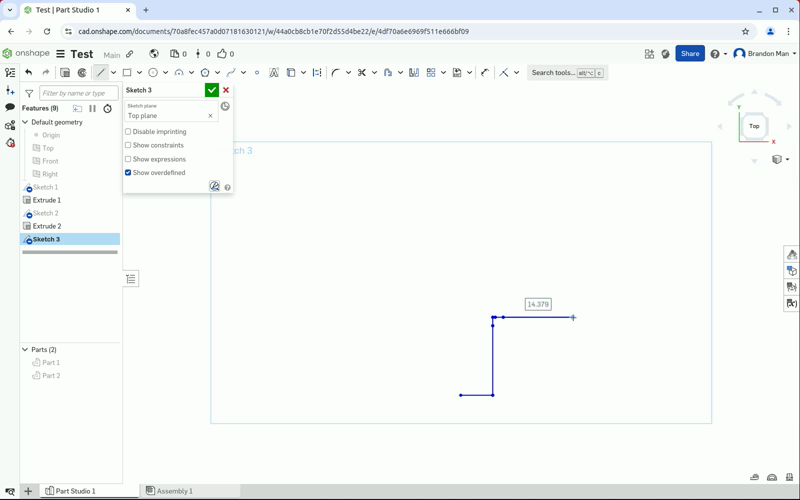
mouse_move(589, 317)
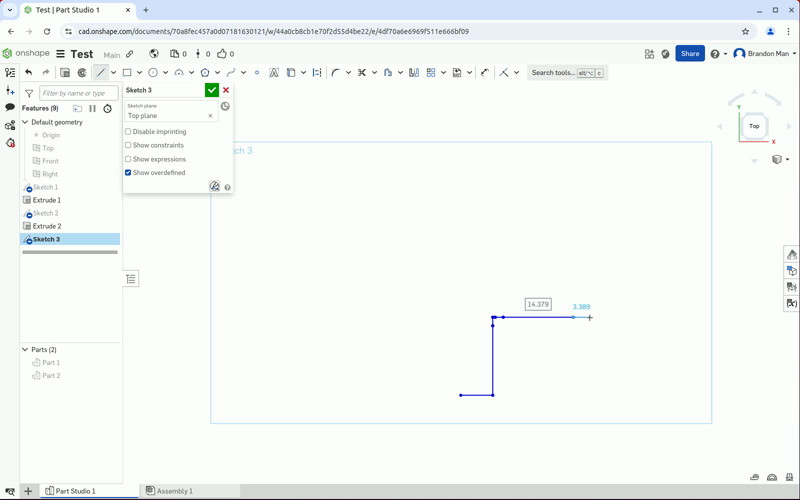
mouse_move(573, 282)
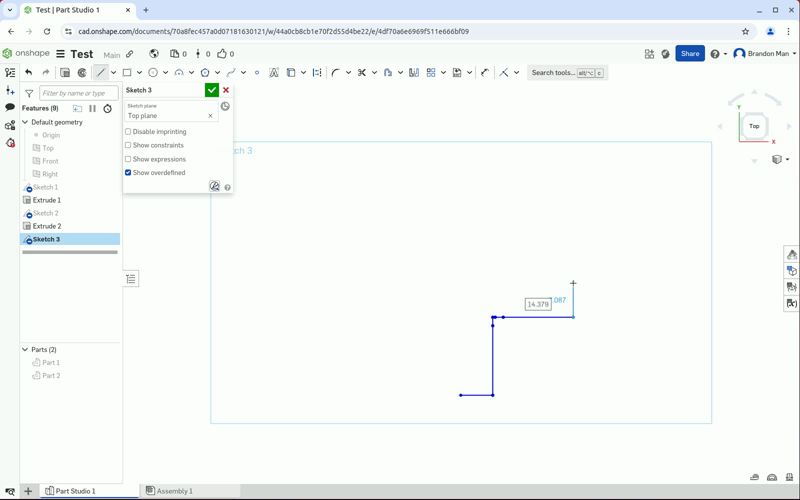
click(573, 282)
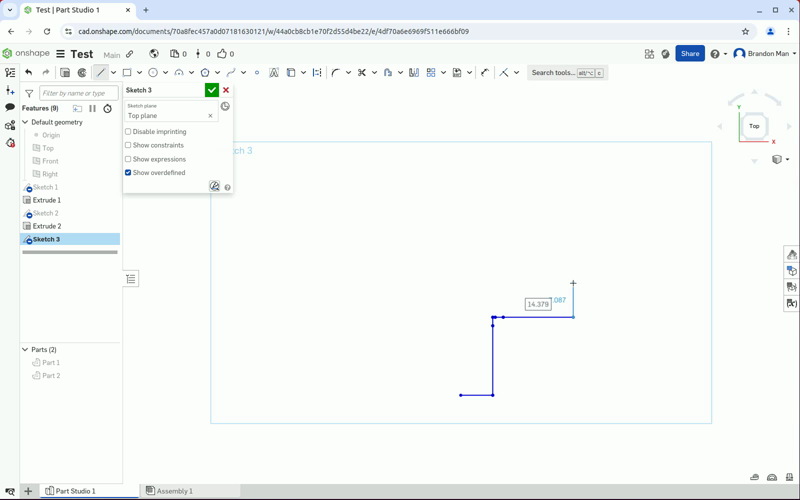
key_up(shift)
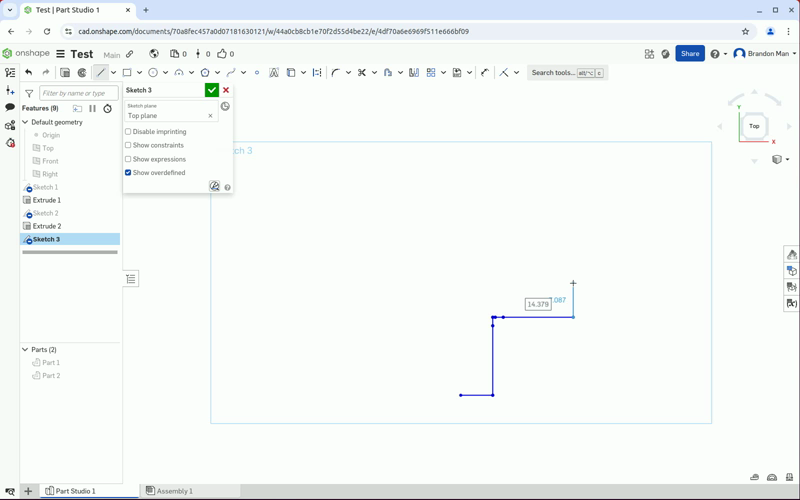
key_down(shift)
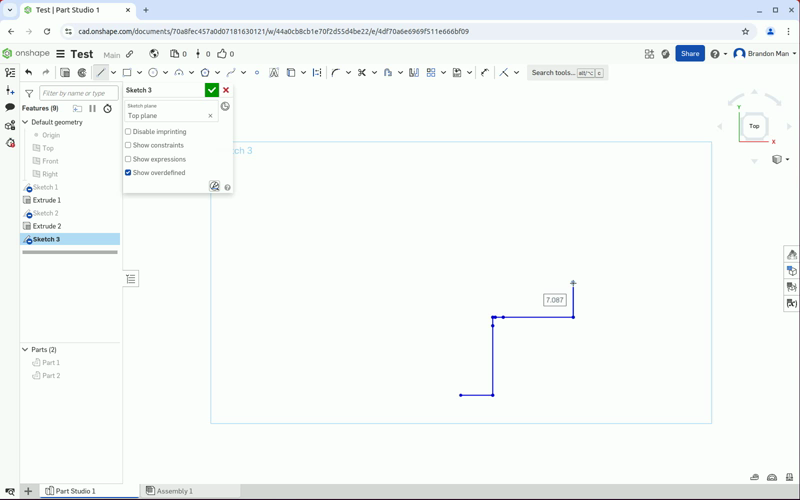
mouse_move(492, 282)
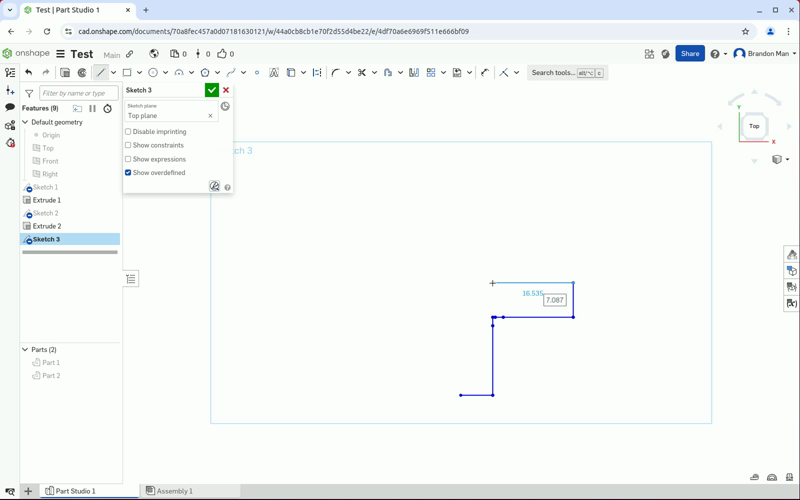
click(492, 282)
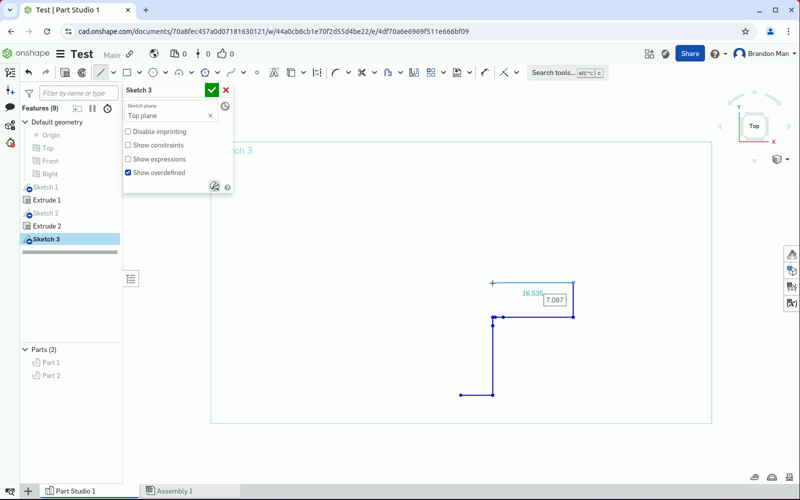
key_up(shift)
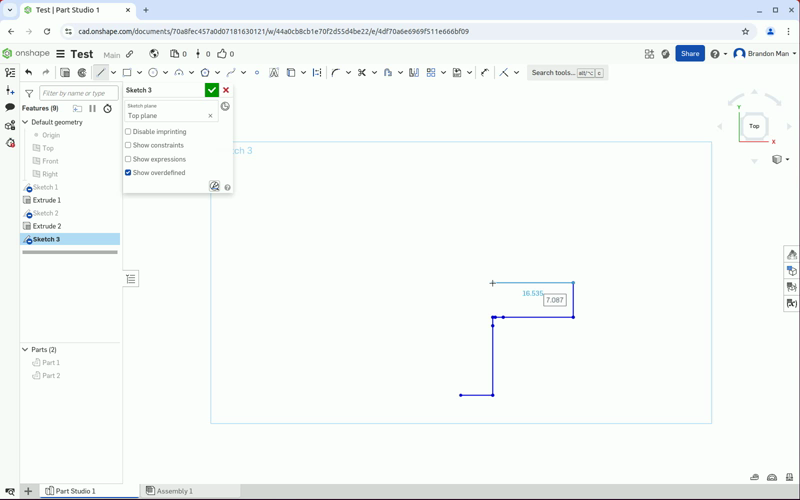
key_down(shift)
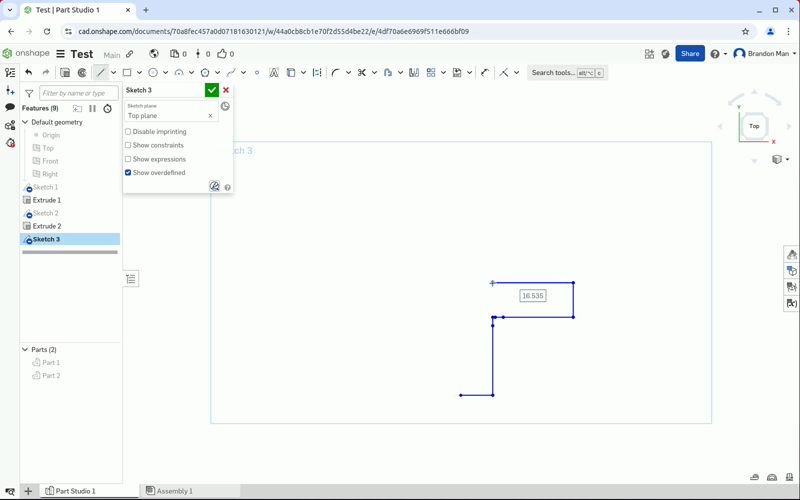
mouse_move(522, 282)
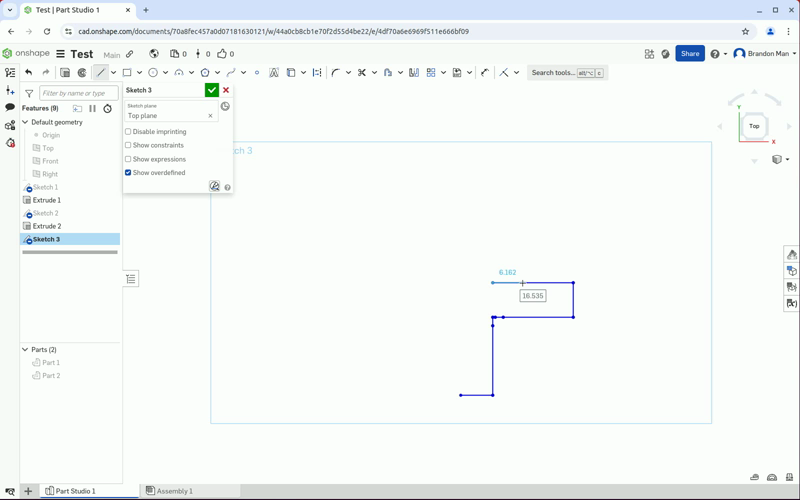
mouse_move(460, 282)
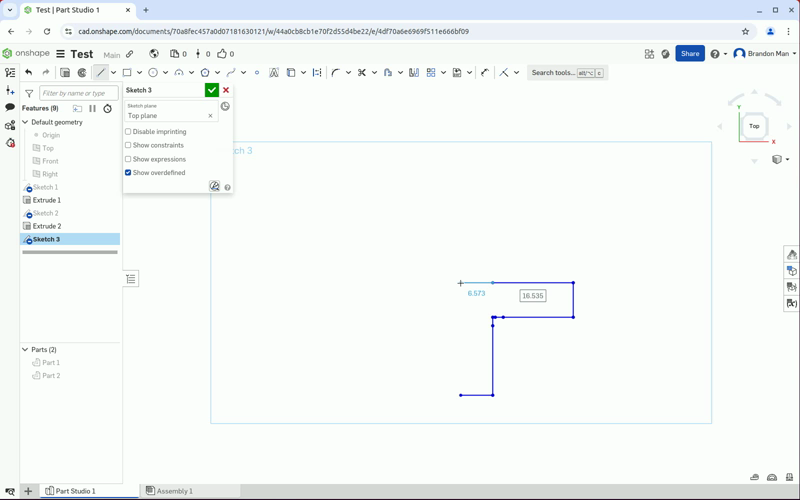
click(460, 282)
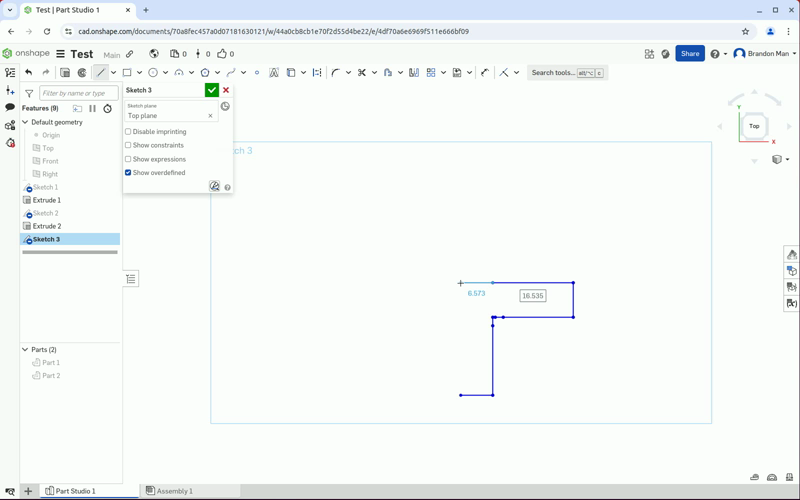
key_up(shift)
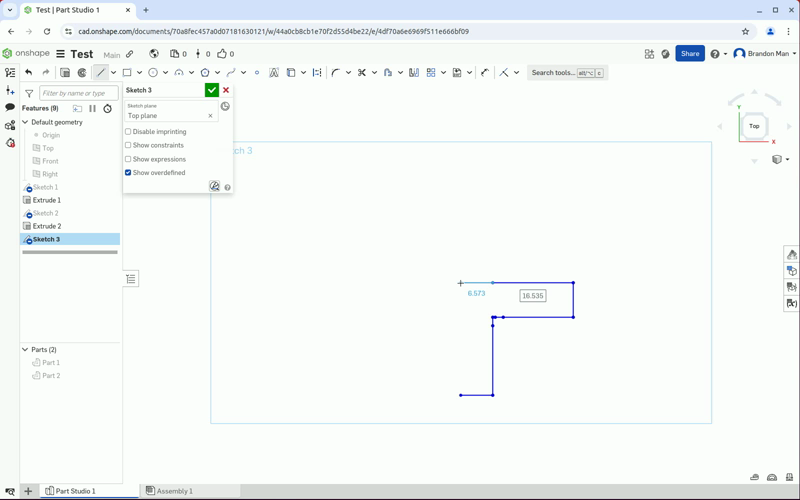
key_down(shift)
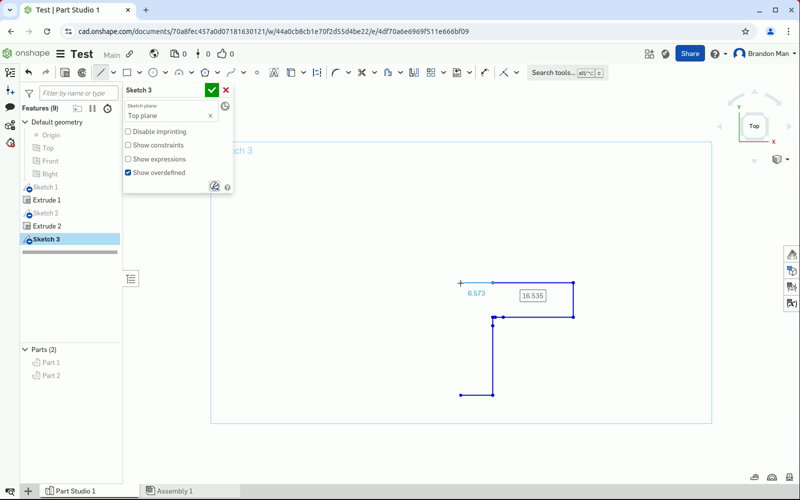
mouse_move(490, 282)
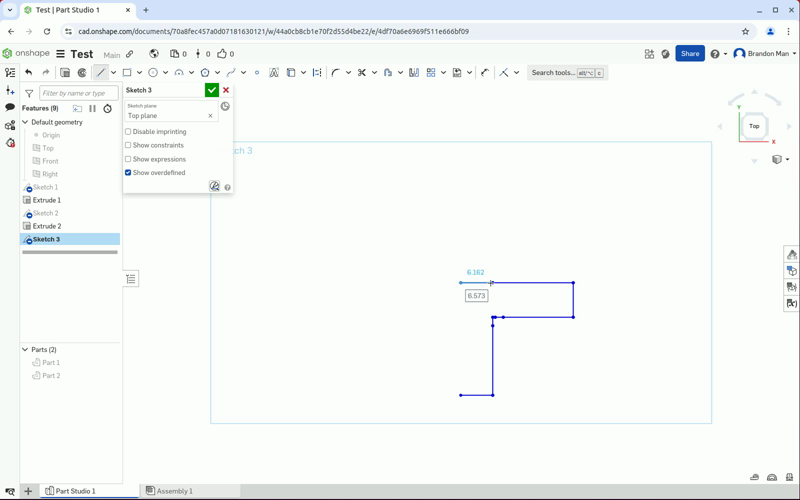
mouse_move(460, 299)
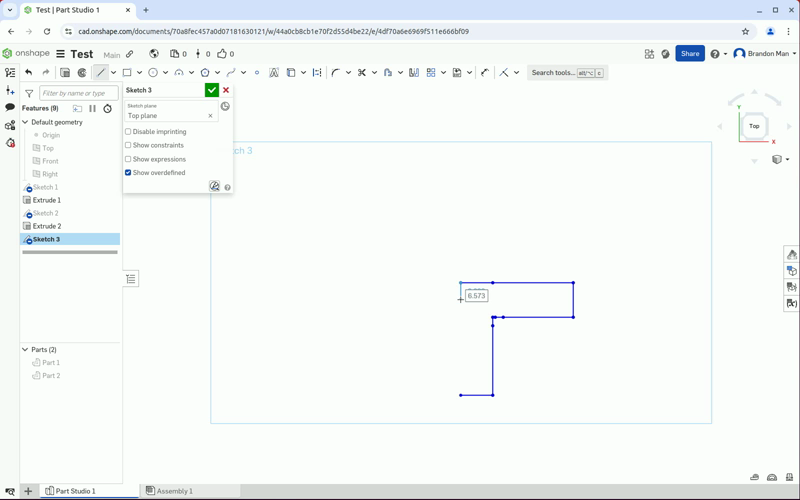
click(460, 299)
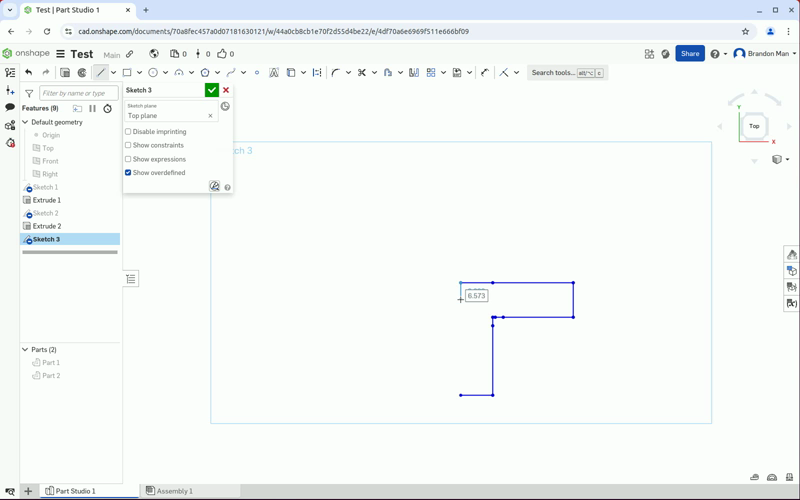
key_up(shift)
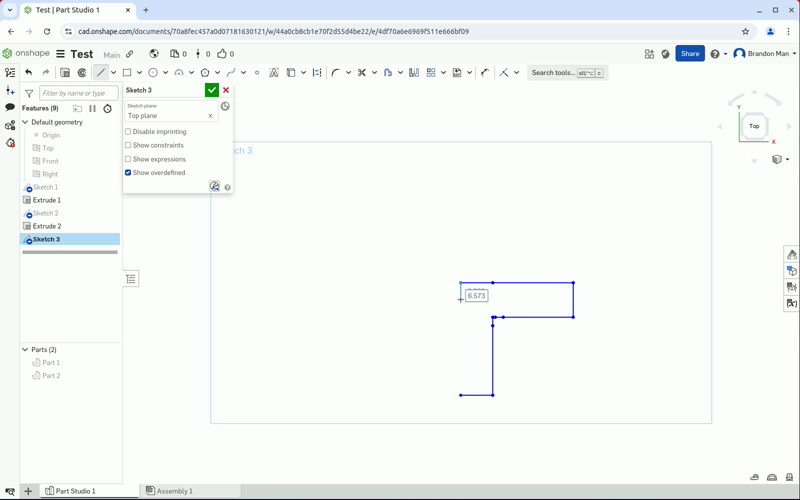
key_down(shift)
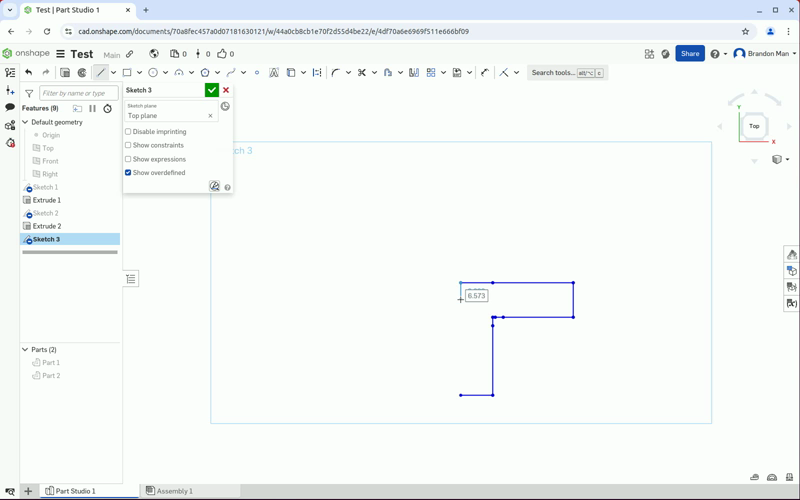
mouse_move(490, 299)
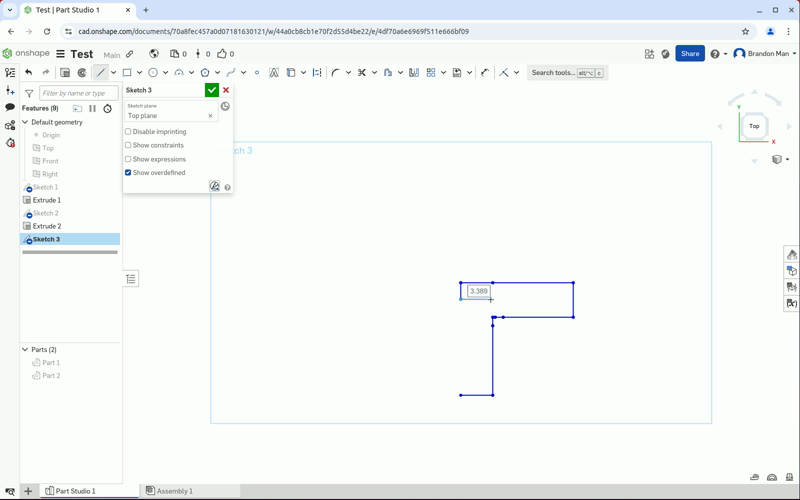
mouse_move(460, 311)
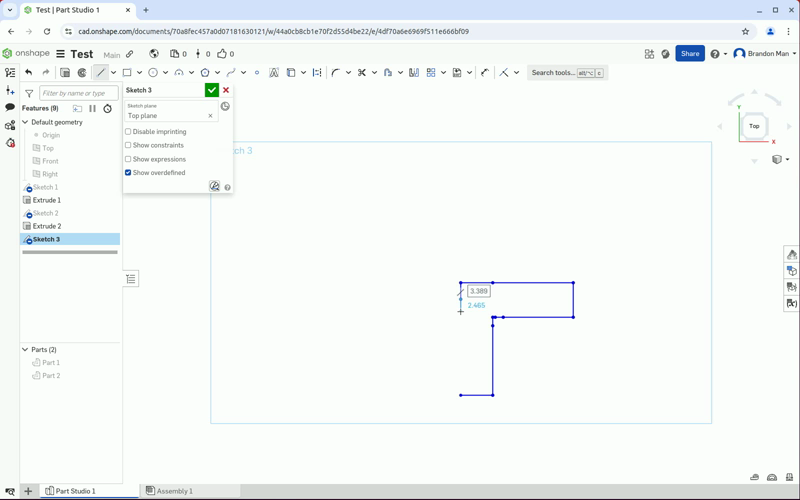
click(460, 311)
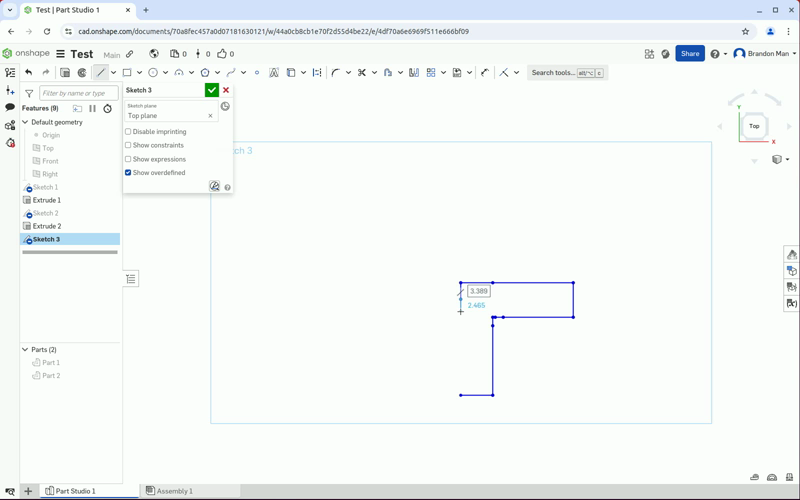
key_up(shift)
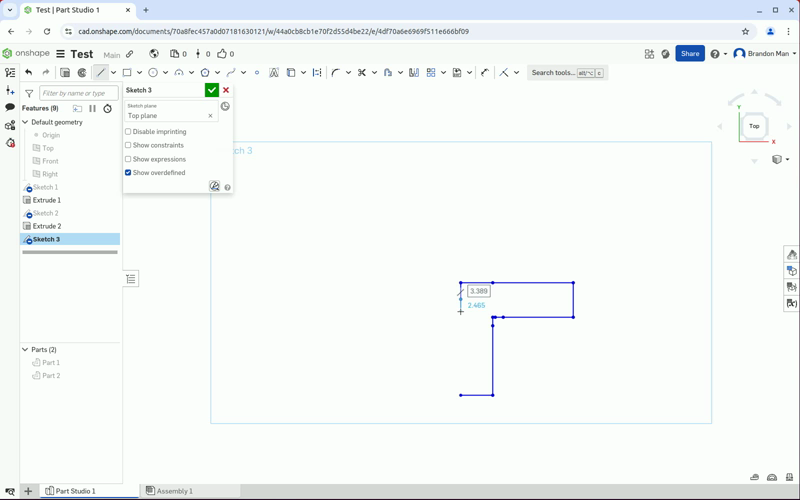
key_down(shift)
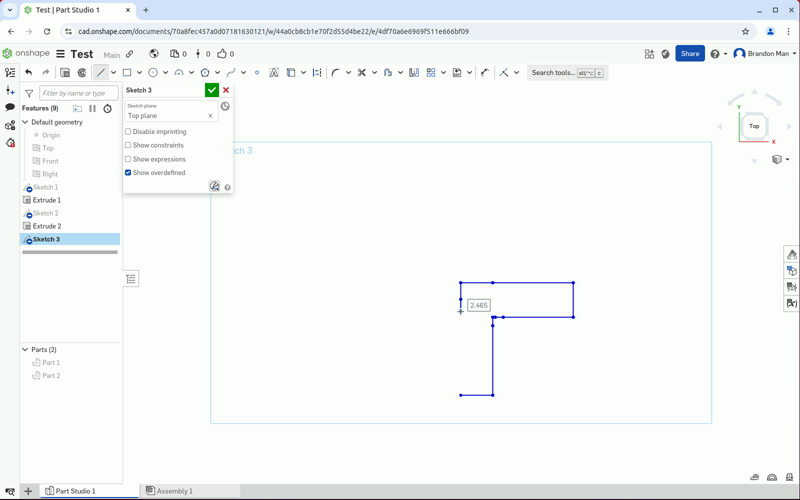
mouse_move(490, 311)
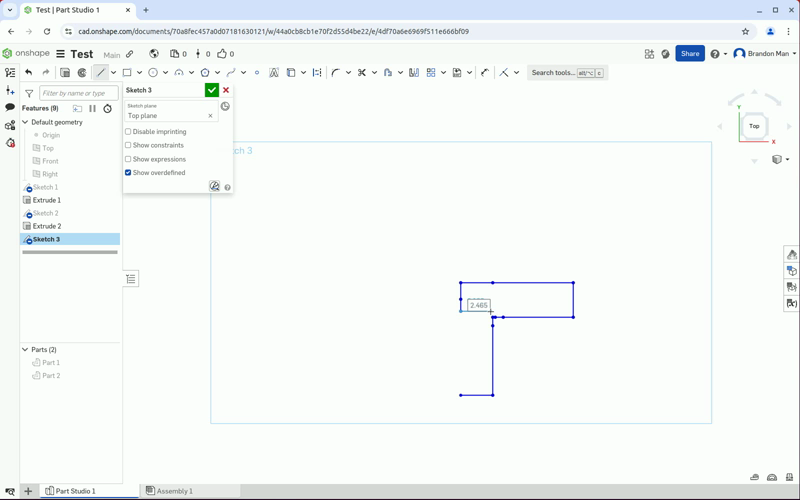
mouse_move(460, 317)
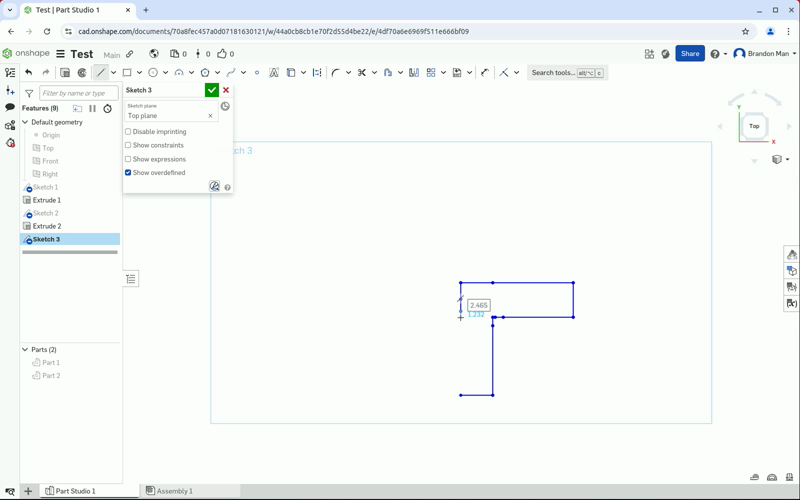
scroll(6)
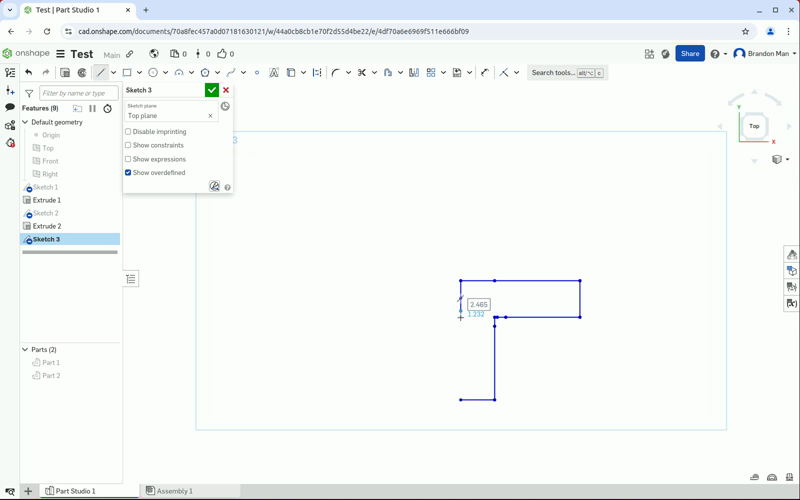
scroll(6)
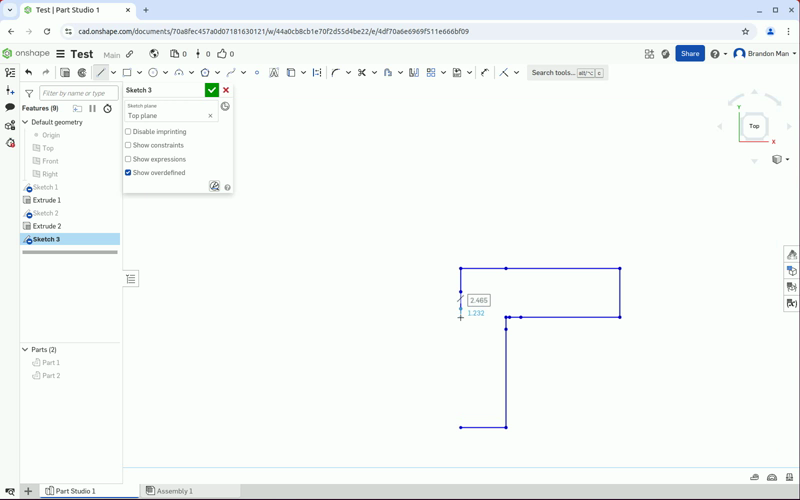
scroll(6)
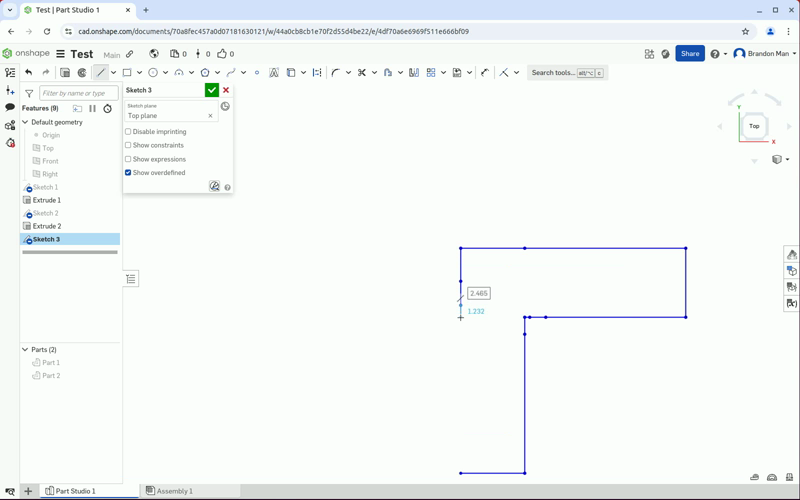
scroll(6)
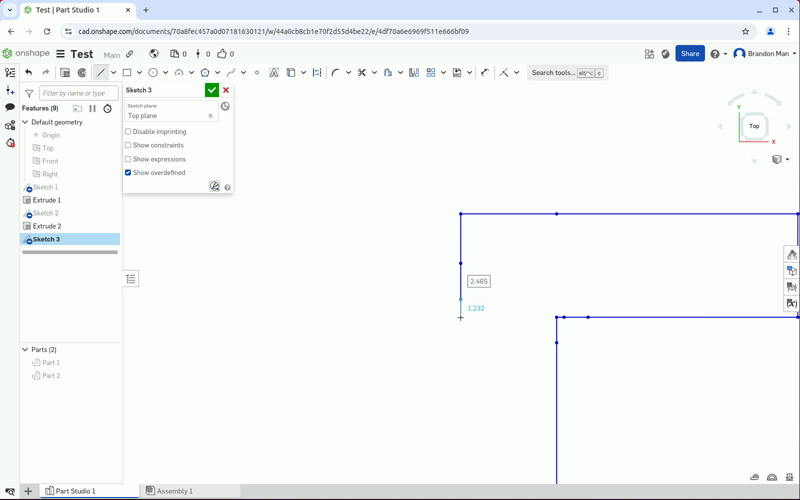
scroll(6)
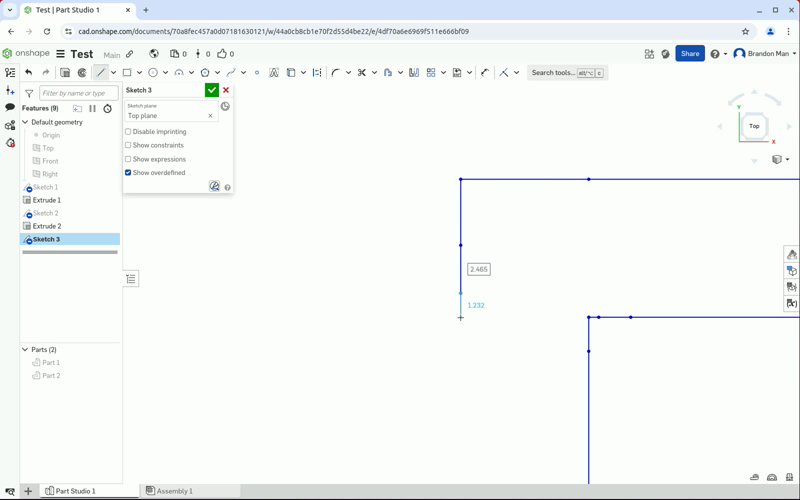
scroll(6)
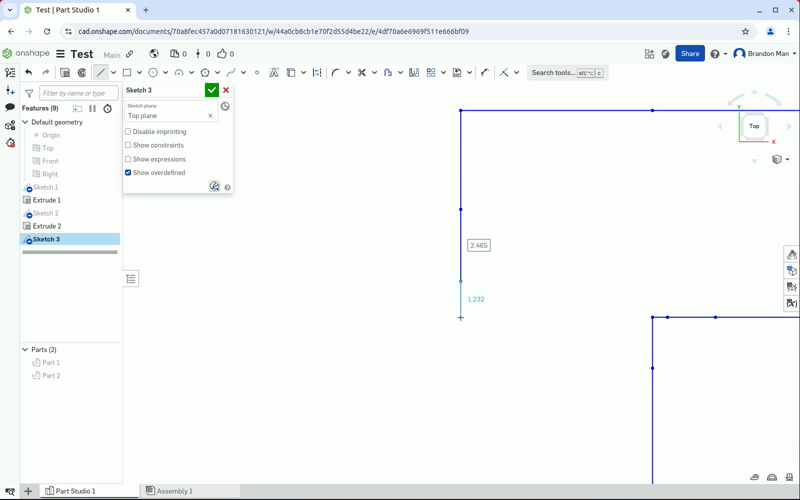
scroll(6)
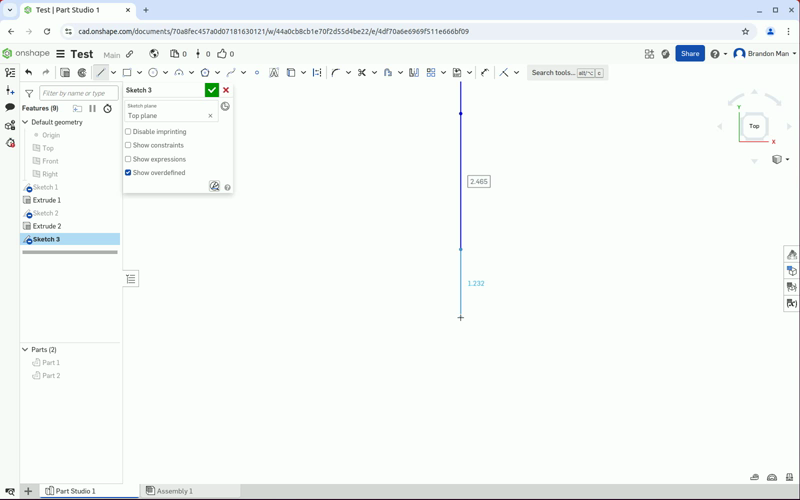
click(460, 317)
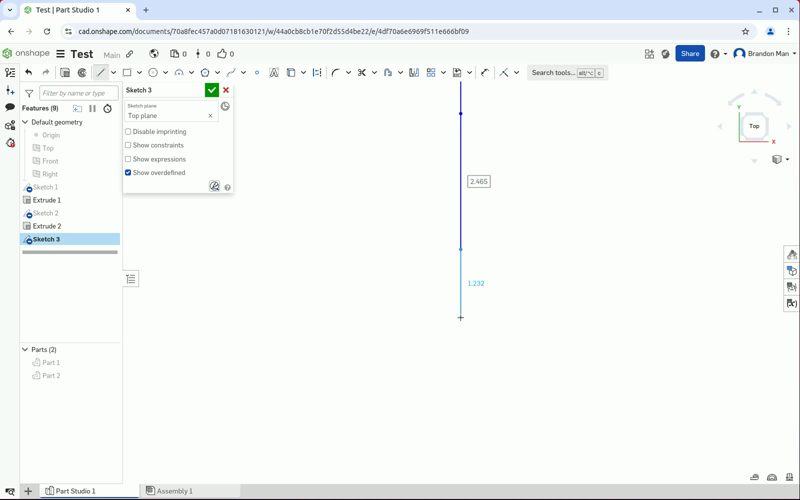
scroll(-6)
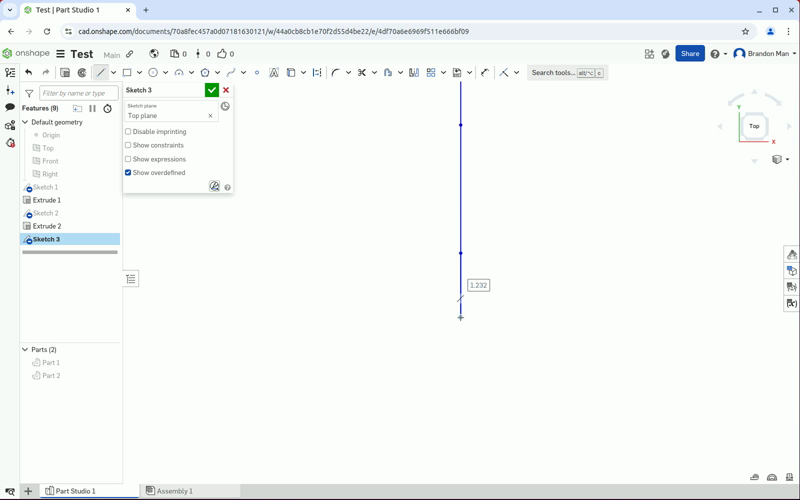
scroll(-6)
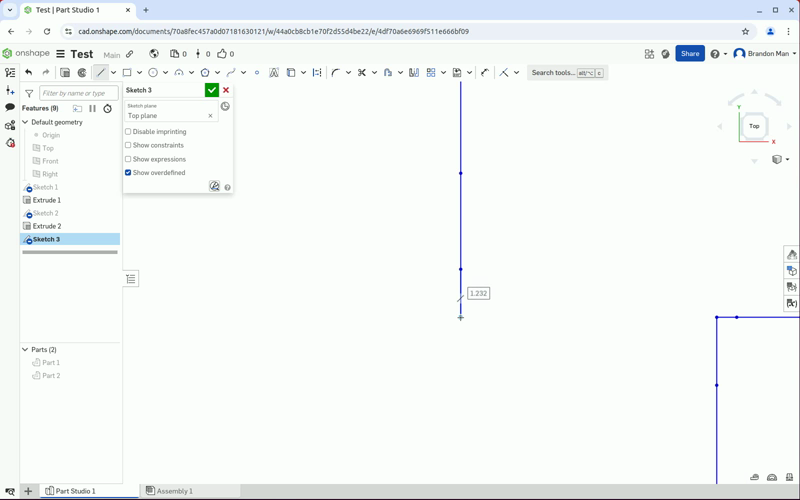
scroll(-6)
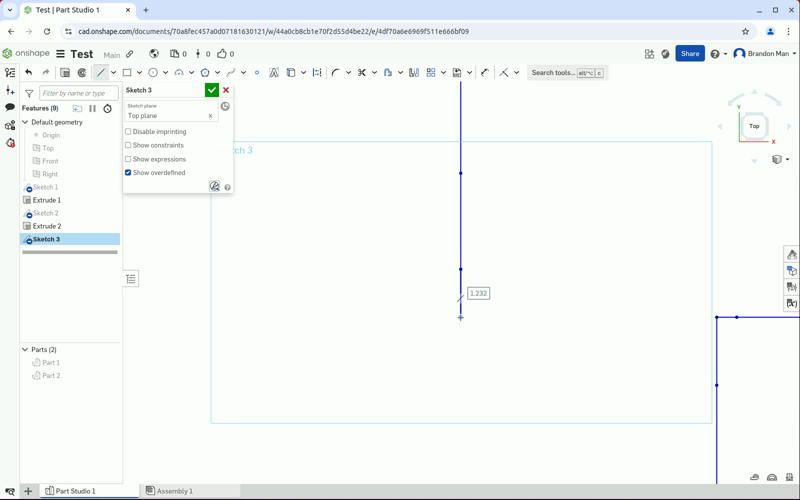
scroll(-6)
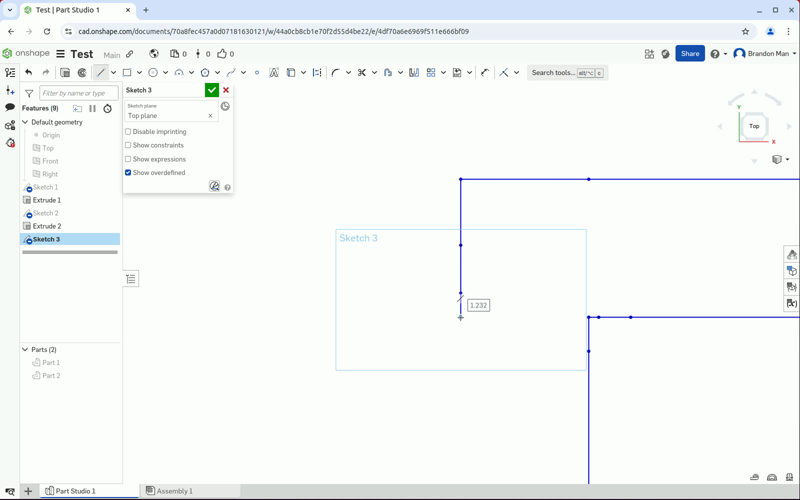
scroll(-6)
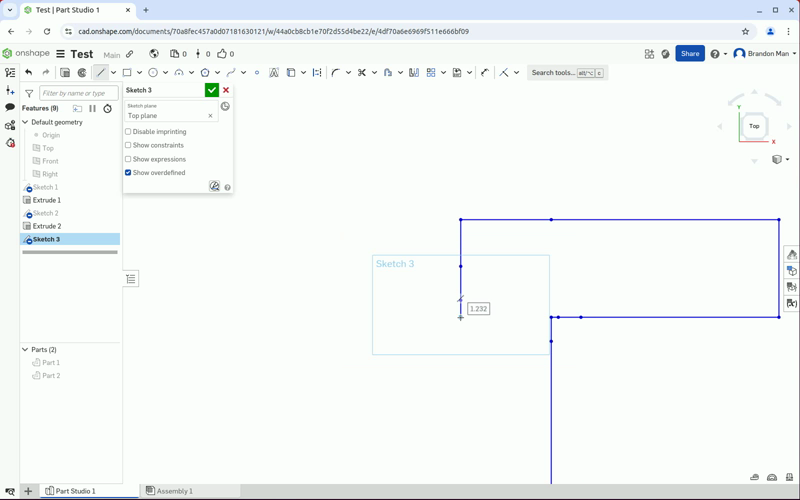
scroll(-6)
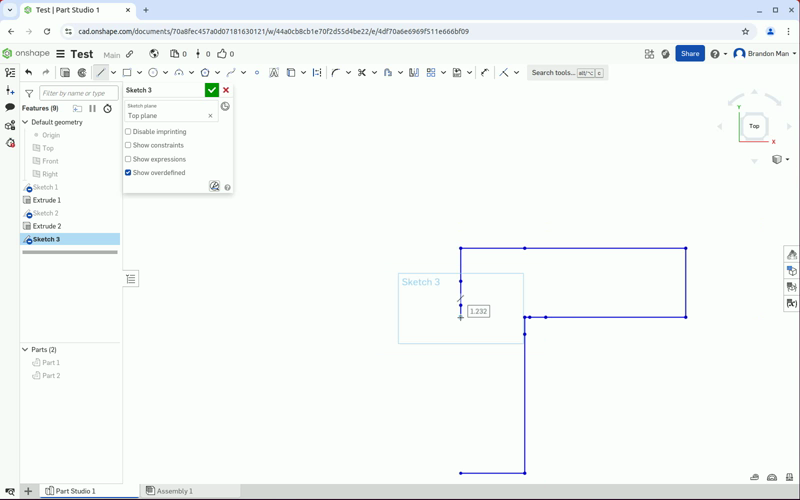
scroll(-6)
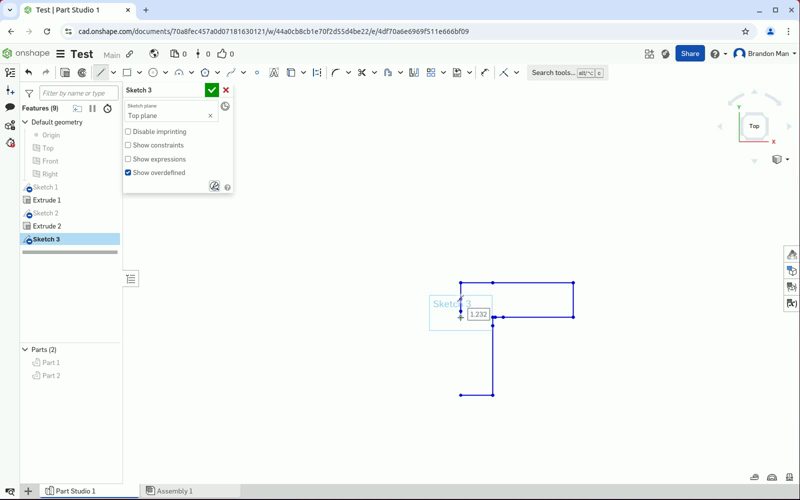
key_up(shift)
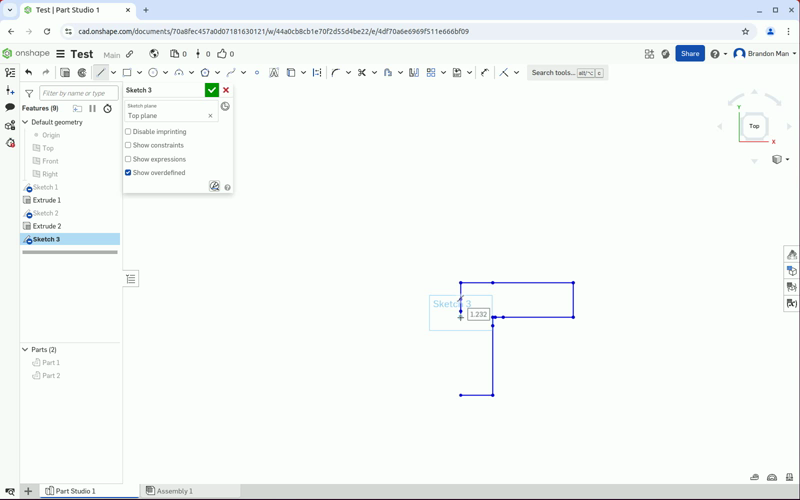
key_down(shift)
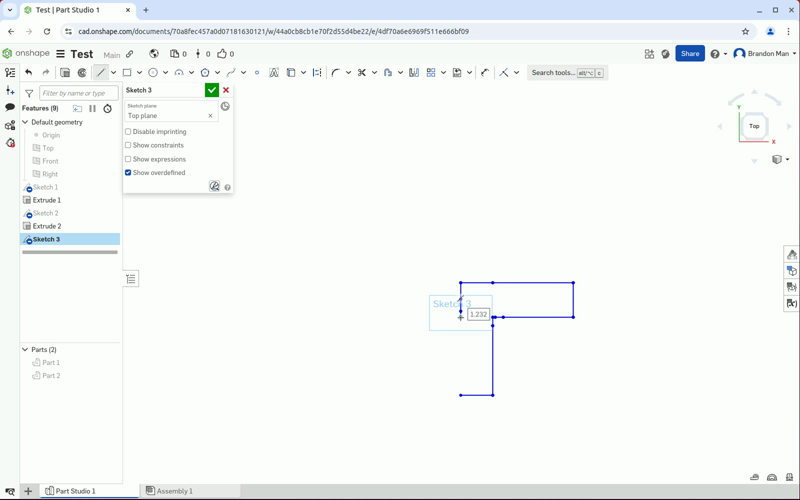
mouse_move(460, 395)
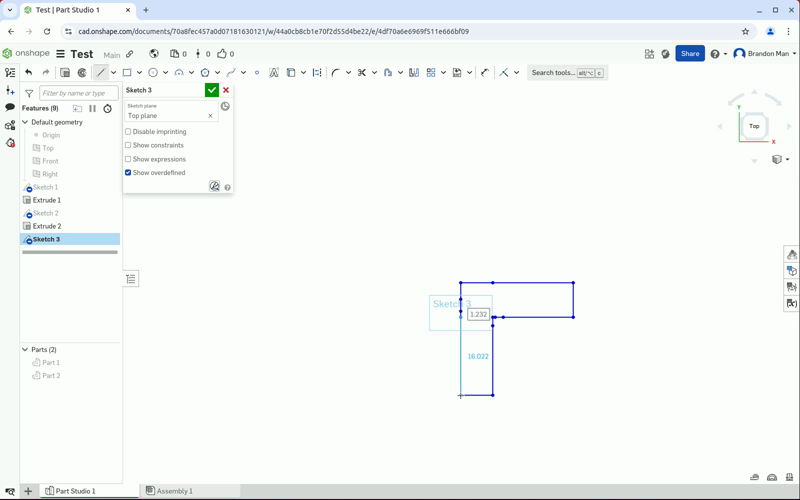
key_up(shift)
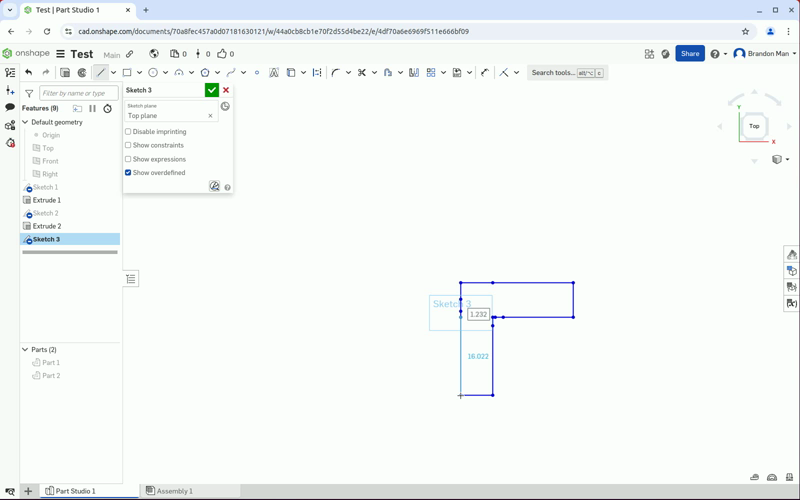
click(460, 395)
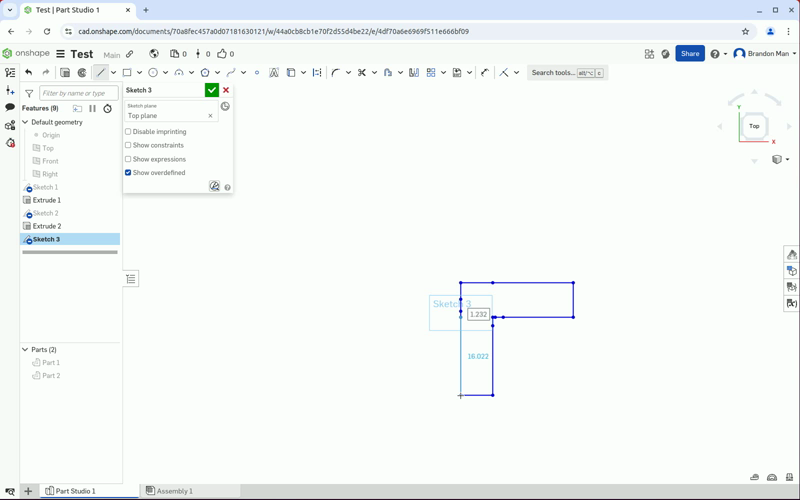
key(esc)
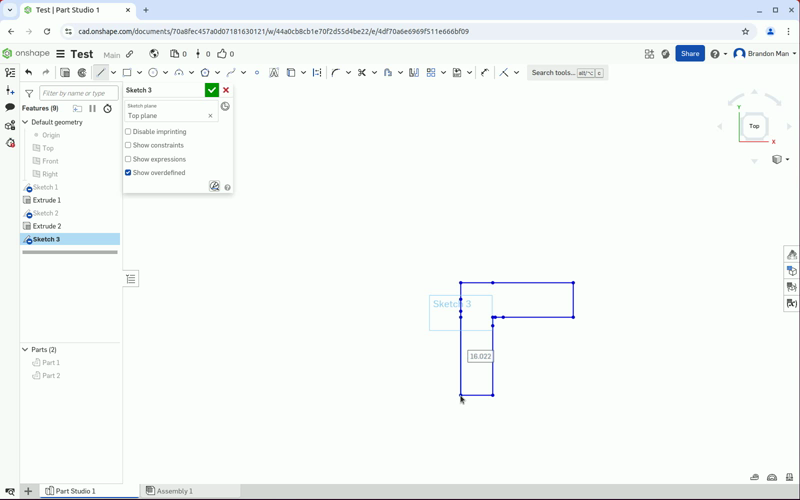
key(c)
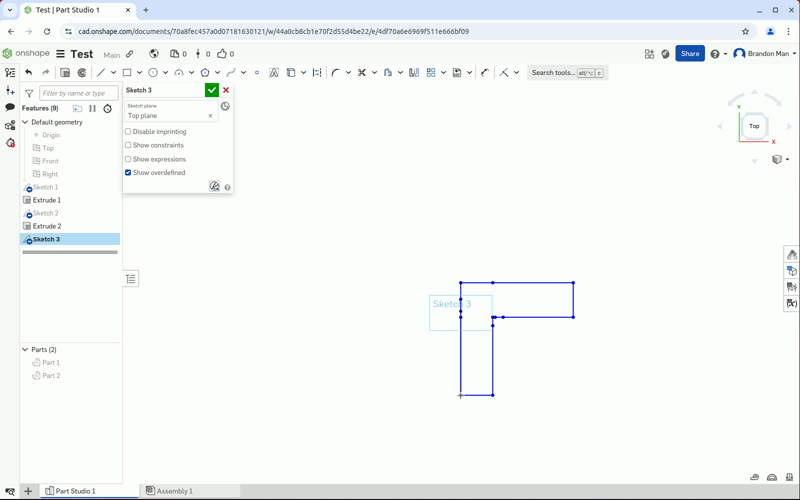
key_down(shift)
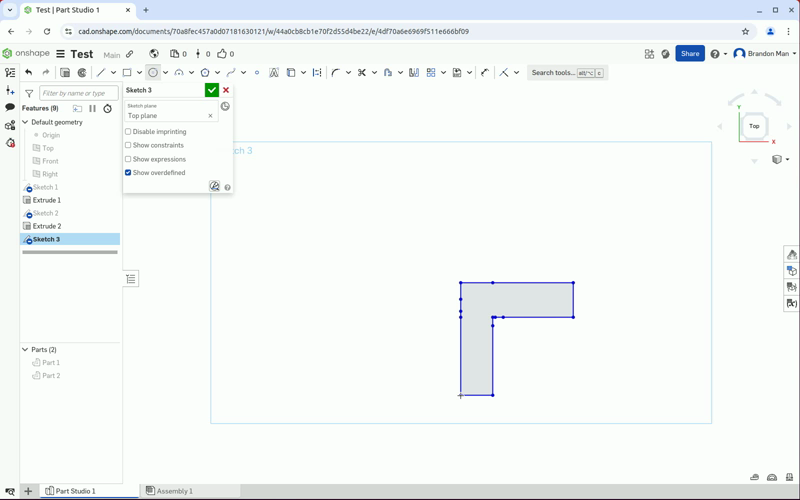
mouse_move(477, 299)
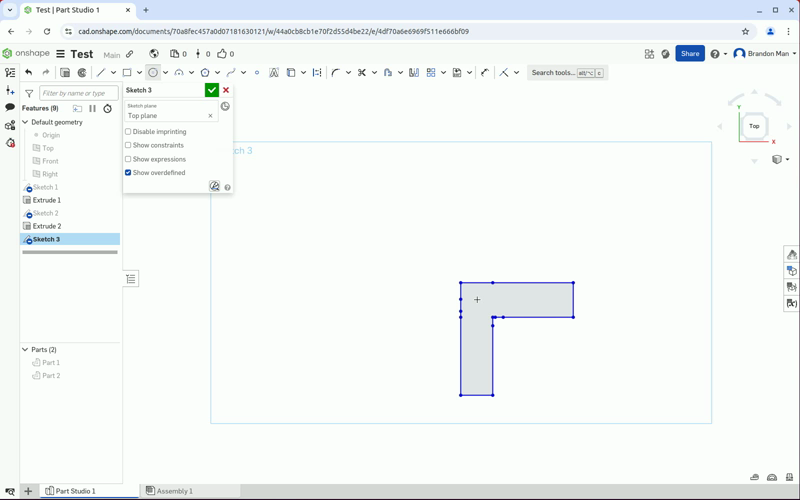
click(477, 299)
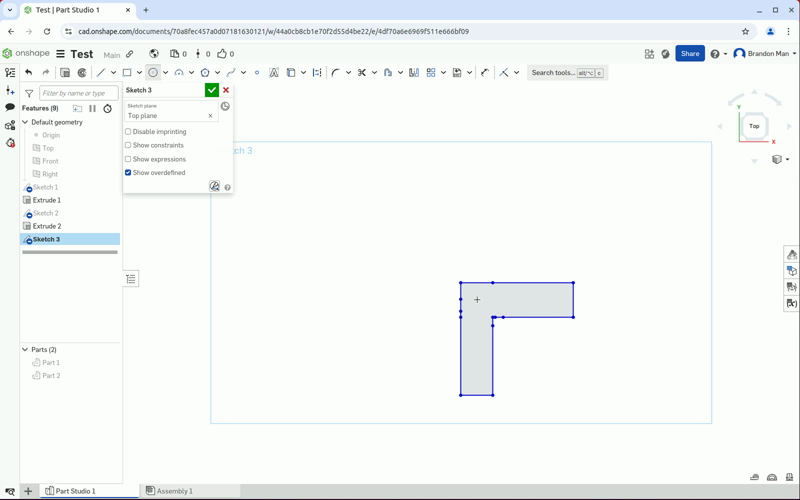
key_up(shift)
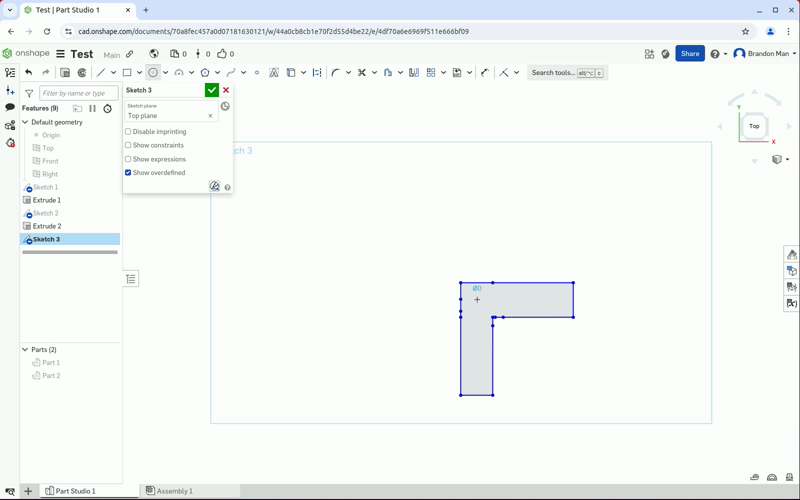
mouse_move(485, 299)
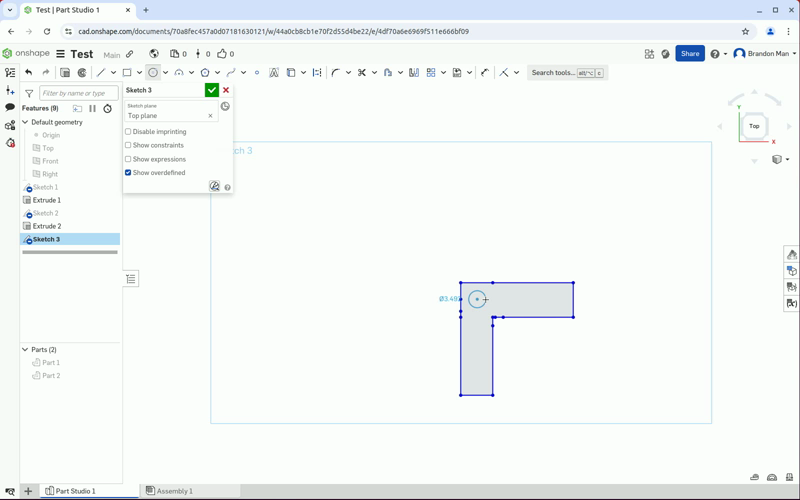
click(485, 299)
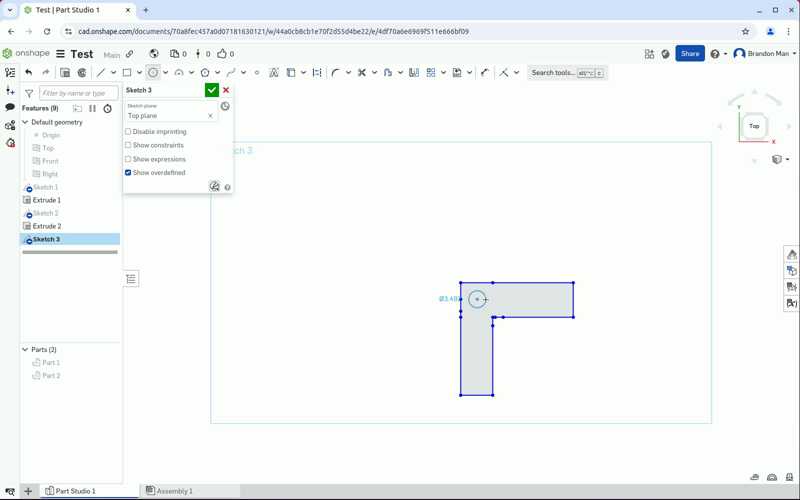
key(esc)
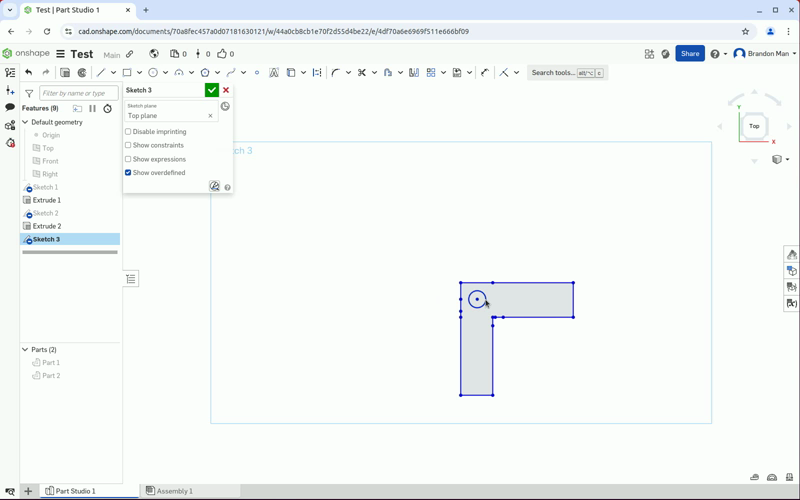
mouse_move(481, 321)
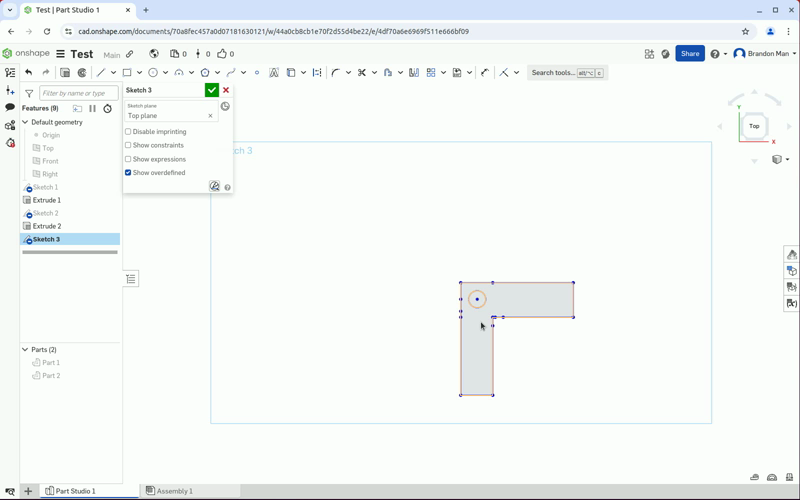
click(481, 321)
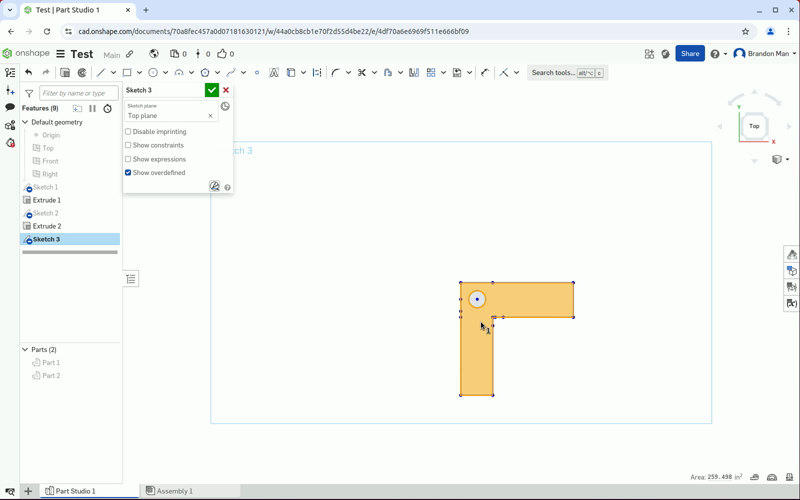
mouse_move(73, 352)
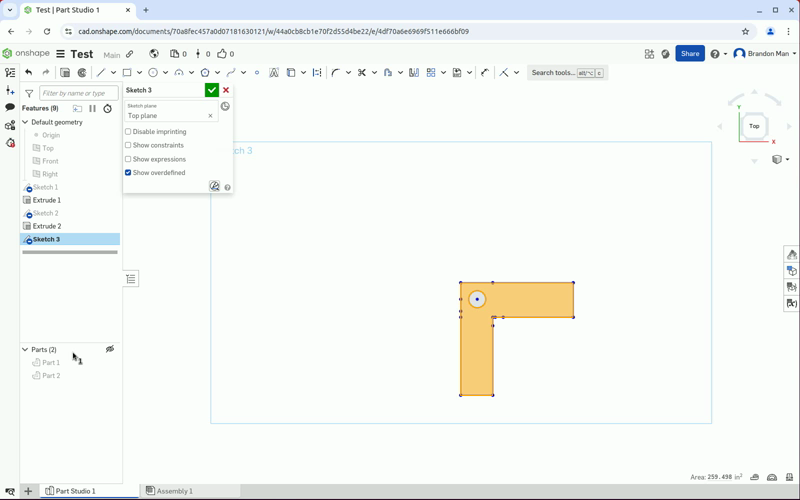
key(shift+y)
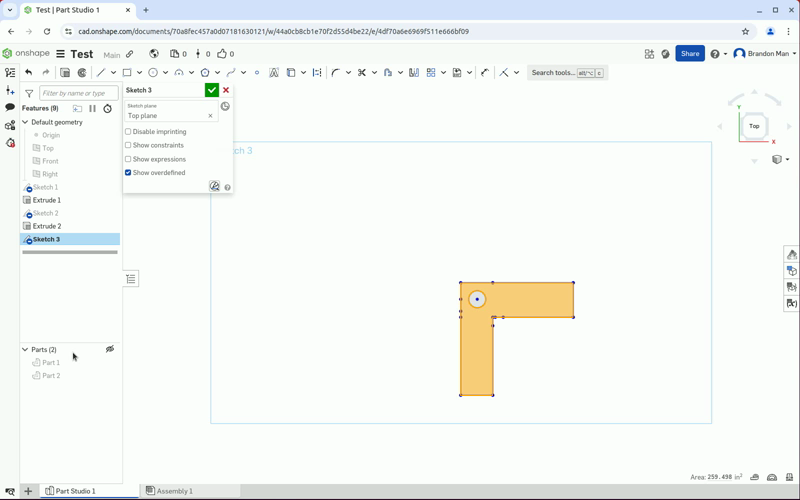
key(shift+e)
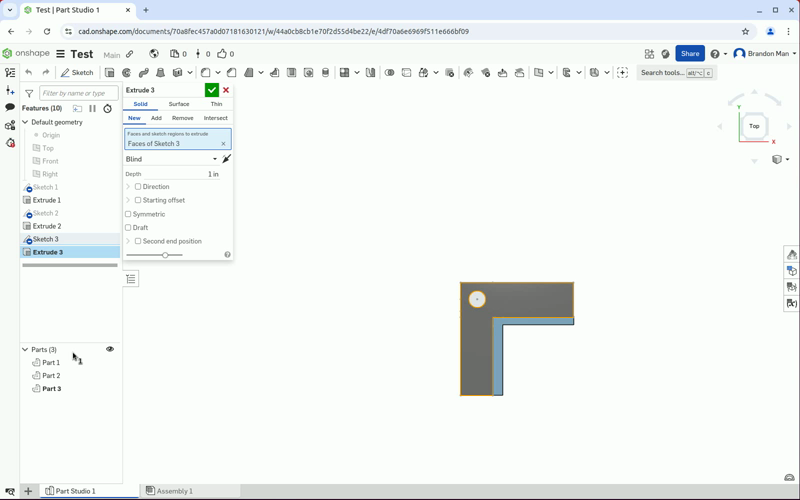
mouse_move(143, 106)
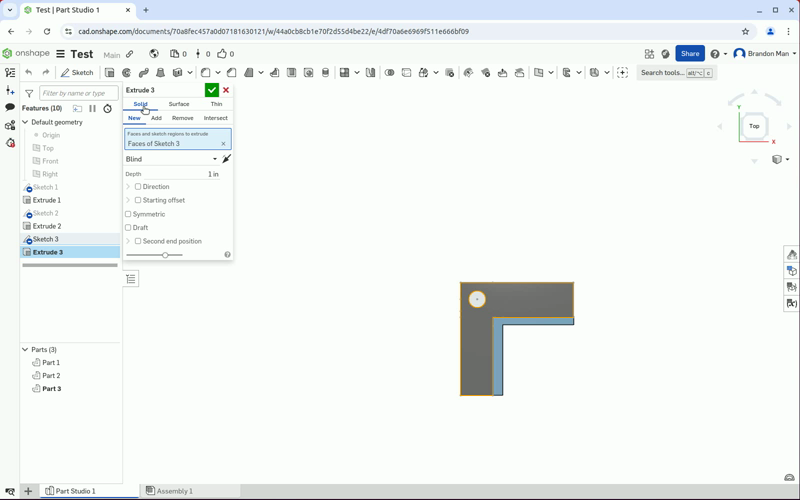
click(143, 106)
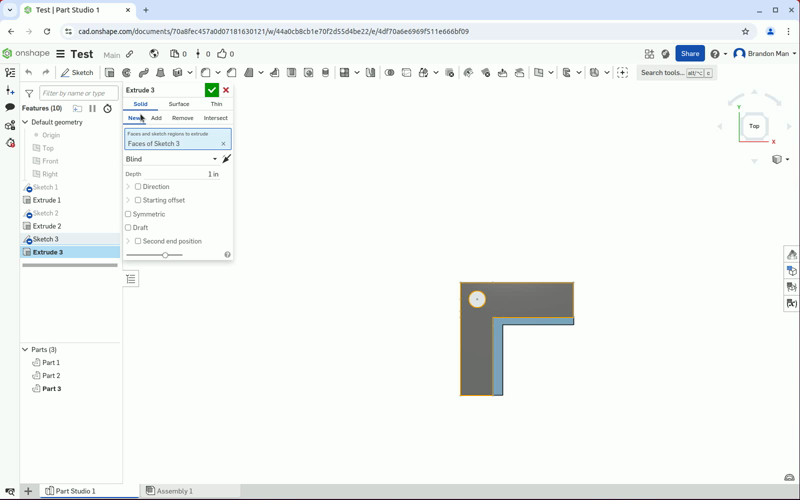
mouse_move(137, 120)
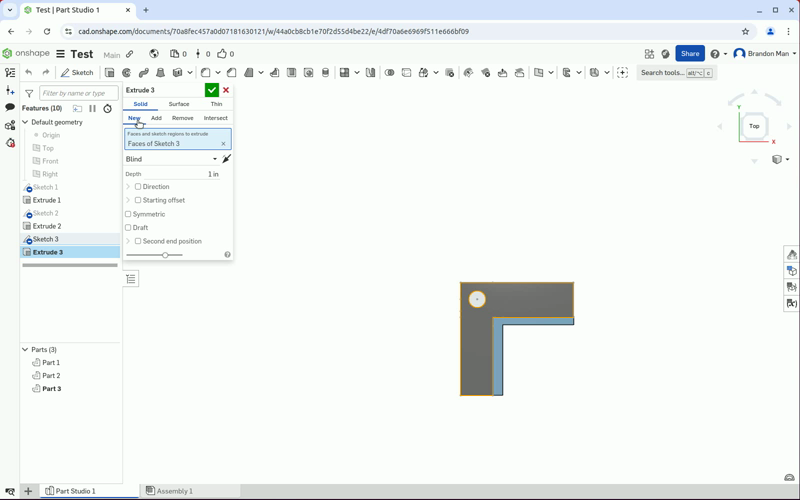
click(137, 120)
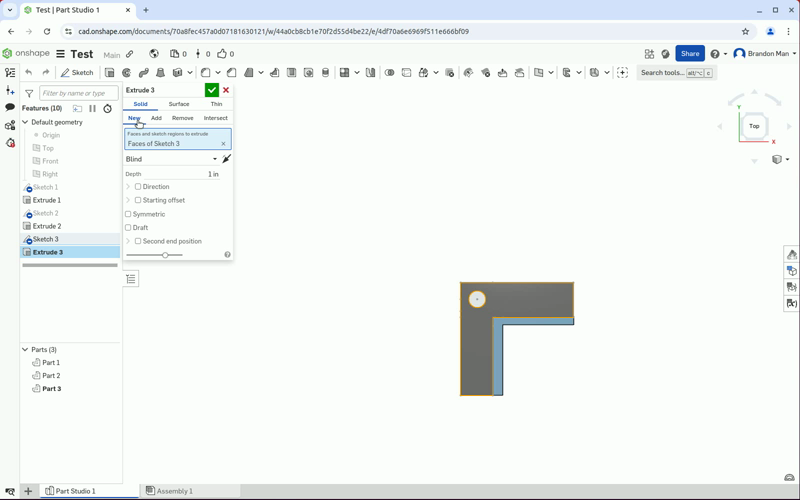
key(tab, 4)
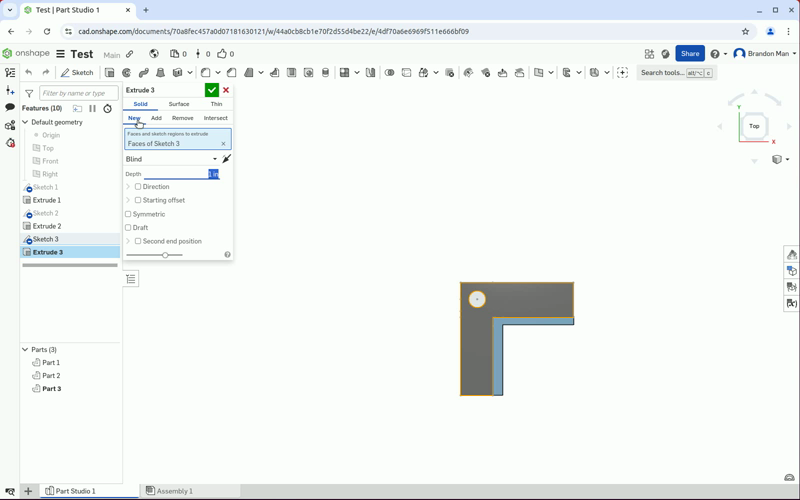
text(4.092)
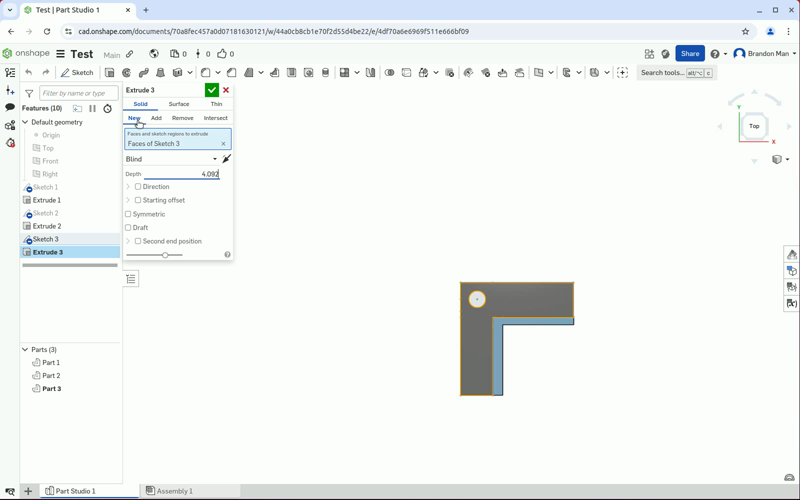
key(enter)
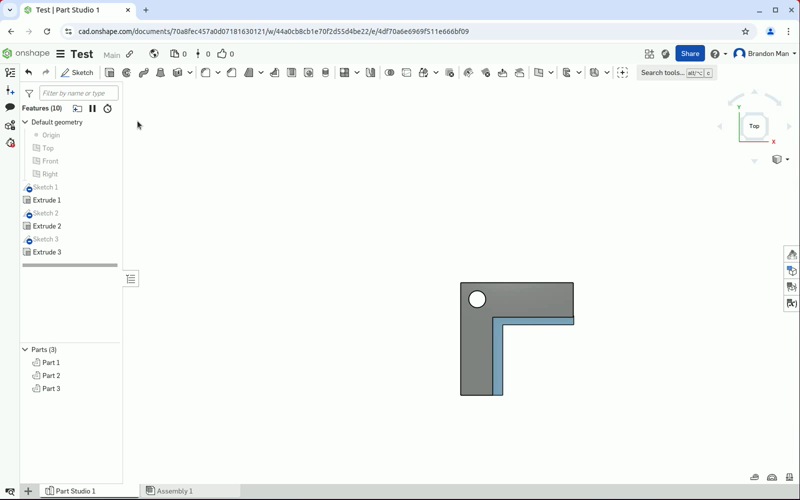
key(shift+h)
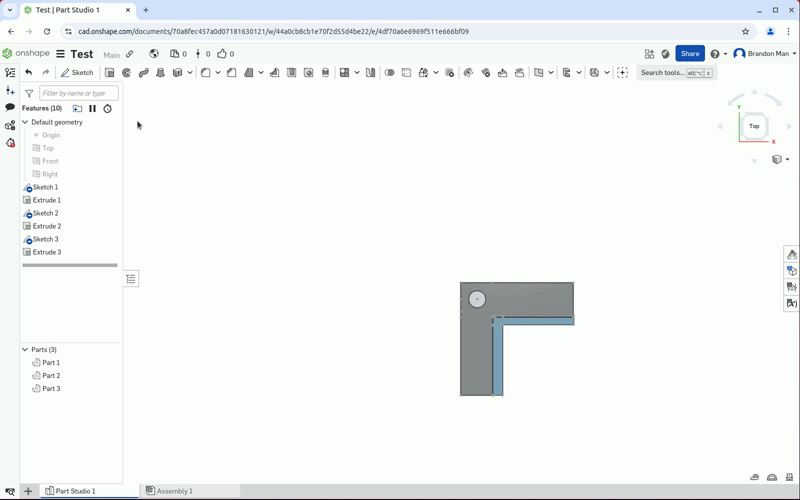
key(shift+h)
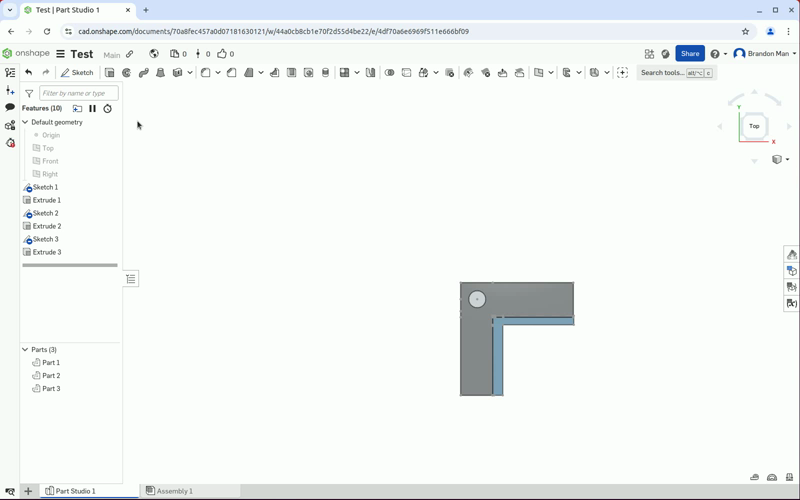
key(shift+7)
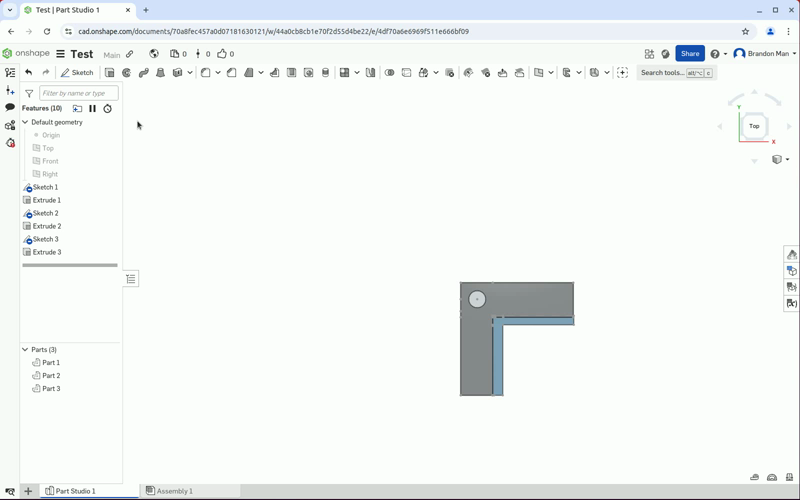
key(up, 3)
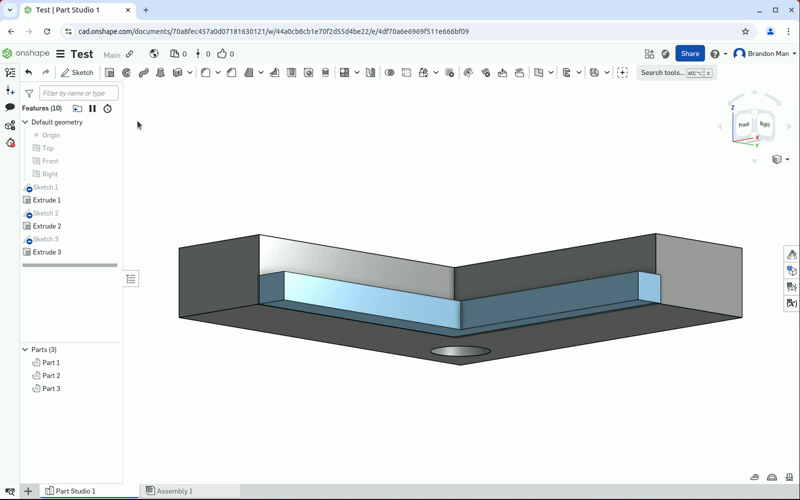
key(left, 3)
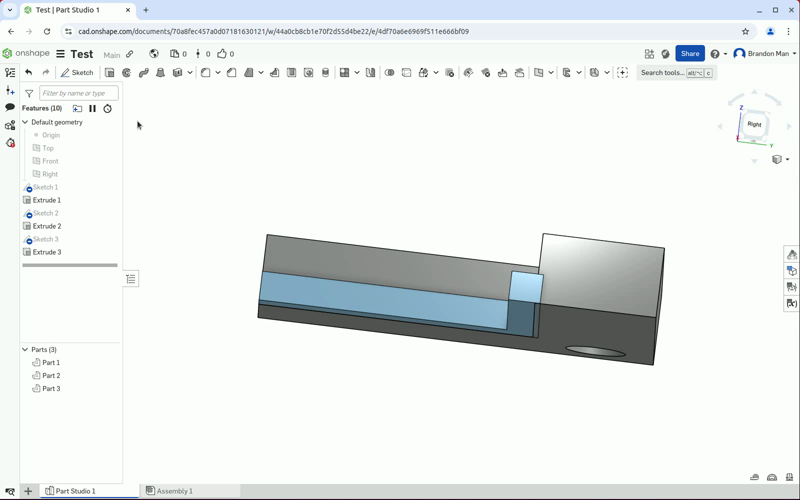
key(right, 3)
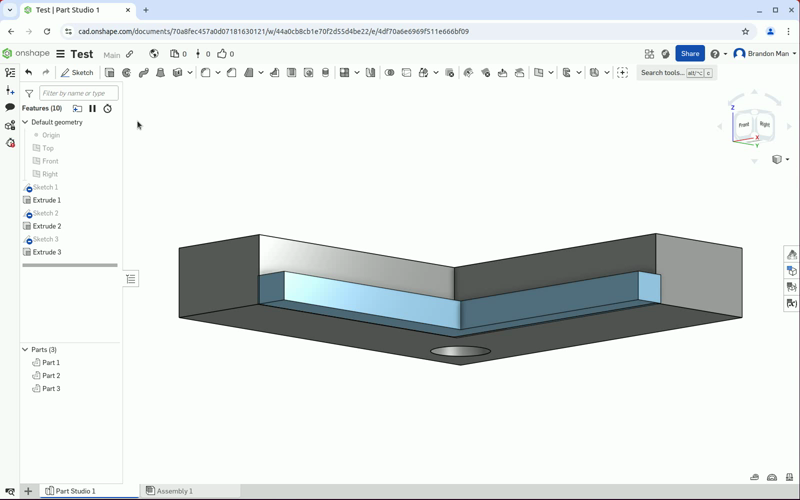
key(down, 3)
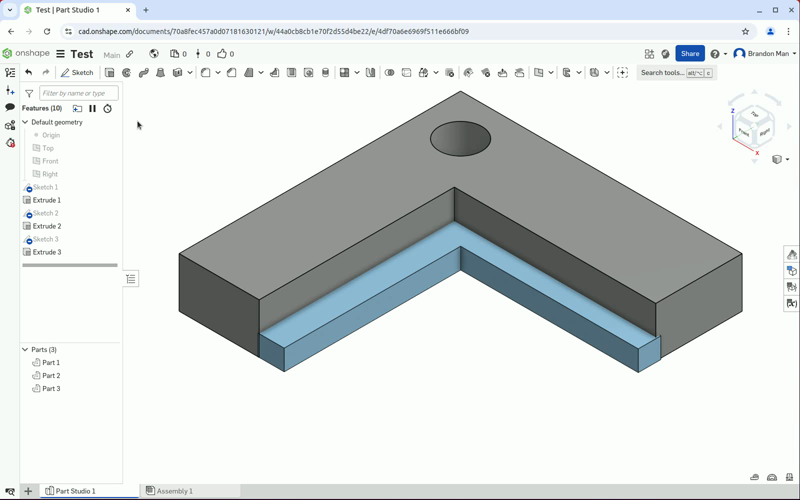
mouse_move(73, 189)
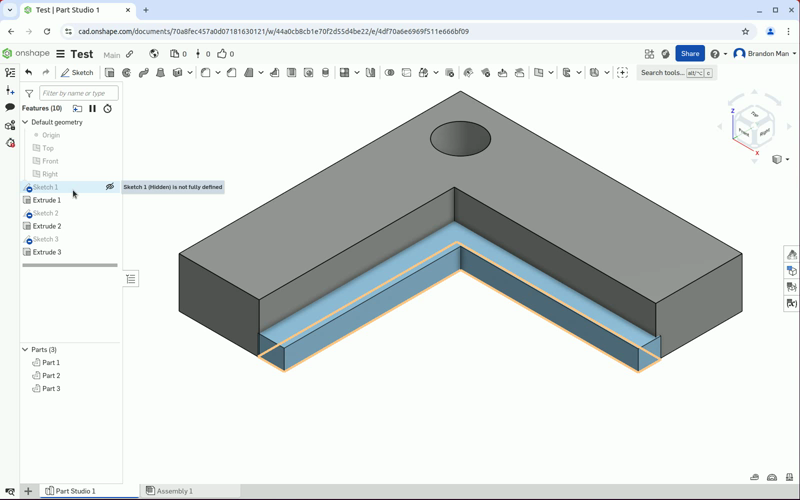
click(73, 189)